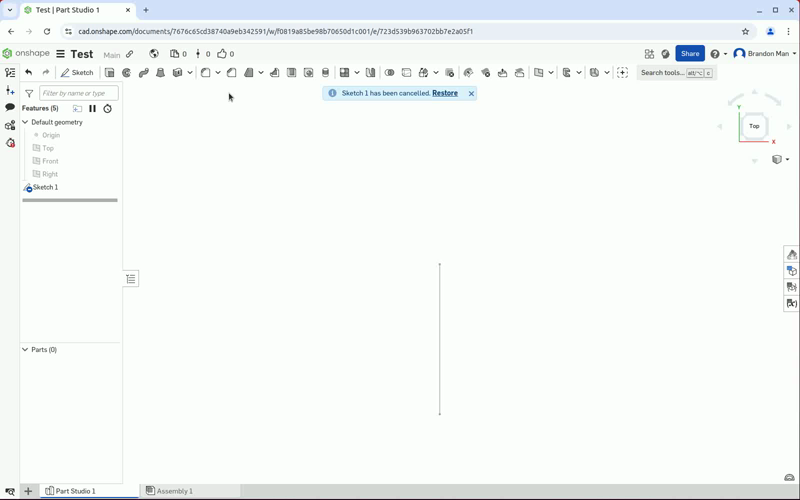
key(shift+h)
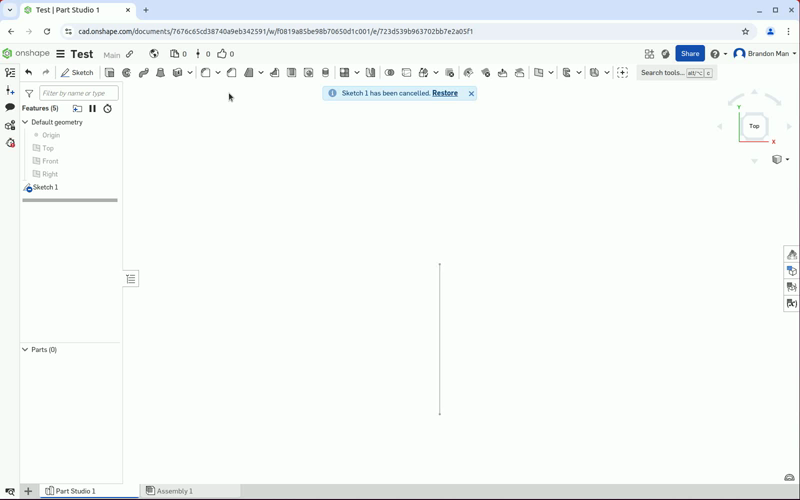
key(shift+s)
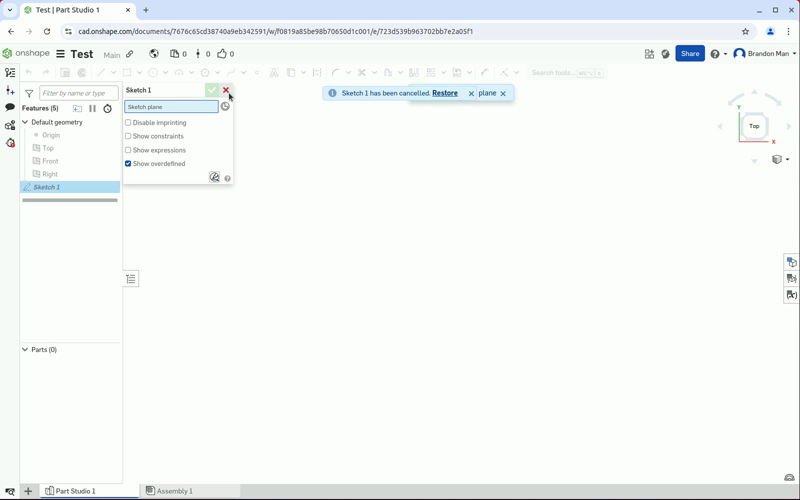
mouse_move(73, 150)
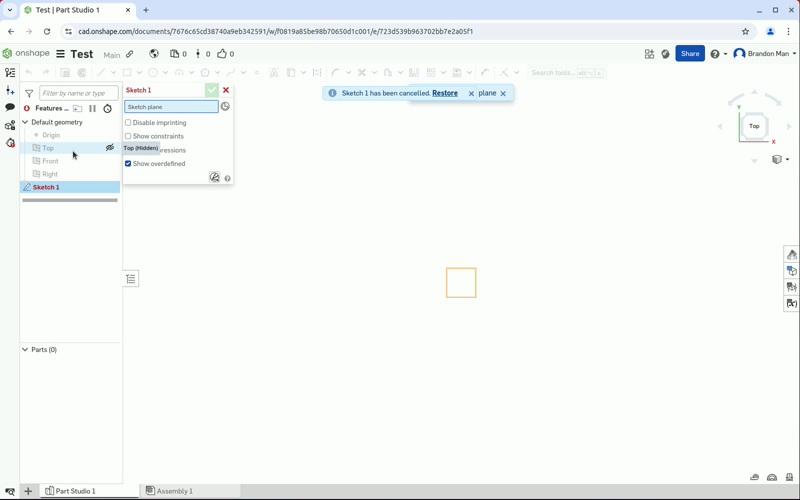
click(73, 150)
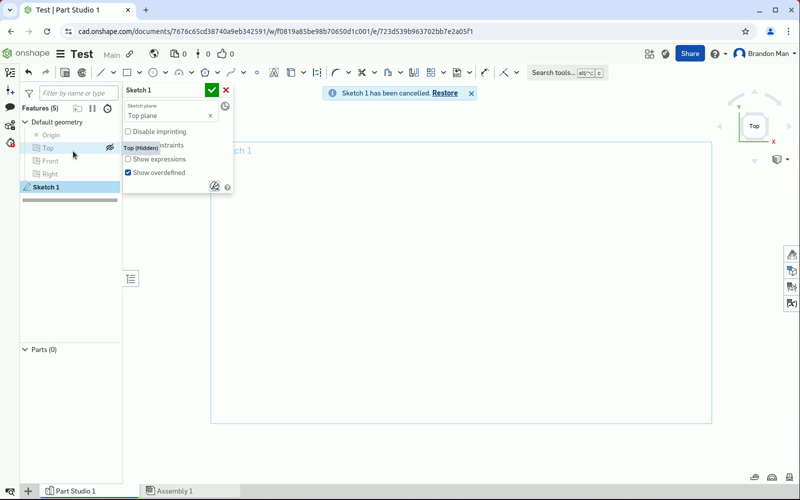
mouse_move(73, 352)
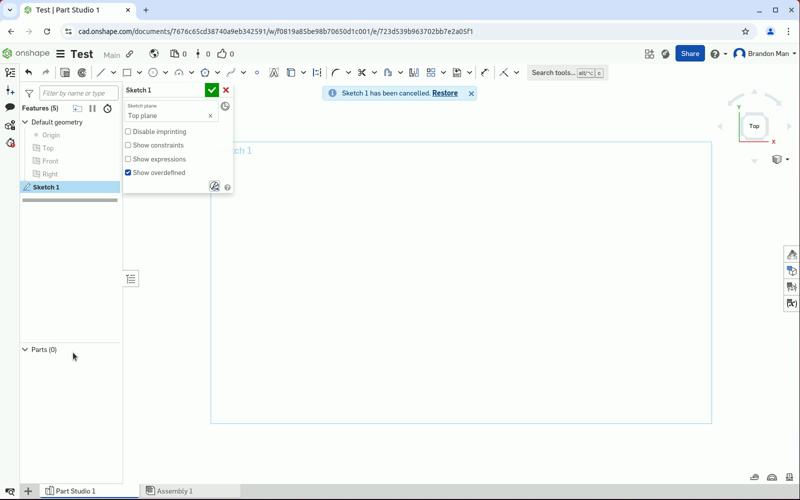
key(y)
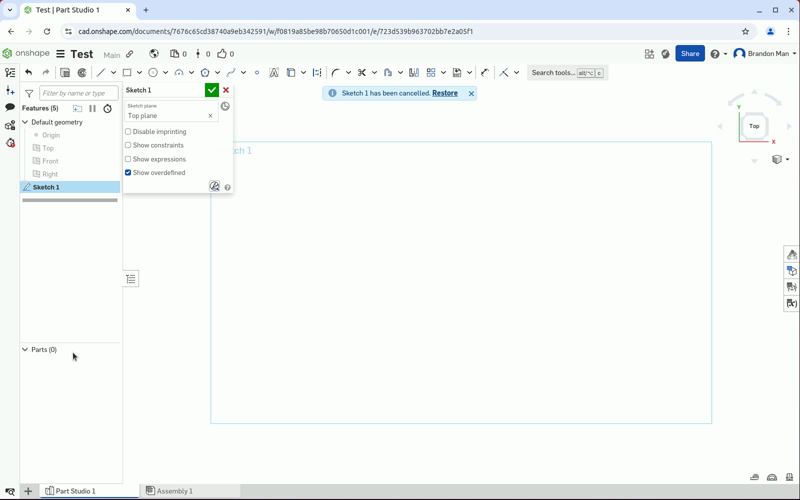
key(l)
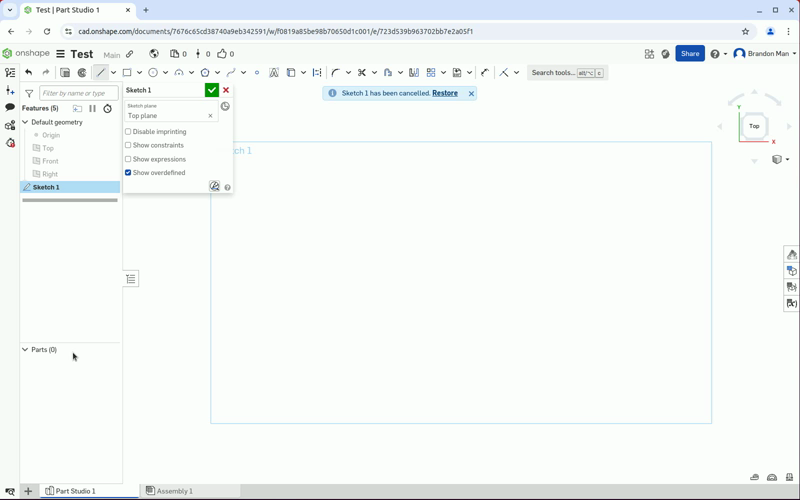
key_down(shift)
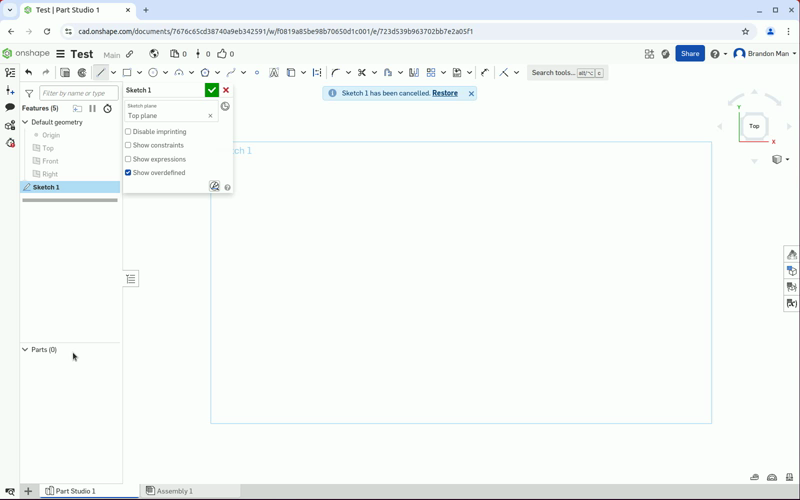
mouse_move(376, 212)
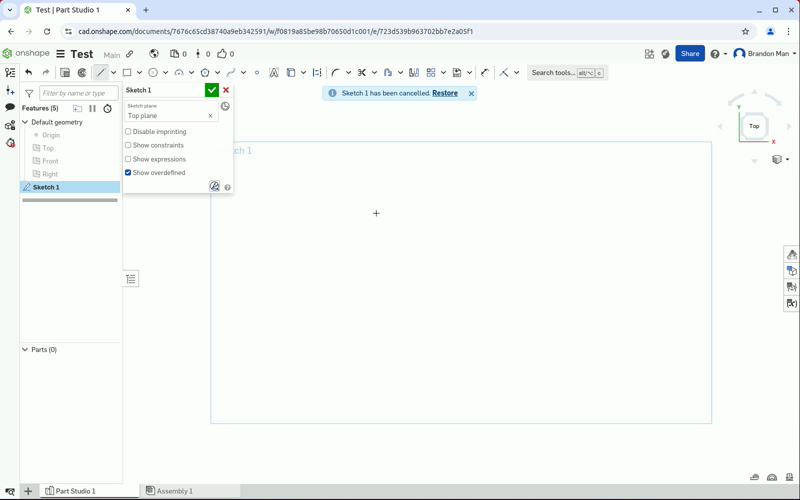
click(376, 212)
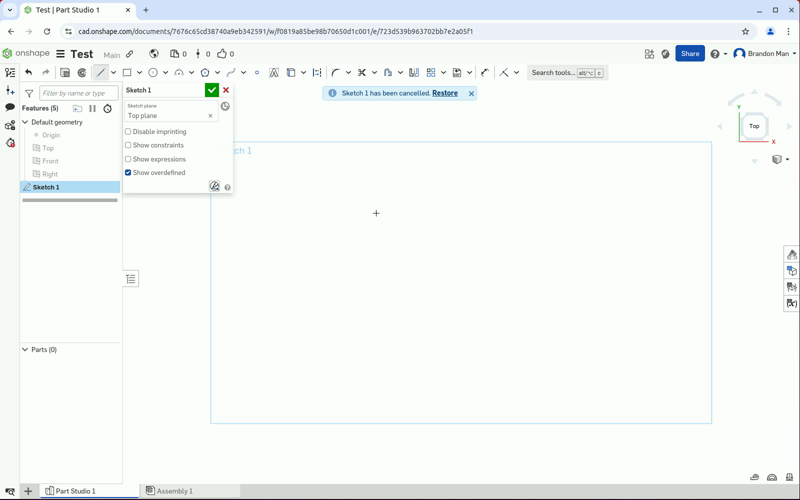
key_up(shift)
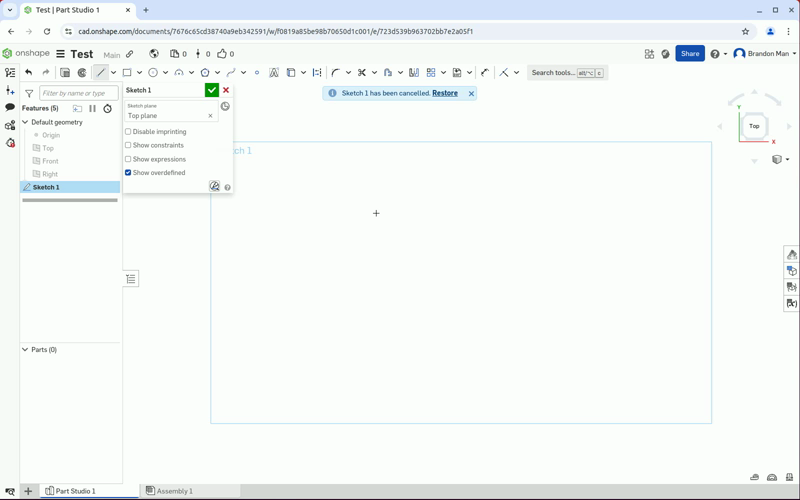
key_down(shift)
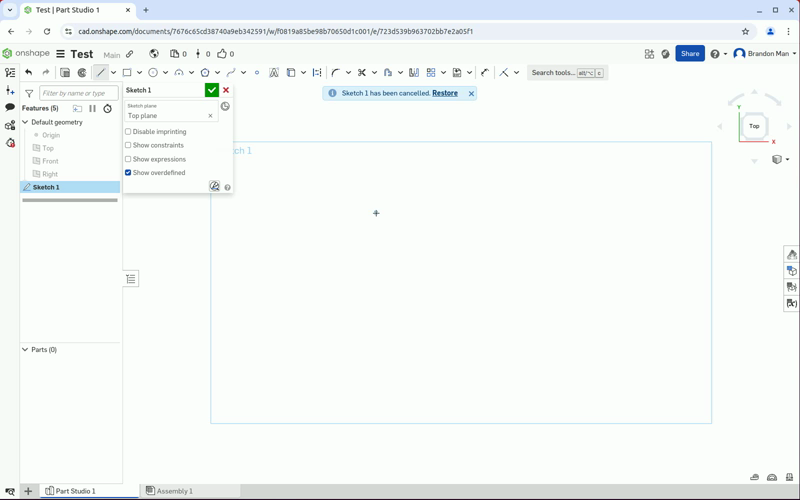
mouse_move(406, 212)
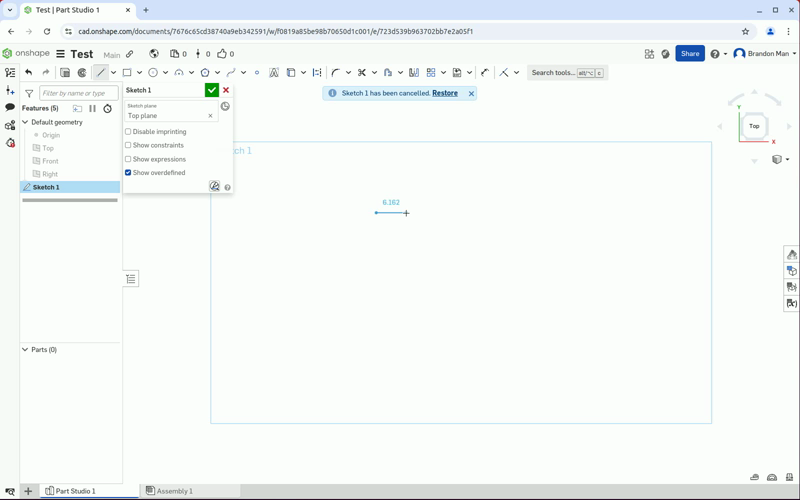
mouse_move(386, 212)
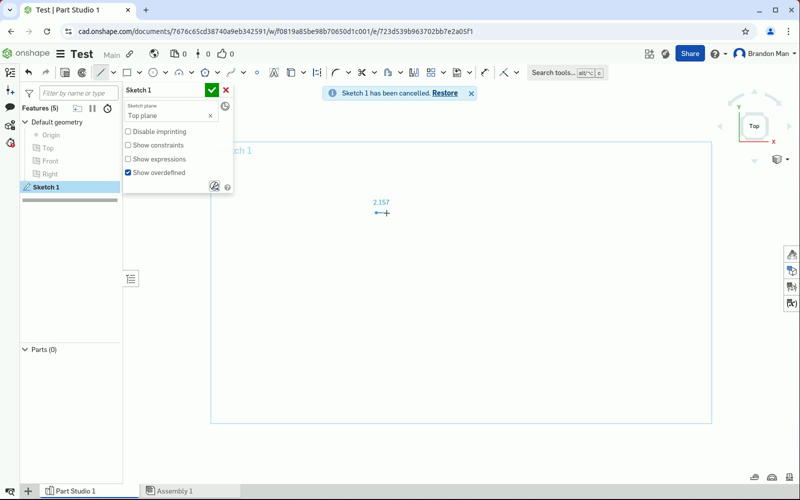
click(386, 212)
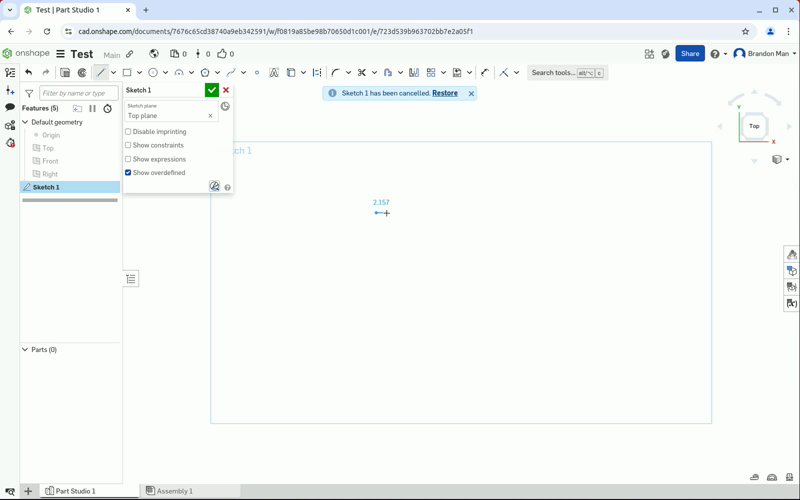
key_up(shift)
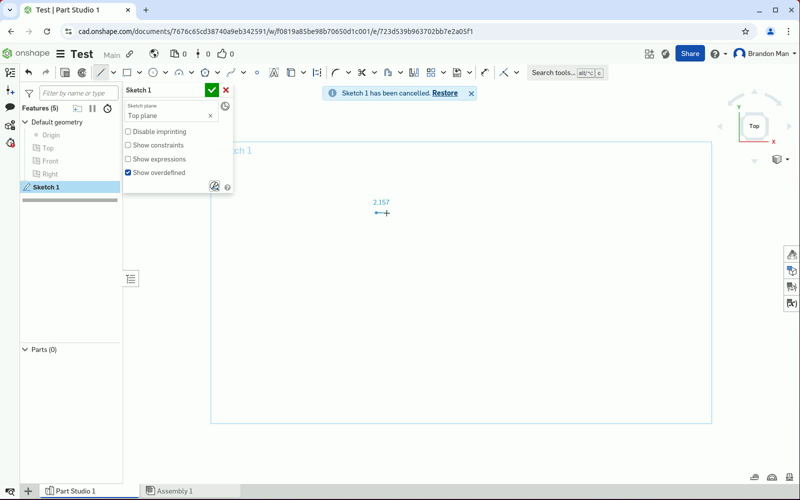
key_down(shift)
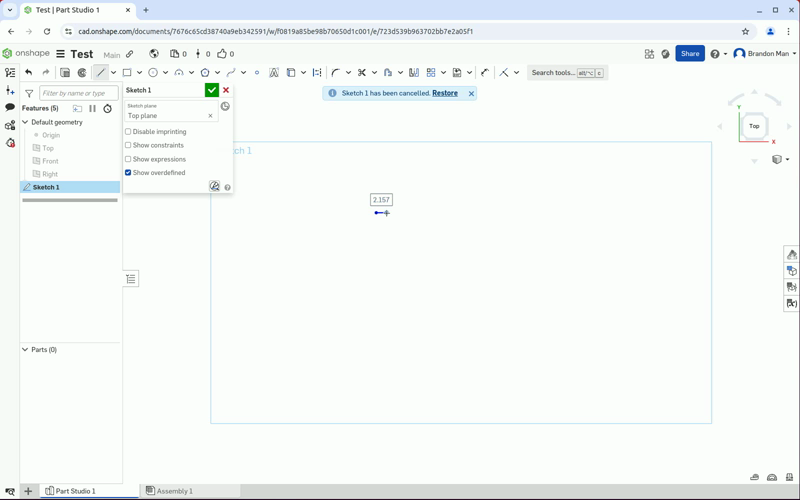
mouse_move(417, 212)
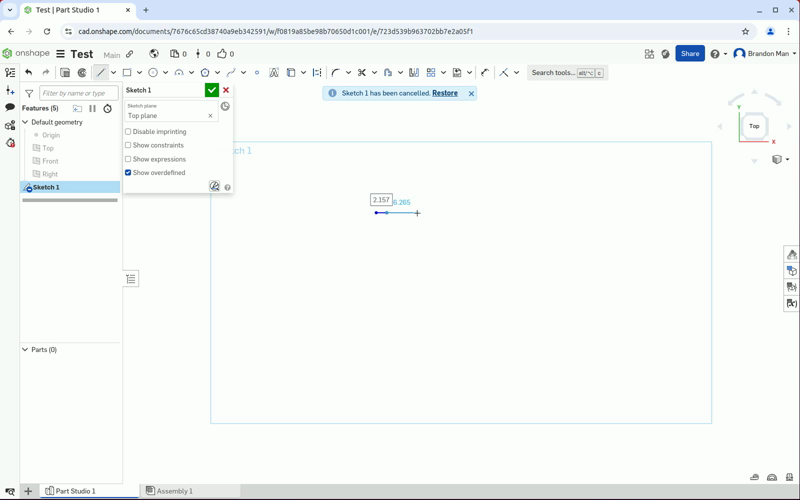
mouse_move(386, 182)
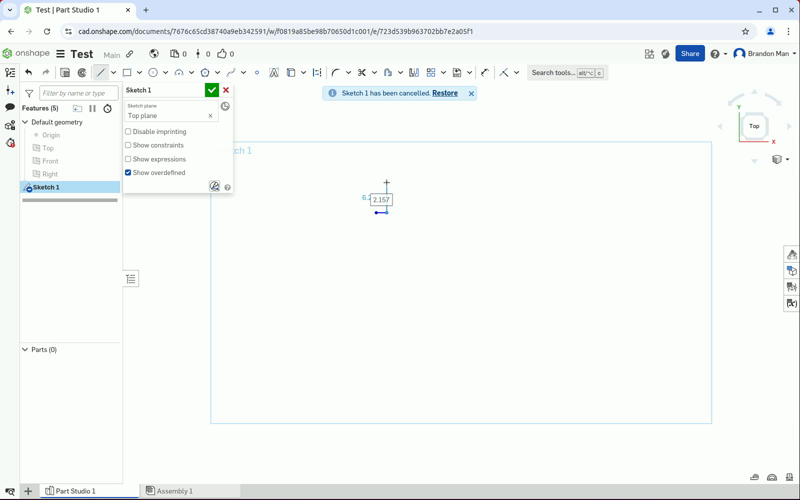
click(386, 182)
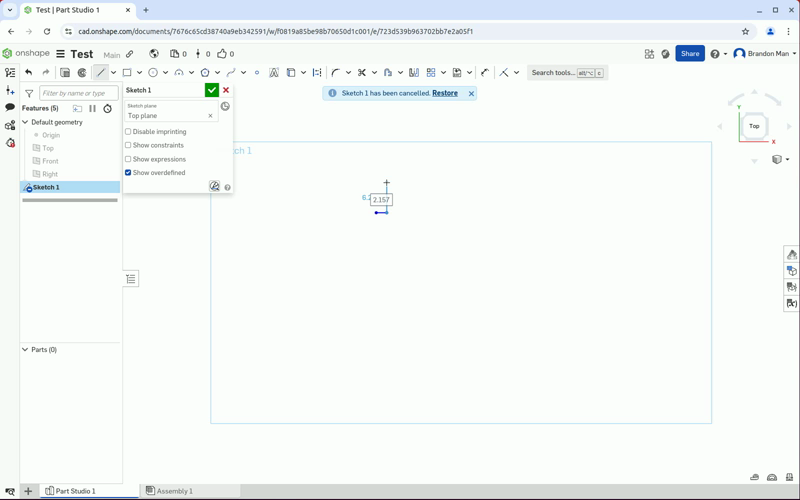
key_up(shift)
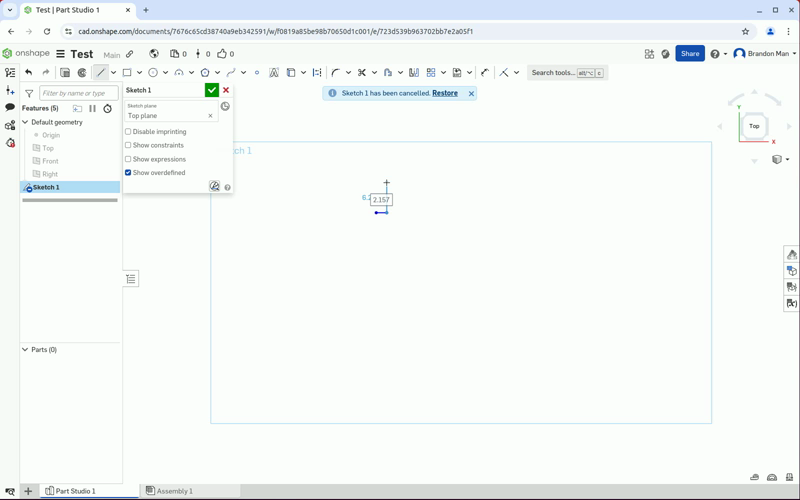
key_down(shift)
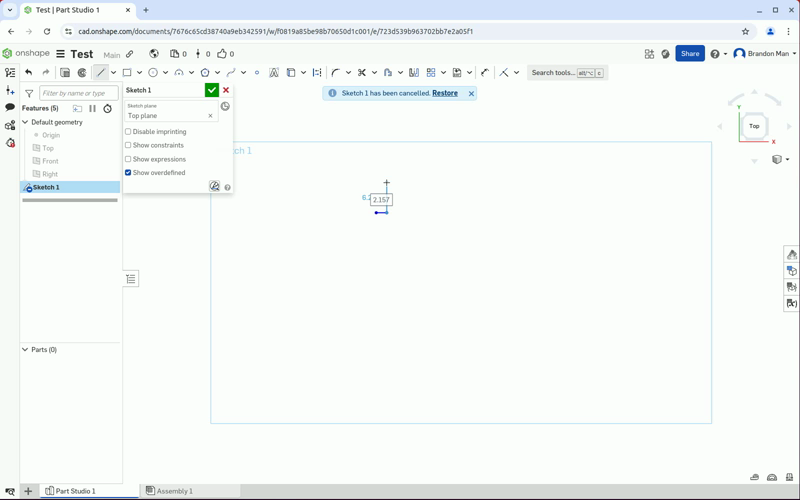
mouse_move(534, 182)
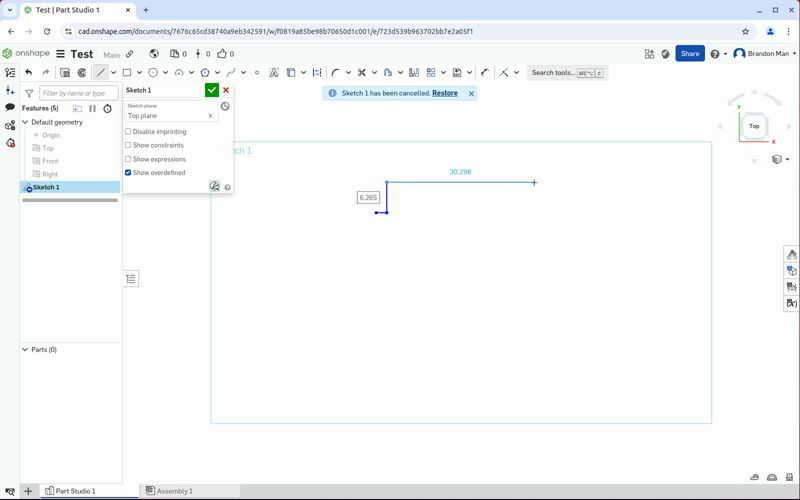
click(534, 182)
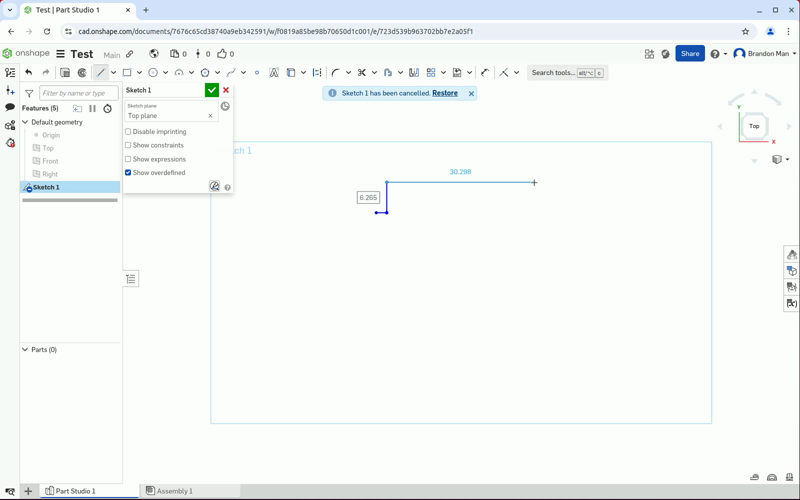
key_up(shift)
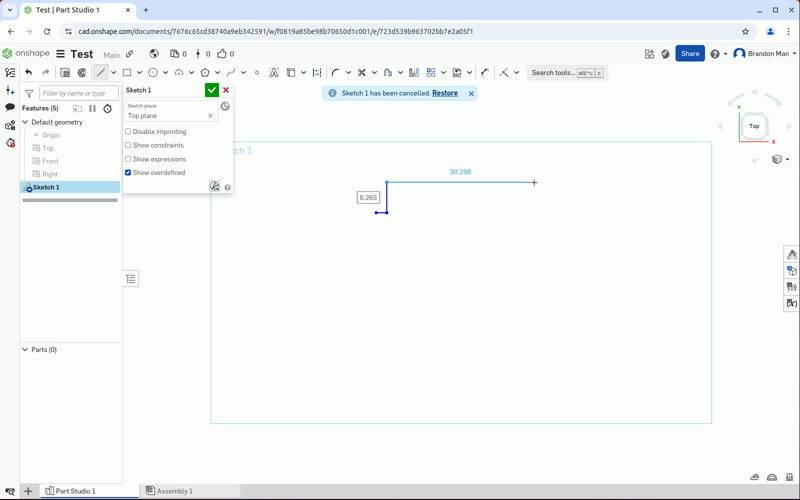
key_down(shift)
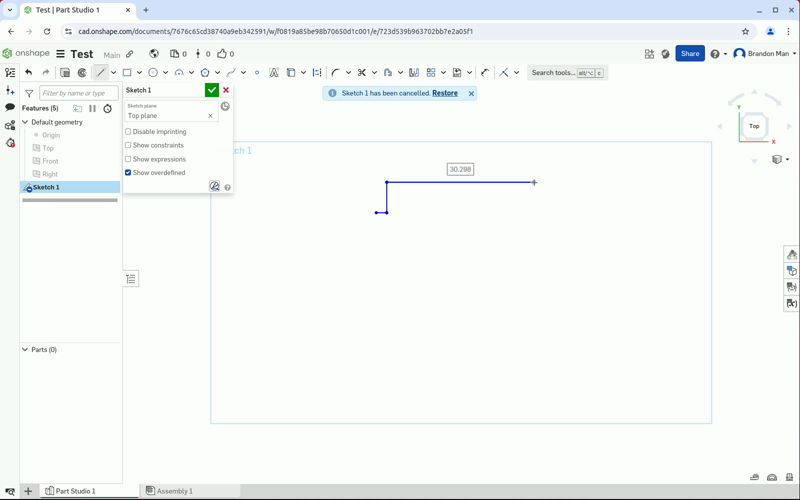
mouse_move(564, 182)
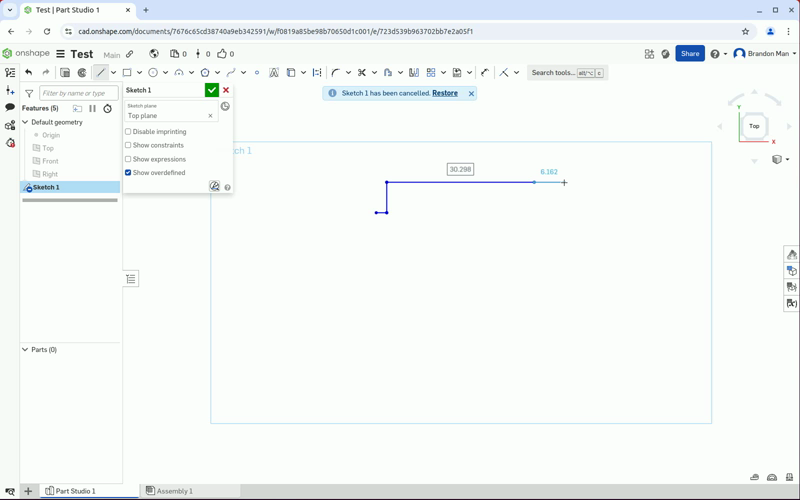
mouse_move(534, 212)
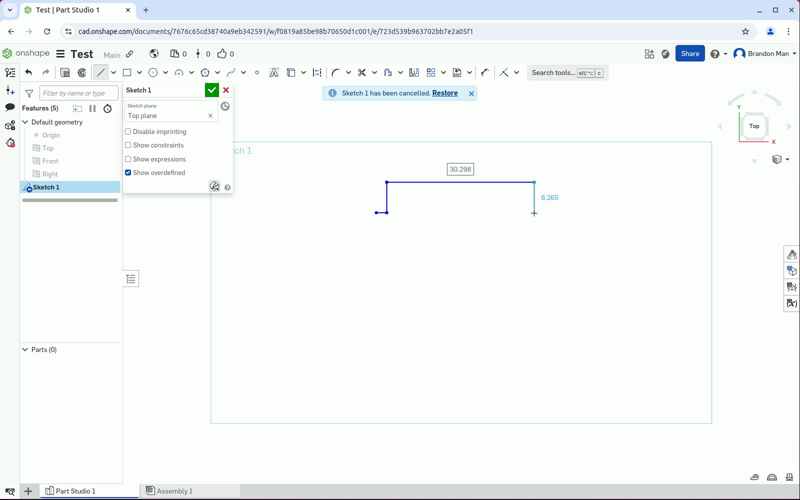
click(534, 212)
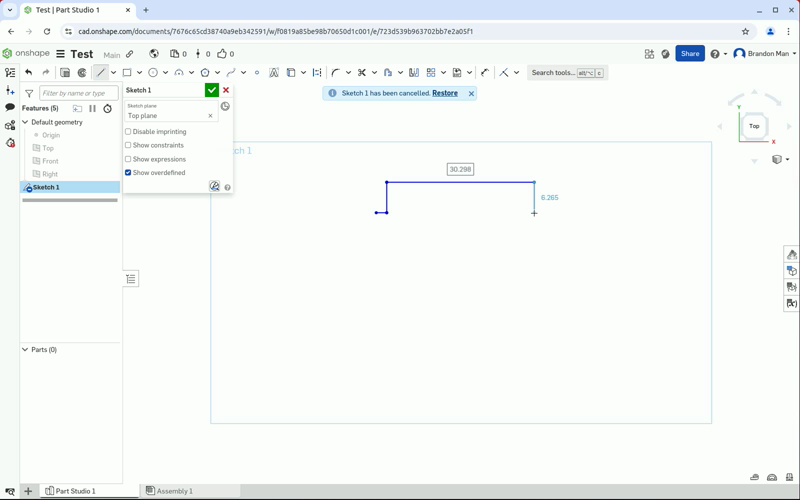
key_up(shift)
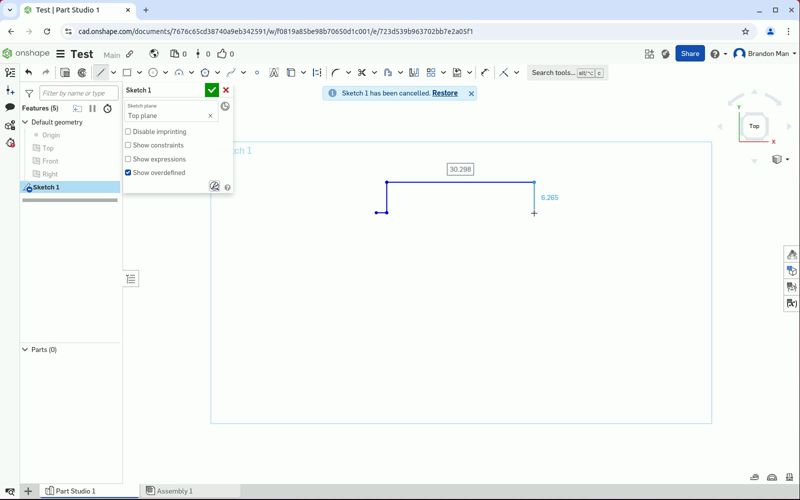
key_down(shift)
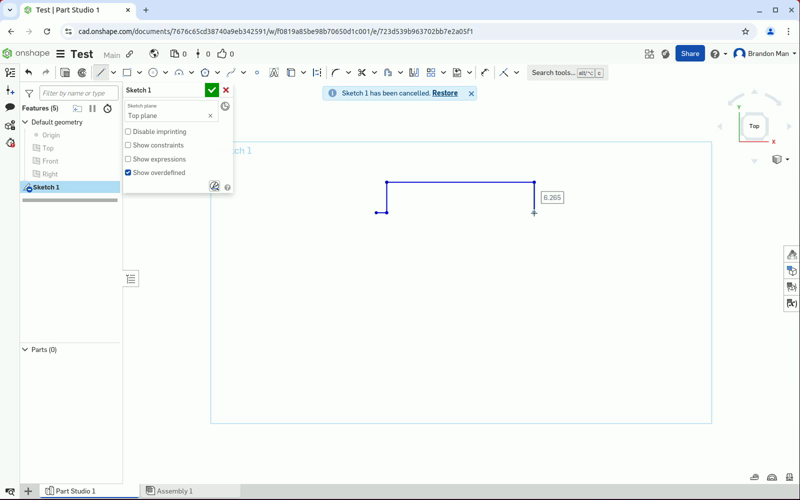
mouse_move(564, 212)
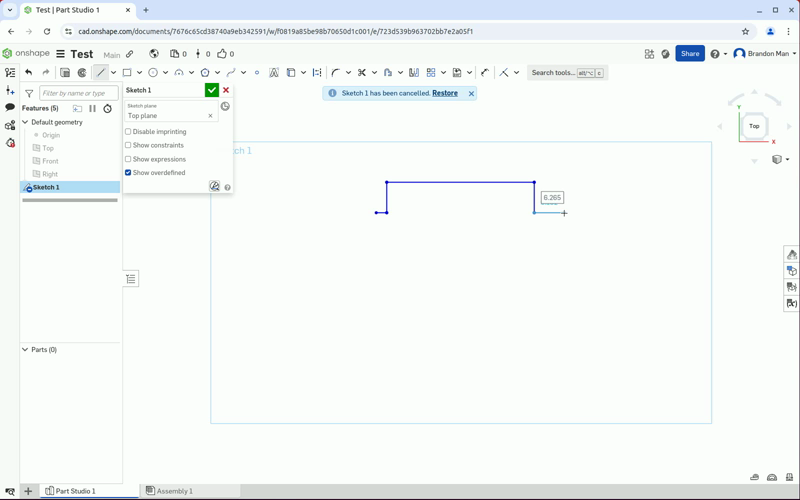
mouse_move(544, 212)
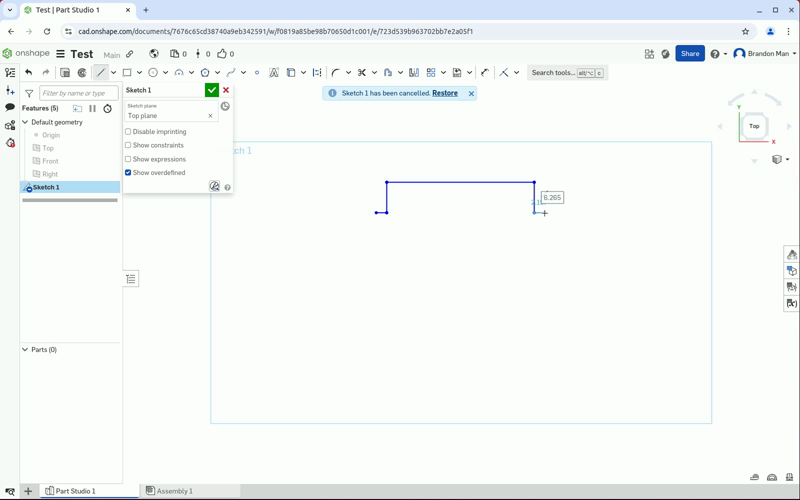
click(544, 212)
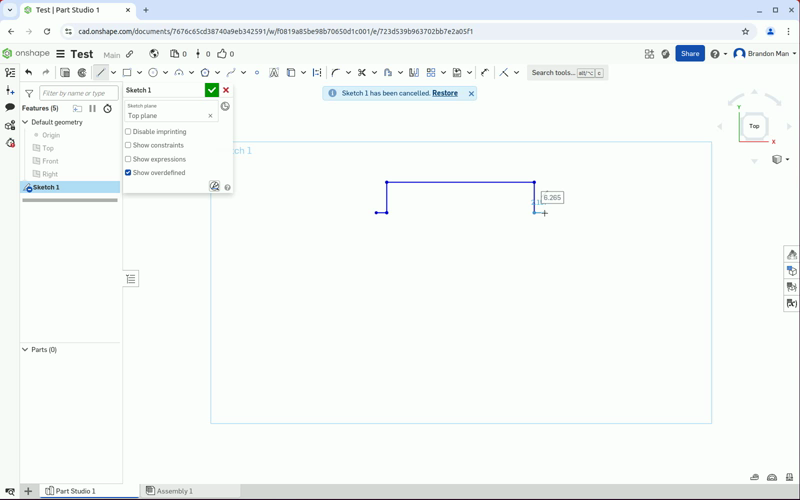
key_up(shift)
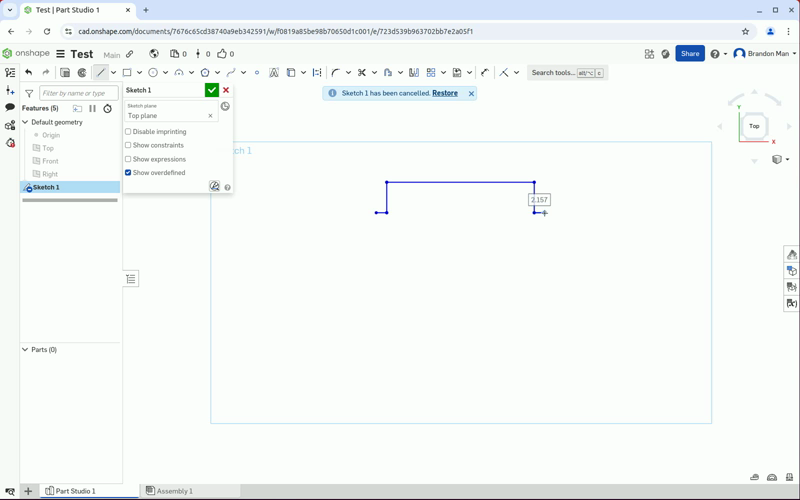
key_down(shift)
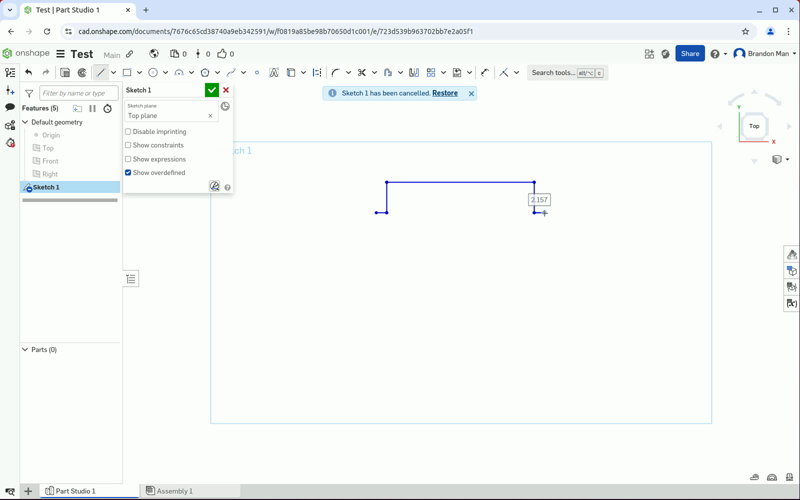
mouse_move(574, 212)
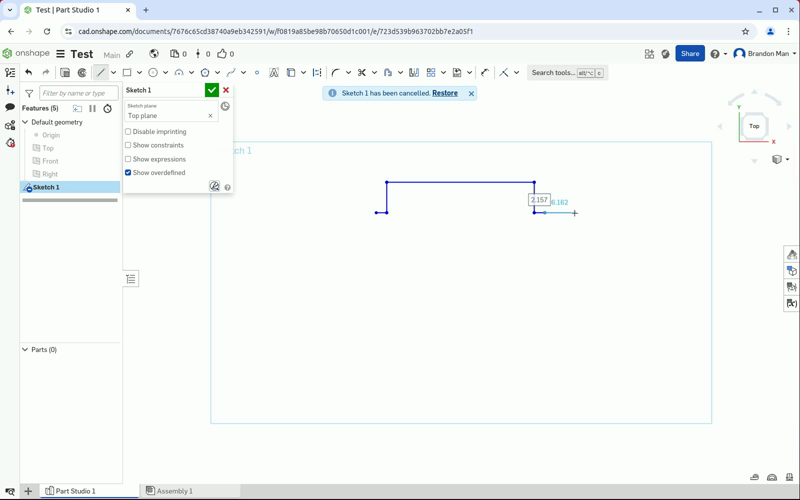
mouse_move(544, 170)
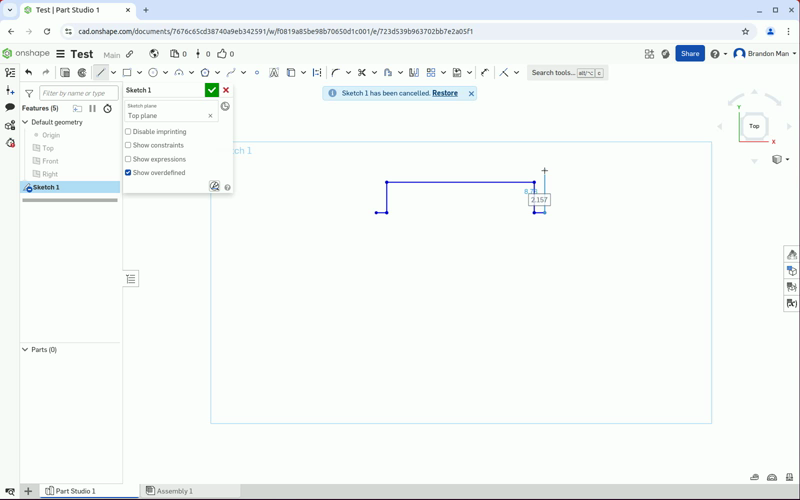
click(544, 170)
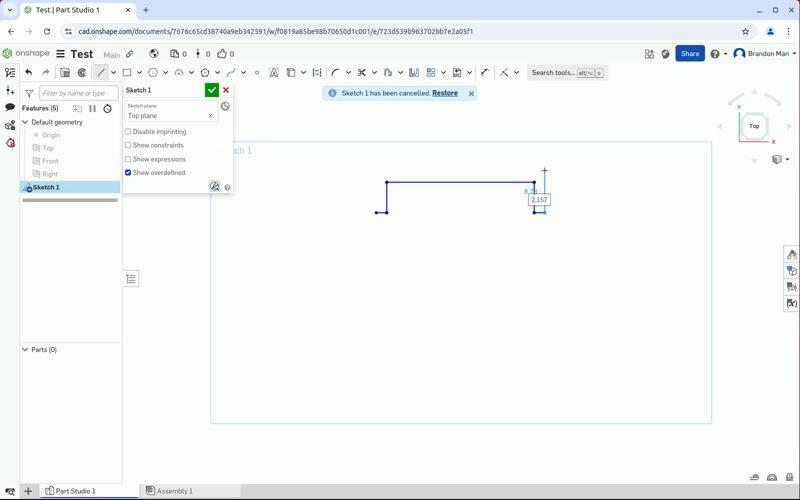
key_up(shift)
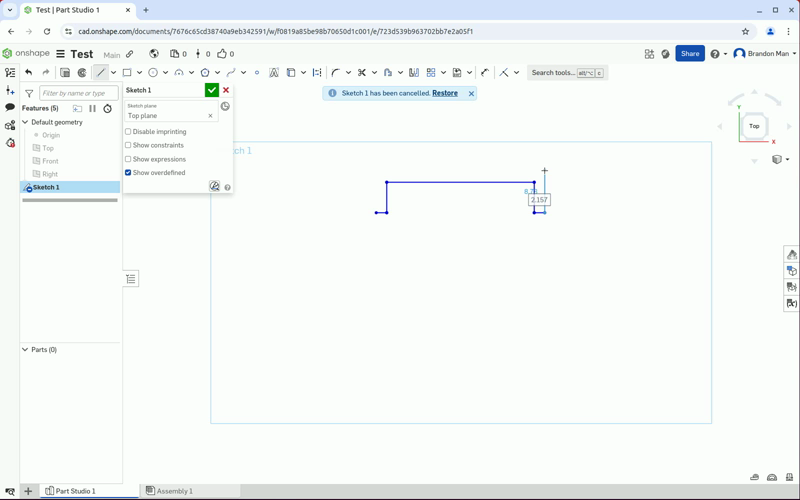
key_down(shift)
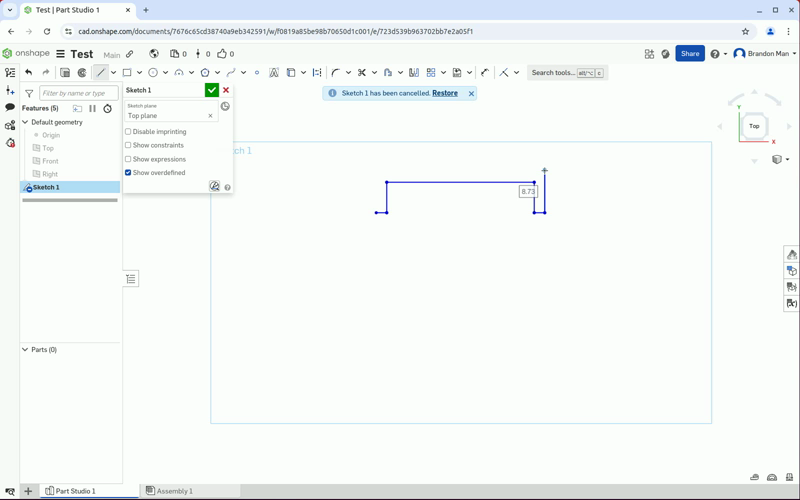
mouse_move(376, 170)
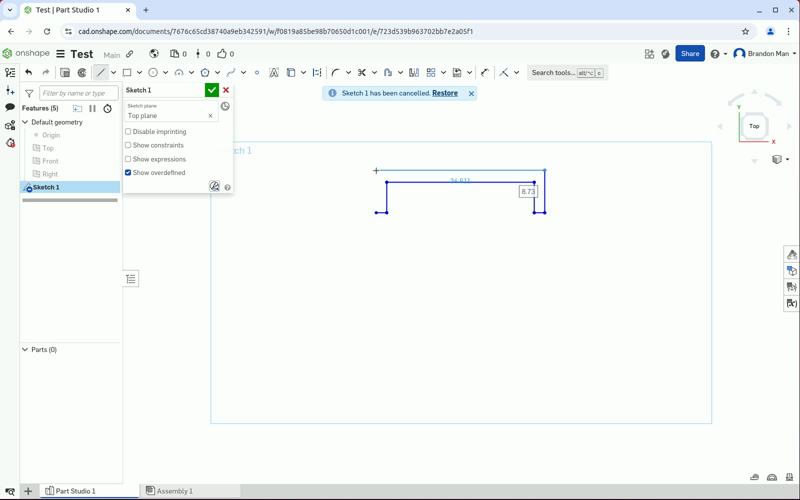
click(376, 170)
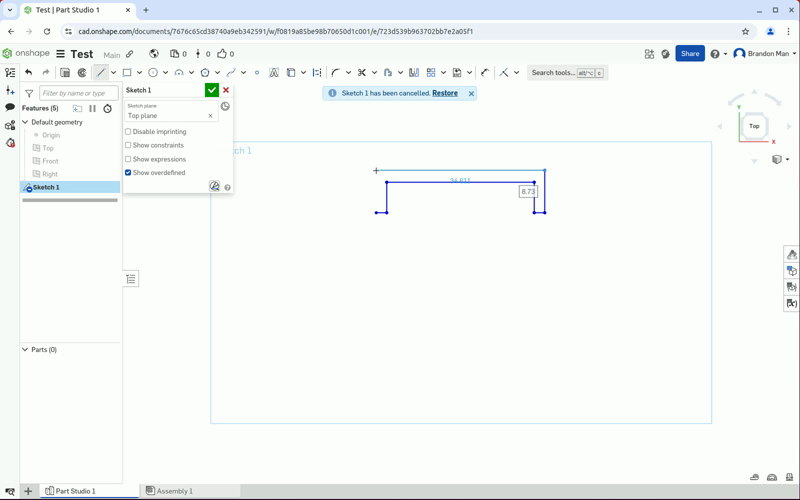
key_up(shift)
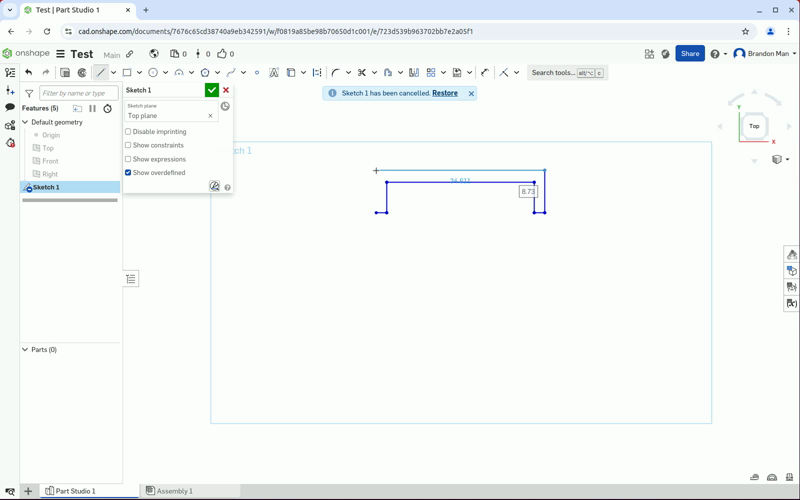
mouse_move(406, 170)
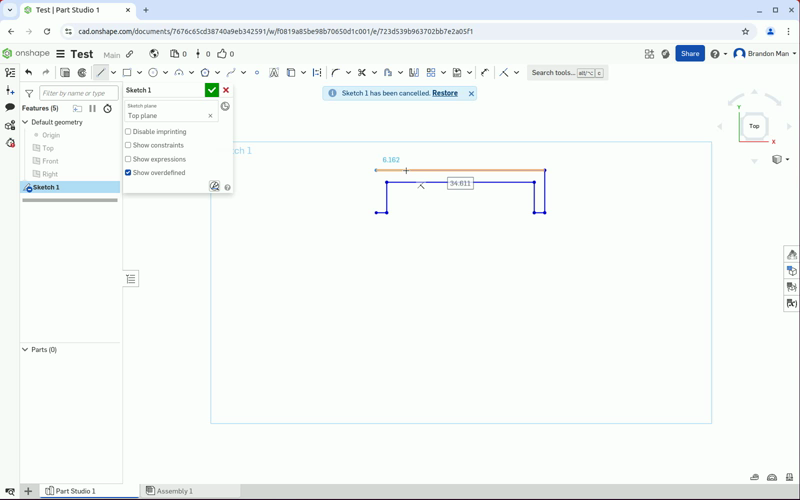
key_down(shift)
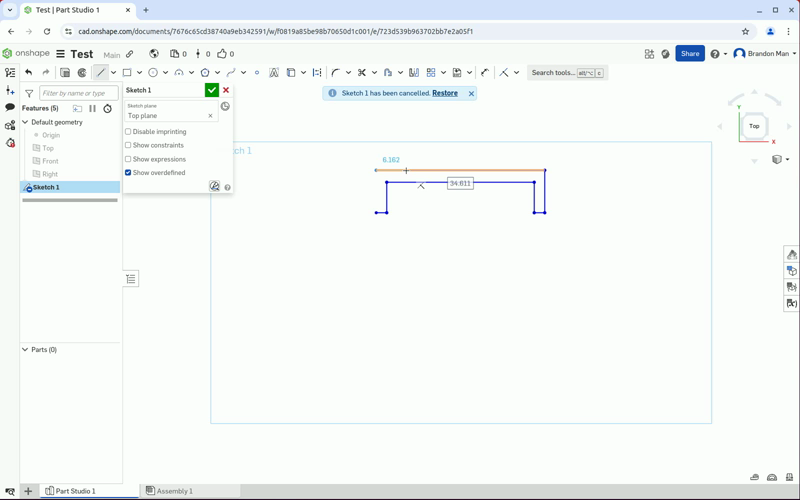
mouse_move(376, 212)
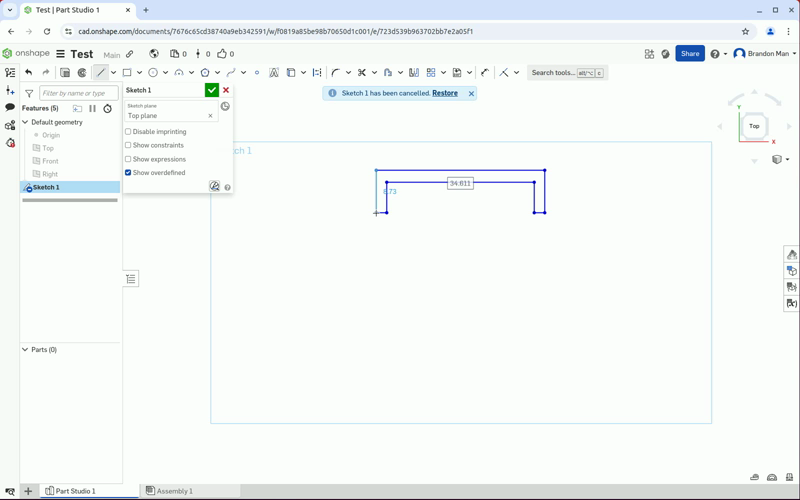
key_up(shift)
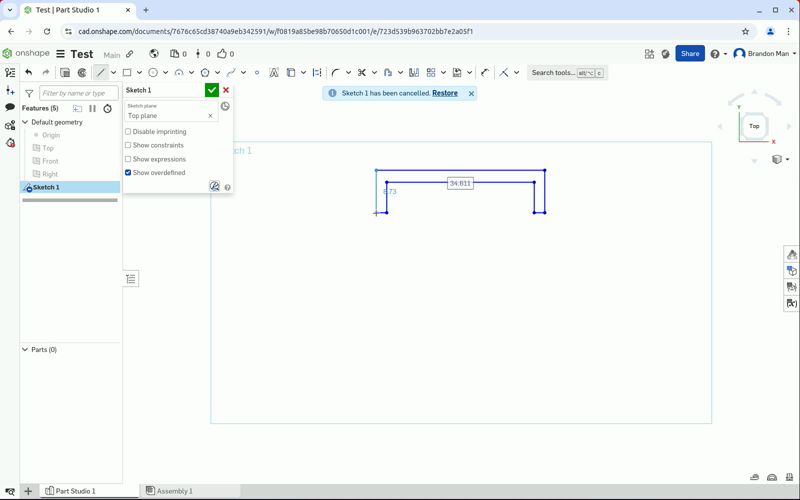
click(376, 212)
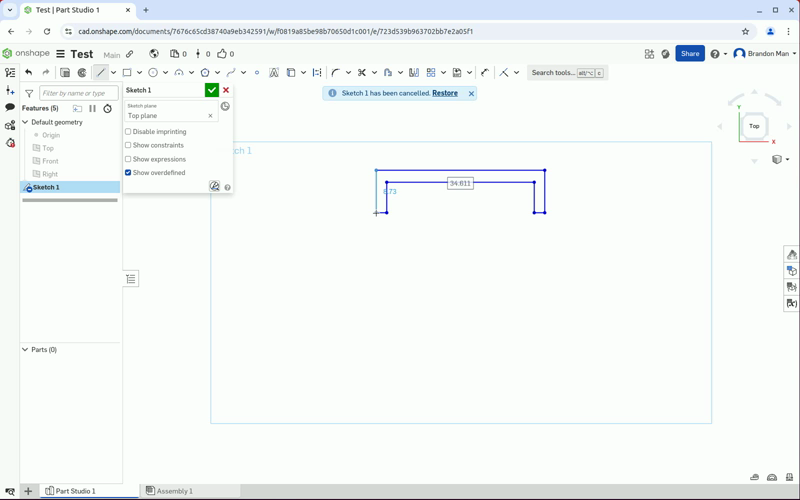
key(esc)
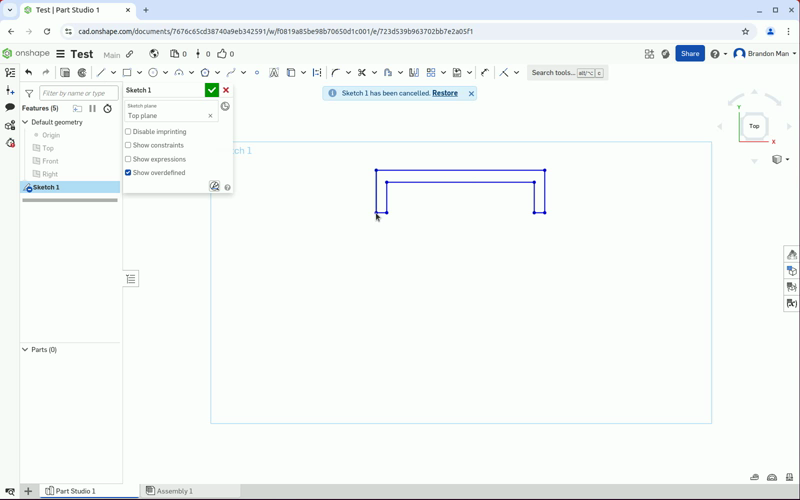
mouse_move(453, 179)
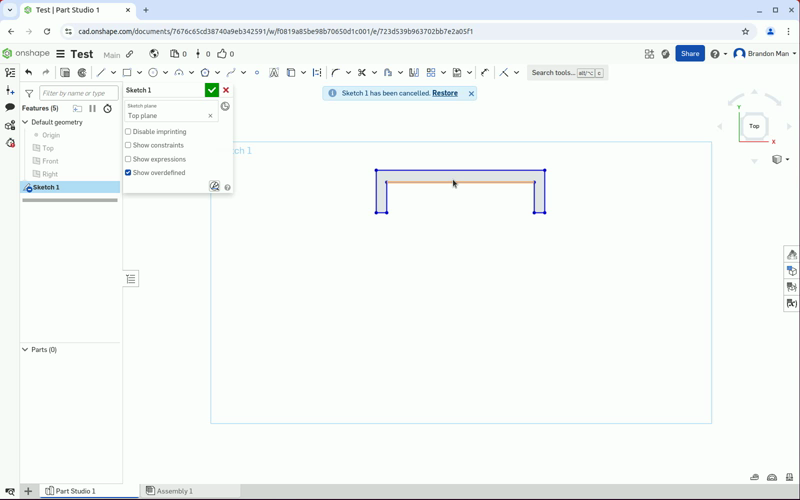
click(453, 179)
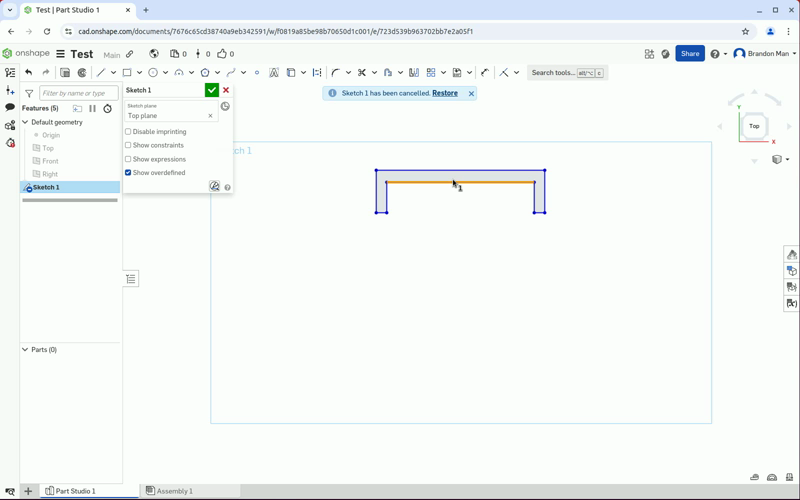
mouse_move(73, 352)
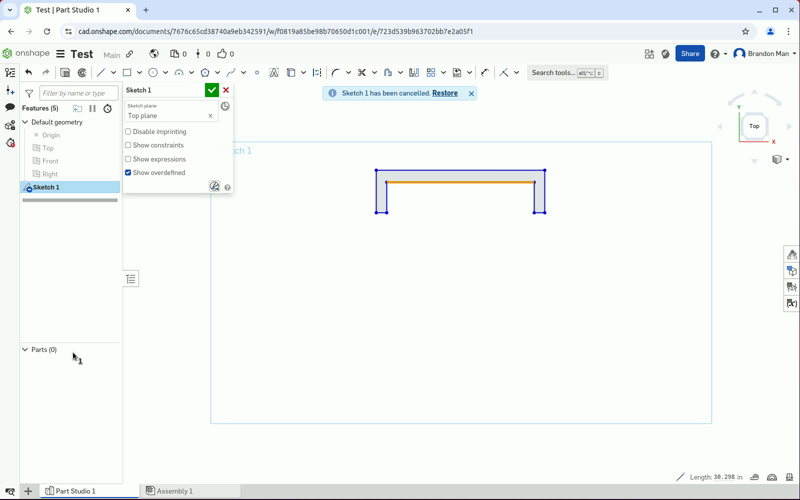
key(shift+y)
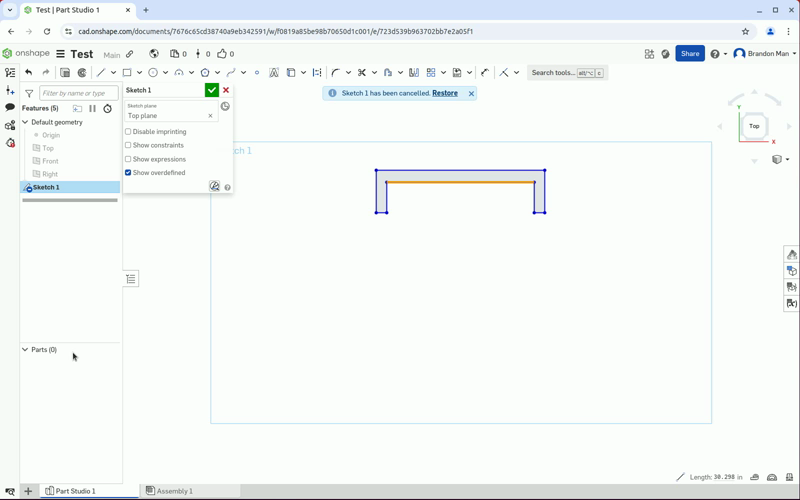
key(shift+e)
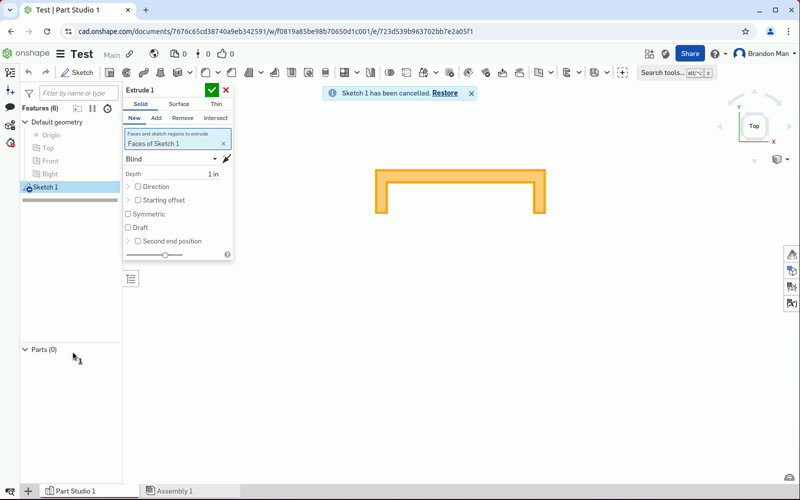
mouse_move(143, 106)
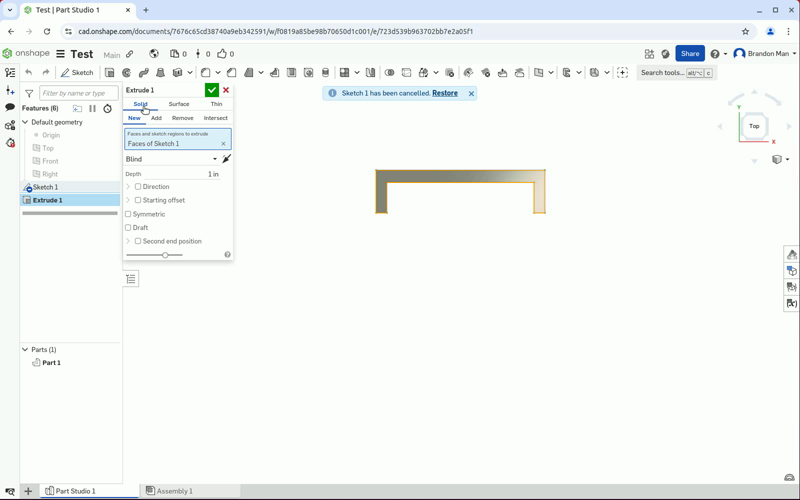
click(143, 106)
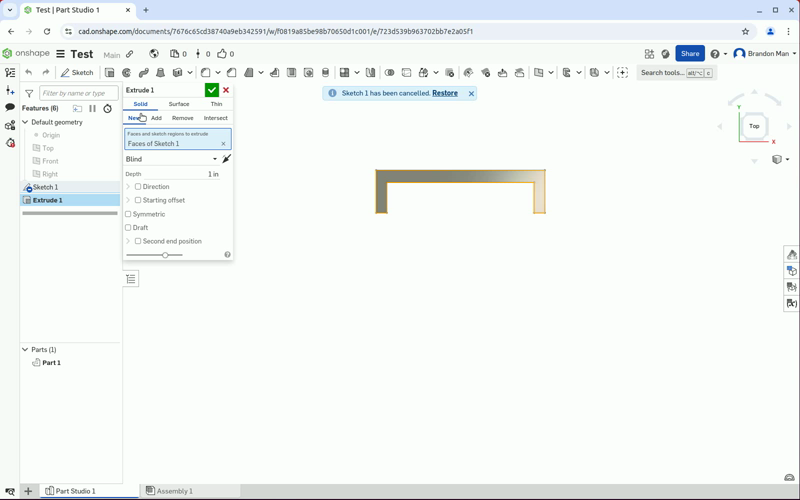
mouse_move(137, 120)
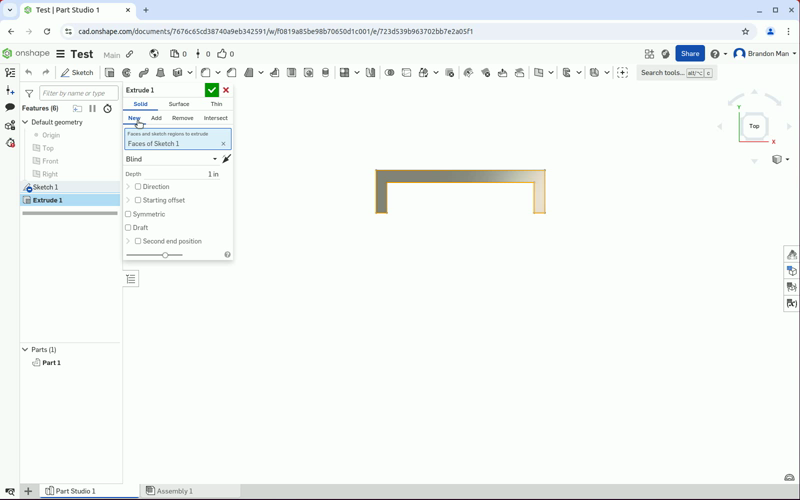
click(137, 120)
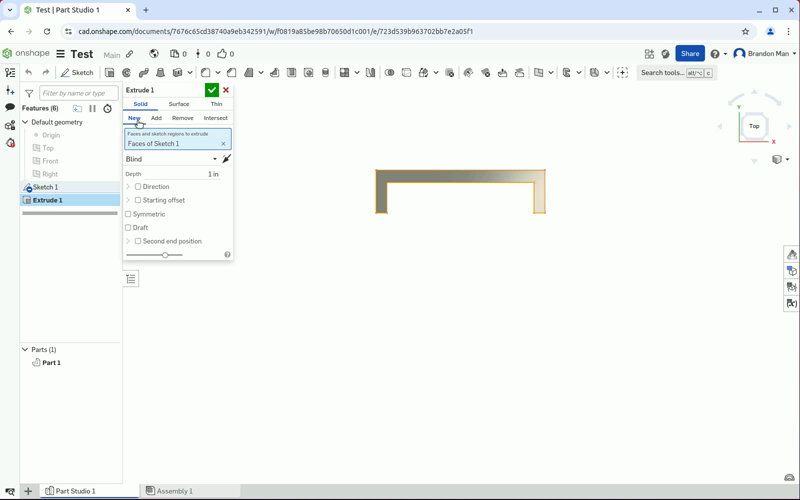
key(tab, 4)
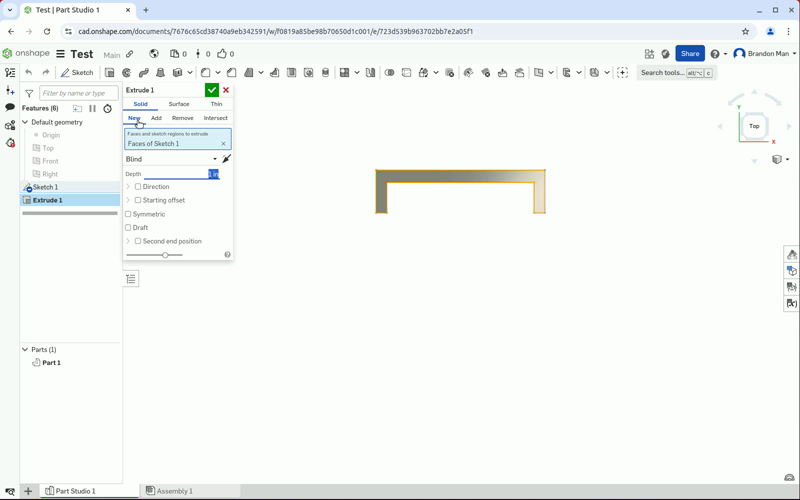
text(5.777)
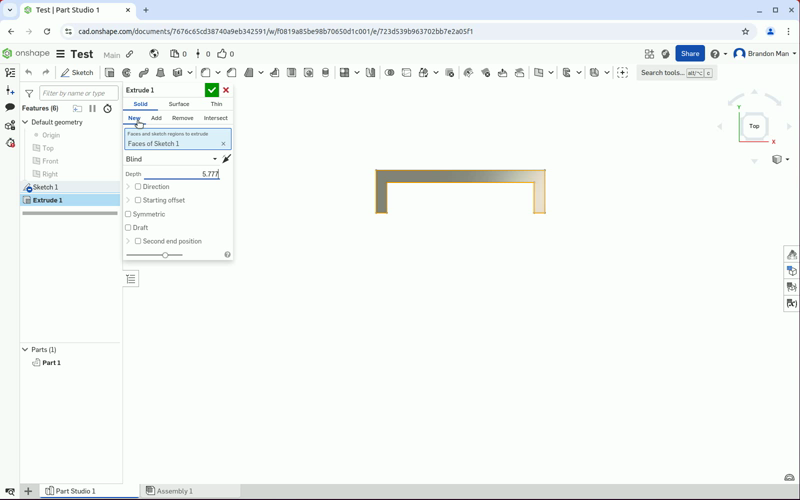
key(enter)
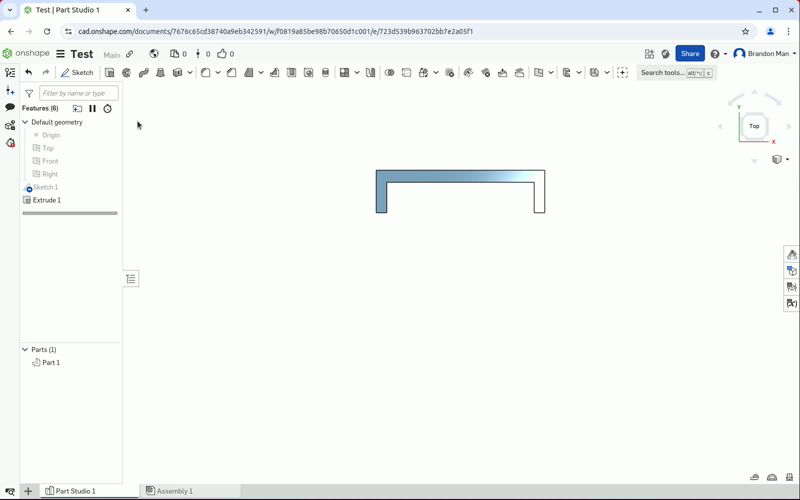
key(shift+h)
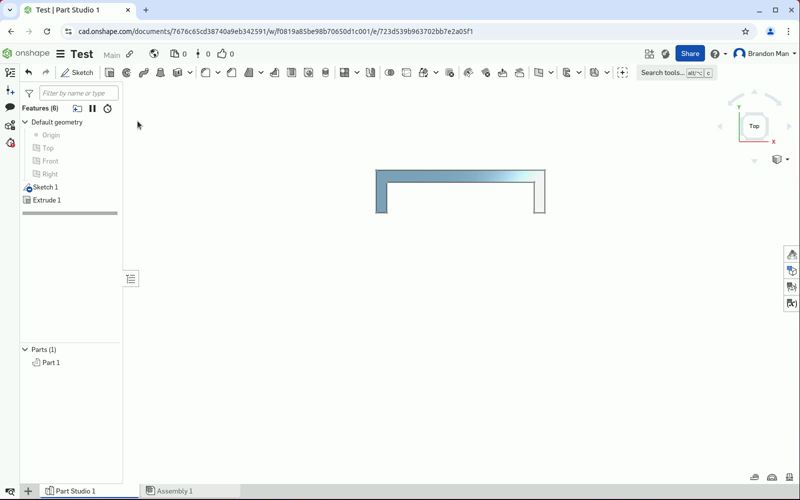
key(shift+h)
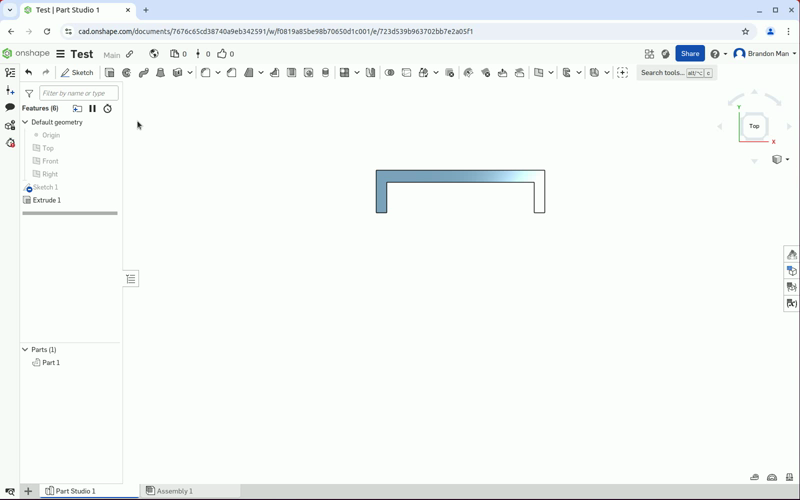
mouse_move(73, 189)
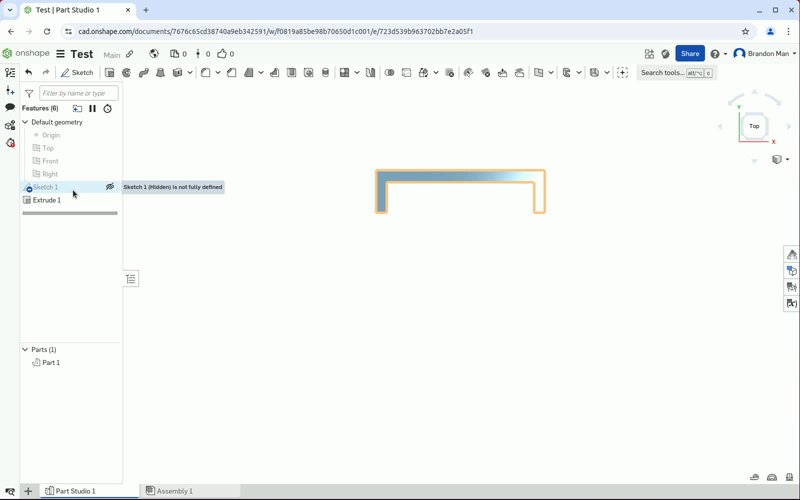
click(73, 189)
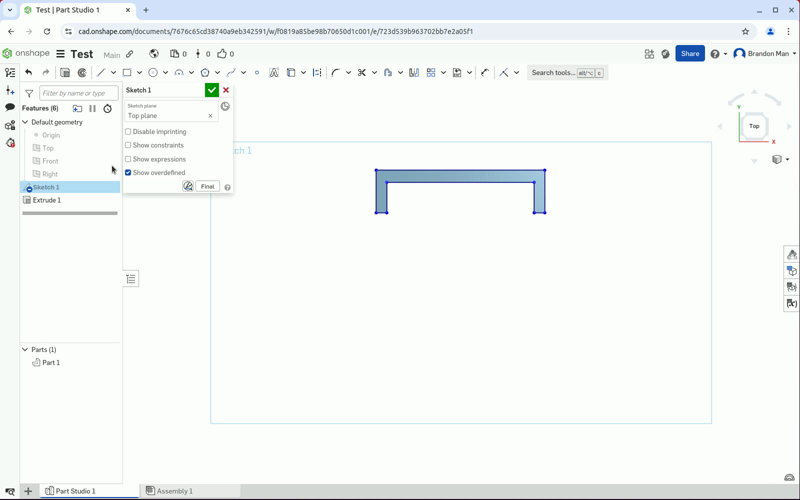
mouse_move(229, 92)
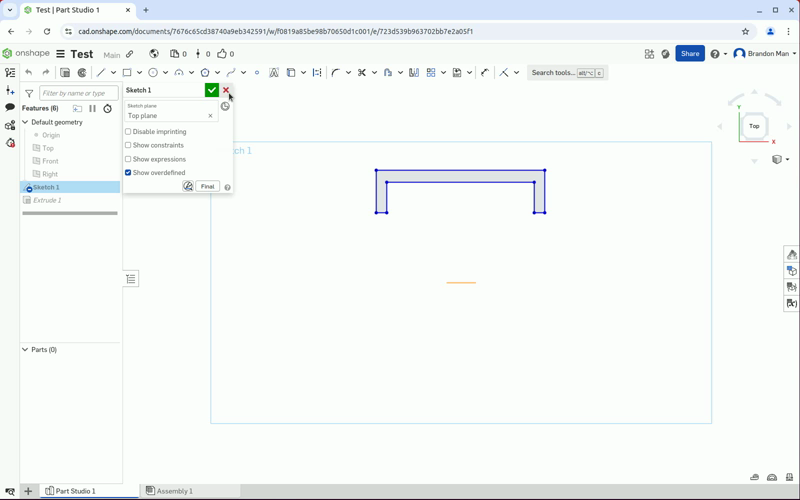
click(229, 92)
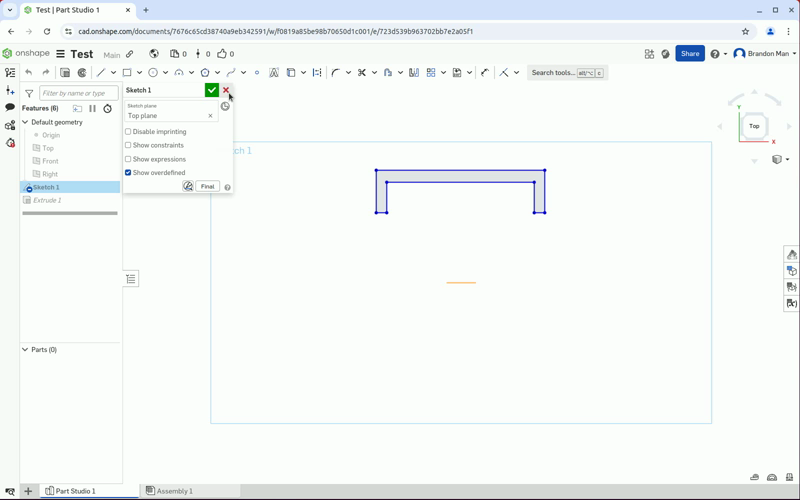
key(shift+s)
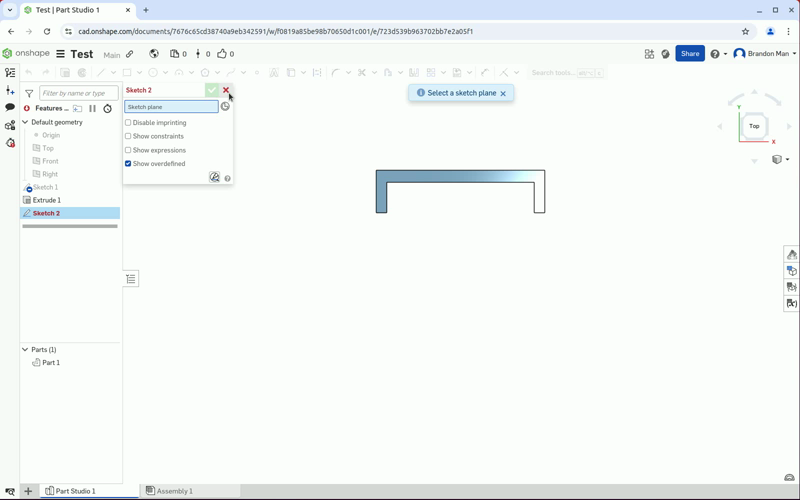
mouse_move(73, 150)
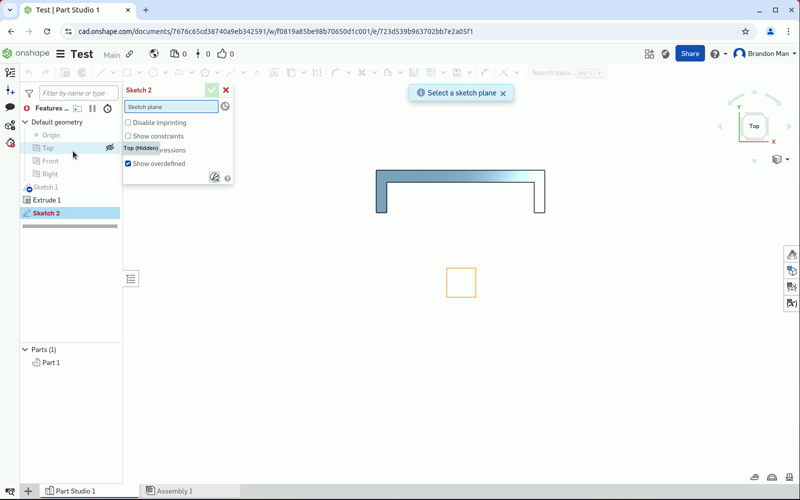
click(73, 150)
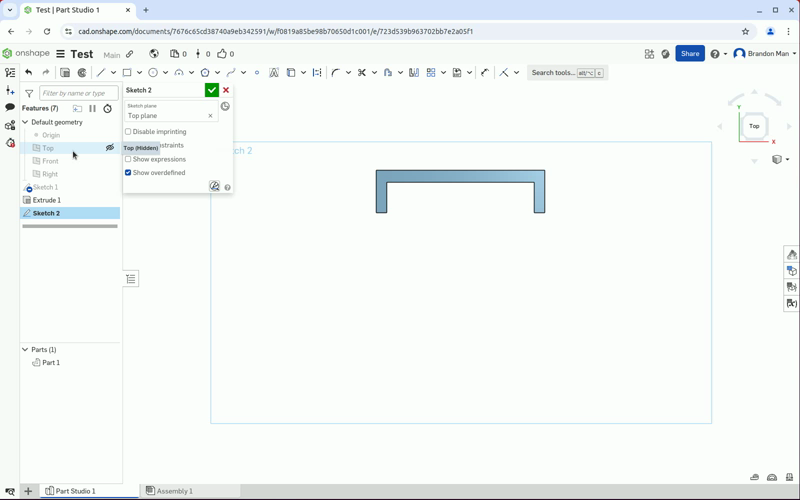
mouse_move(73, 352)
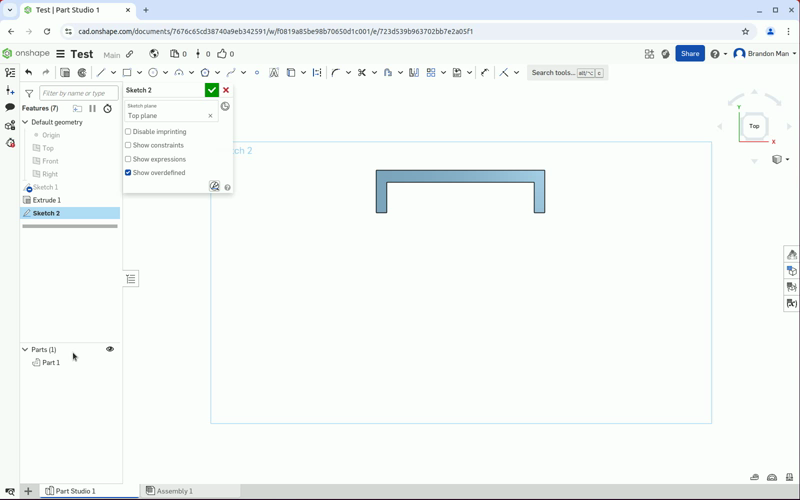
key(y)
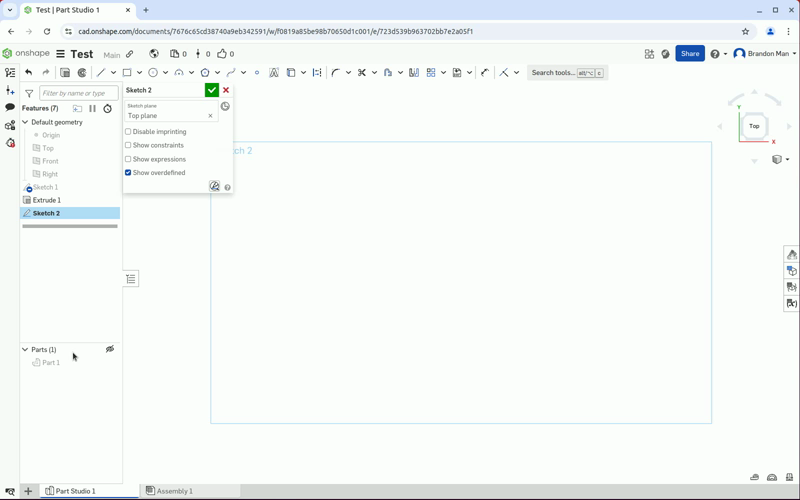
key(l)
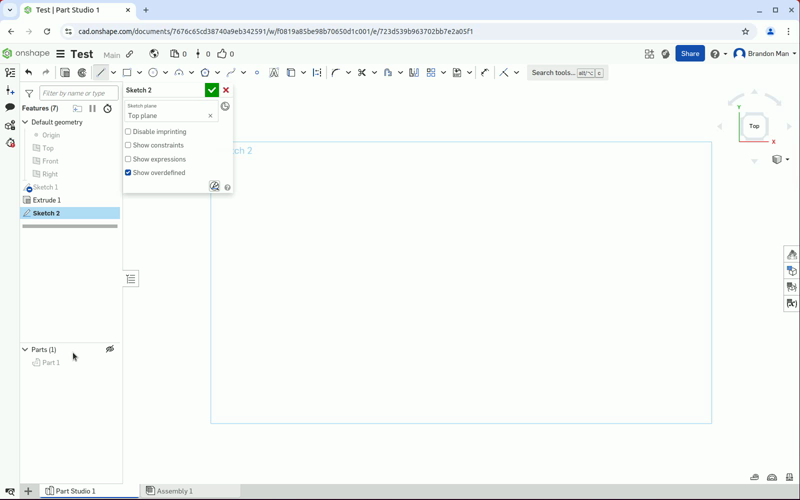
key_down(shift)
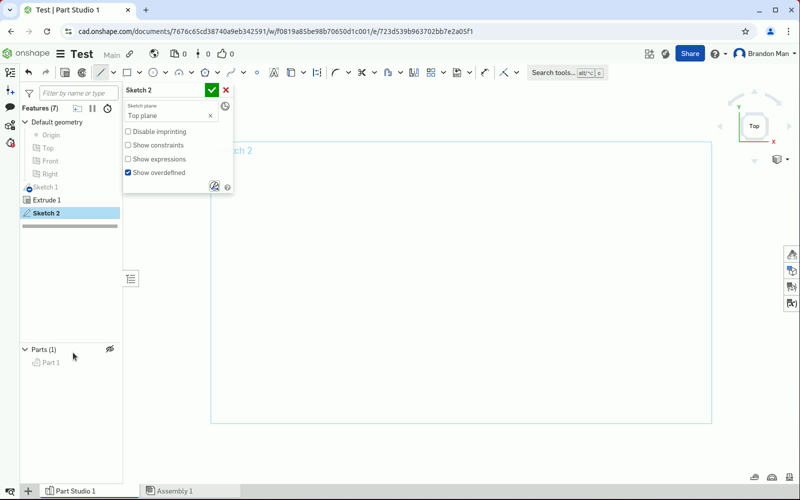
mouse_move(376, 217)
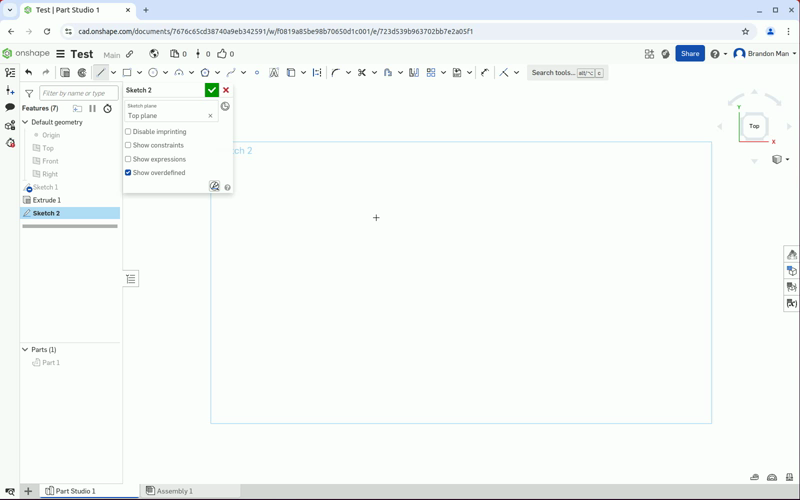
click(376, 217)
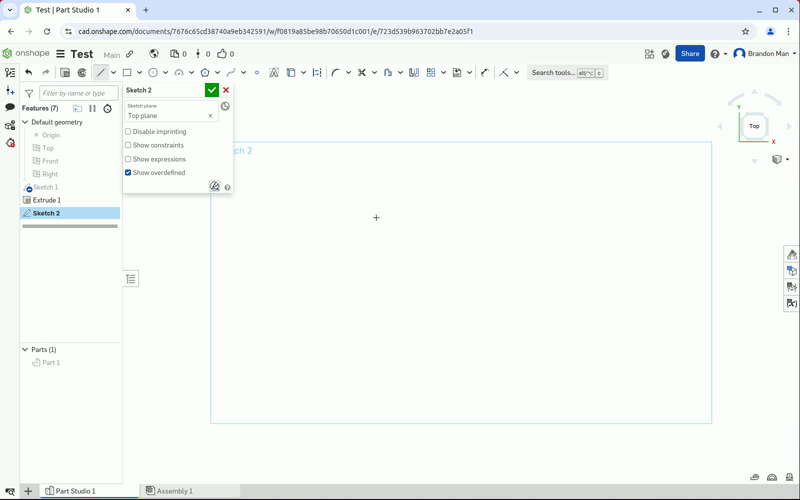
key_up(shift)
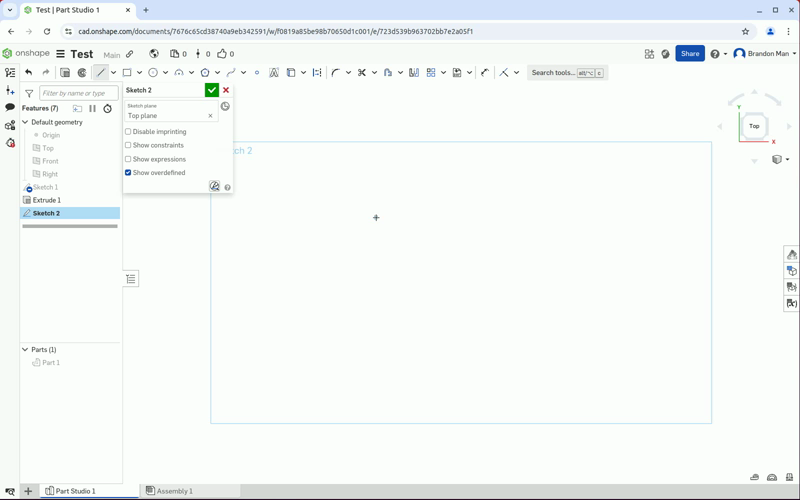
key_down(shift)
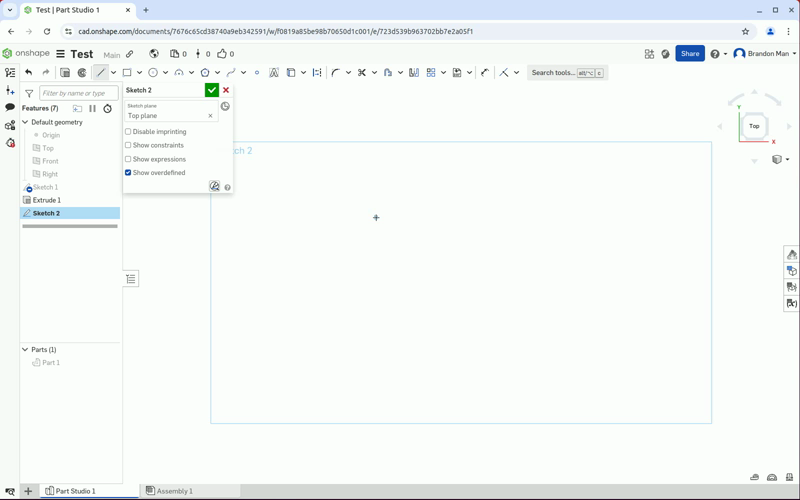
mouse_move(406, 217)
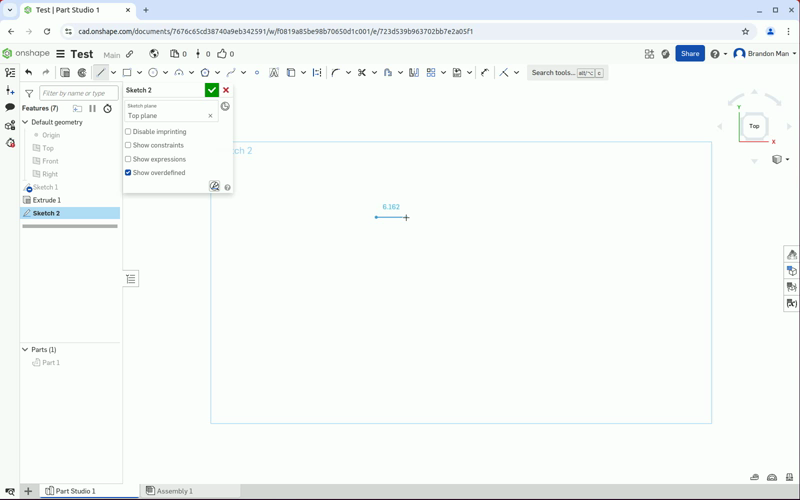
mouse_move(408, 217)
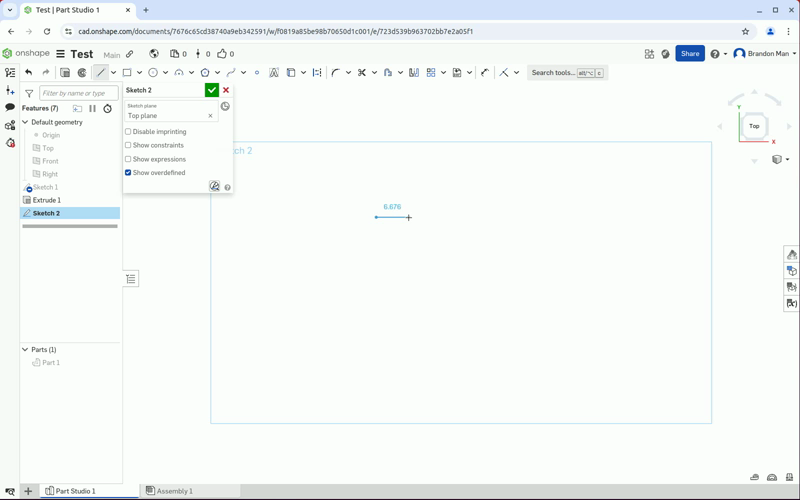
click(408, 217)
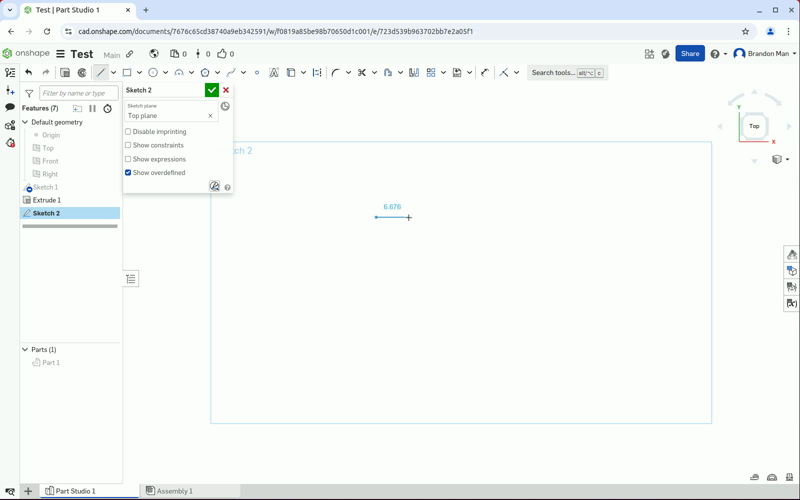
key_up(shift)
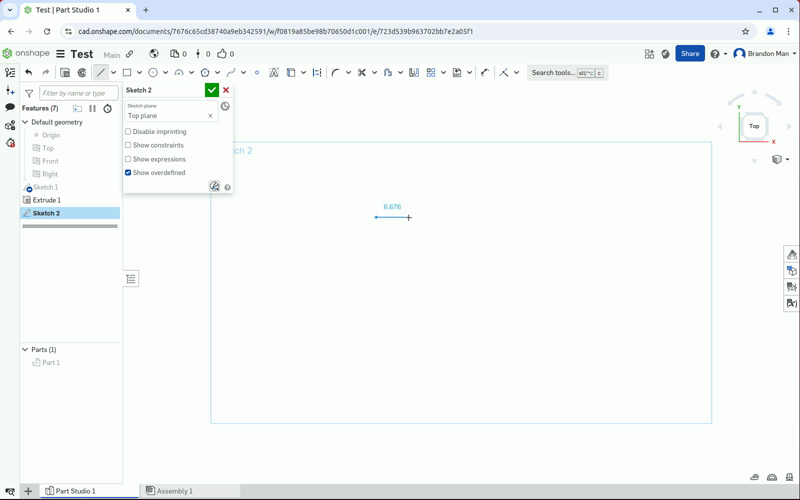
key_down(shift)
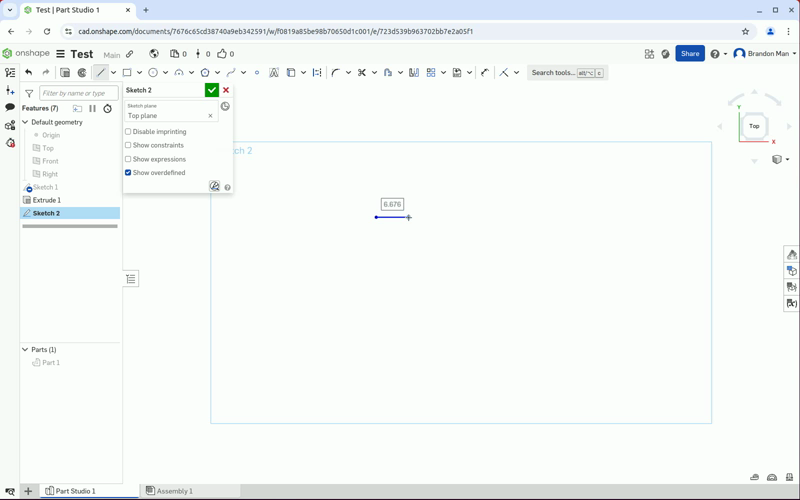
mouse_move(438, 217)
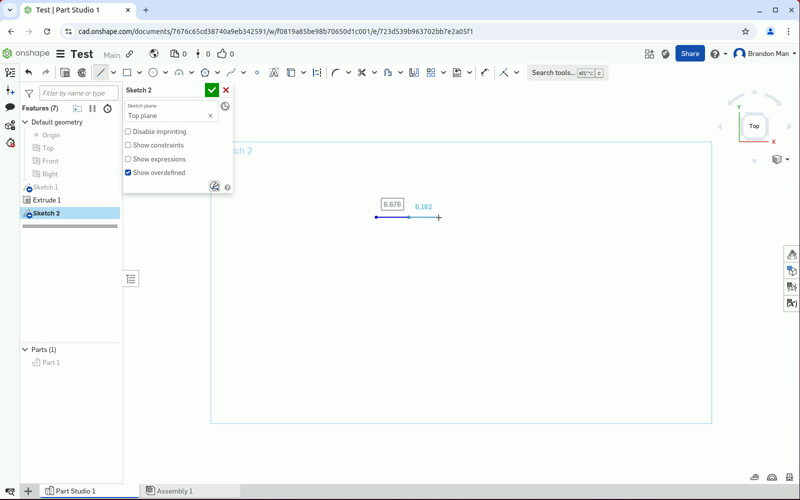
mouse_move(408, 211)
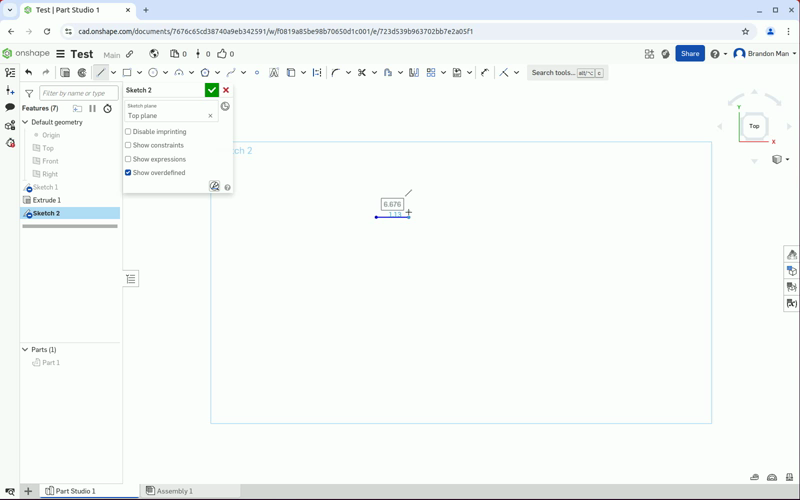
scroll(6)
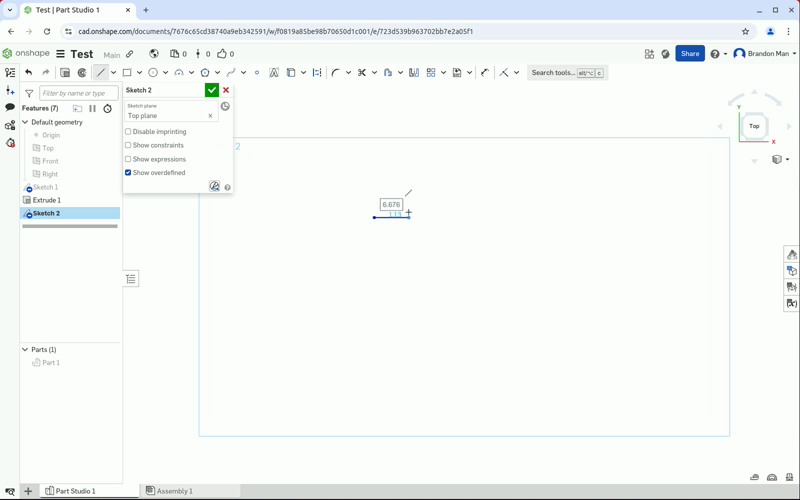
scroll(6)
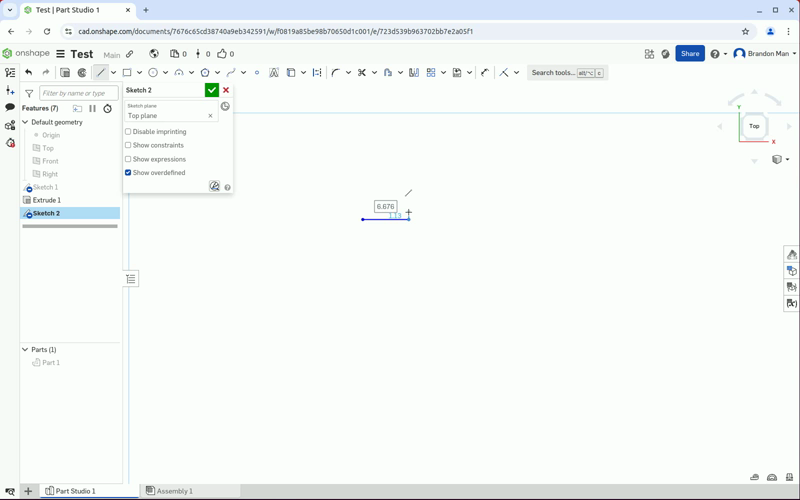
scroll(6)
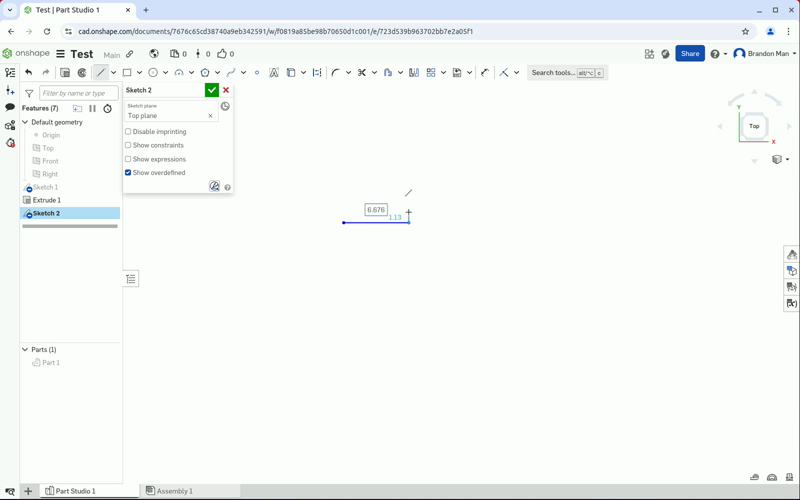
scroll(6)
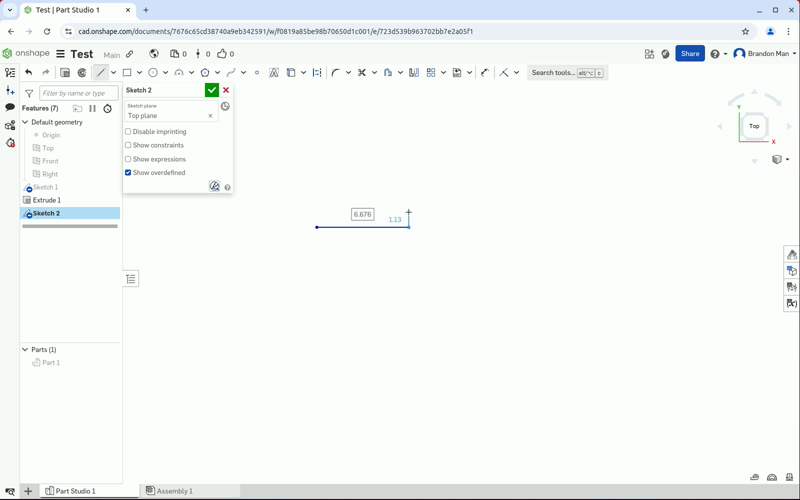
scroll(6)
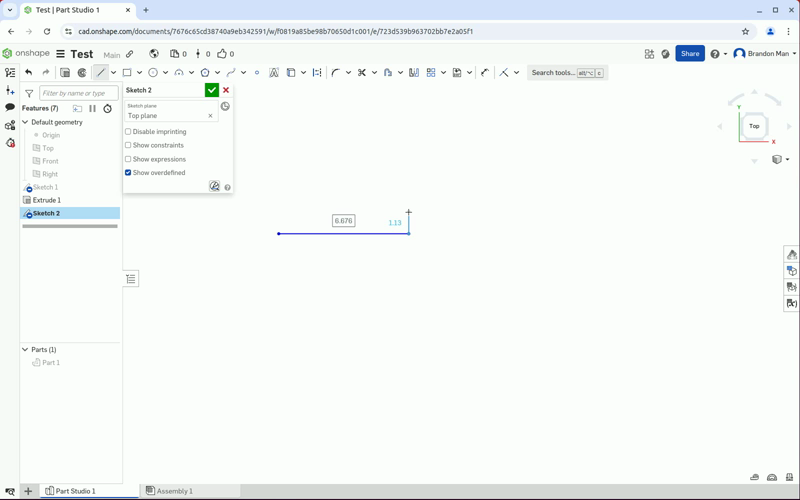
scroll(6)
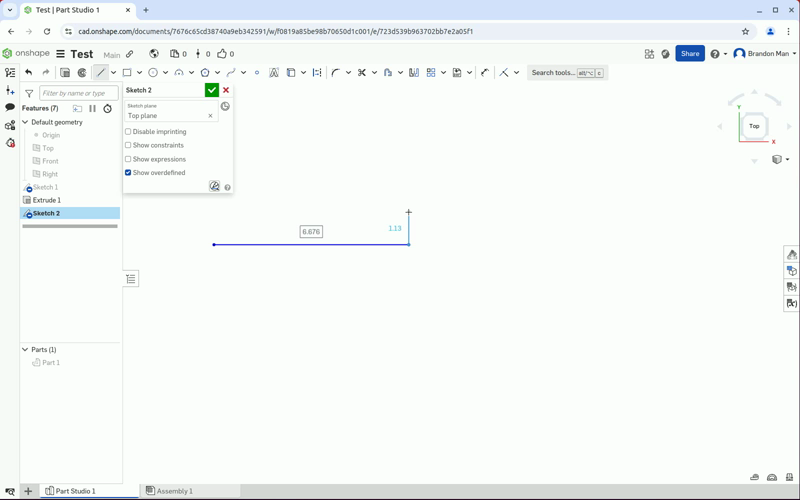
scroll(6)
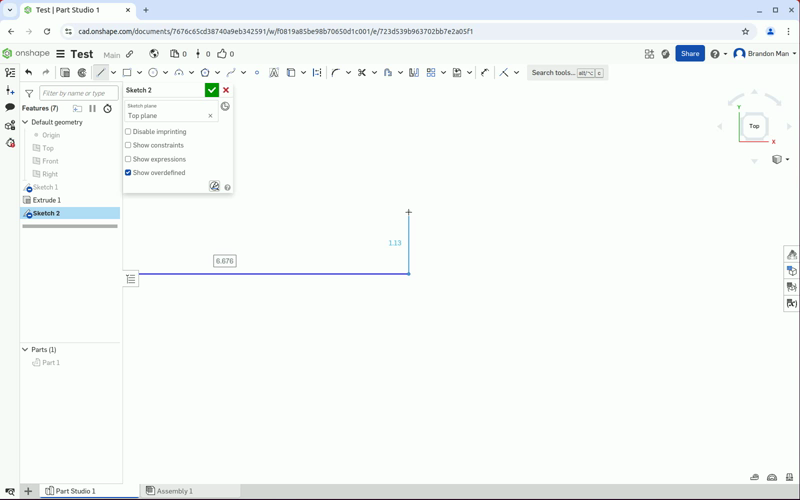
click(408, 211)
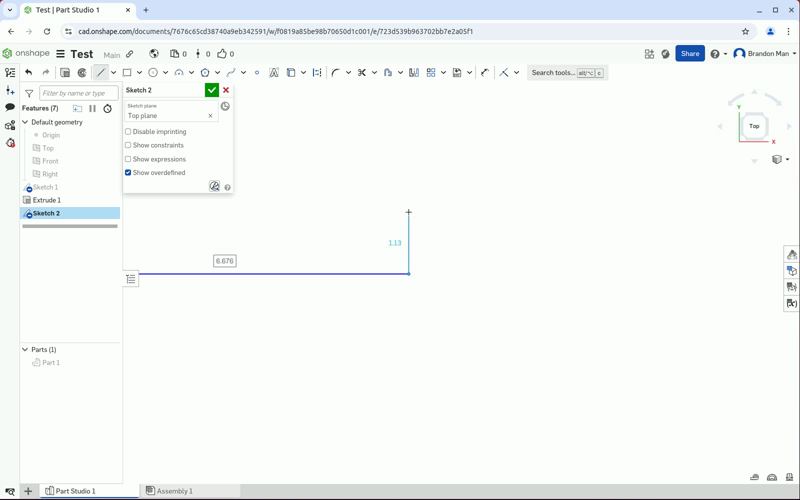
scroll(-6)
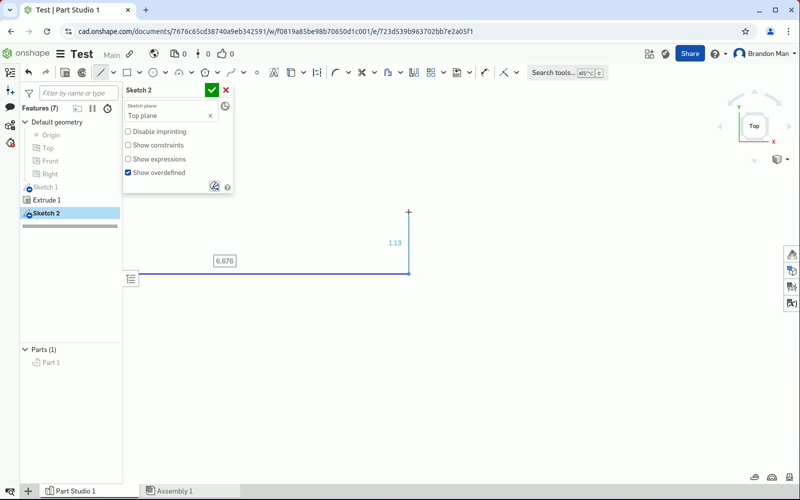
scroll(-6)
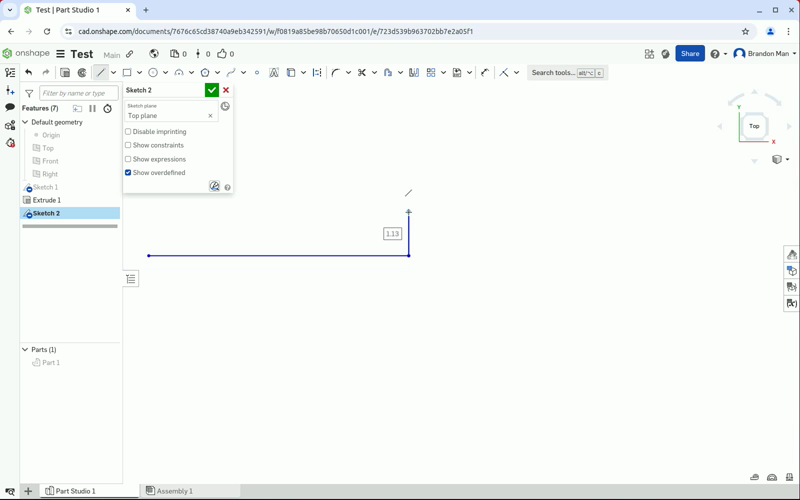
scroll(-6)
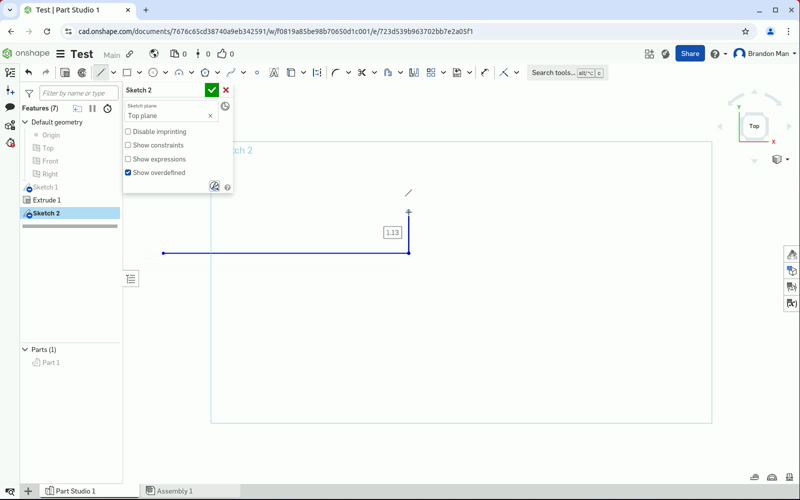
scroll(-6)
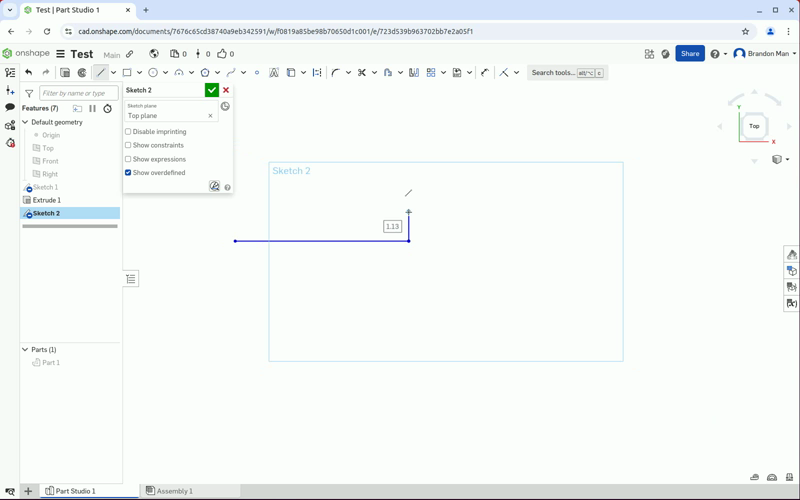
scroll(-6)
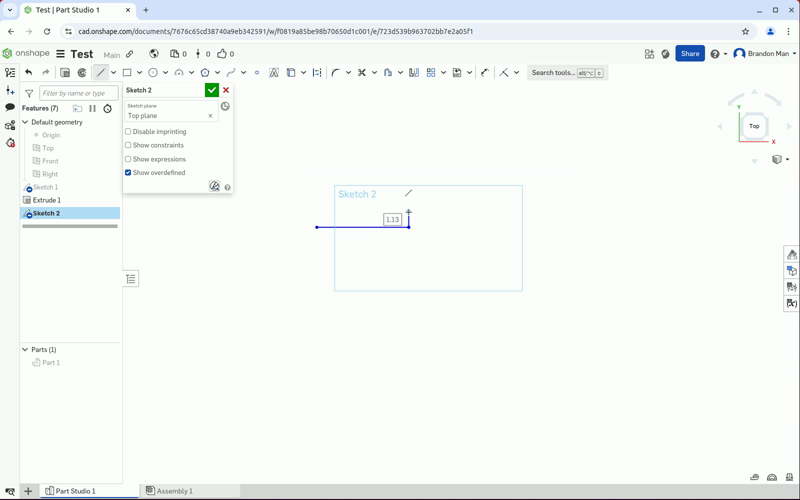
scroll(-6)
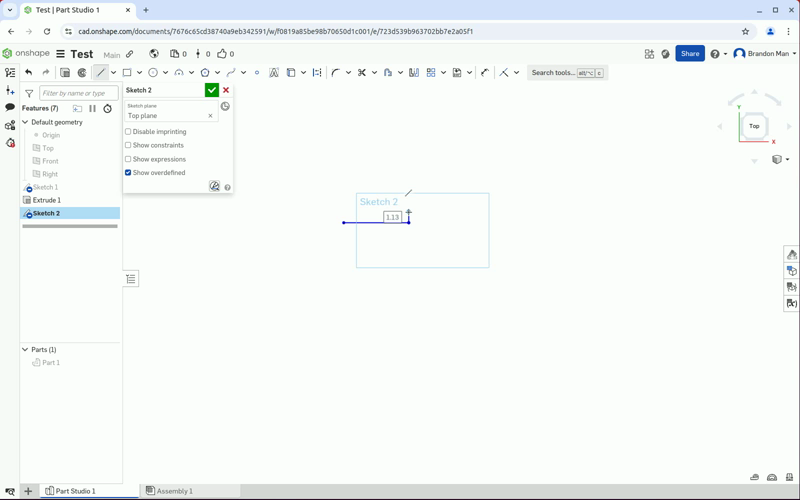
scroll(-6)
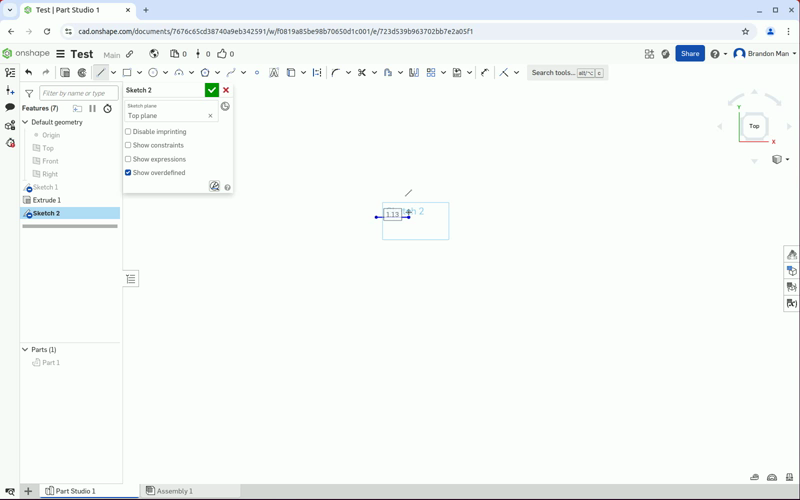
key_up(shift)
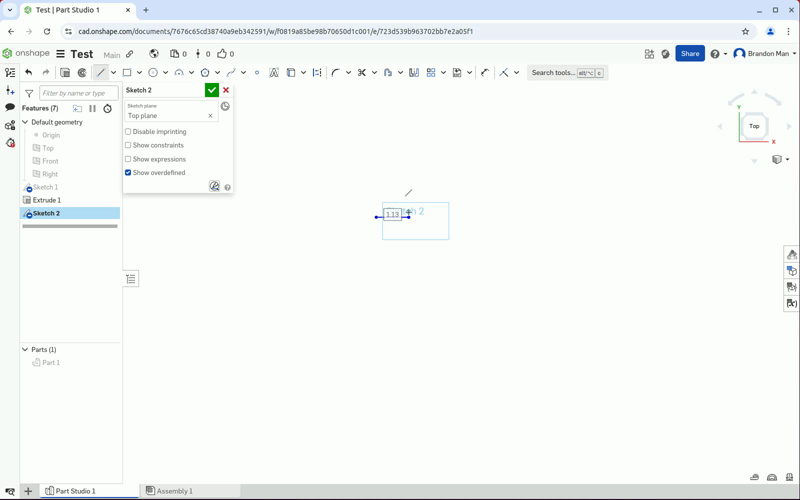
key_down(shift)
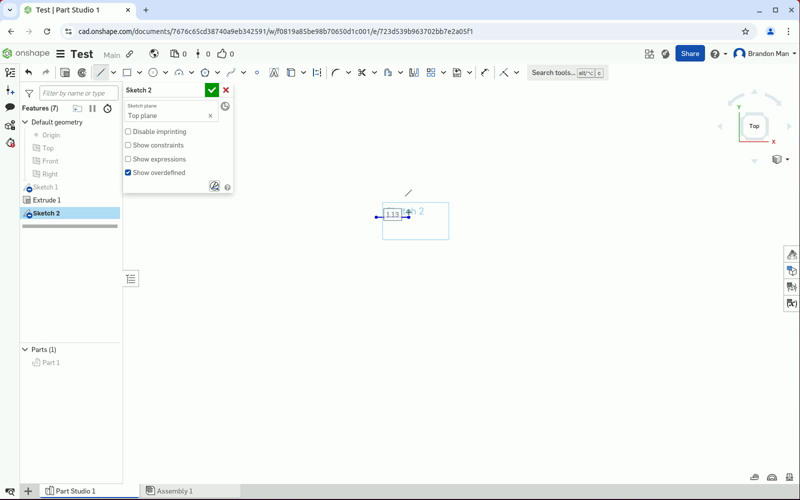
mouse_move(438, 211)
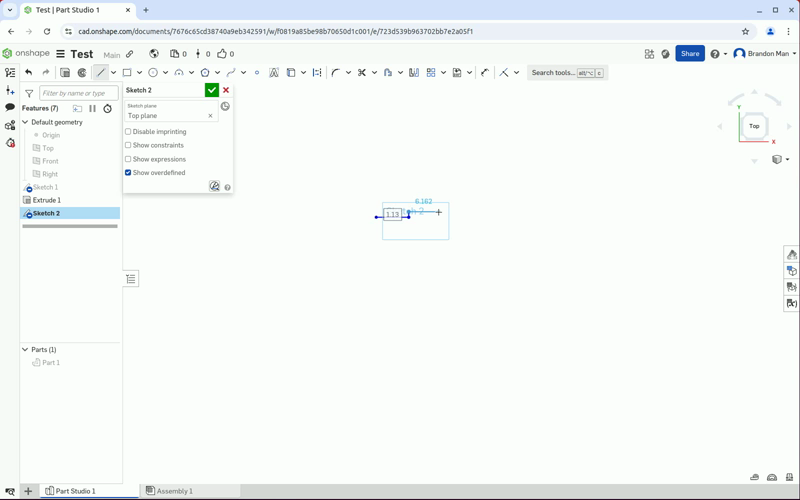
mouse_move(387, 211)
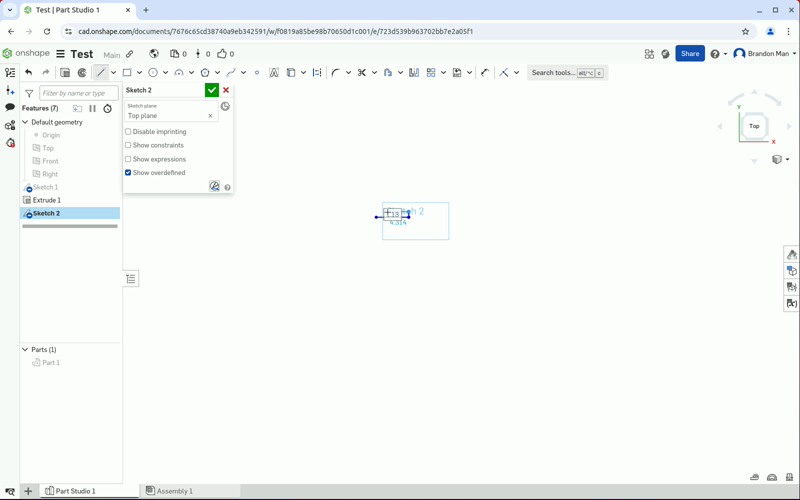
click(387, 211)
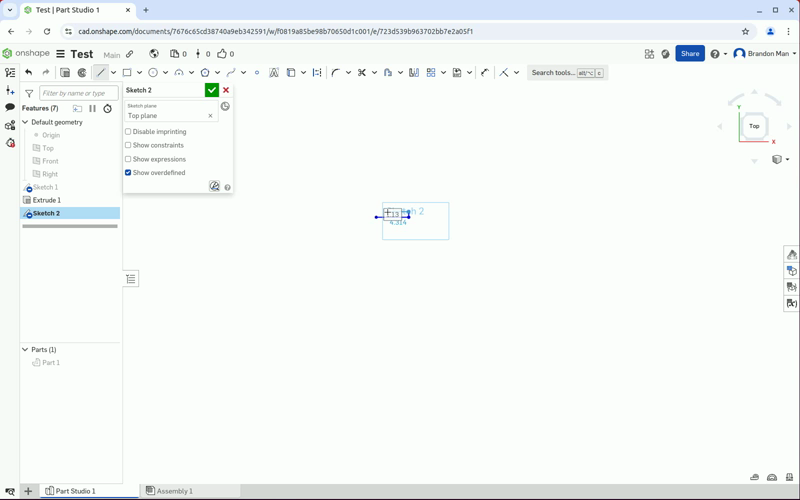
key_up(shift)
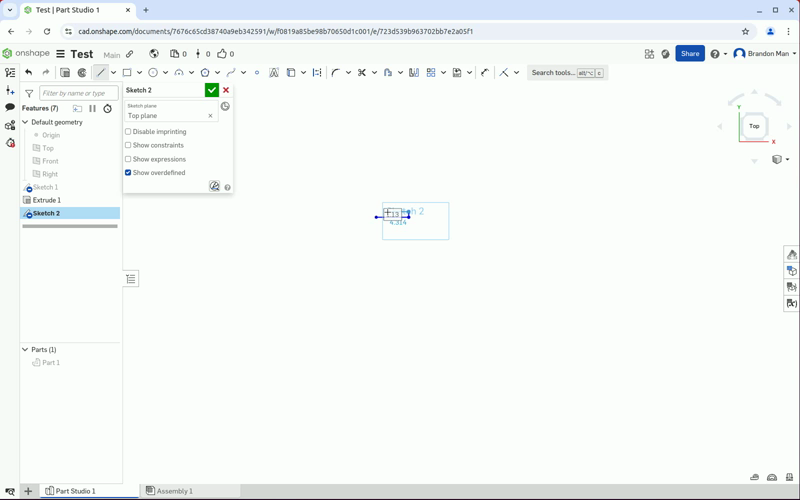
key_down(shift)
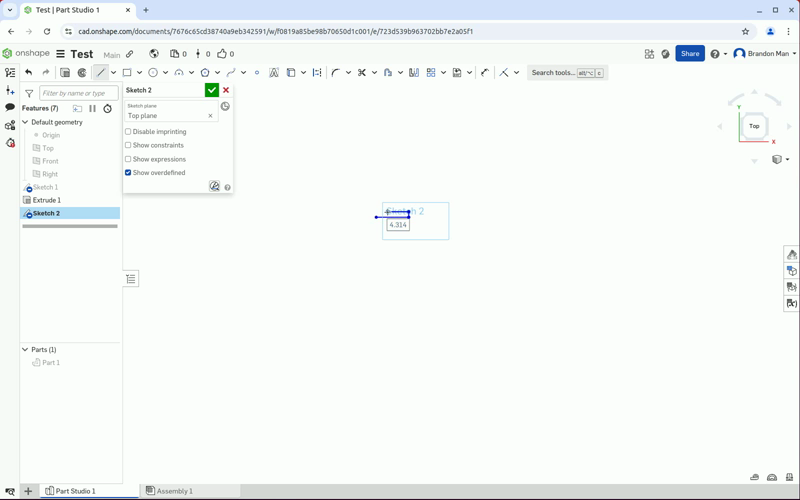
mouse_move(417, 211)
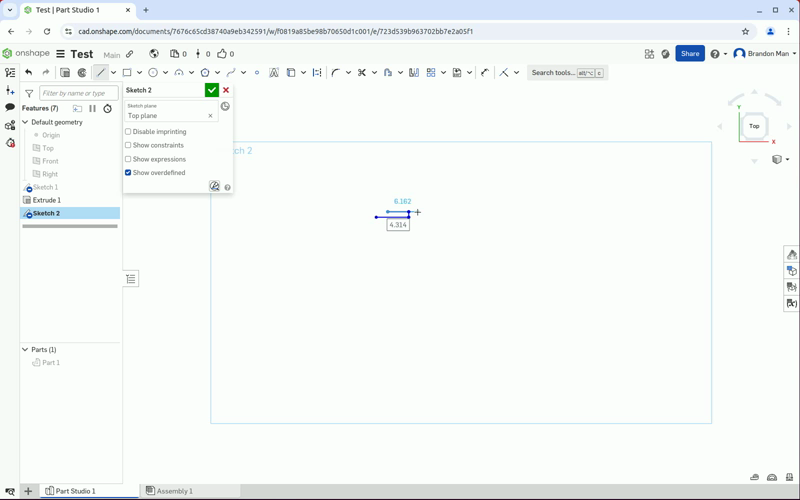
mouse_move(376, 211)
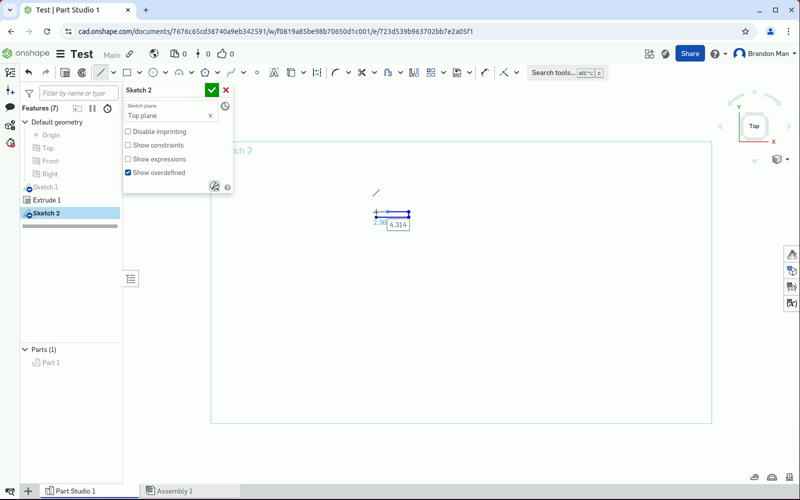
click(376, 211)
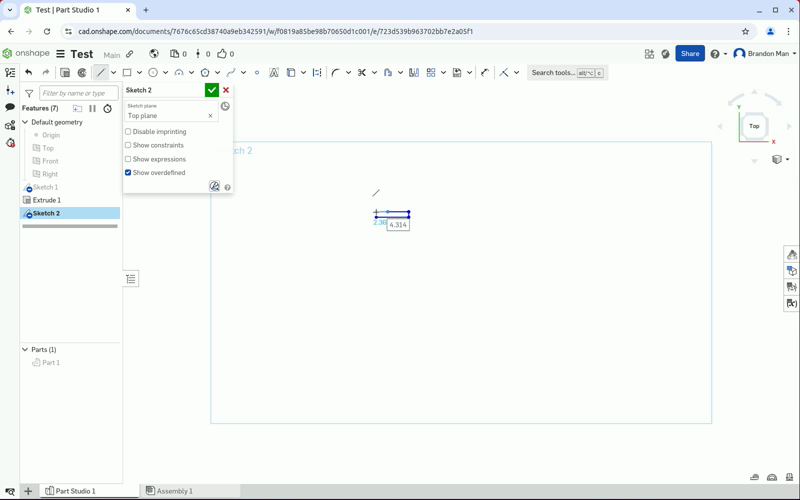
key_up(shift)
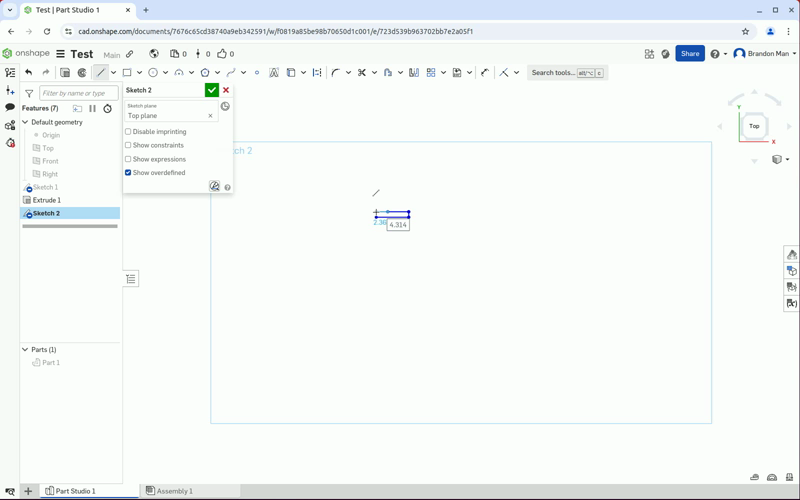
mouse_move(406, 211)
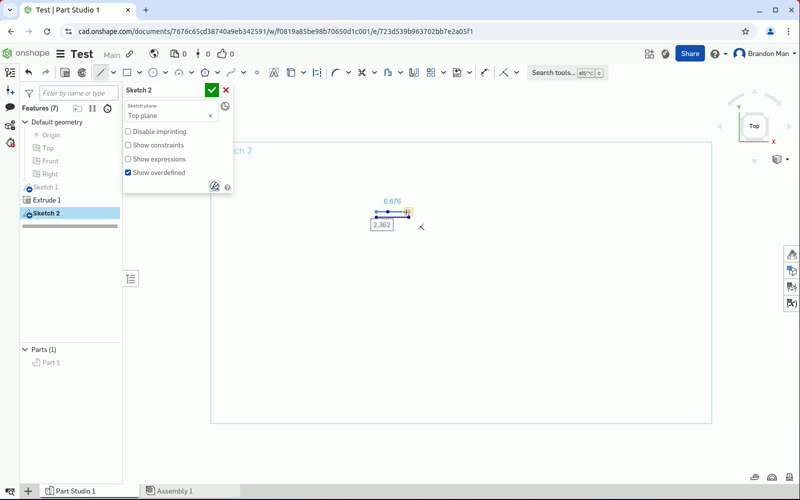
key_down(shift)
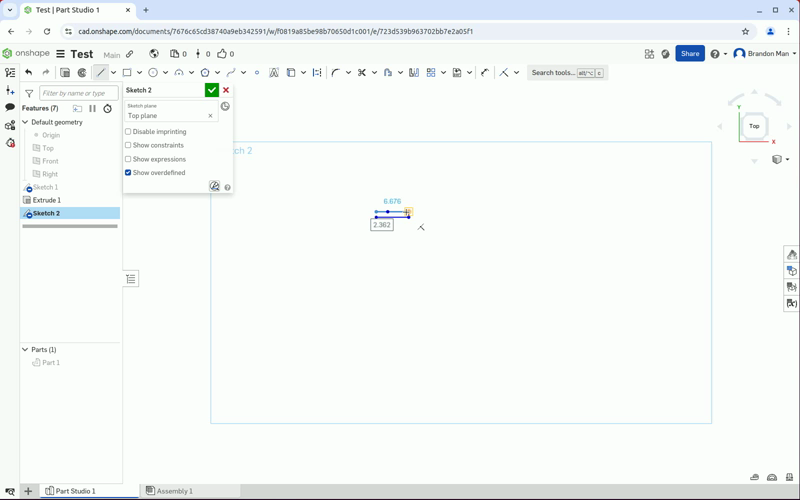
mouse_move(376, 217)
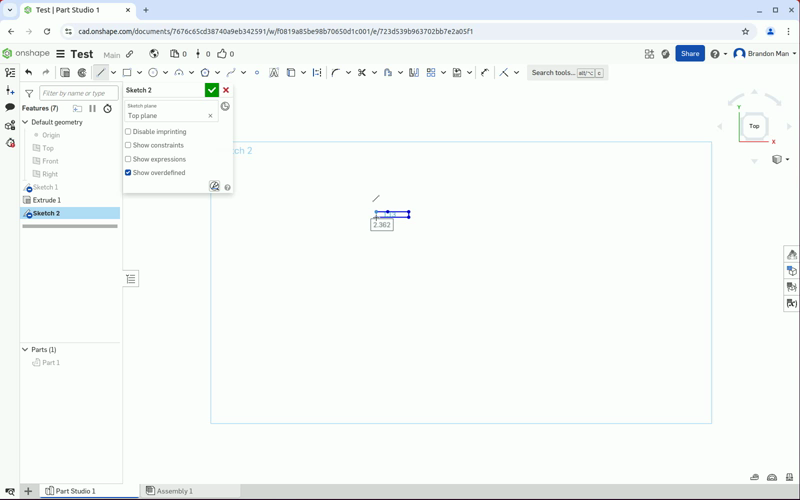
scroll(6)
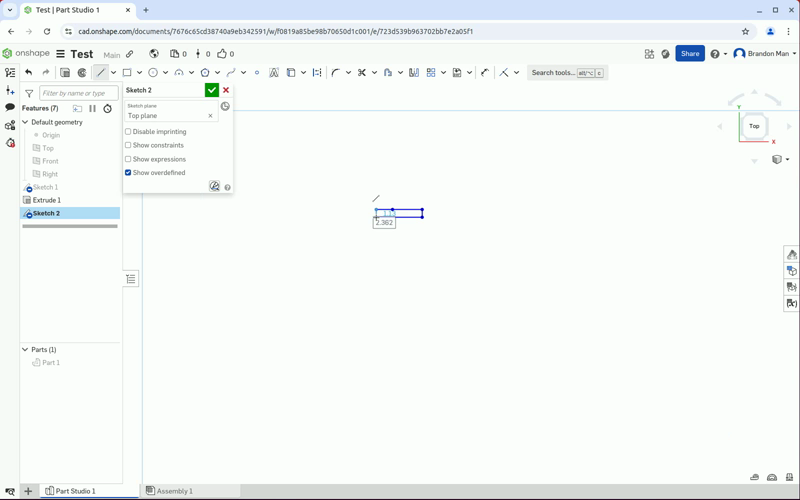
scroll(6)
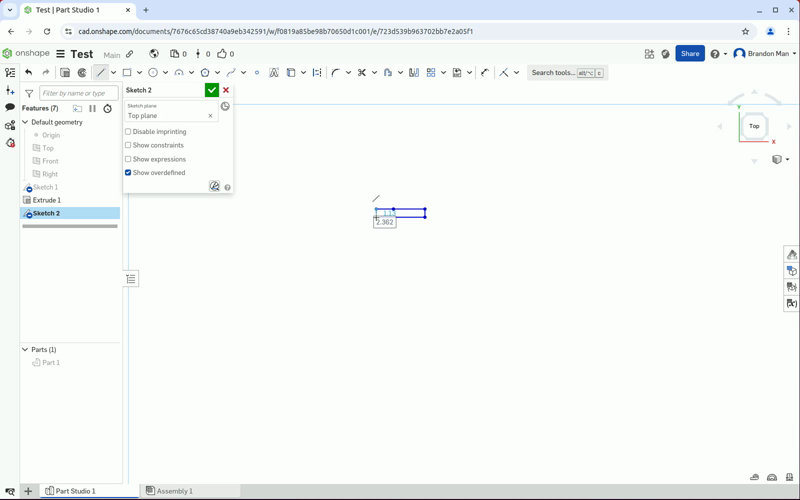
scroll(6)
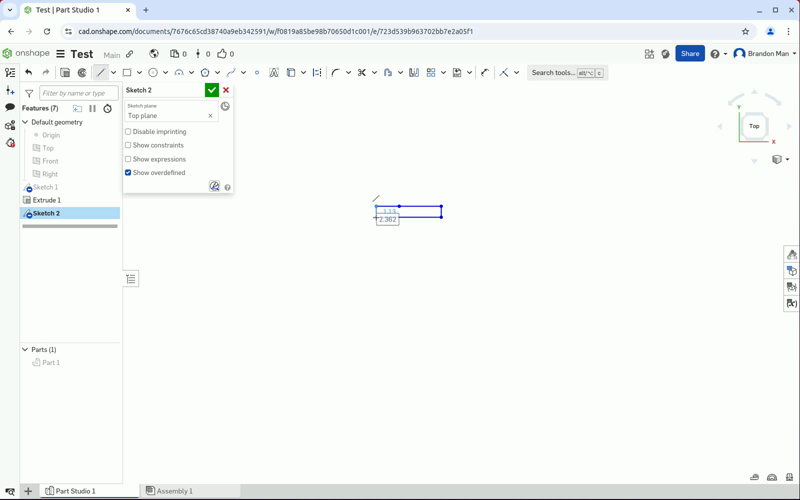
scroll(6)
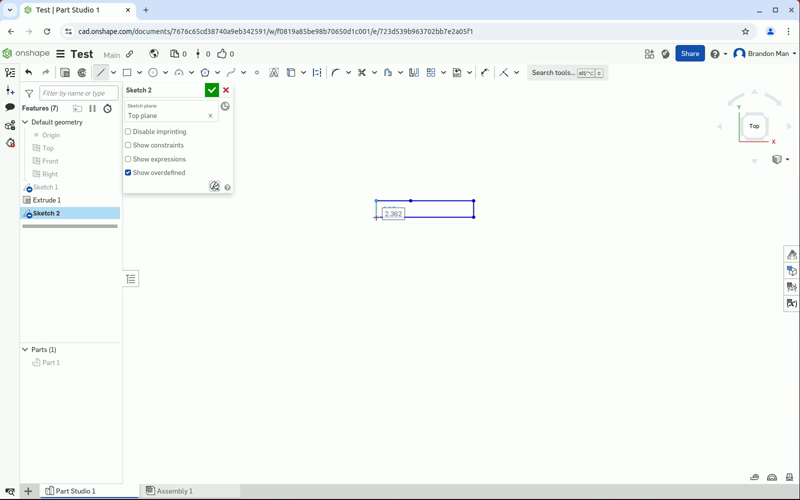
scroll(6)
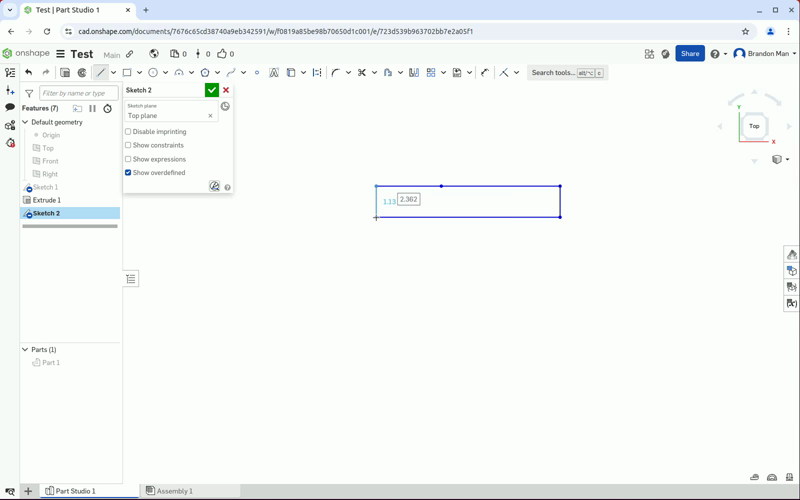
scroll(6)
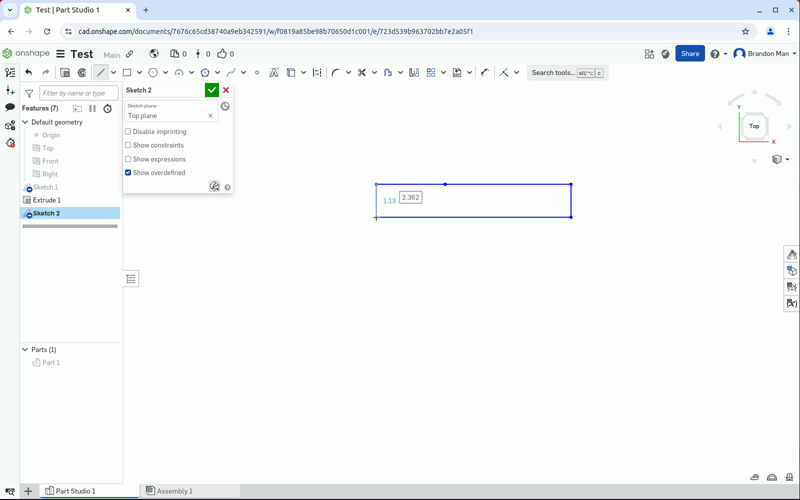
scroll(6)
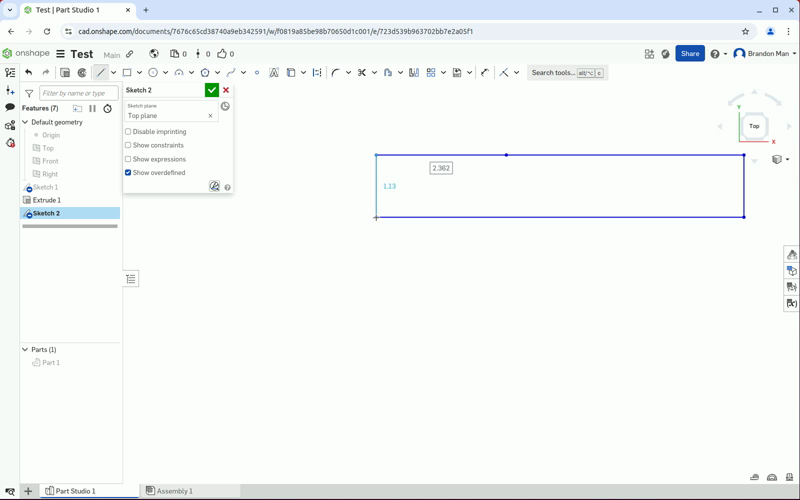
key_up(shift)
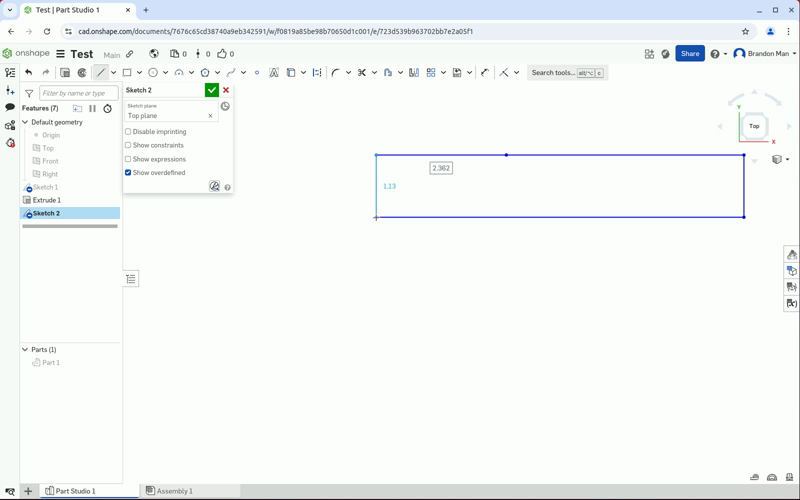
click(376, 217)
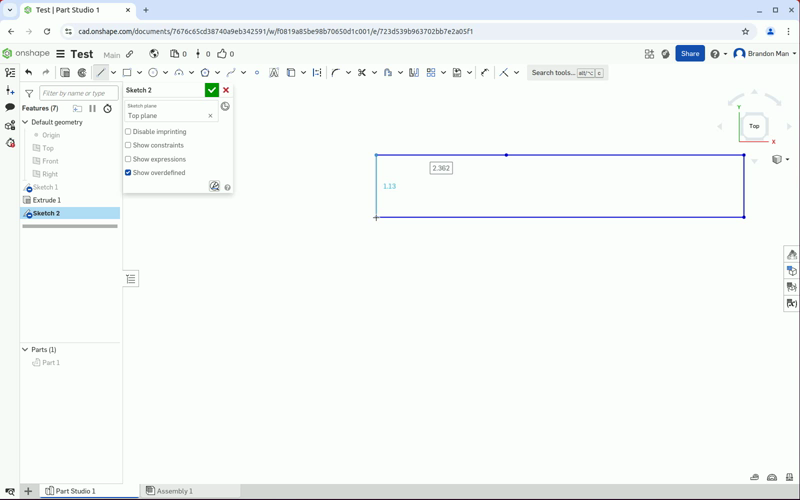
scroll(-6)
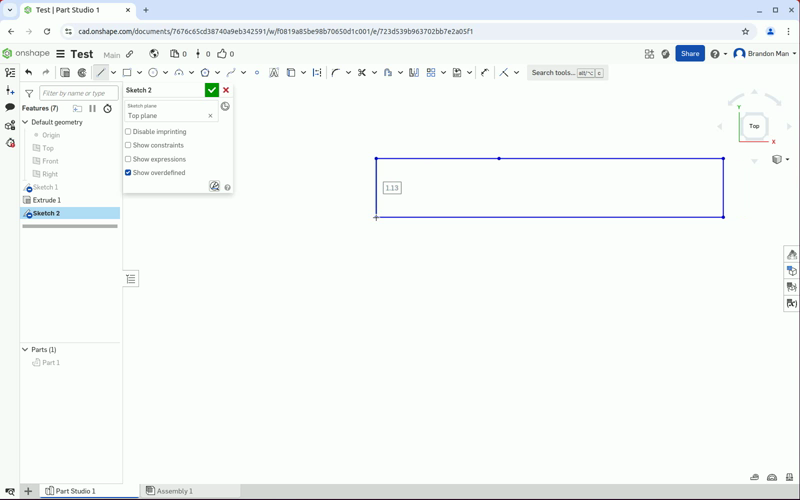
scroll(-6)
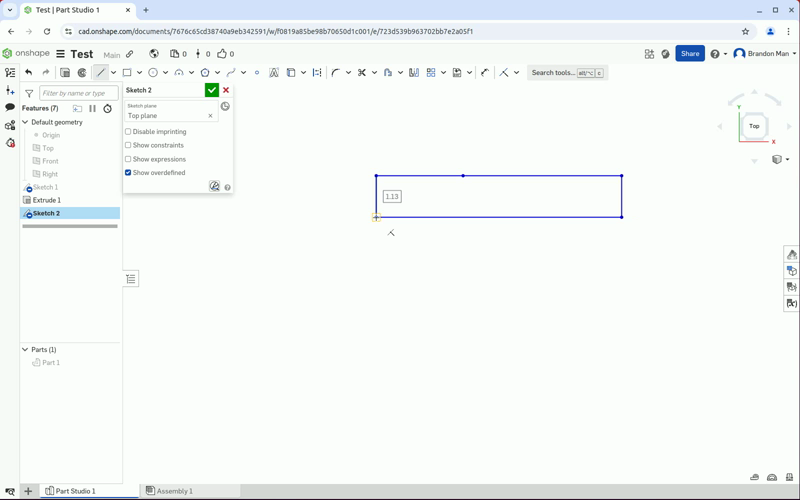
scroll(-6)
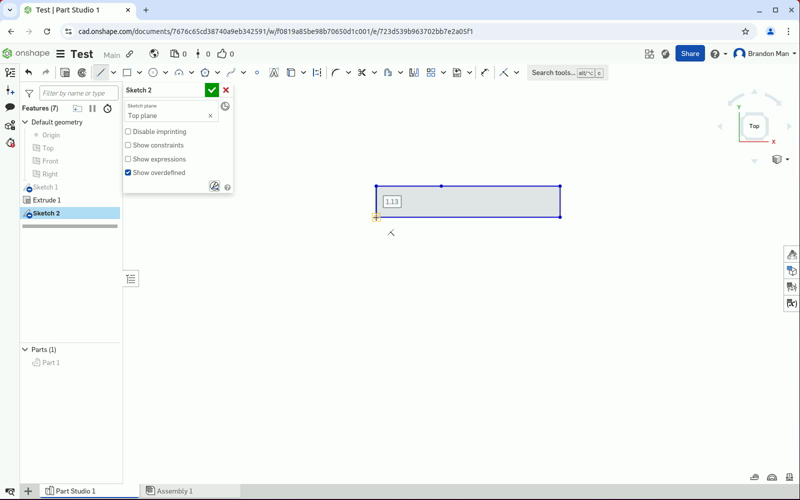
scroll(-6)
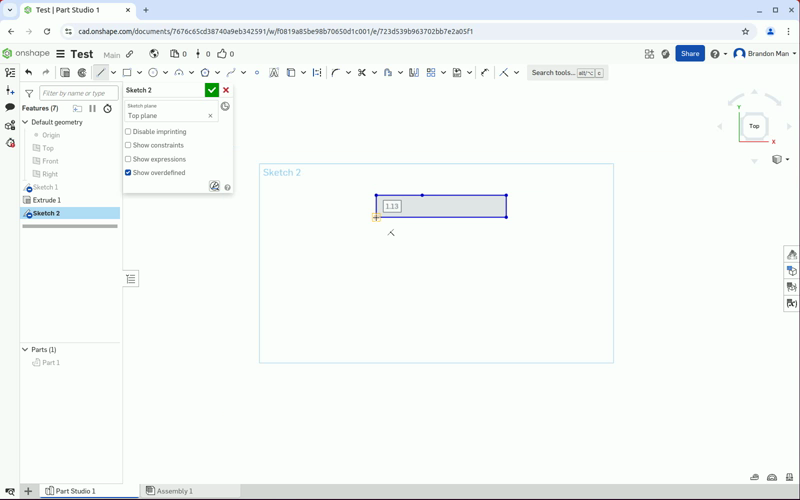
scroll(-6)
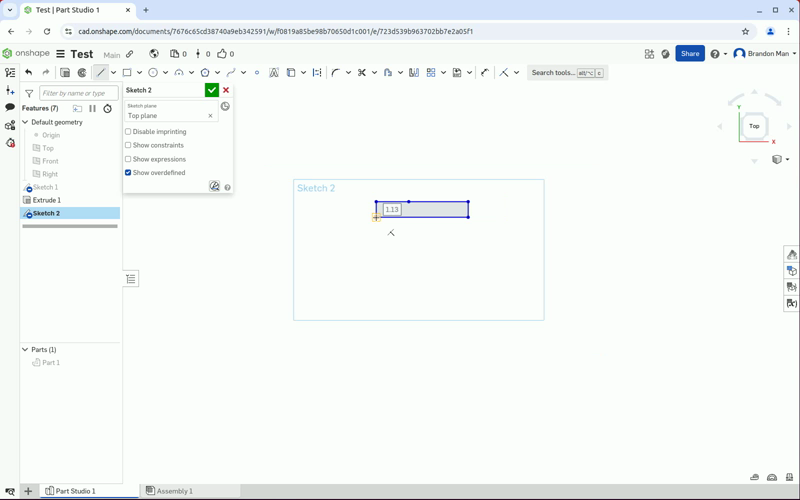
scroll(-6)
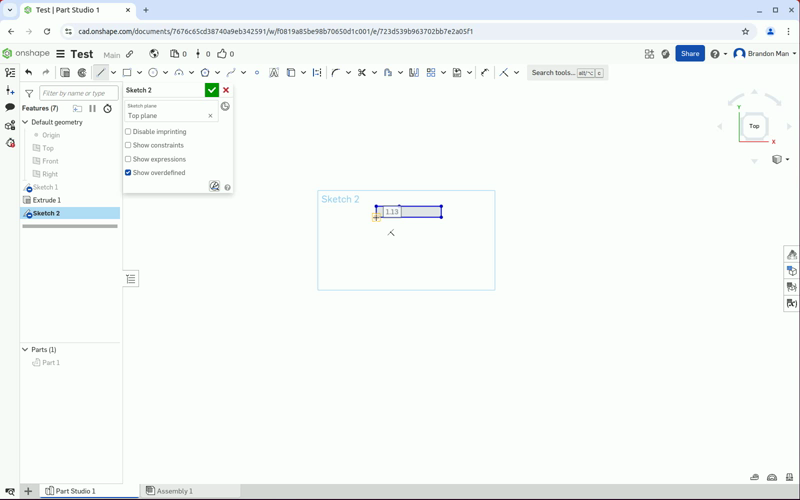
scroll(-6)
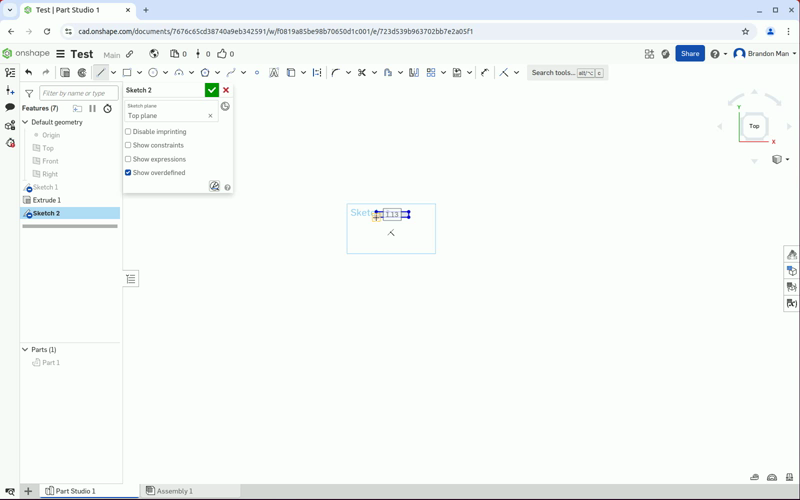
key(esc)
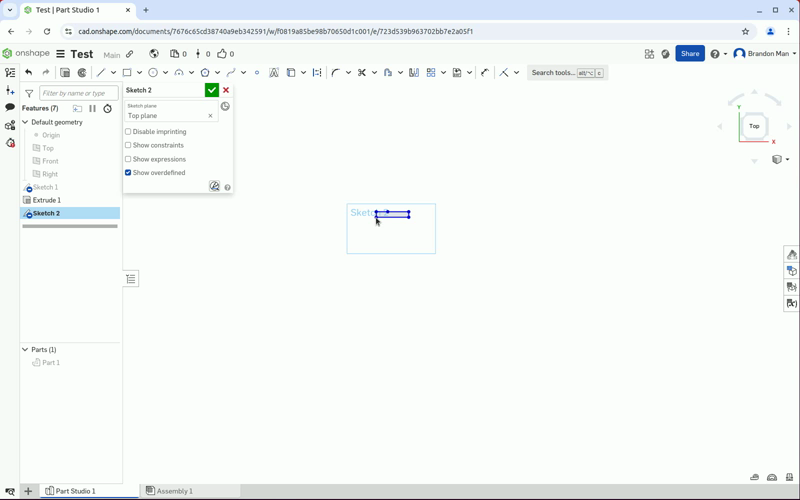
mouse_move(382, 213)
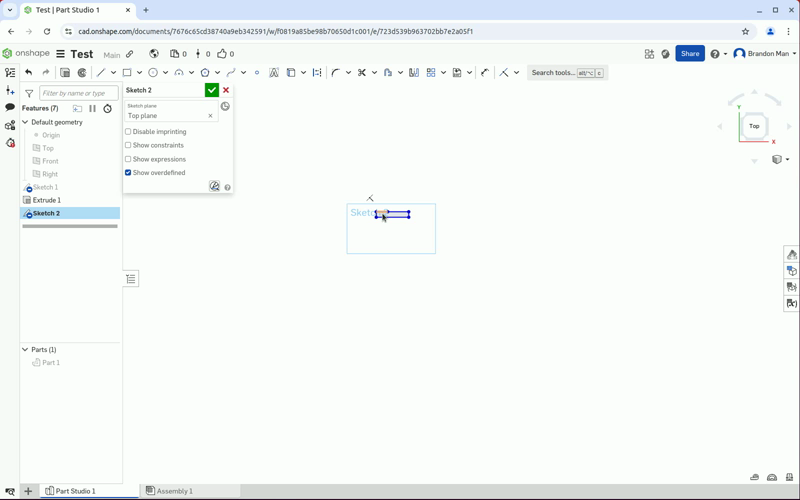
scroll(6)
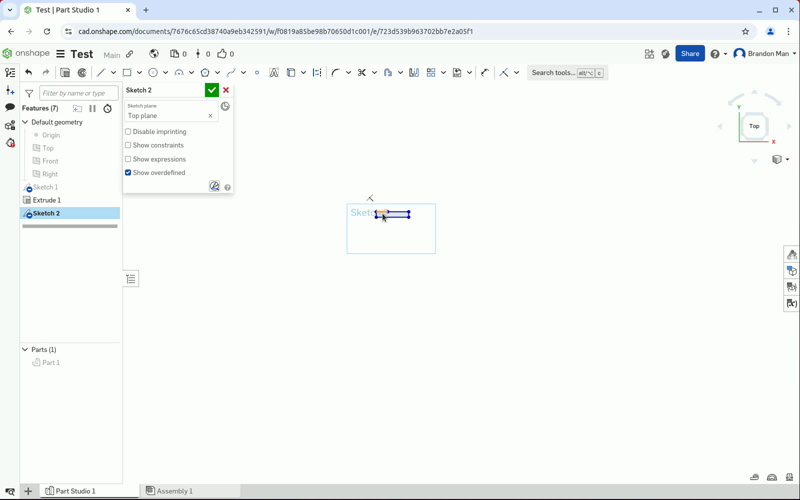
scroll(6)
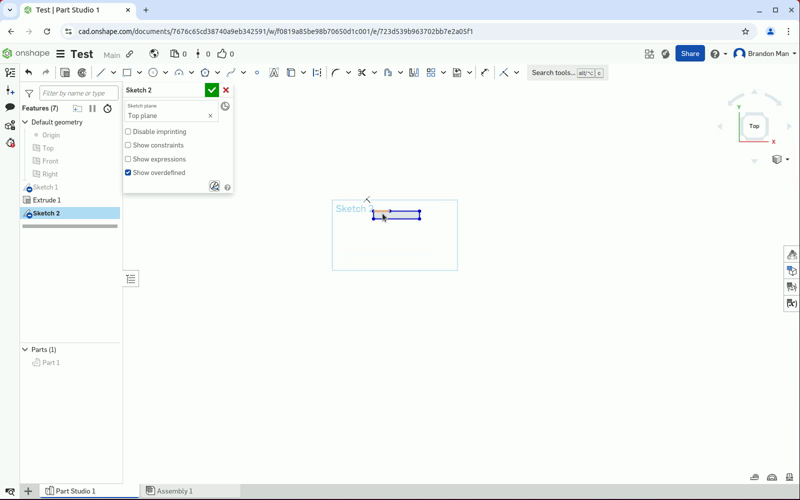
scroll(6)
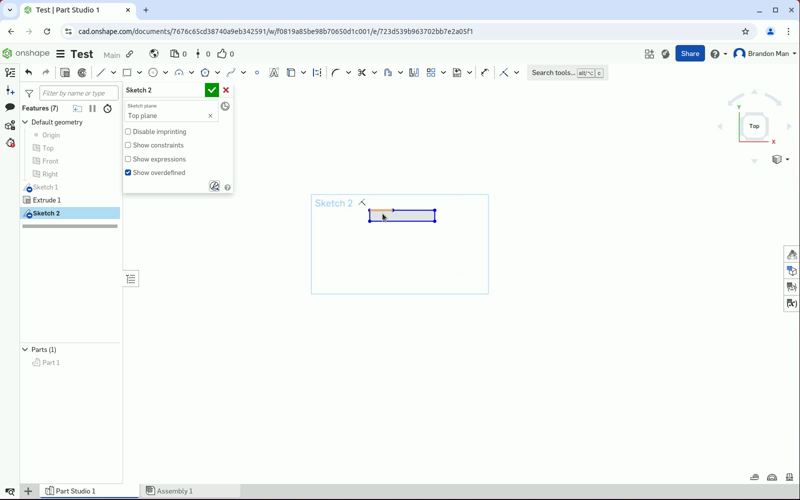
scroll(6)
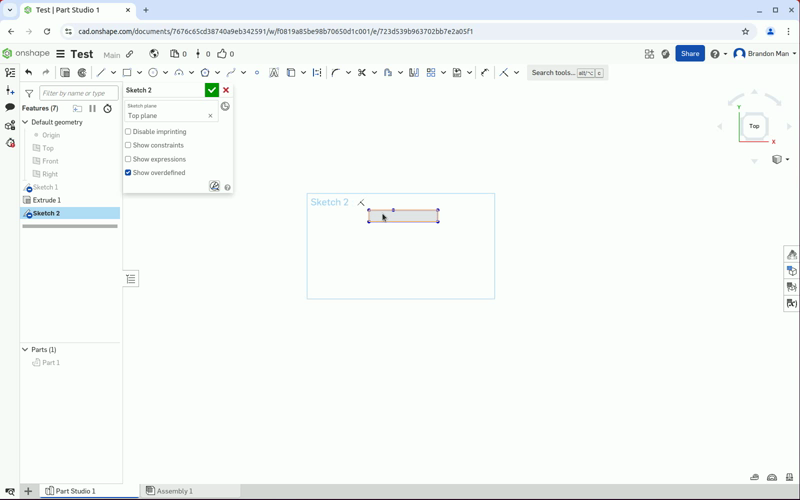
scroll(6)
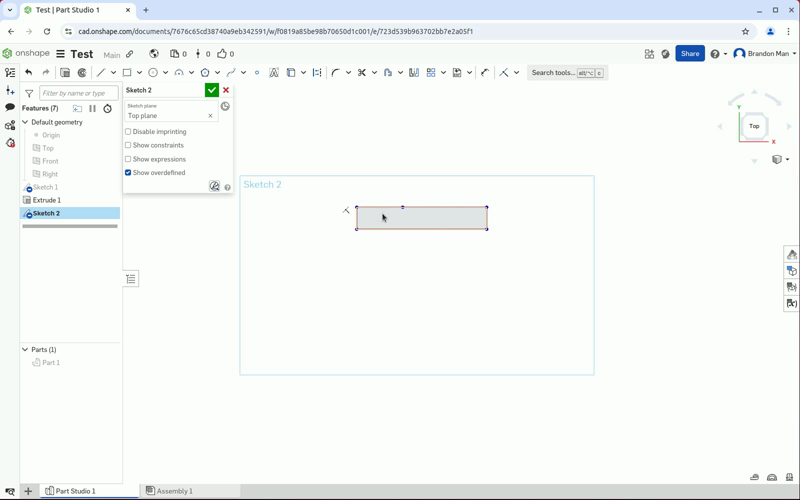
scroll(6)
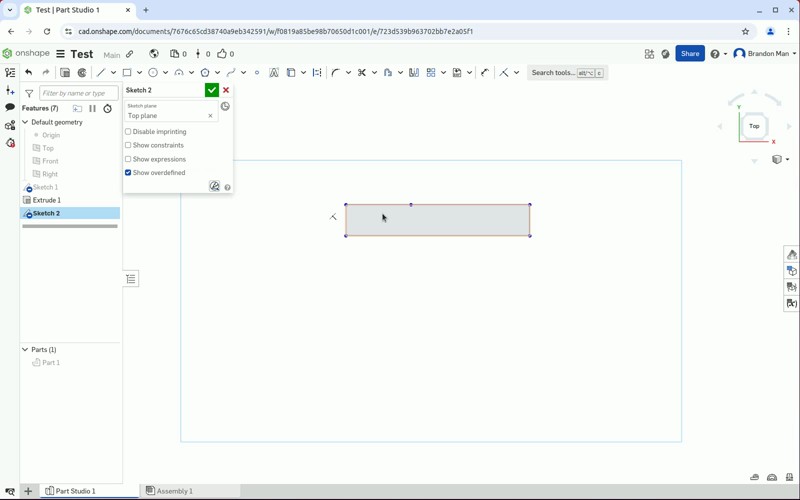
scroll(6)
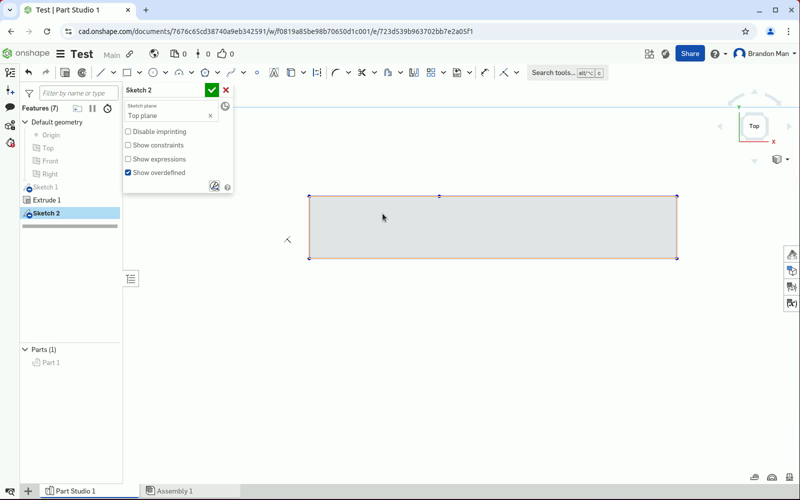
click(382, 213)
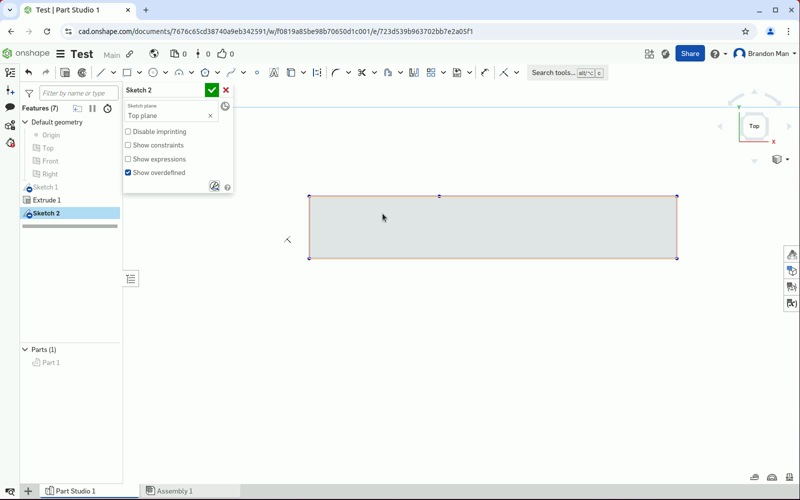
scroll(-6)
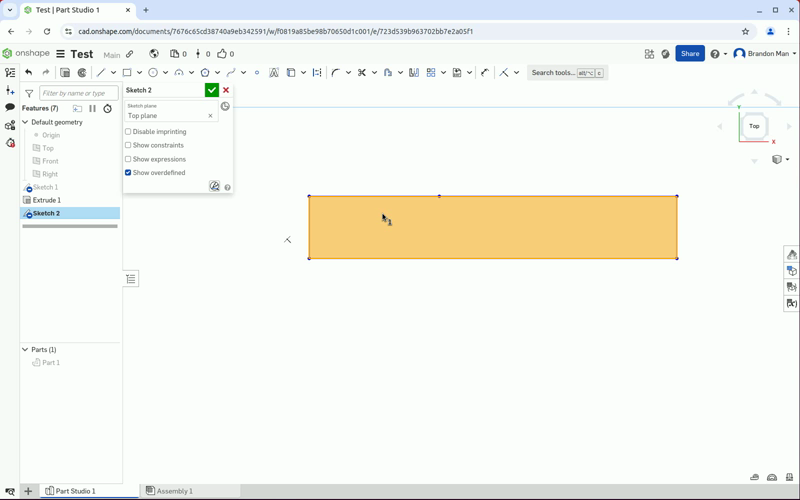
scroll(-6)
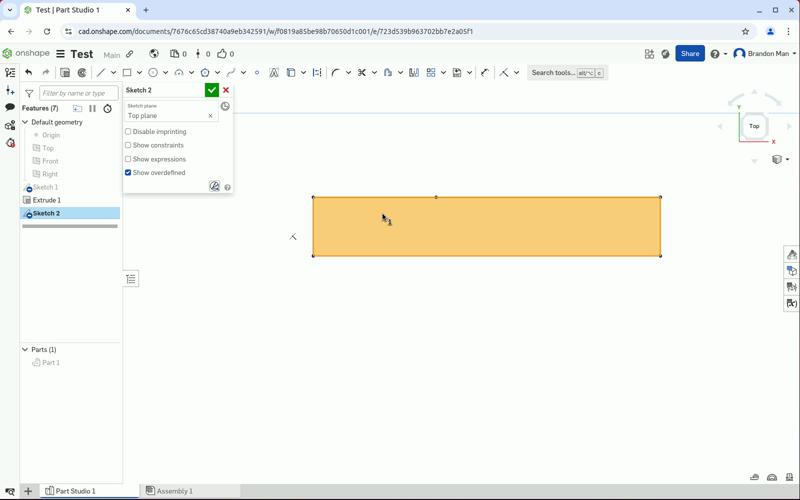
scroll(-6)
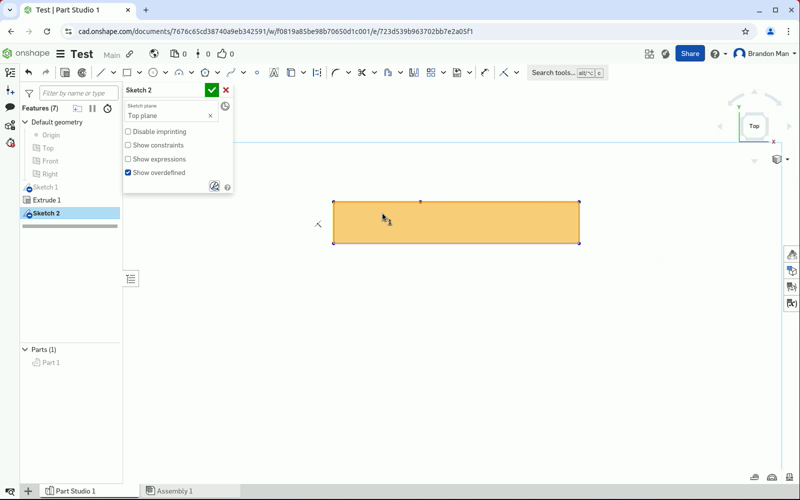
scroll(-6)
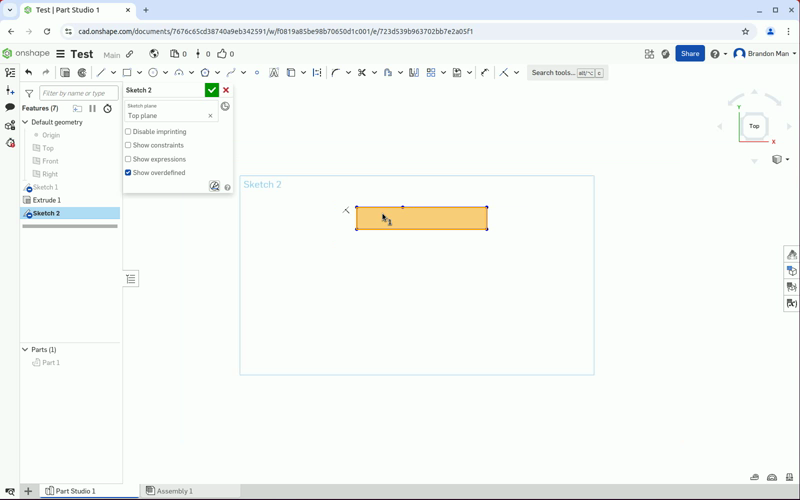
scroll(-6)
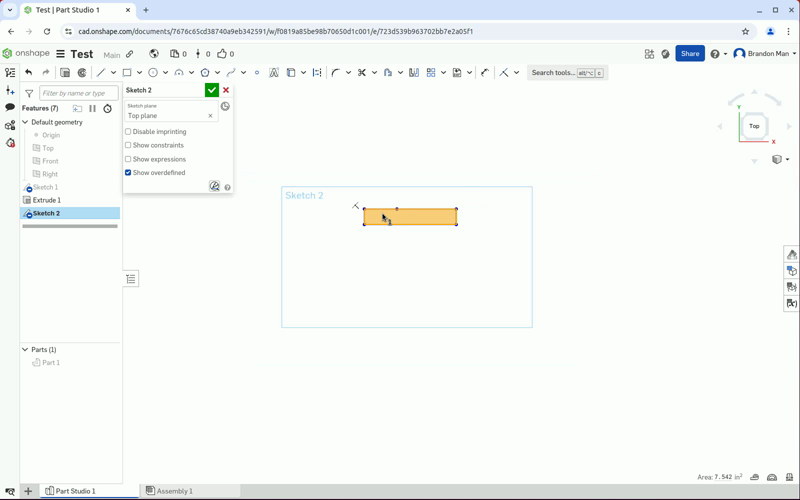
scroll(-6)
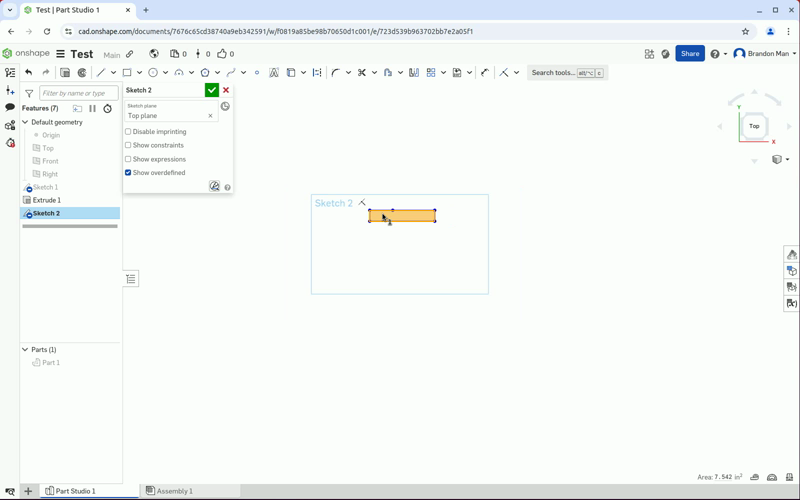
scroll(-6)
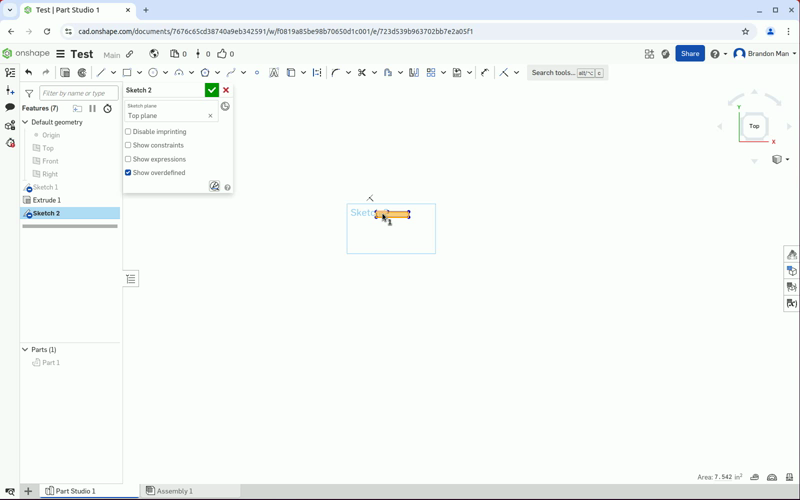
mouse_move(73, 352)
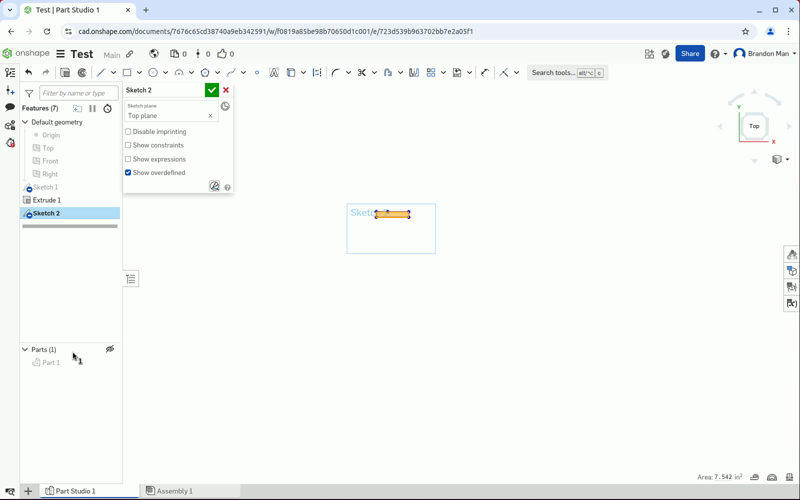
key(shift+y)
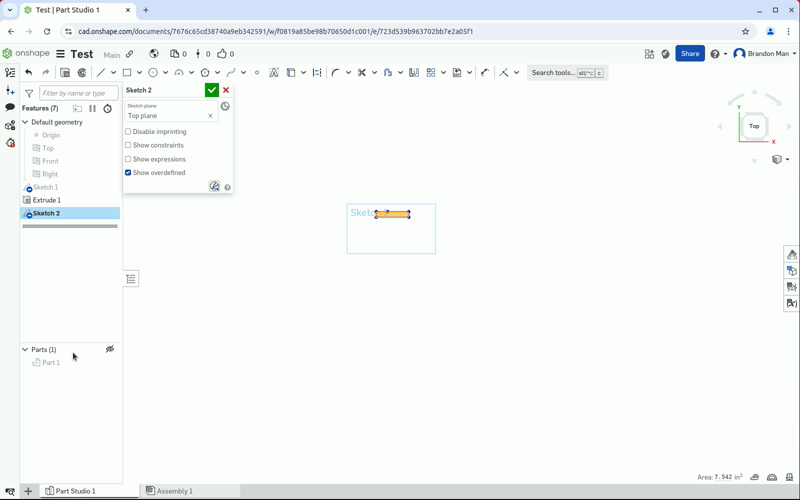
key(shift+e)
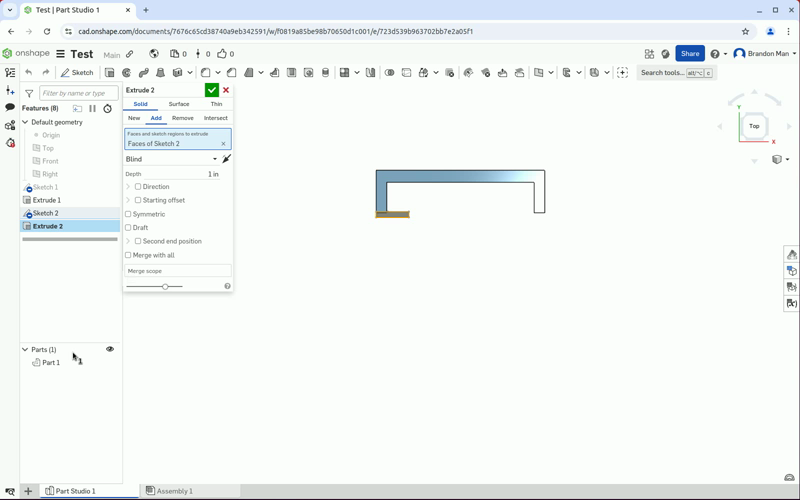
mouse_move(143, 106)
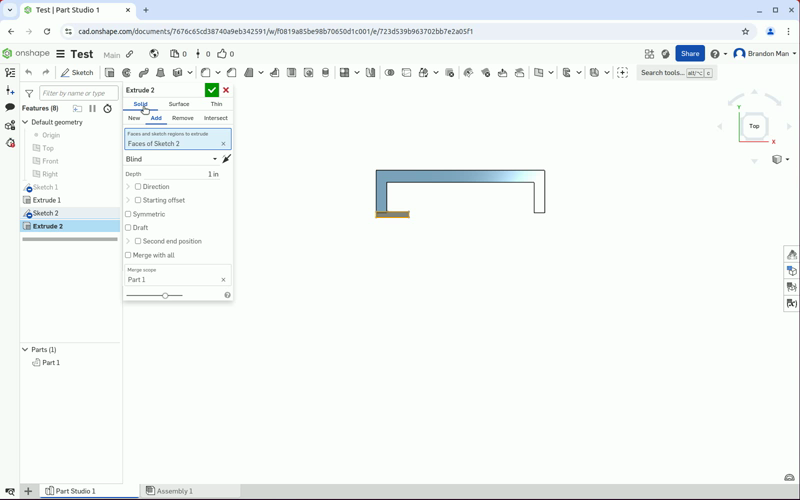
click(143, 106)
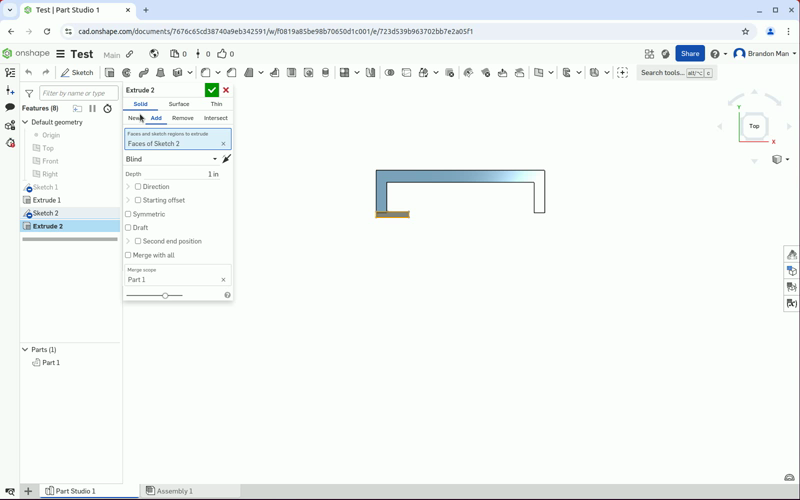
mouse_move(137, 120)
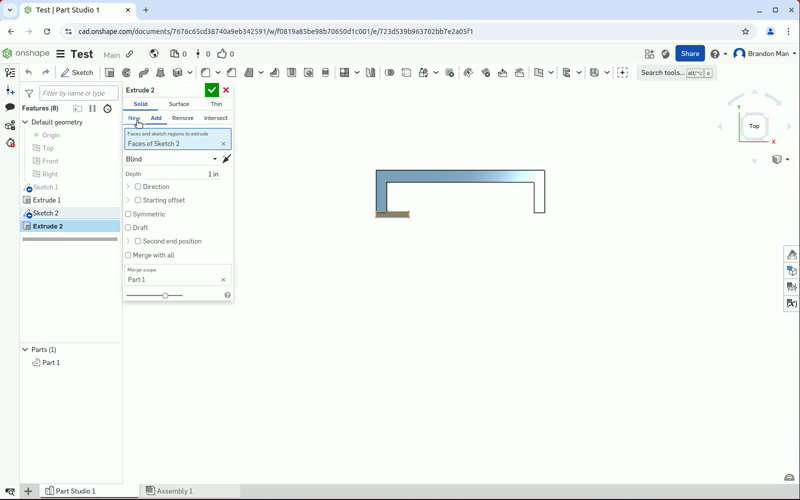
click(137, 120)
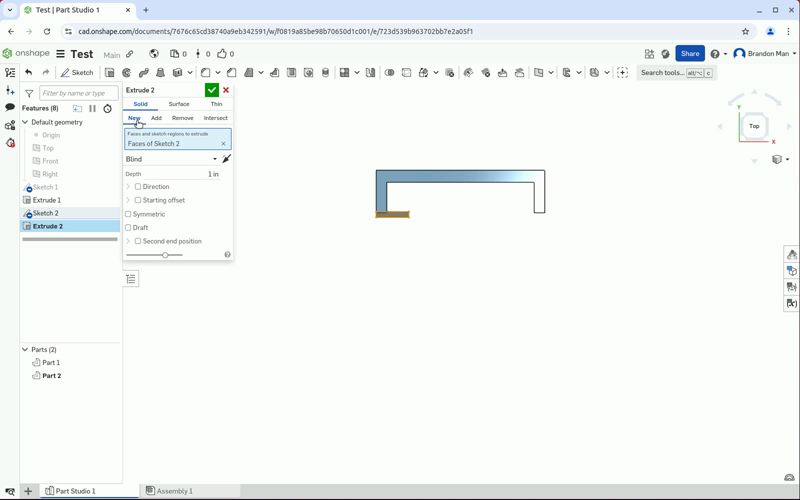
key(tab, 4)
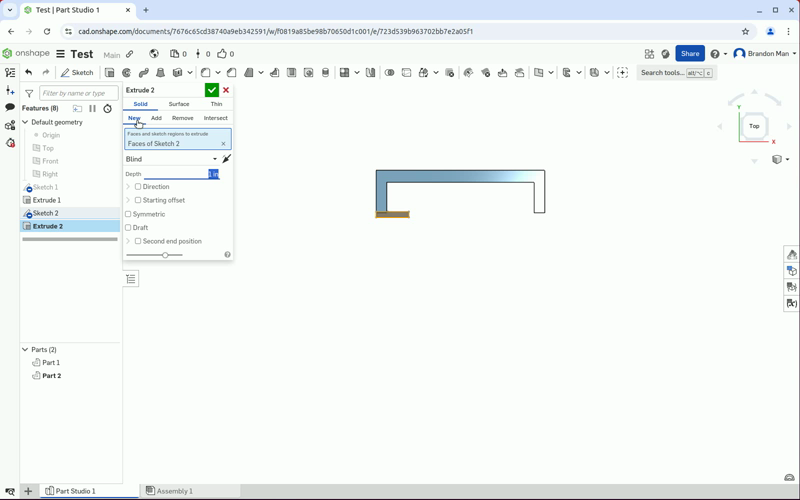
text(5.777)
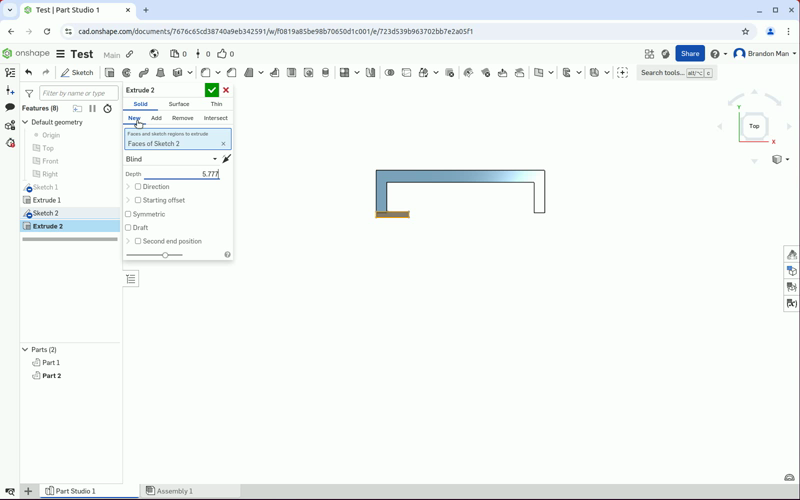
key(enter)
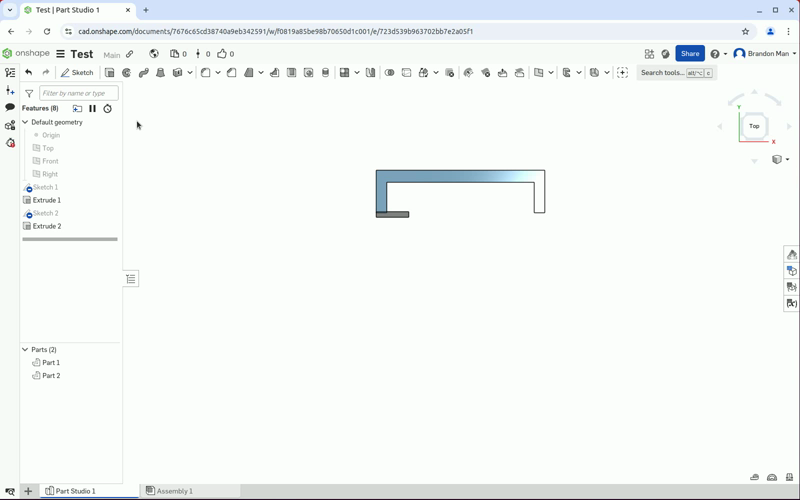
key(shift+h)
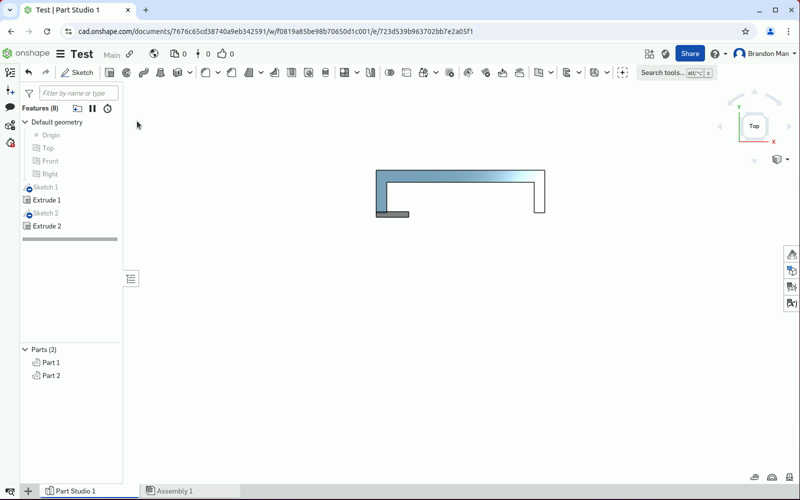
key(shift+h)
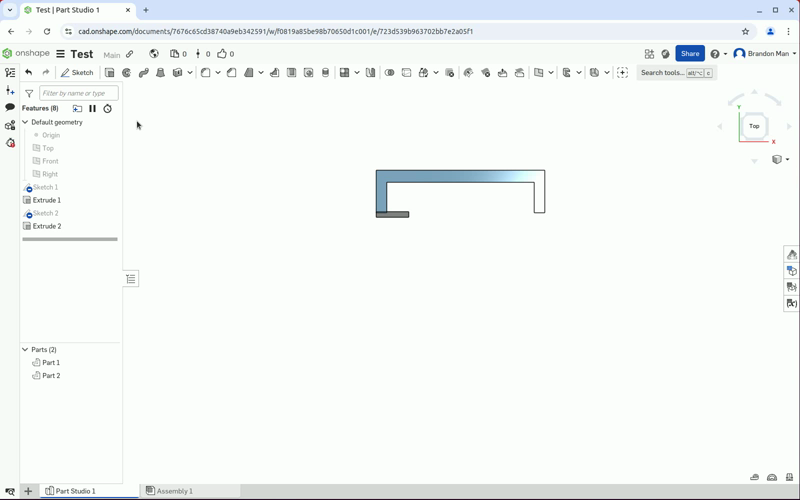
mouse_move(73, 189)
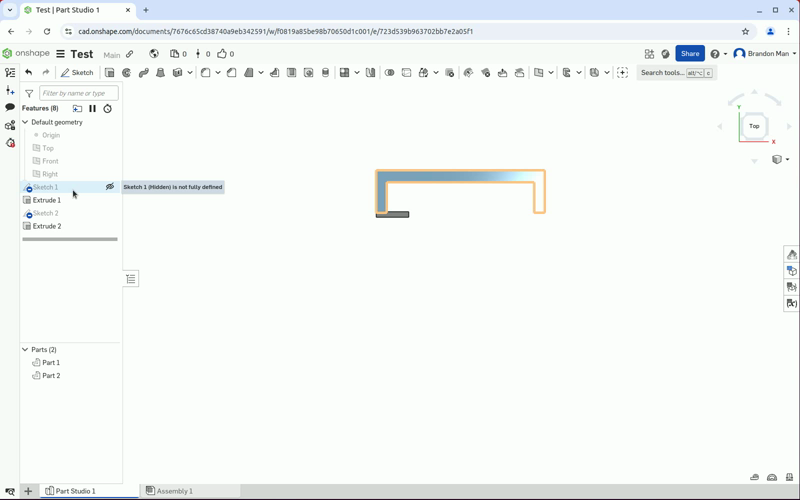
click(73, 189)
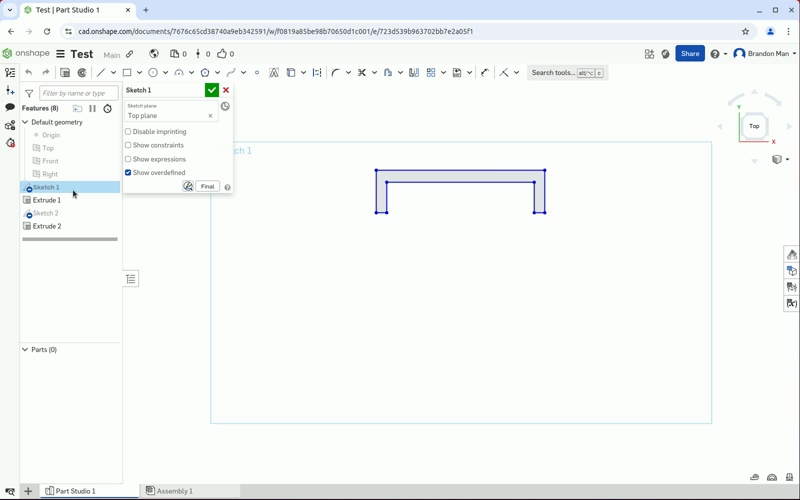
mouse_move(229, 92)
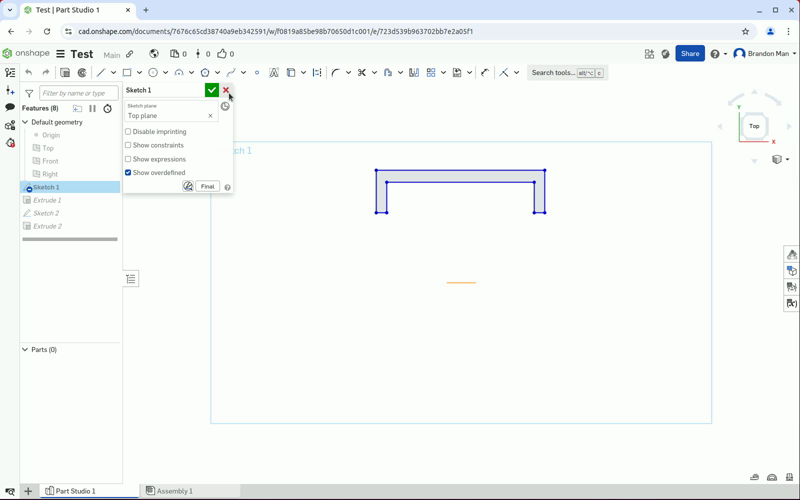
click(229, 92)
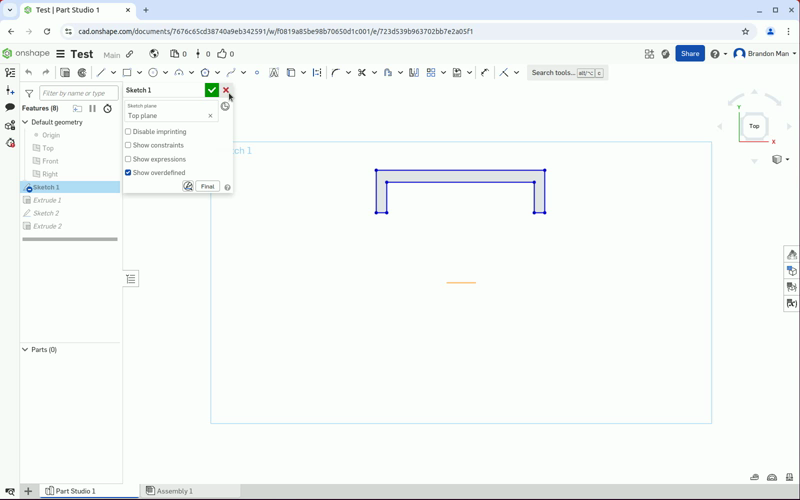
key(shift+s)
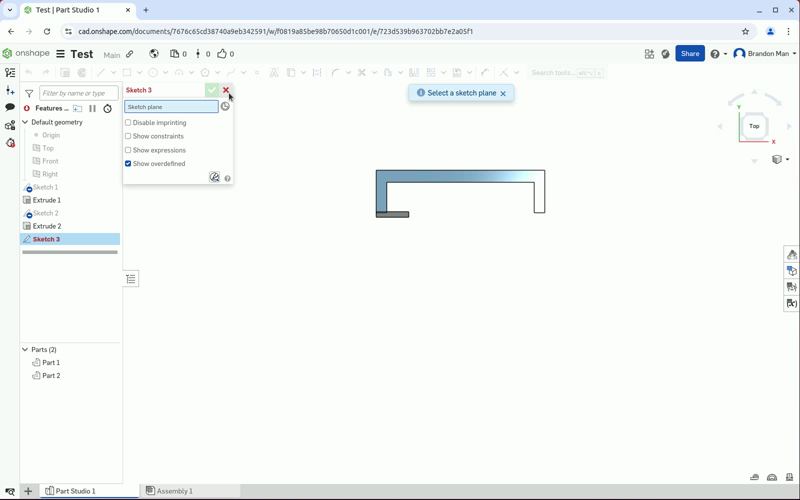
mouse_move(73, 150)
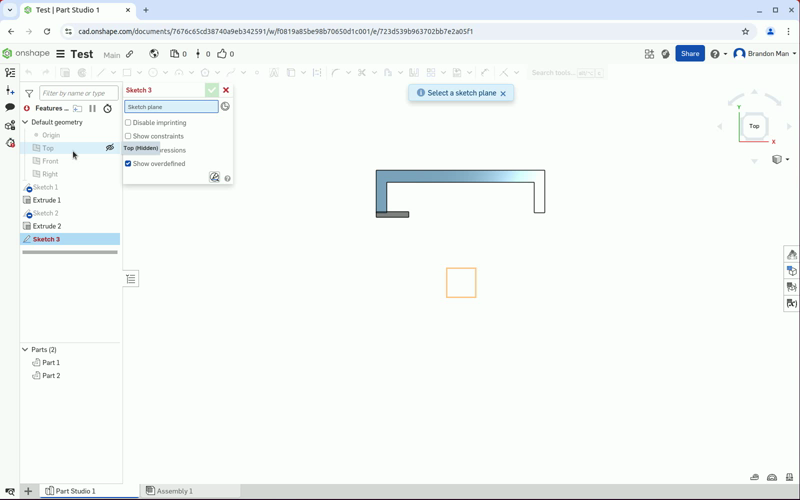
click(73, 150)
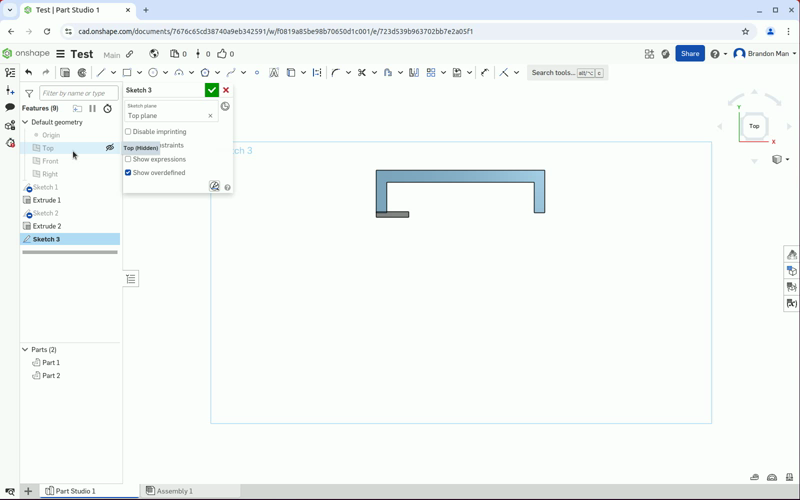
mouse_move(73, 352)
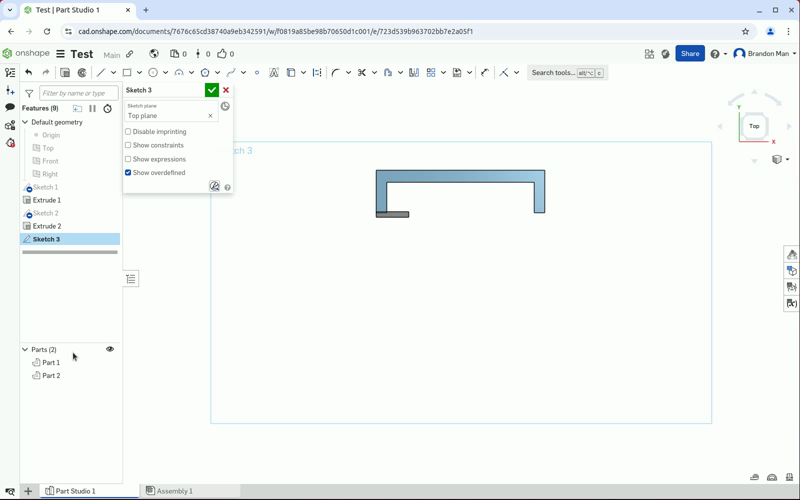
key(y)
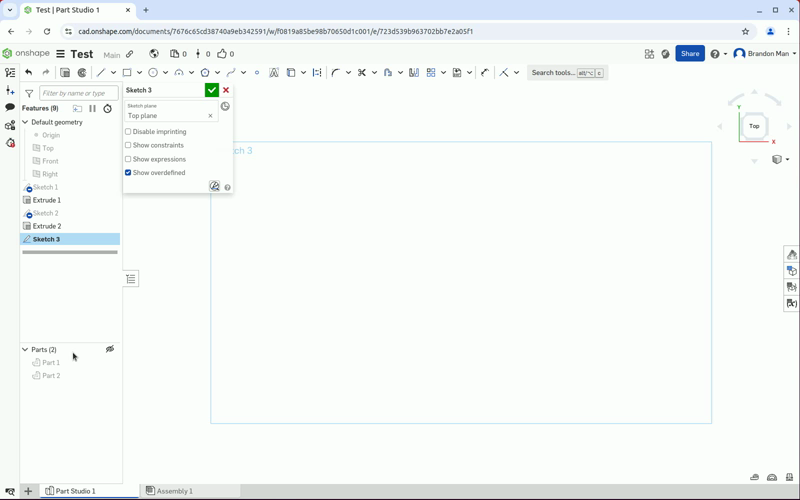
key(l)
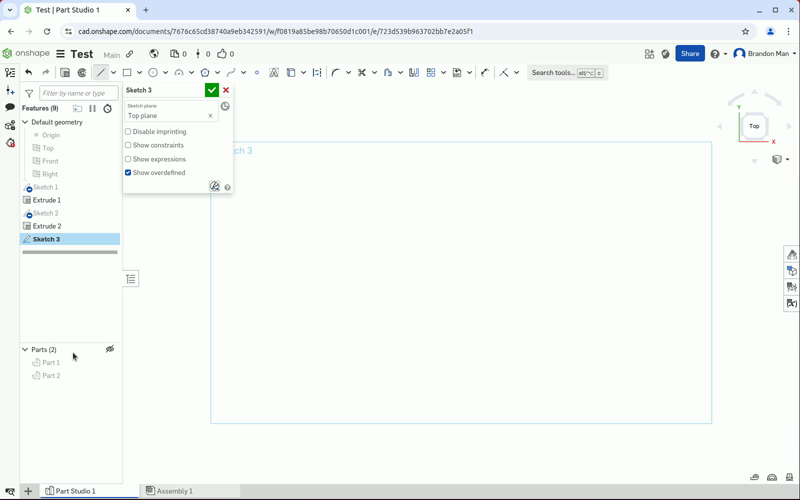
key_down(shift)
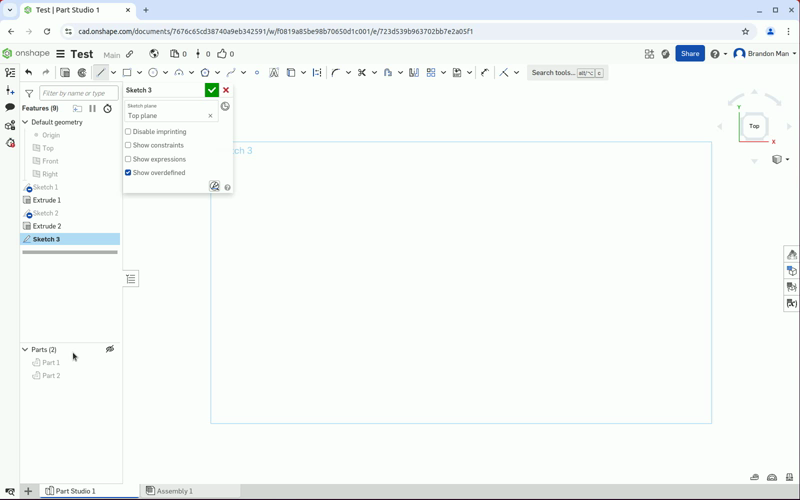
mouse_move(376, 240)
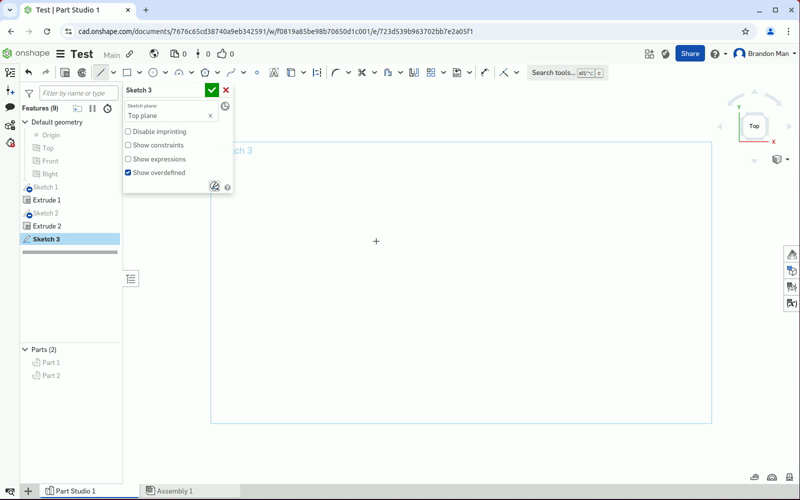
click(376, 240)
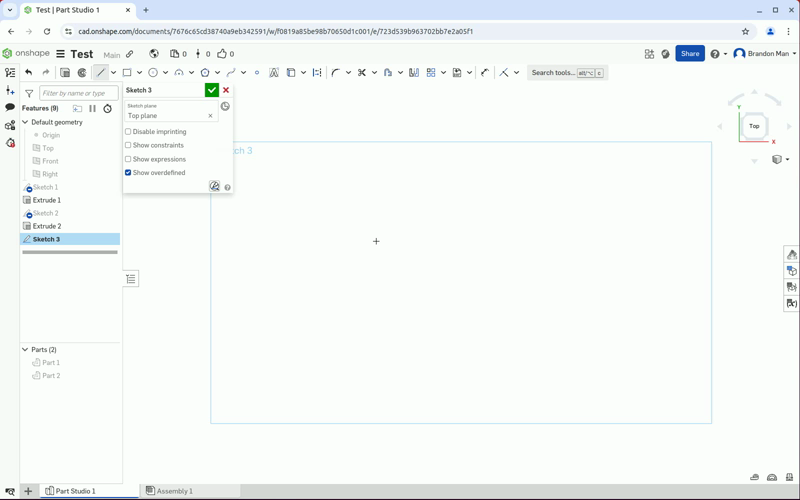
key_up(shift)
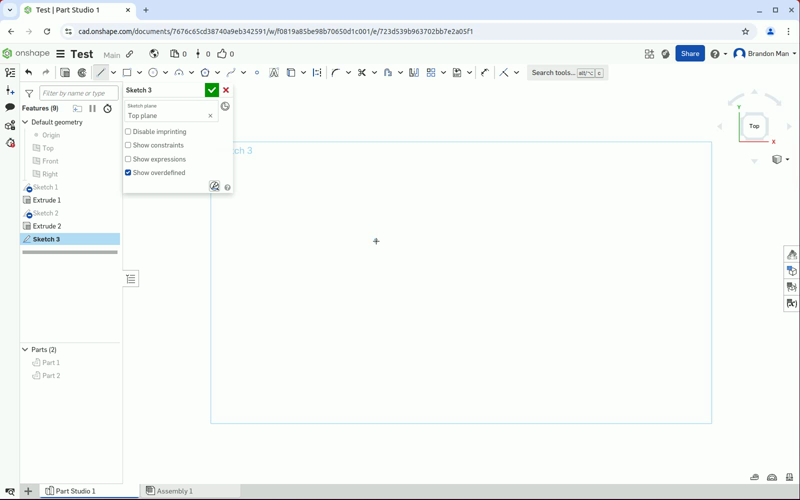
key_down(shift)
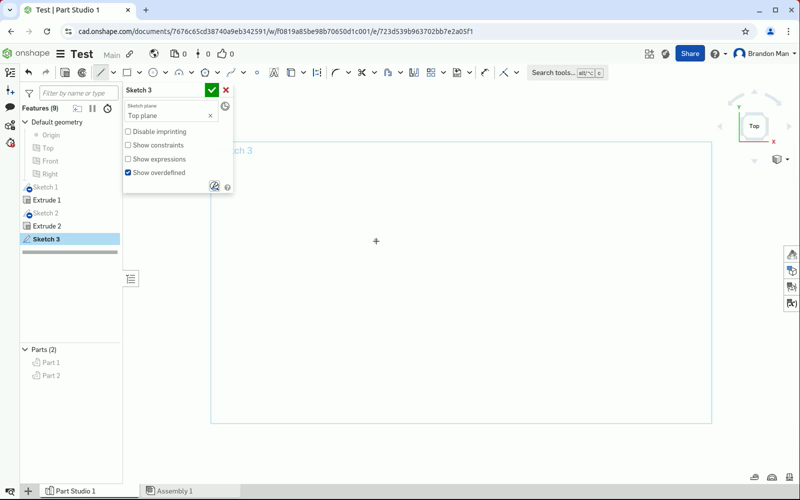
mouse_move(406, 240)
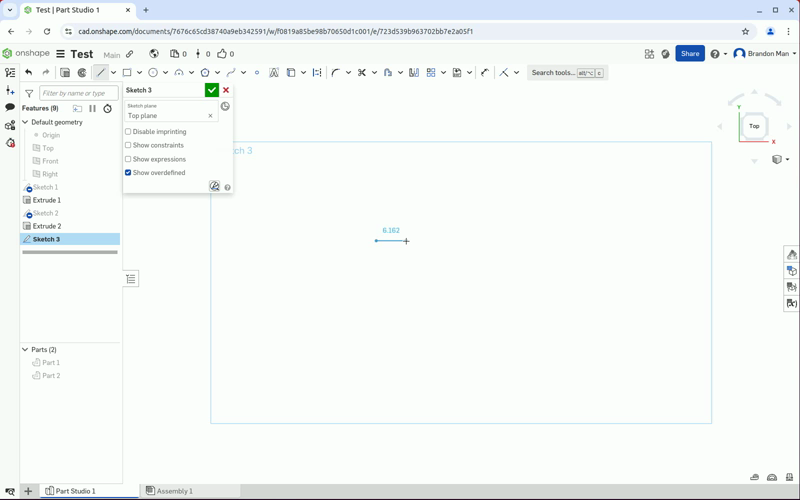
mouse_move(387, 240)
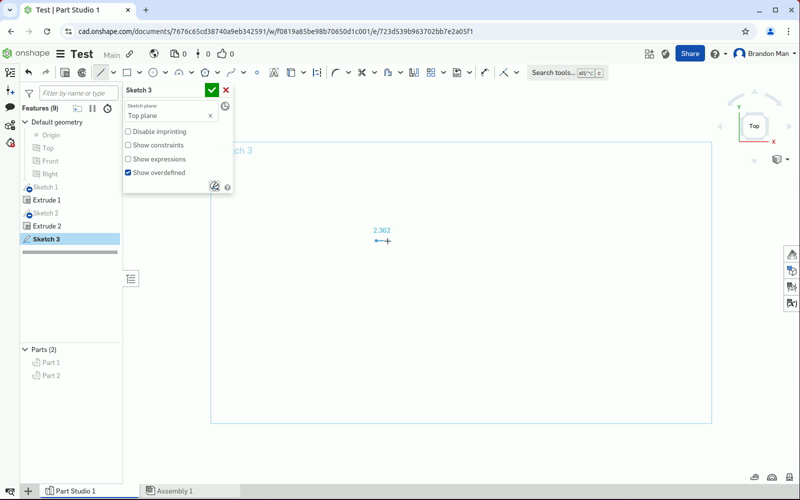
click(387, 240)
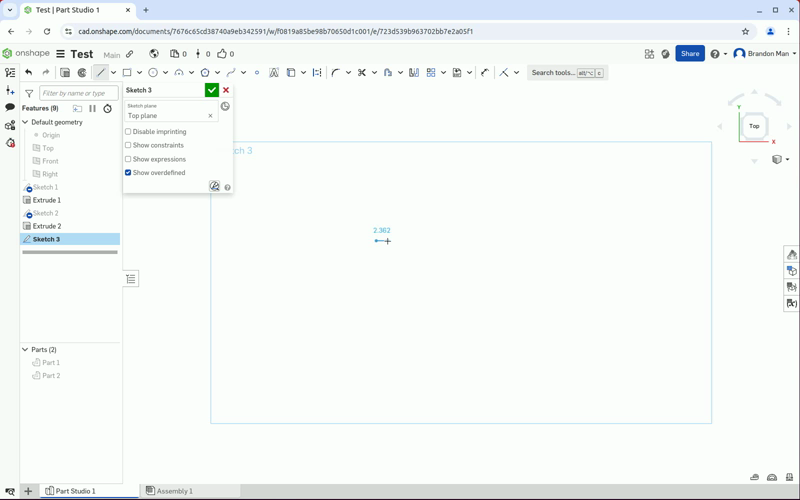
key_up(shift)
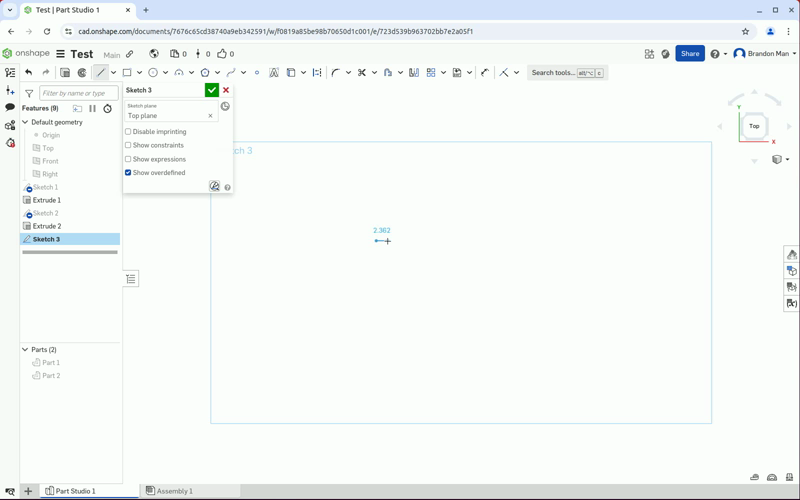
key_down(shift)
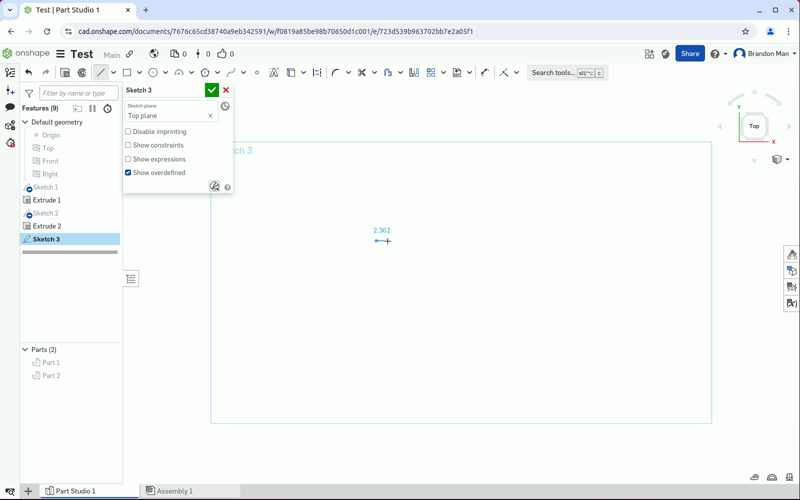
mouse_move(417, 240)
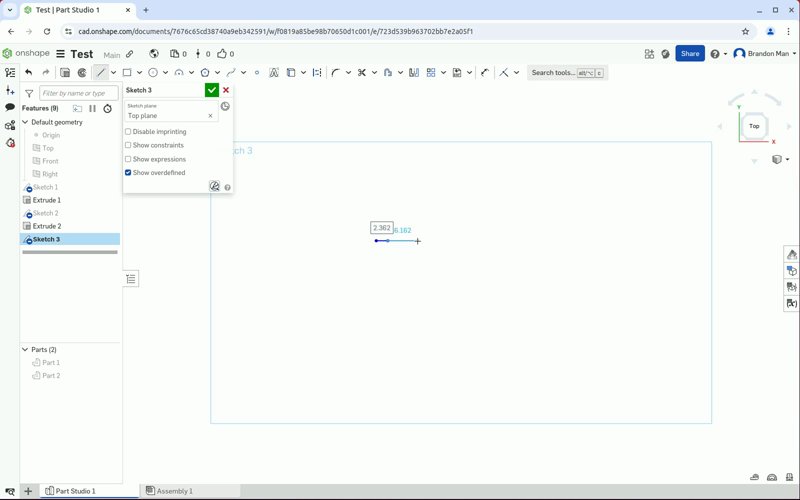
mouse_move(408, 240)
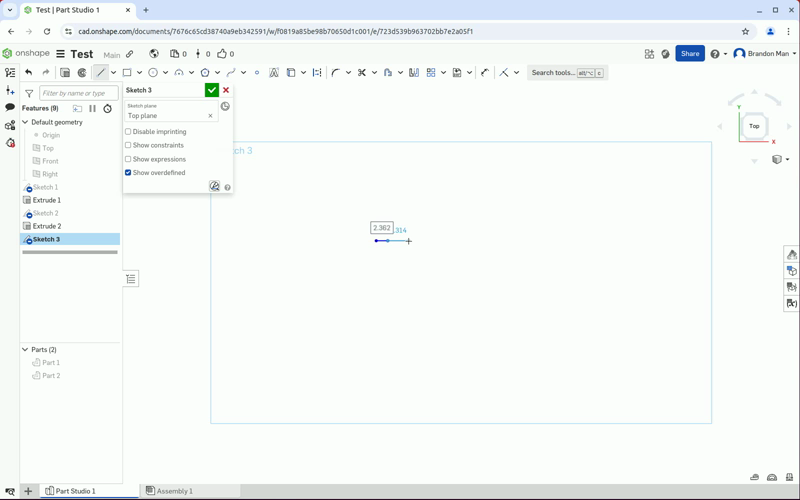
click(408, 240)
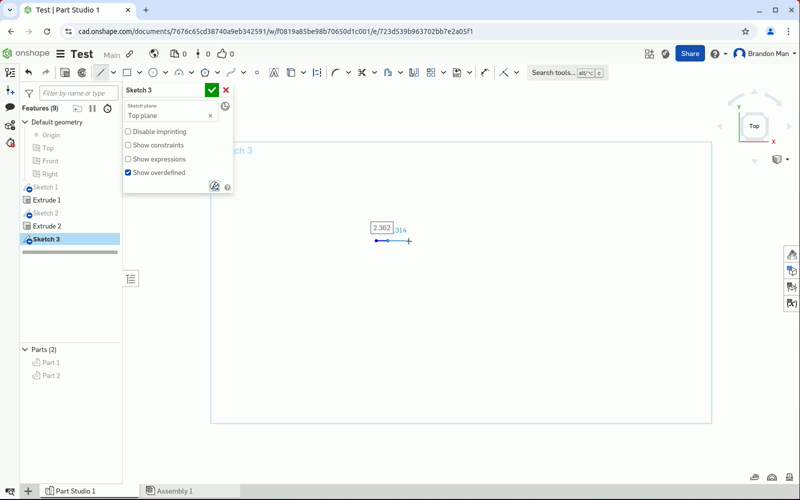
key_up(shift)
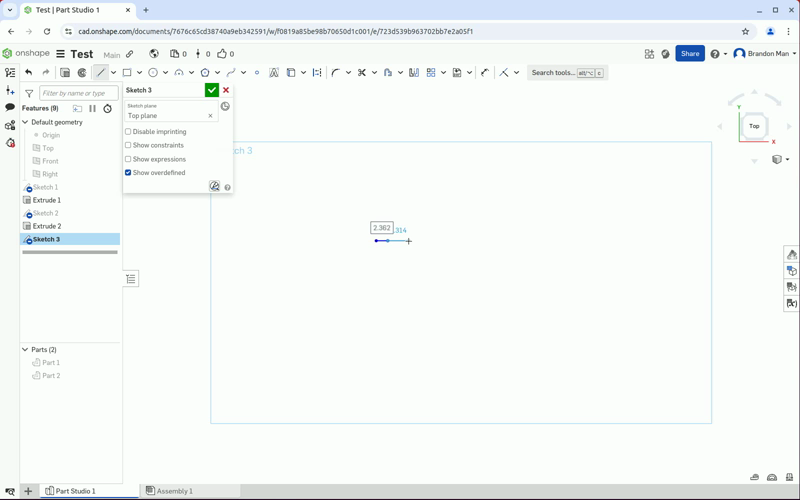
key_down(shift)
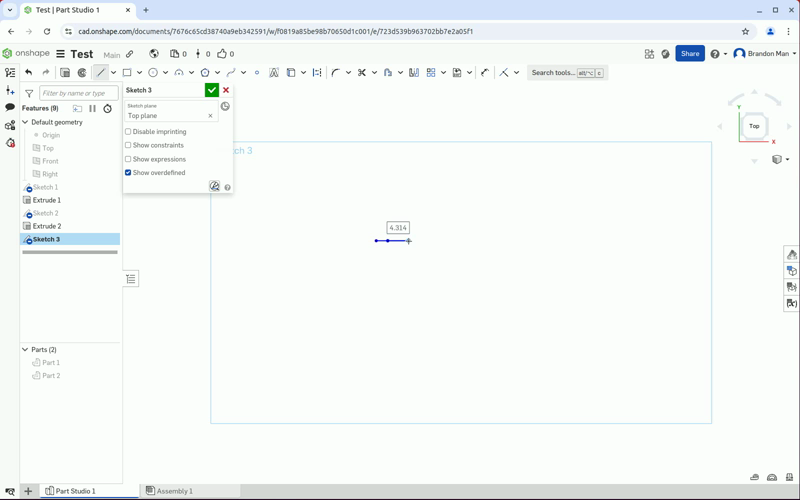
mouse_move(438, 240)
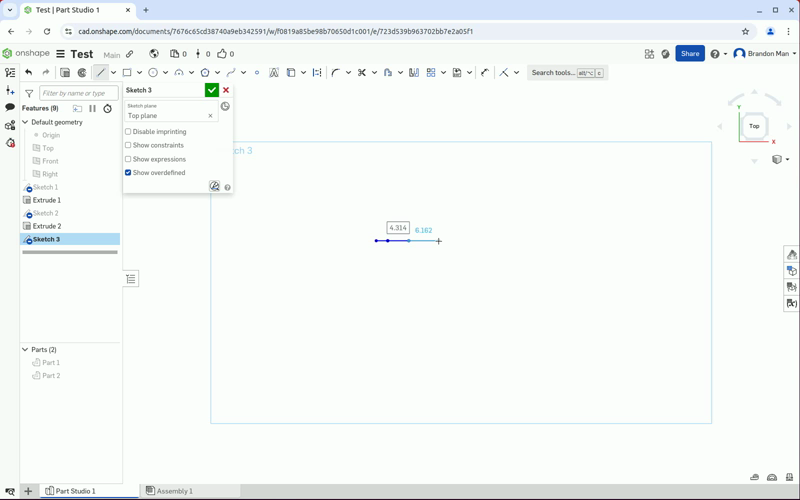
mouse_move(408, 235)
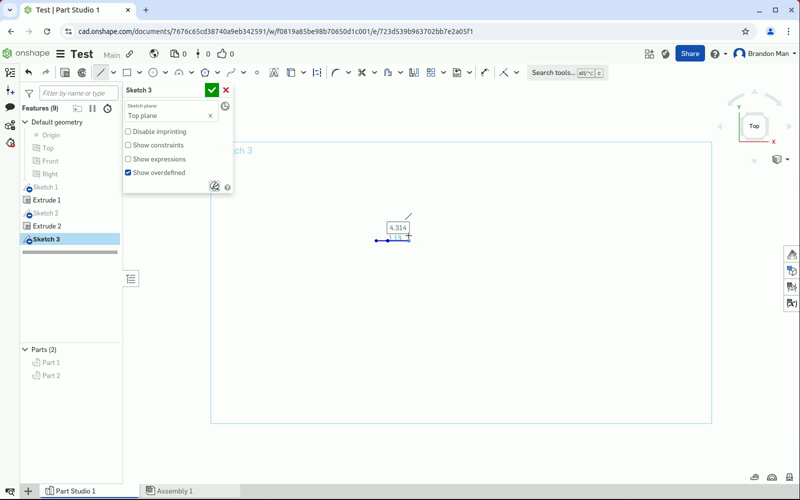
scroll(6)
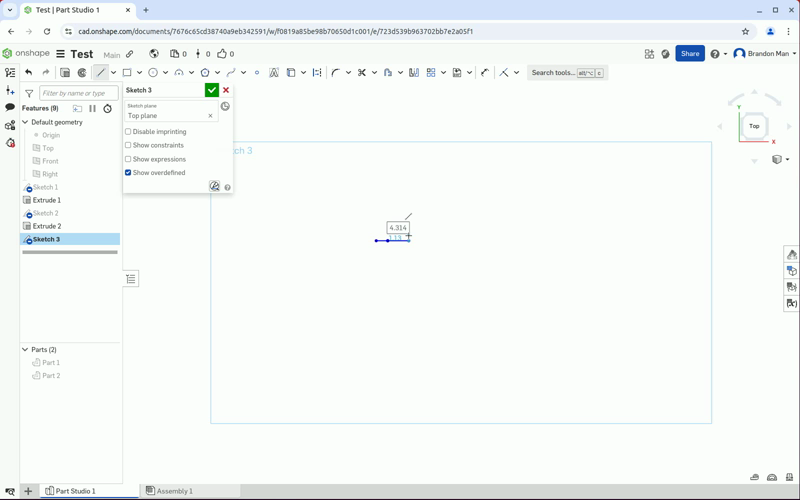
scroll(6)
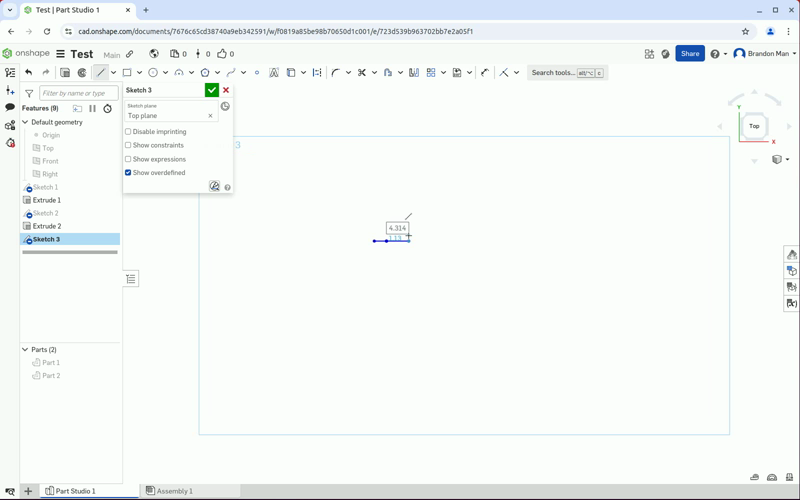
scroll(6)
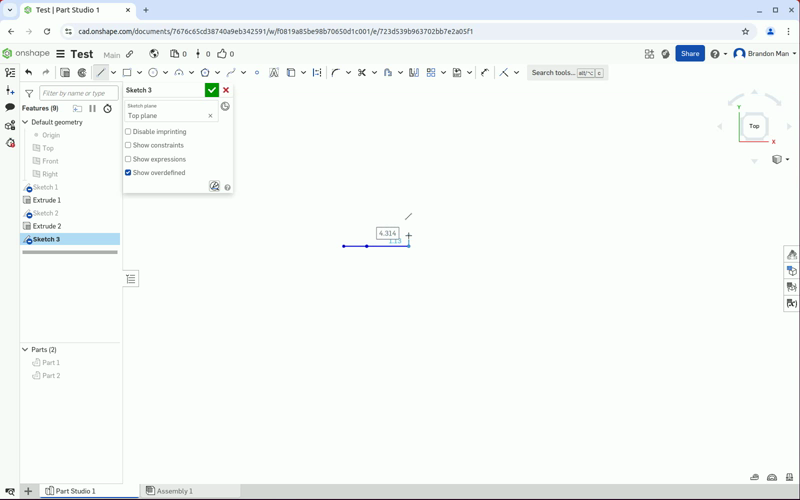
scroll(6)
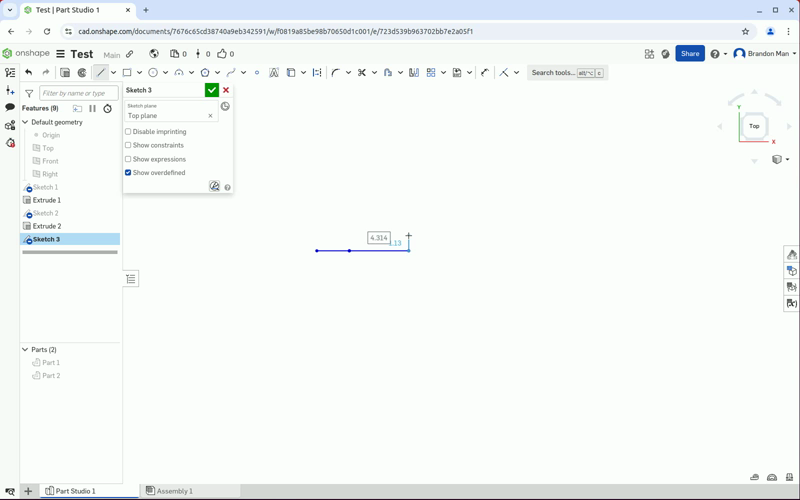
scroll(6)
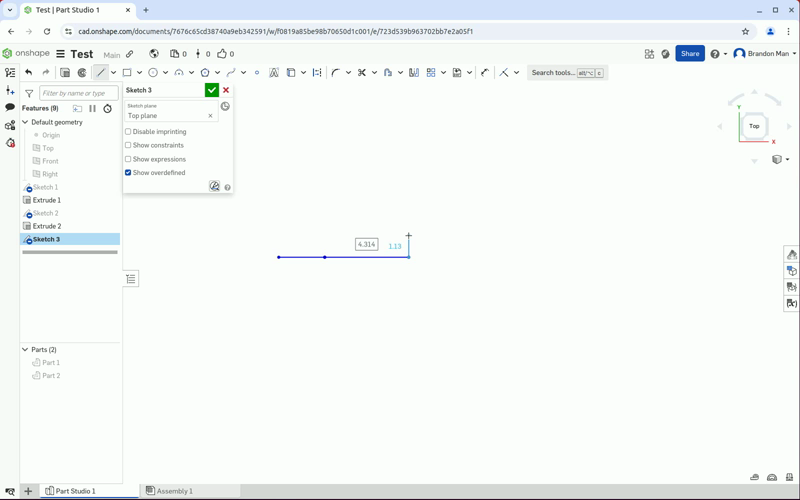
scroll(6)
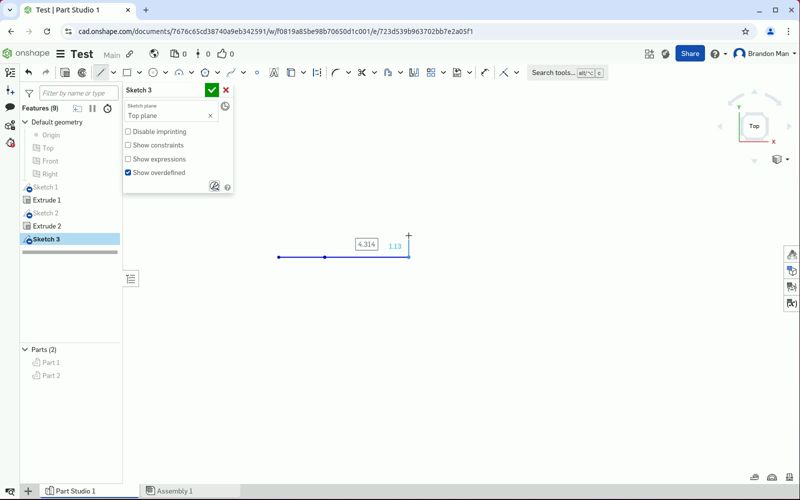
scroll(6)
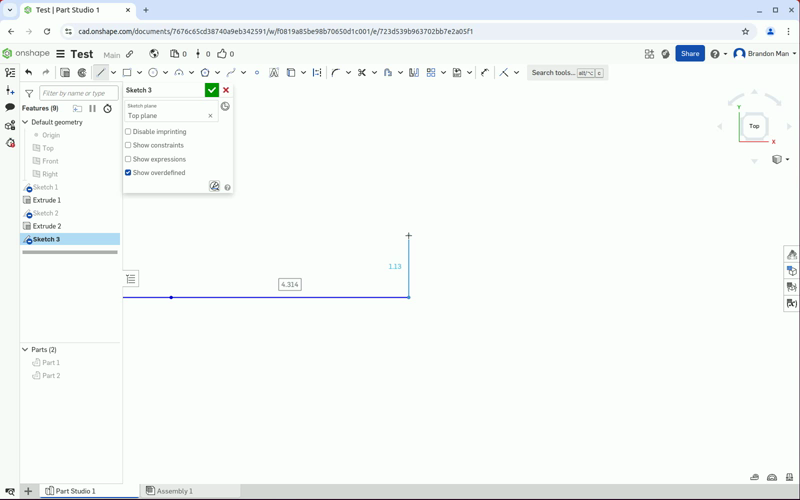
click(408, 235)
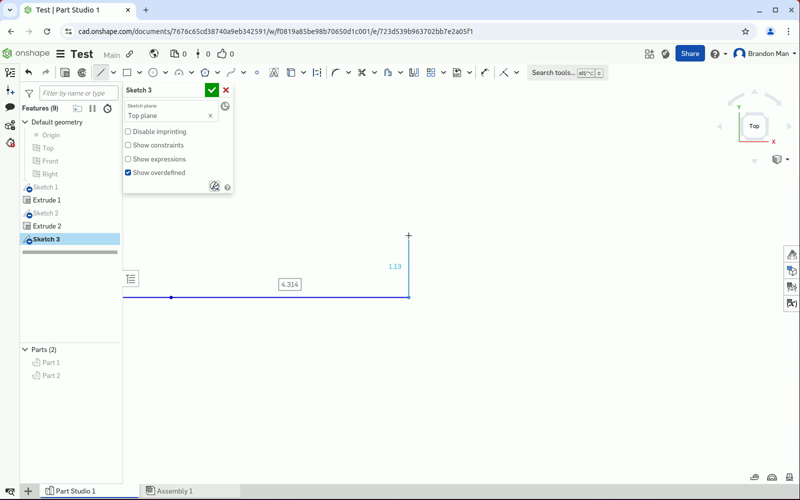
scroll(-6)
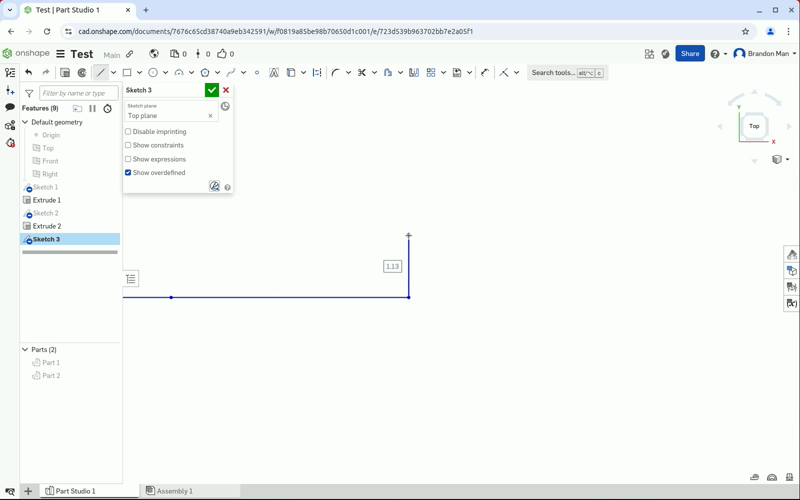
scroll(-6)
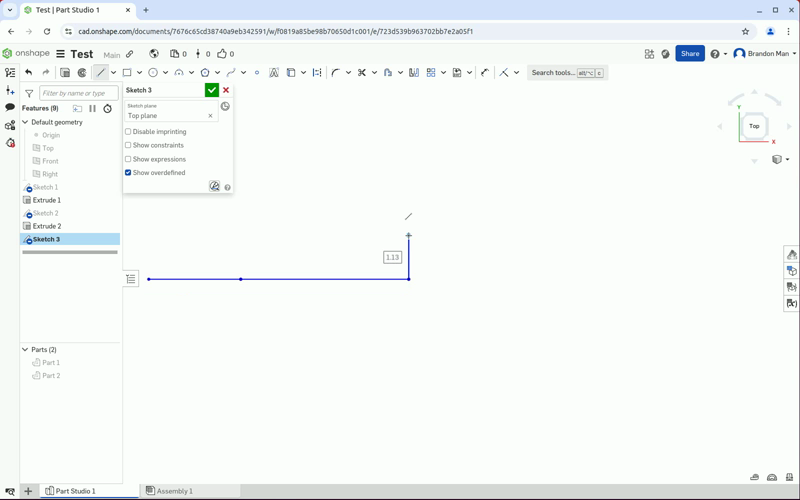
scroll(-6)
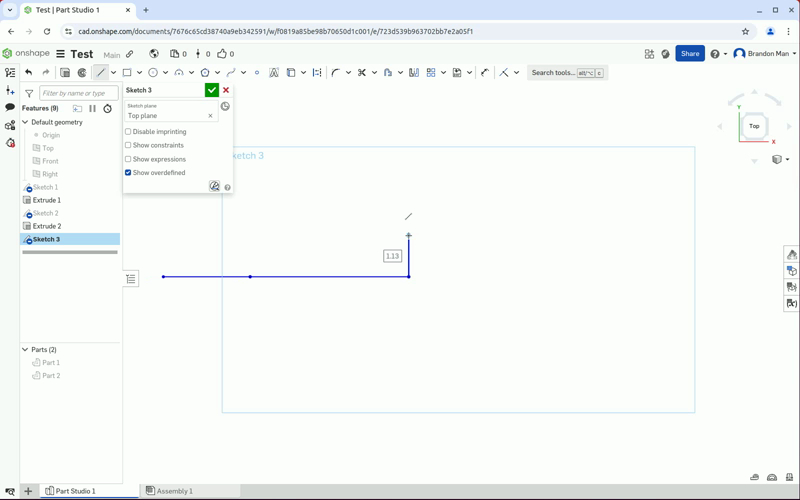
scroll(-6)
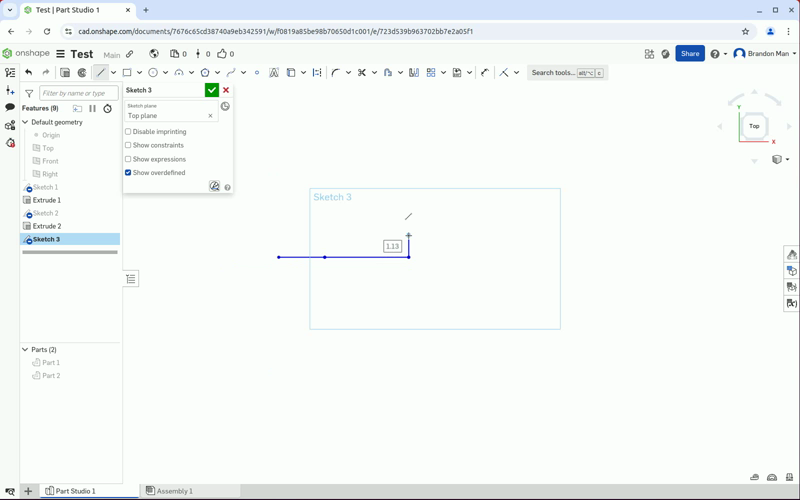
scroll(-6)
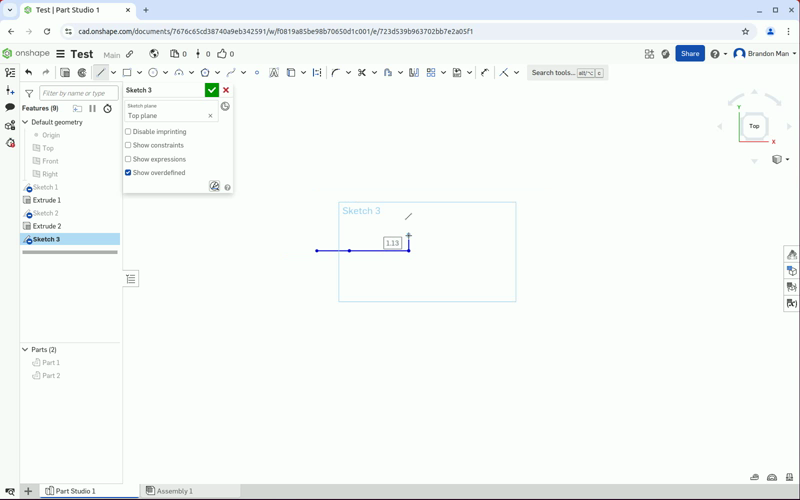
scroll(-6)
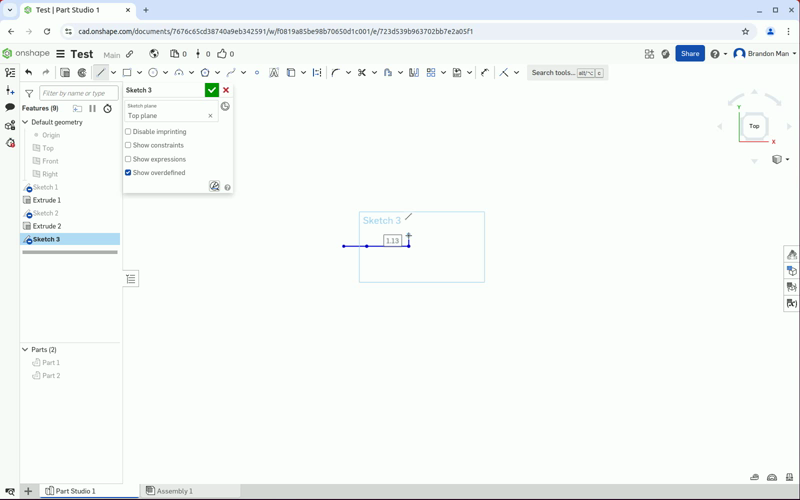
scroll(-6)
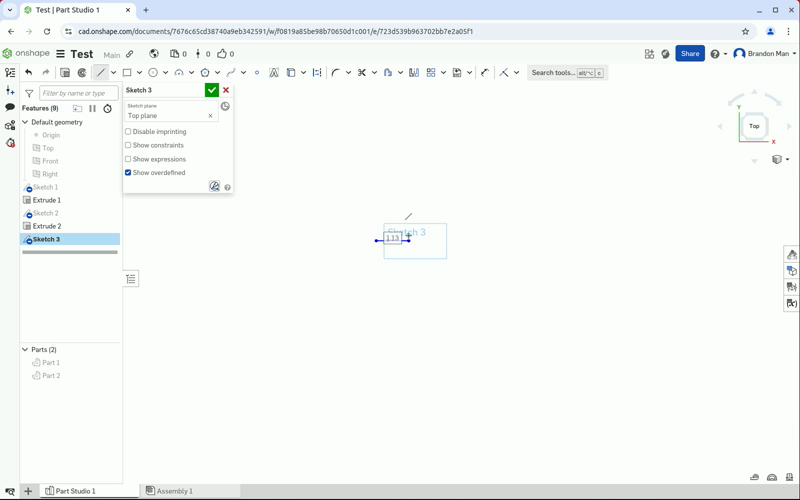
key_up(shift)
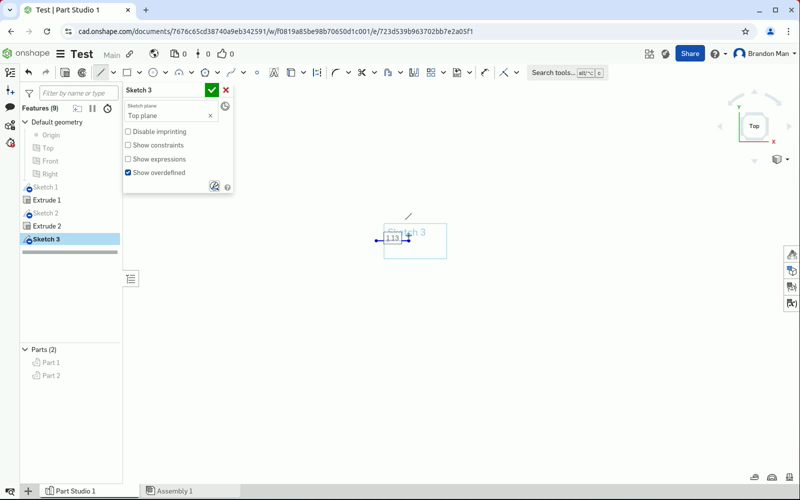
key_down(shift)
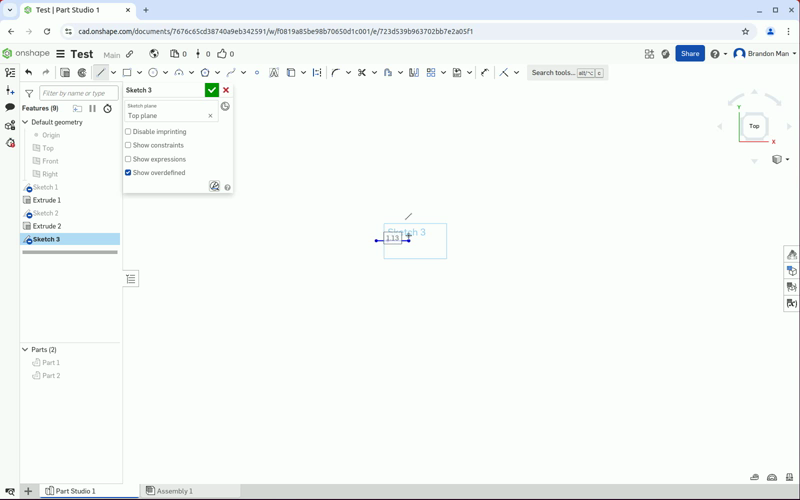
mouse_move(438, 235)
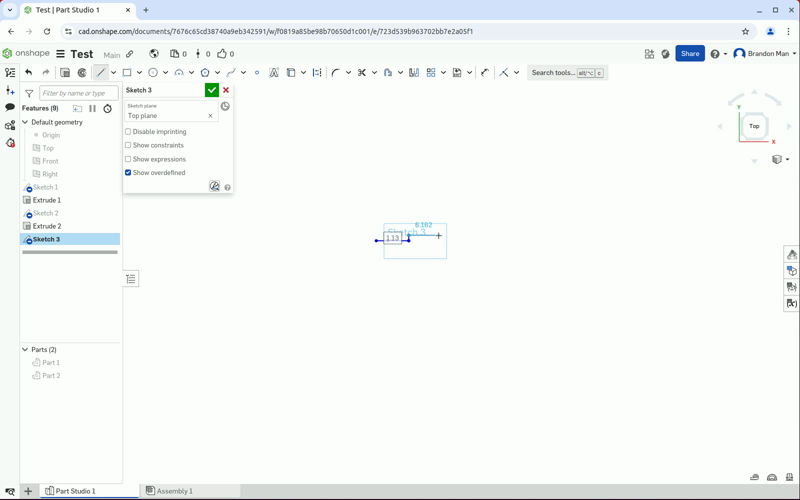
mouse_move(376, 235)
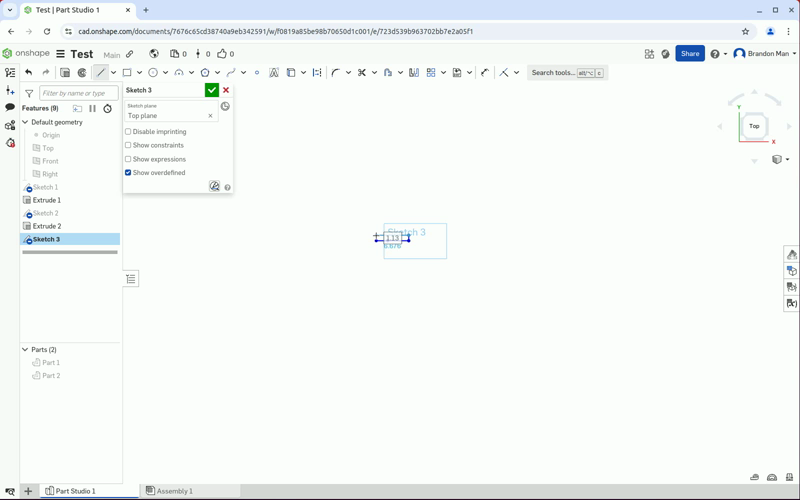
click(376, 235)
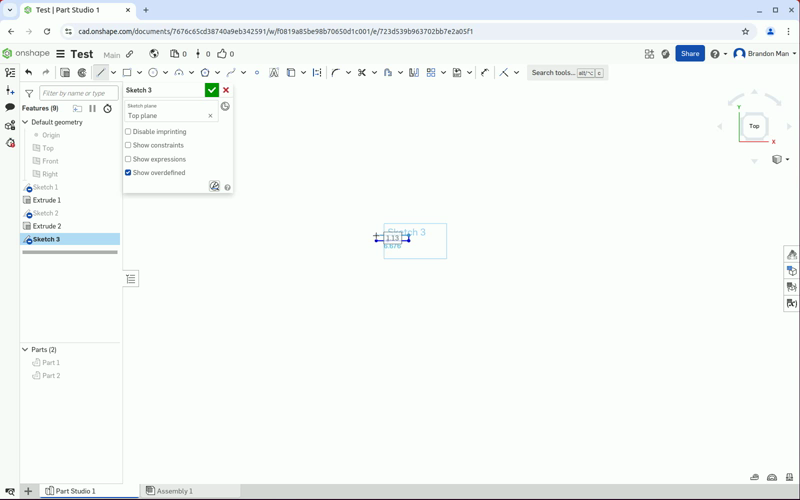
key_up(shift)
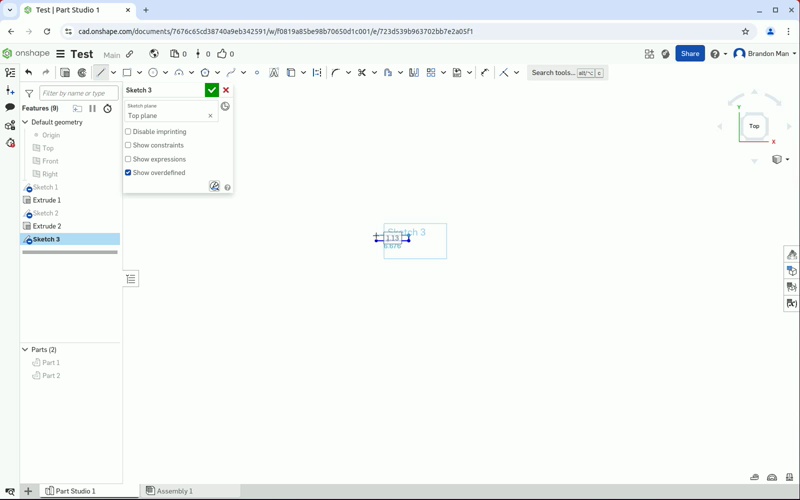
mouse_move(406, 235)
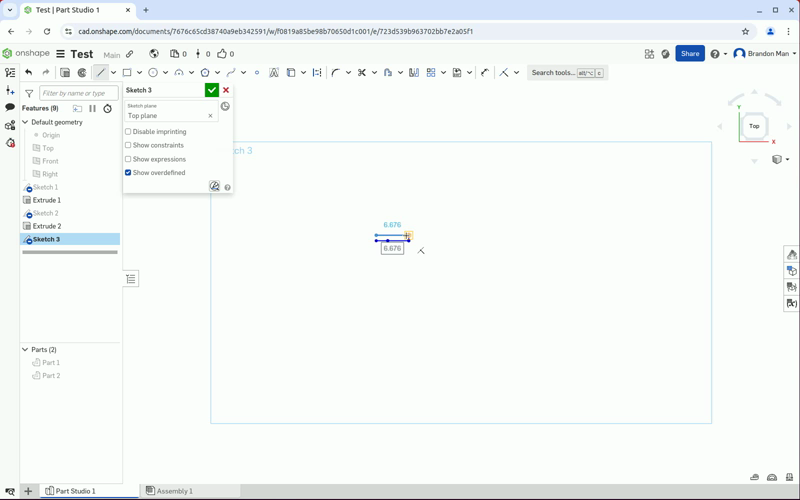
key_down(shift)
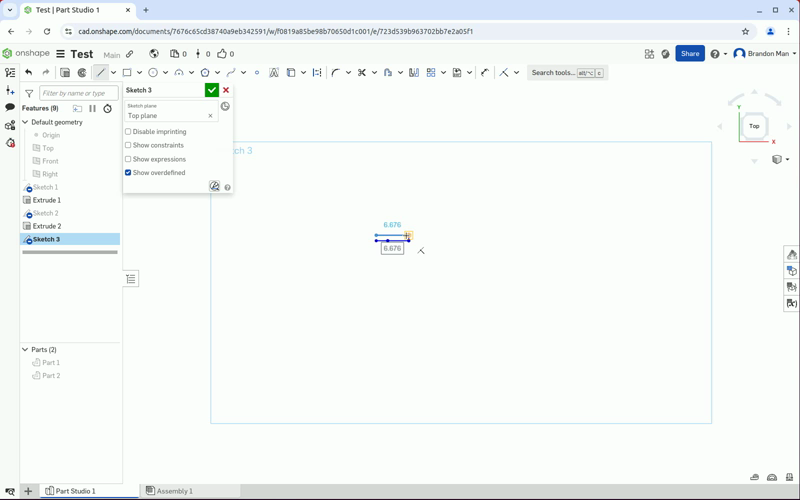
mouse_move(376, 240)
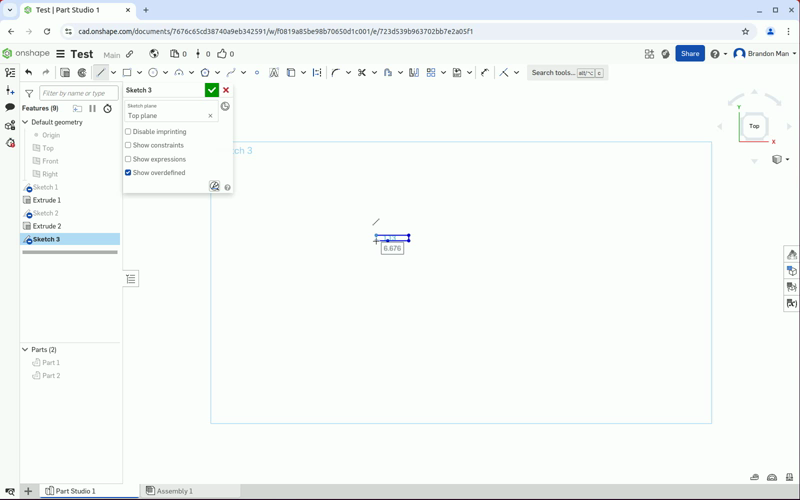
scroll(6)
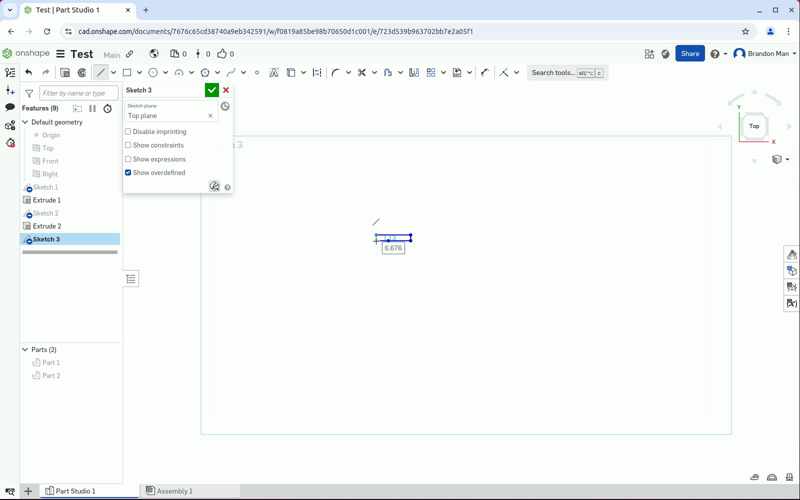
scroll(6)
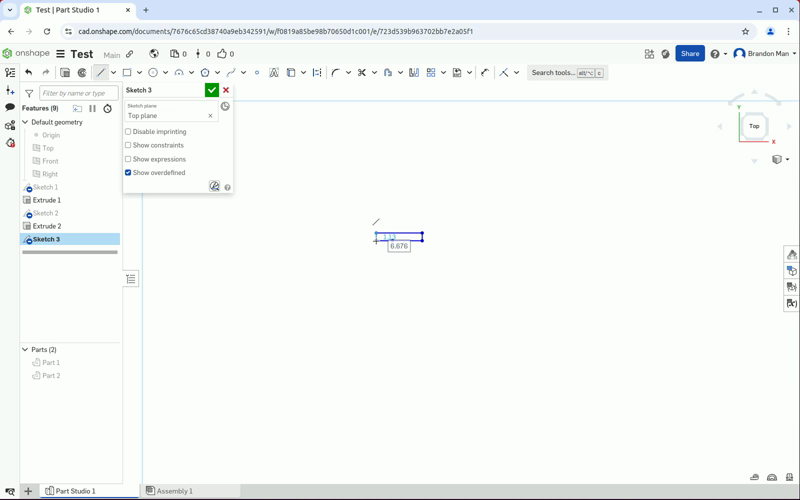
scroll(6)
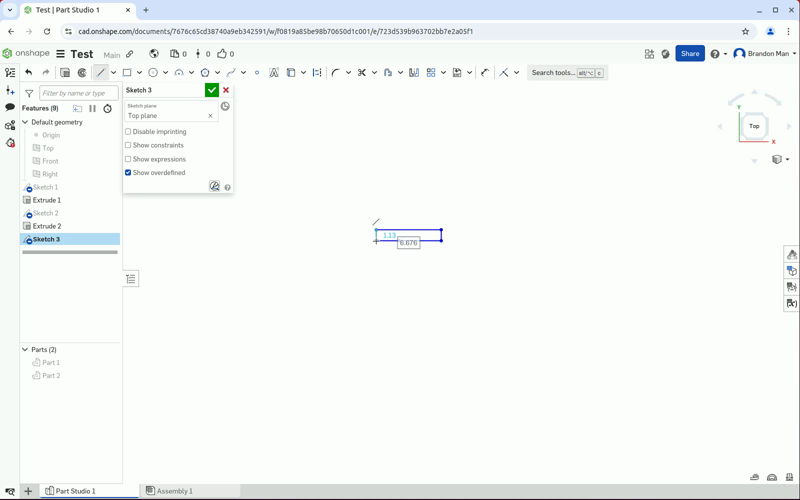
scroll(6)
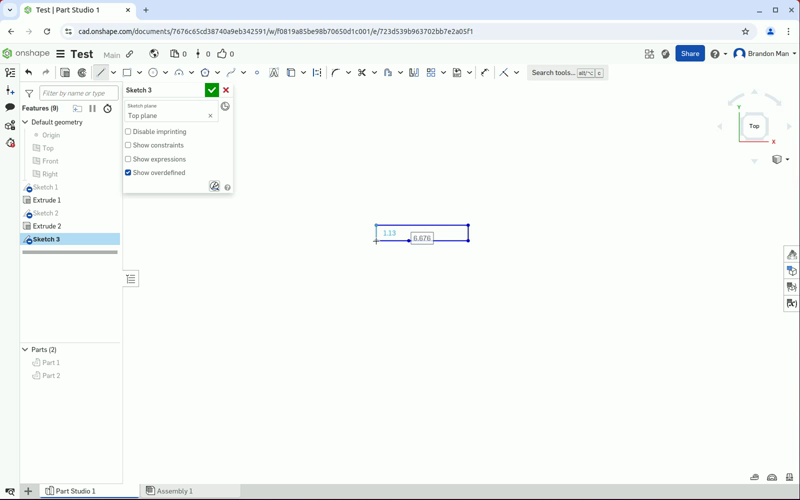
scroll(6)
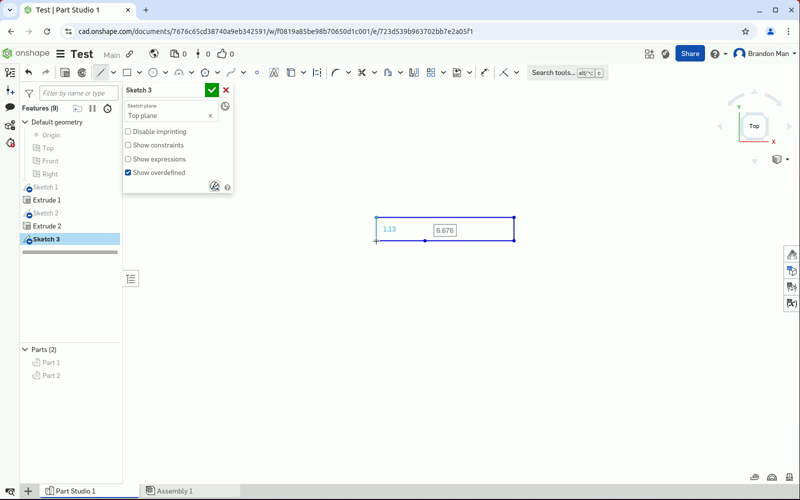
scroll(6)
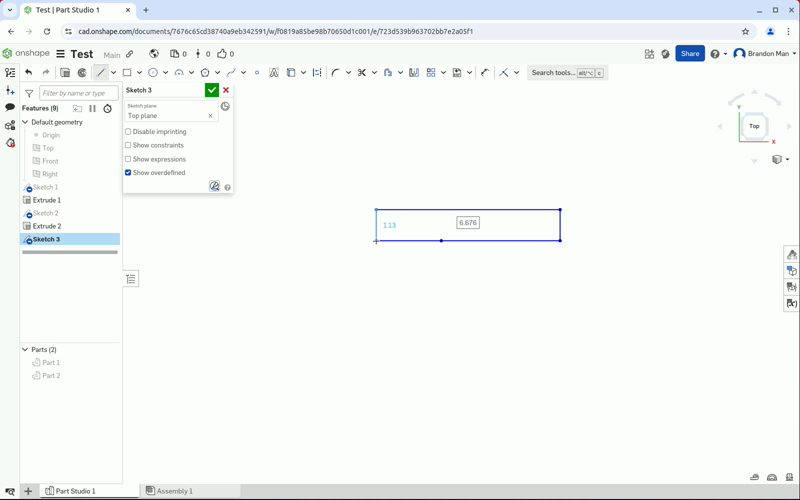
scroll(6)
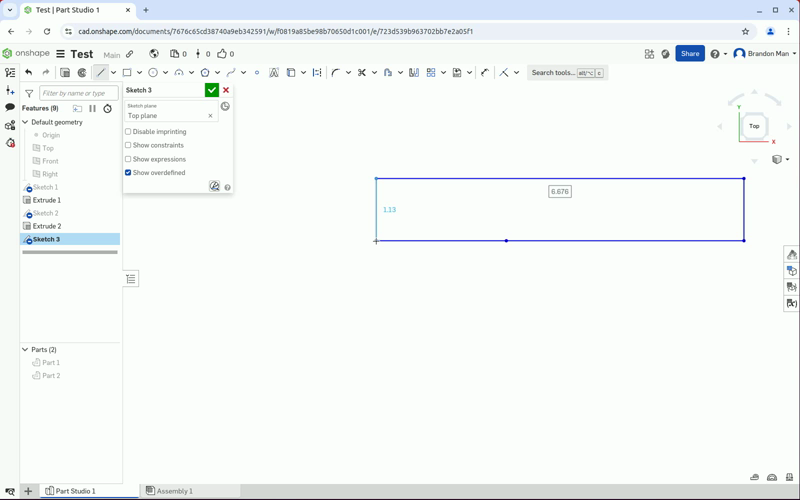
key_up(shift)
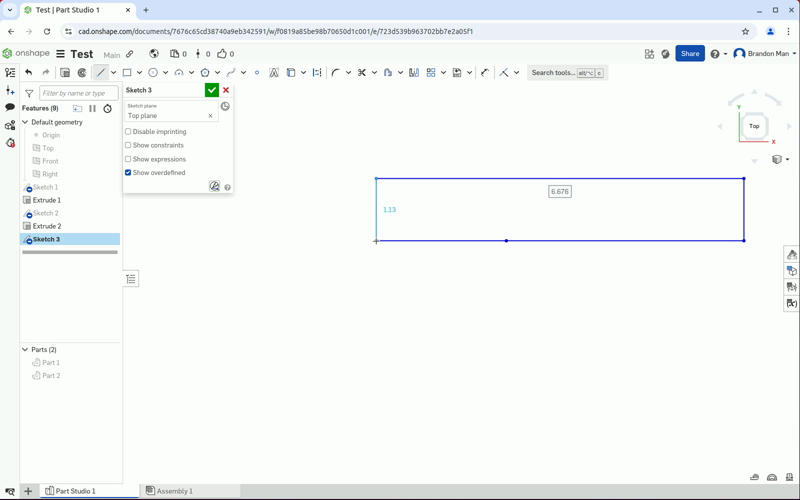
click(376, 240)
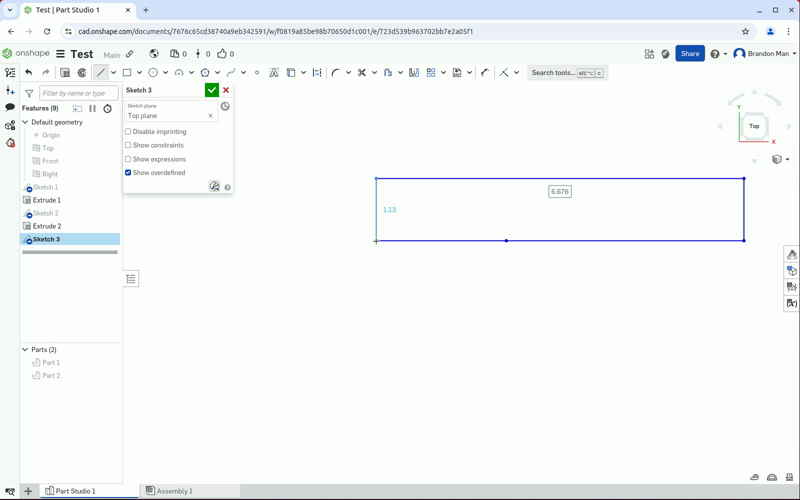
scroll(-6)
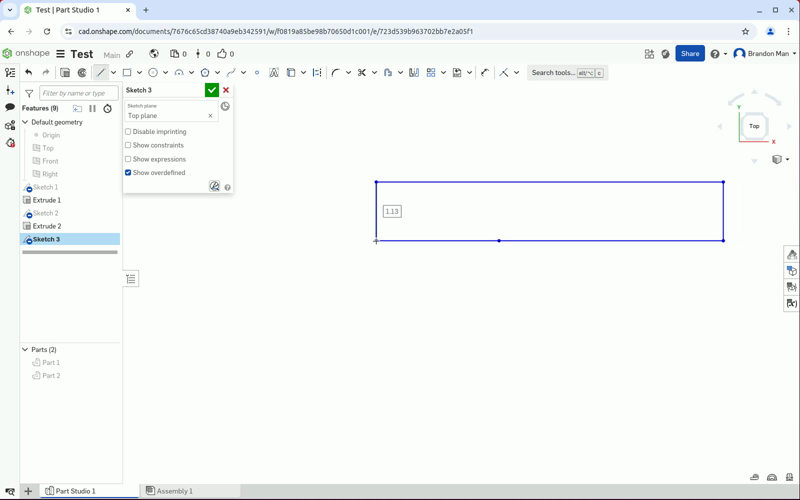
scroll(-6)
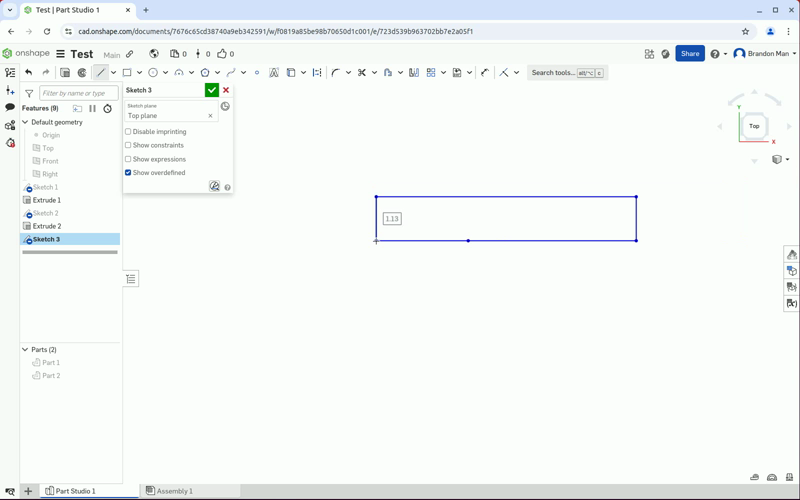
scroll(-6)
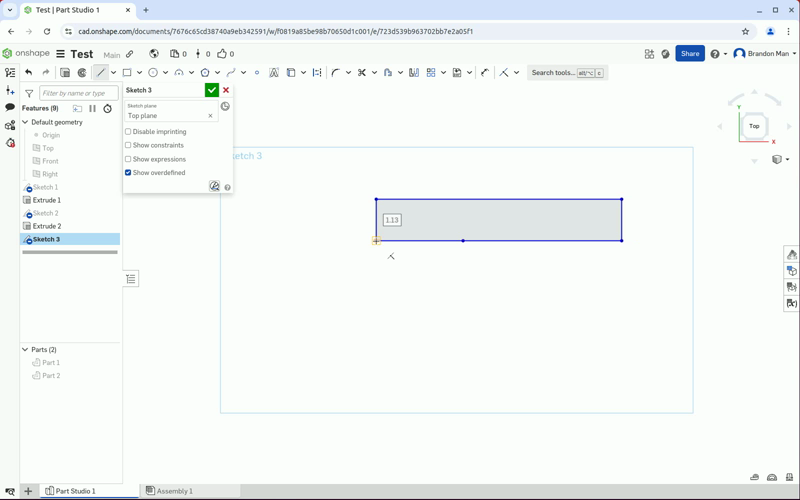
scroll(-6)
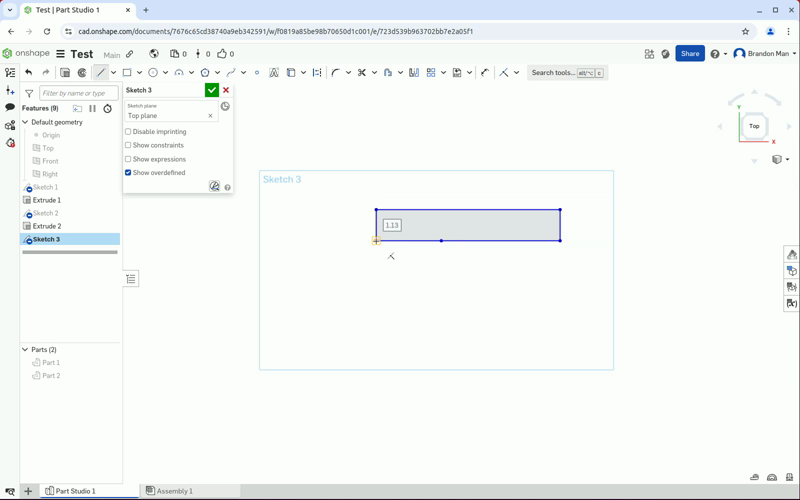
scroll(-6)
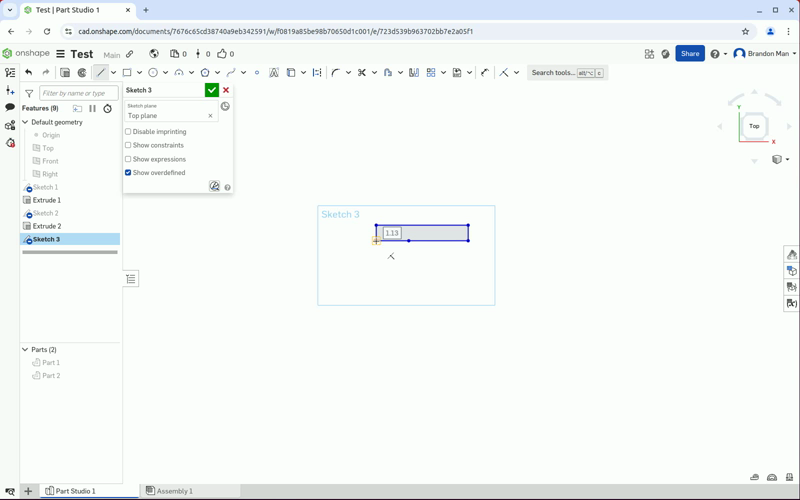
scroll(-6)
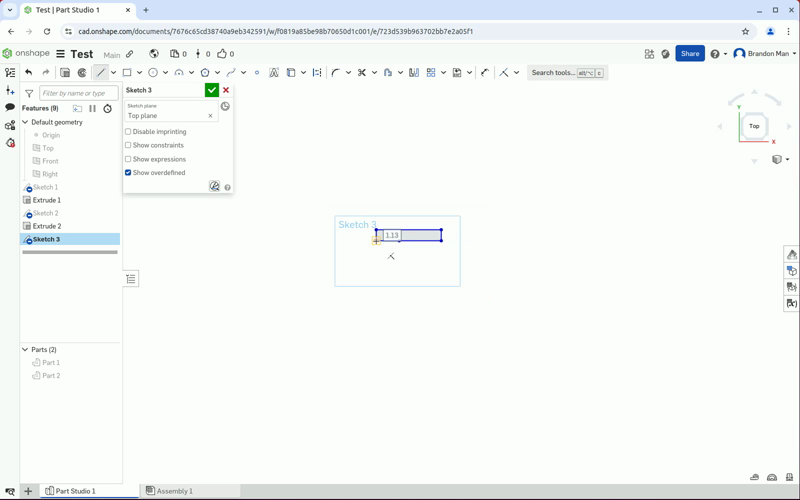
scroll(-6)
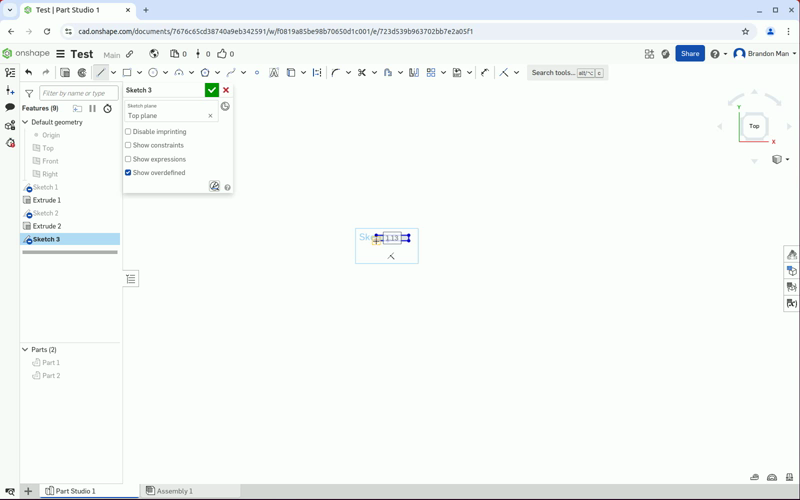
key(esc)
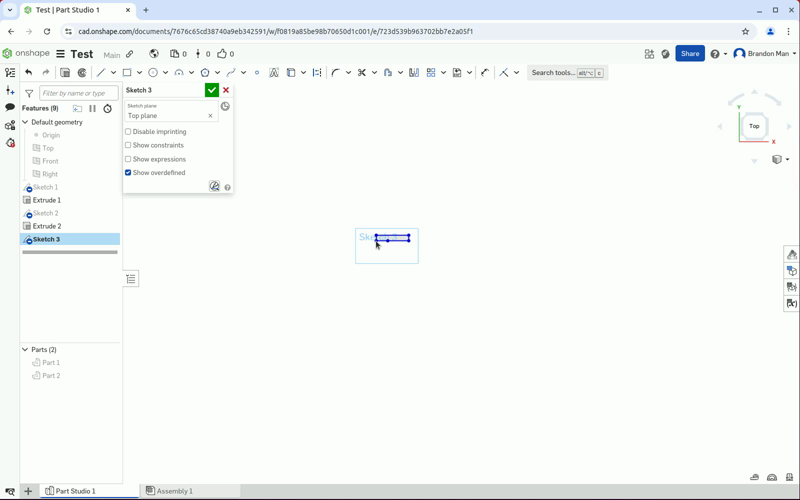
mouse_move(390, 240)
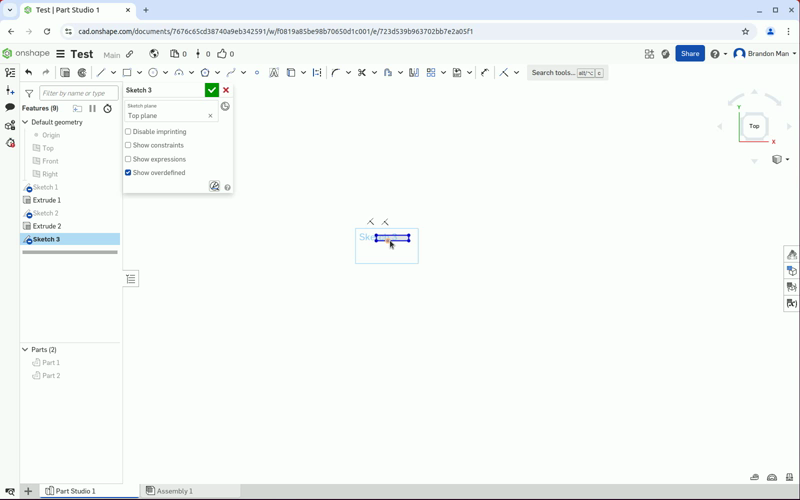
scroll(6)
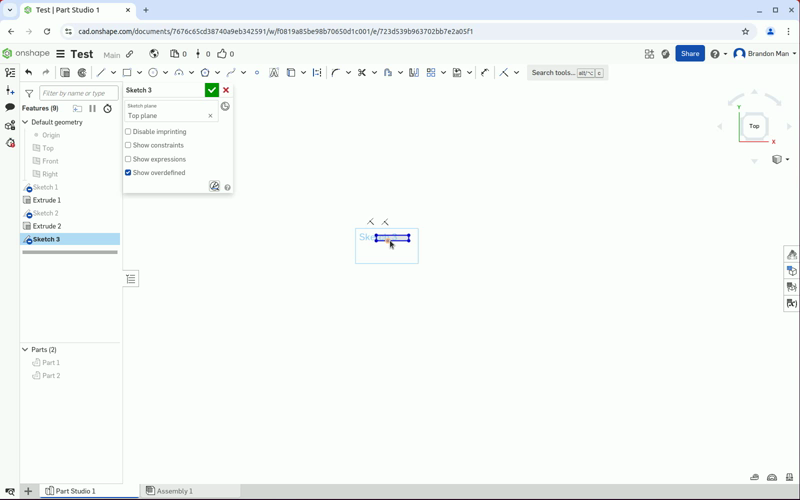
scroll(6)
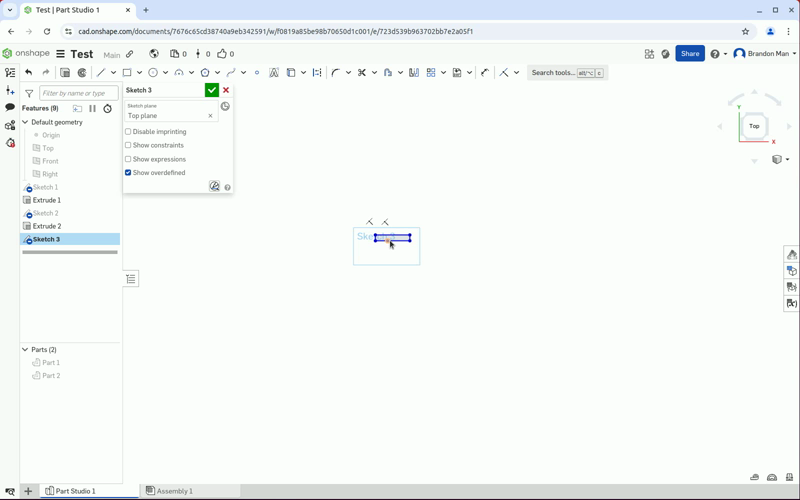
scroll(6)
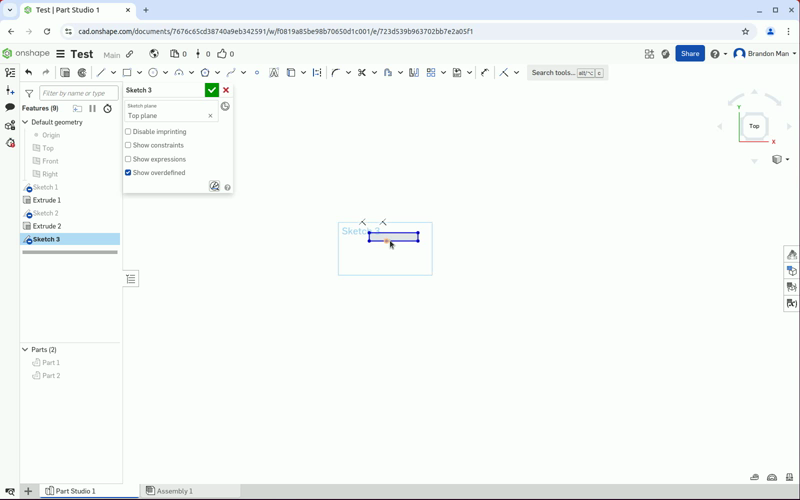
scroll(6)
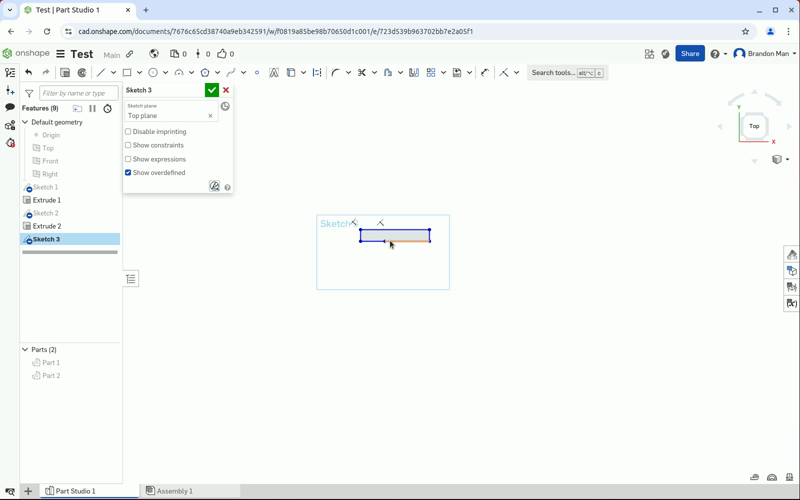
scroll(6)
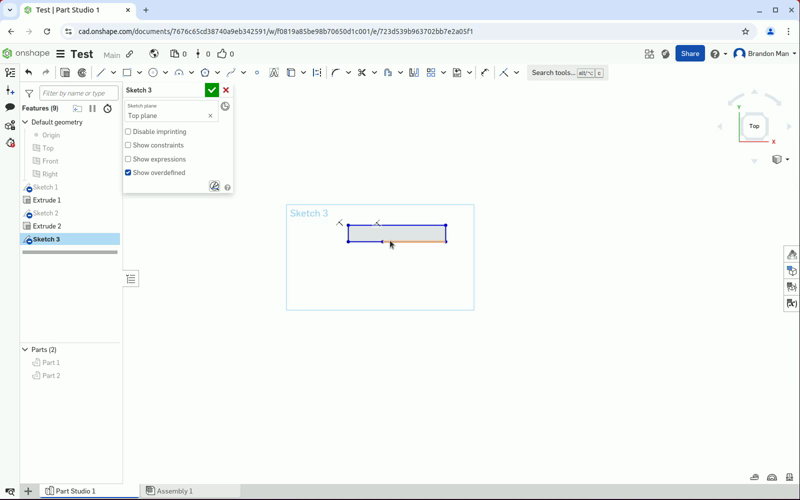
scroll(6)
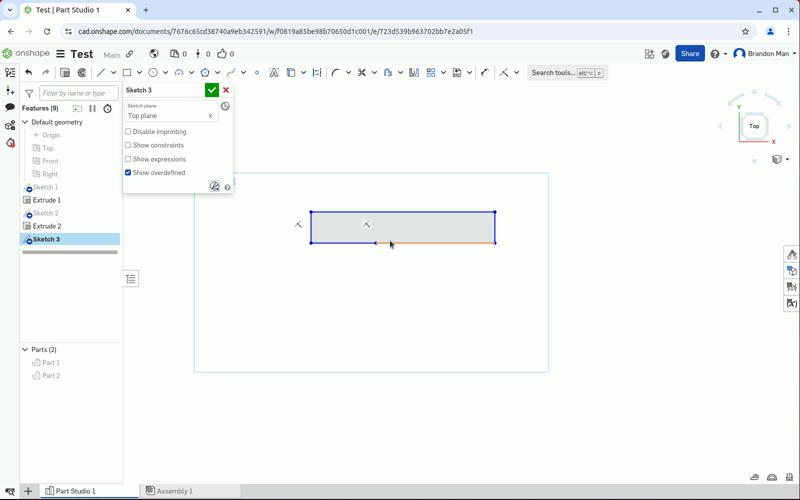
scroll(6)
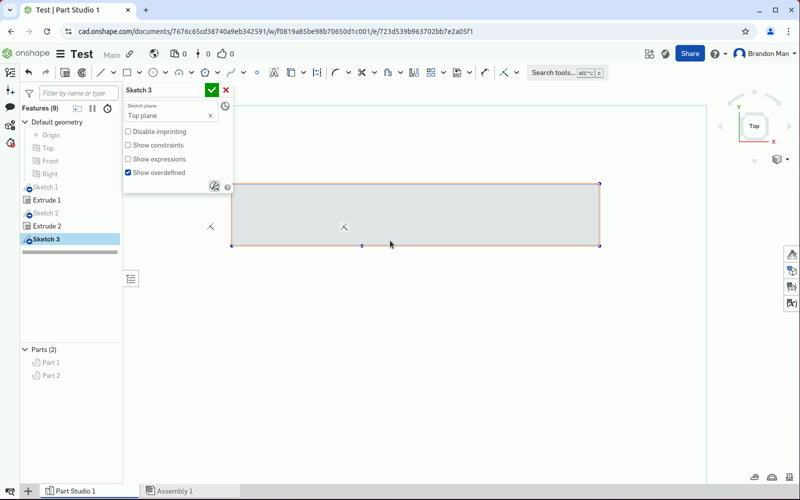
click(390, 240)
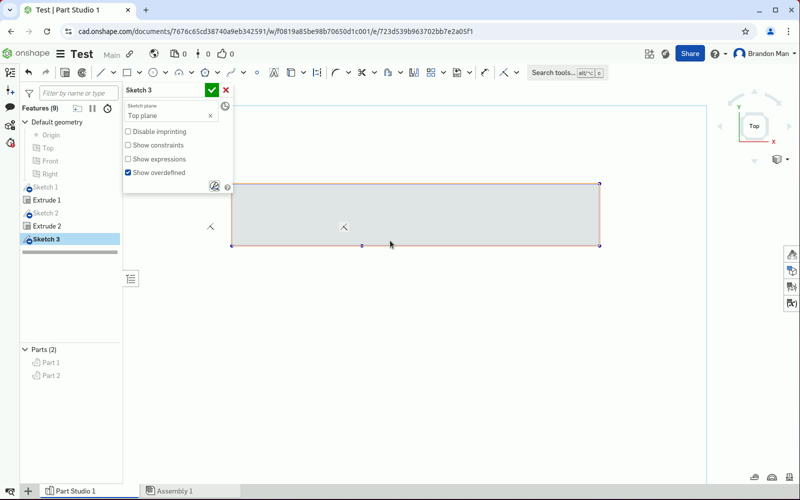
scroll(-6)
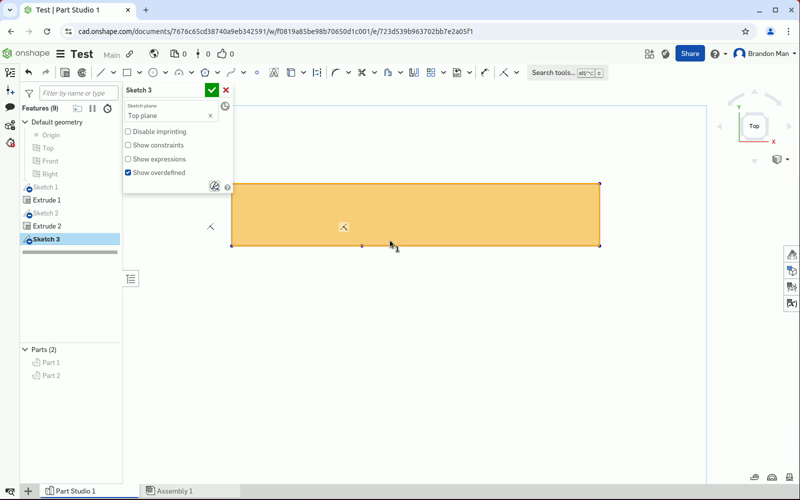
scroll(-6)
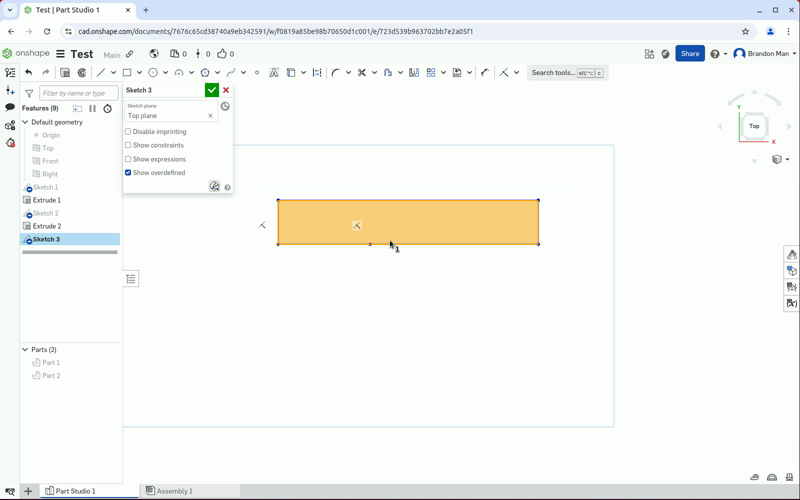
scroll(-6)
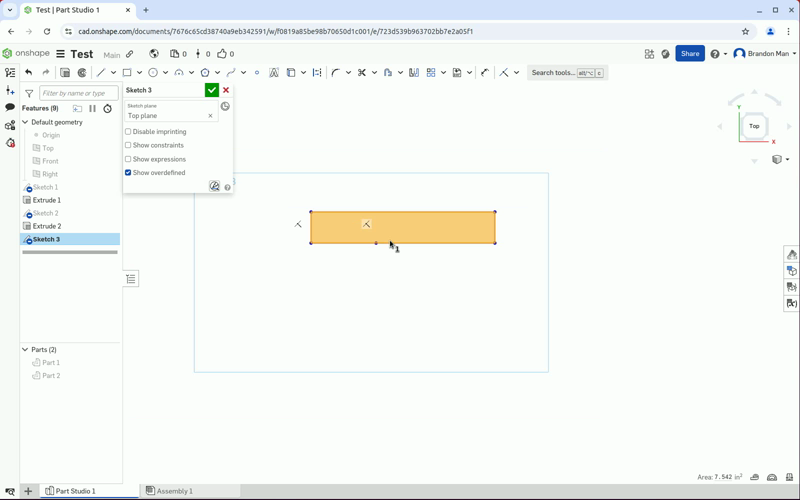
scroll(-6)
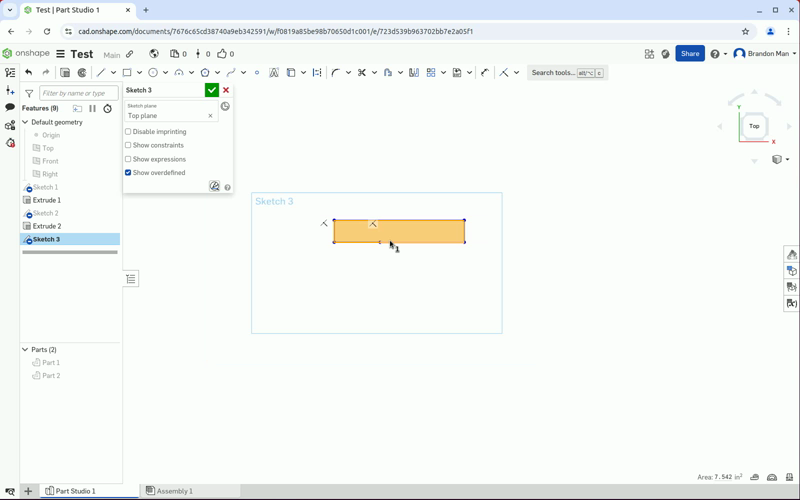
scroll(-6)
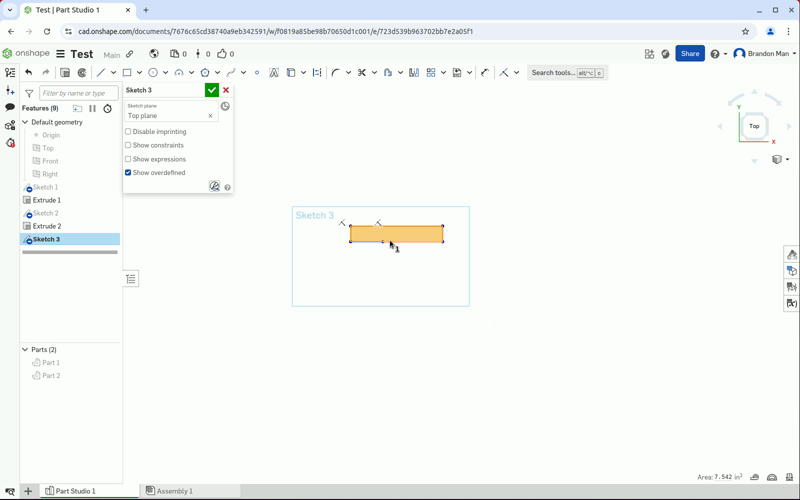
scroll(-6)
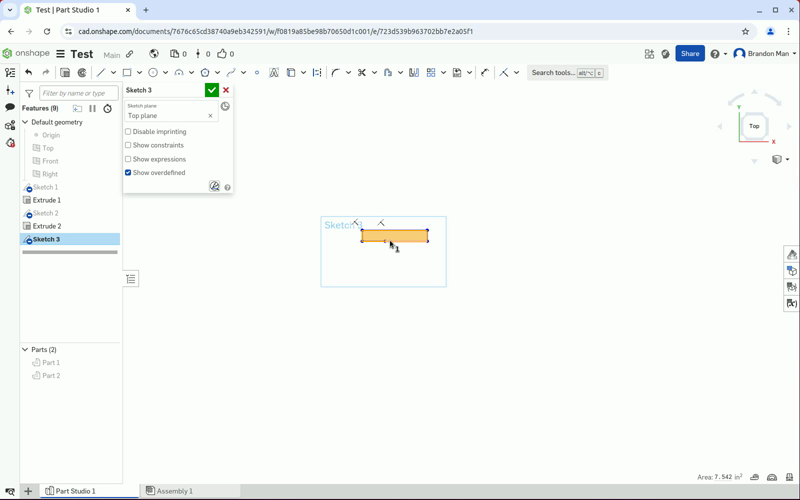
scroll(-6)
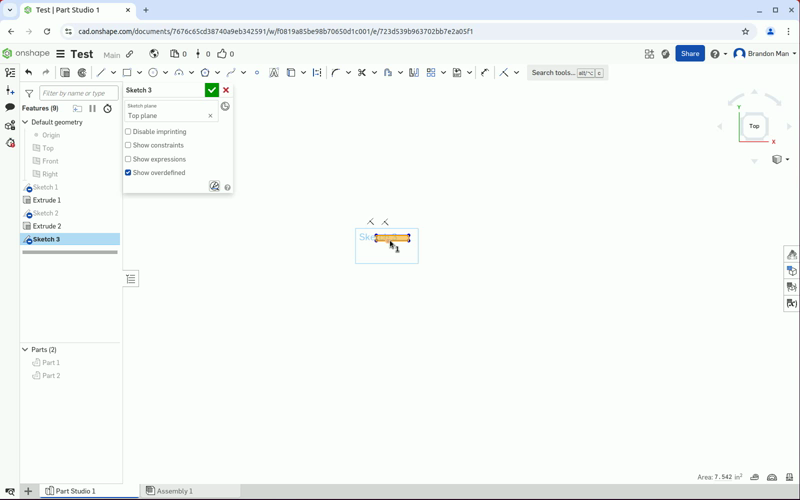
mouse_move(73, 352)
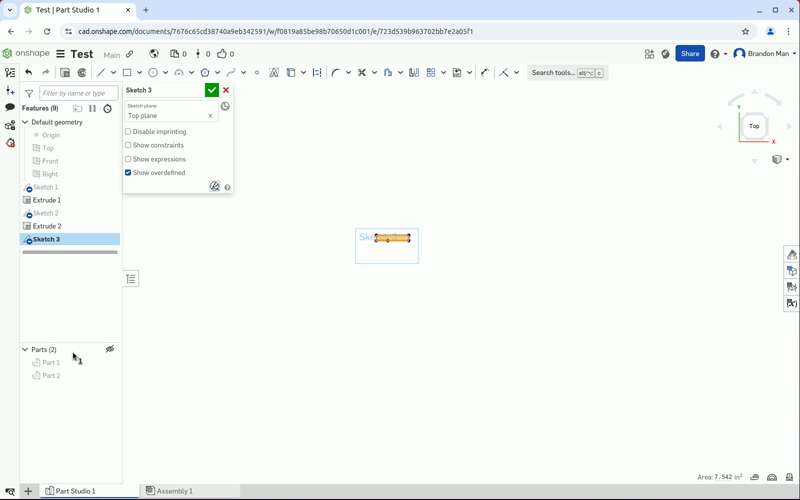
key(shift+y)
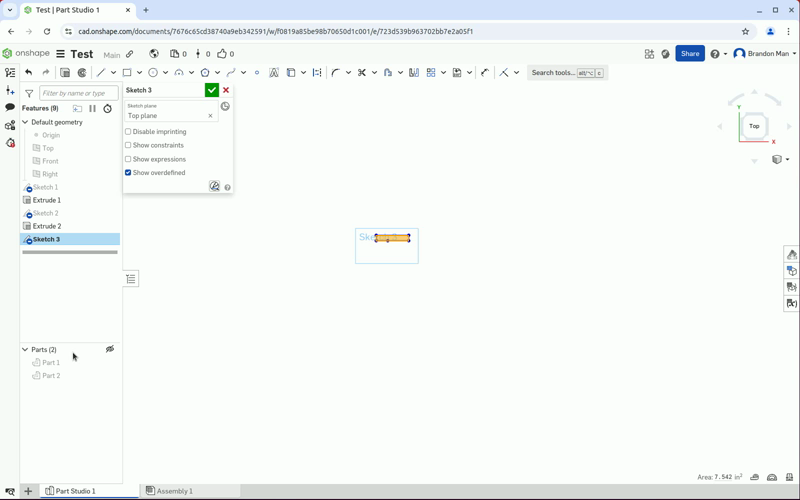
key(shift+e)
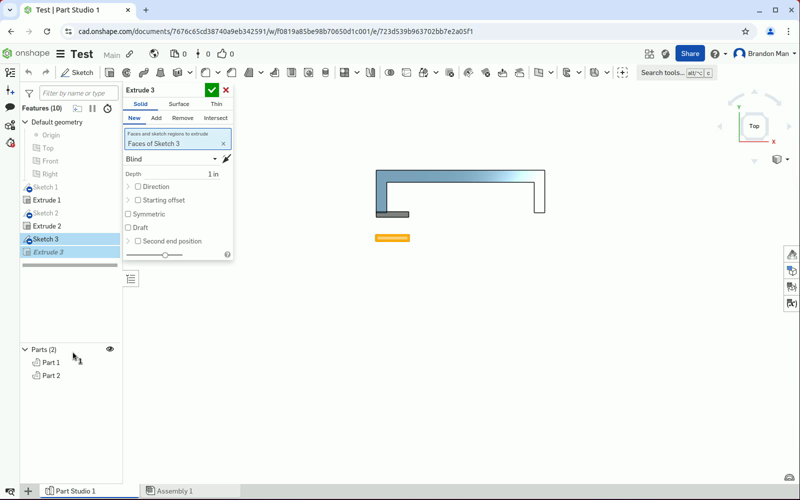
mouse_move(143, 106)
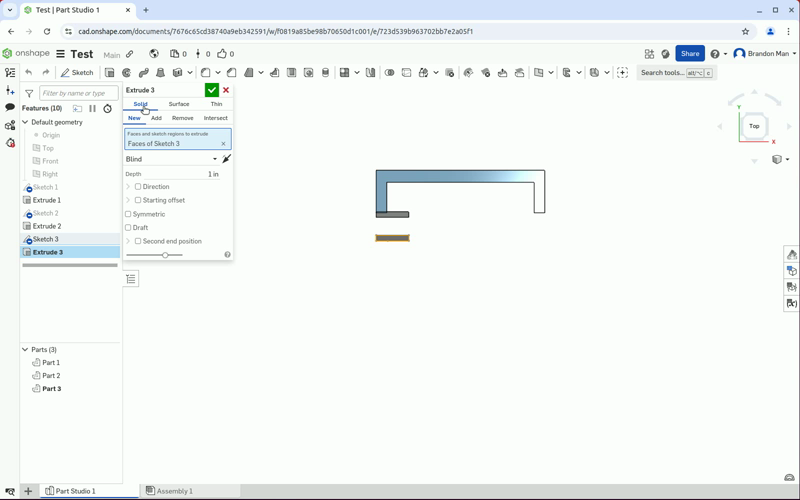
click(143, 106)
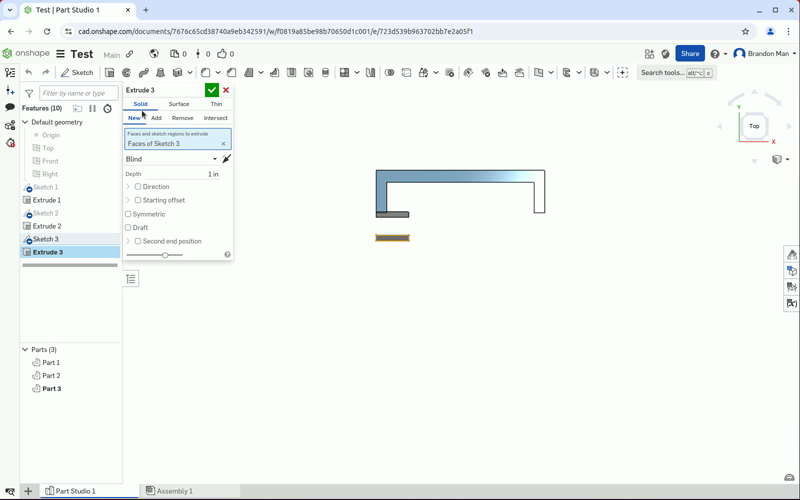
mouse_move(137, 120)
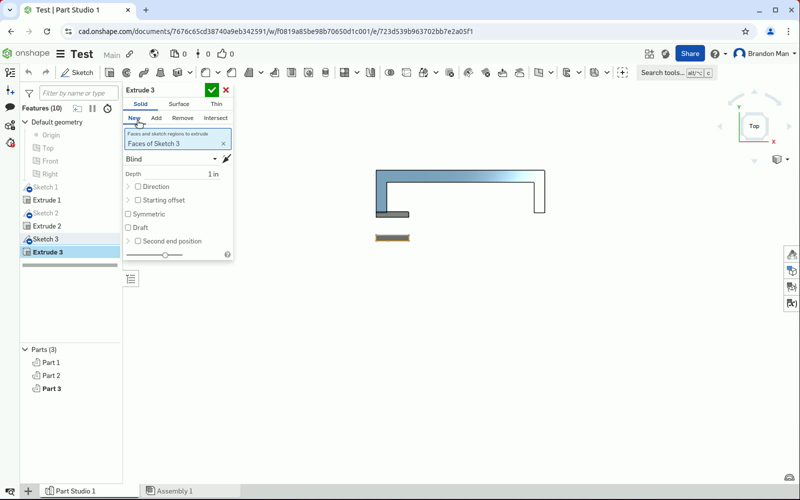
click(137, 120)
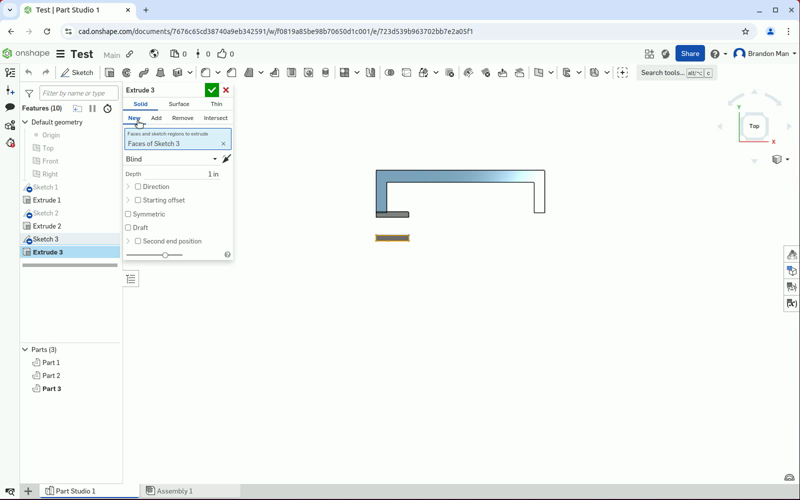
key(tab, 4)
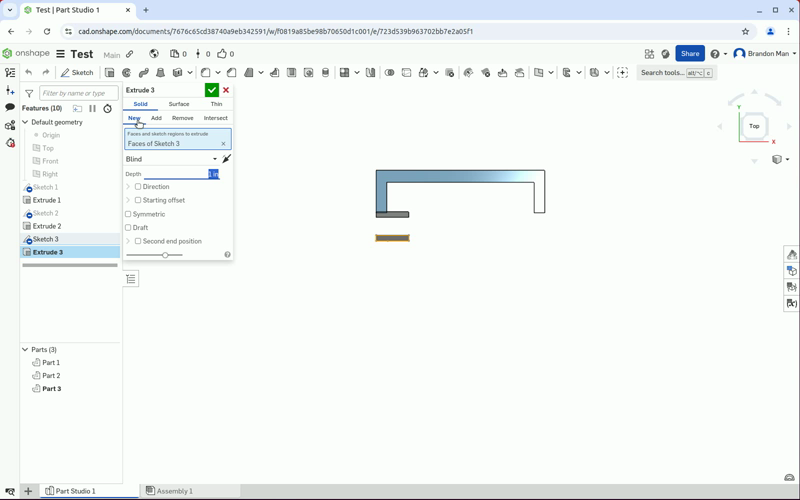
text(5.777)
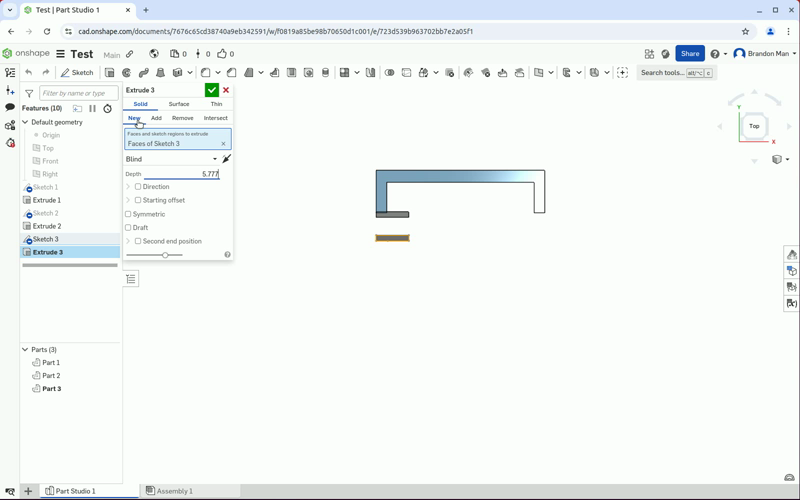
key(enter)
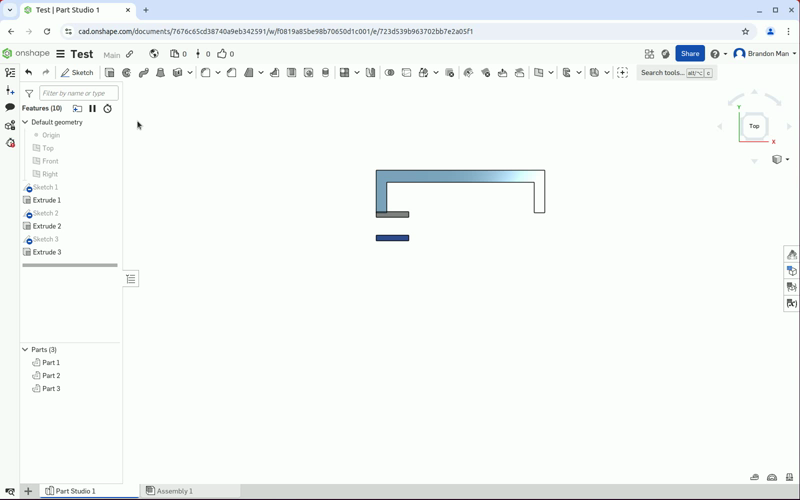
key(shift+h)
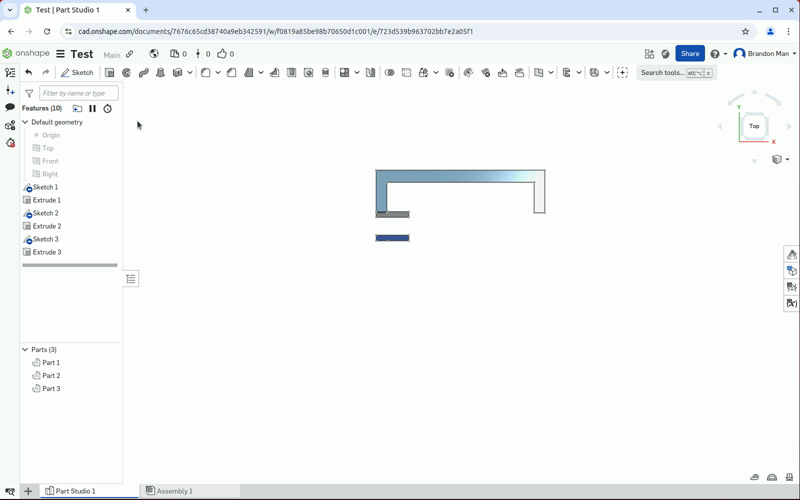
key(shift+h)
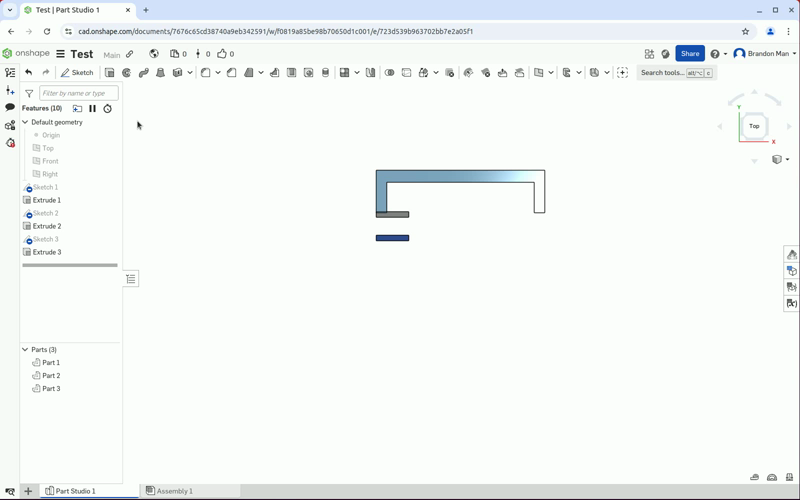
mouse_move(73, 189)
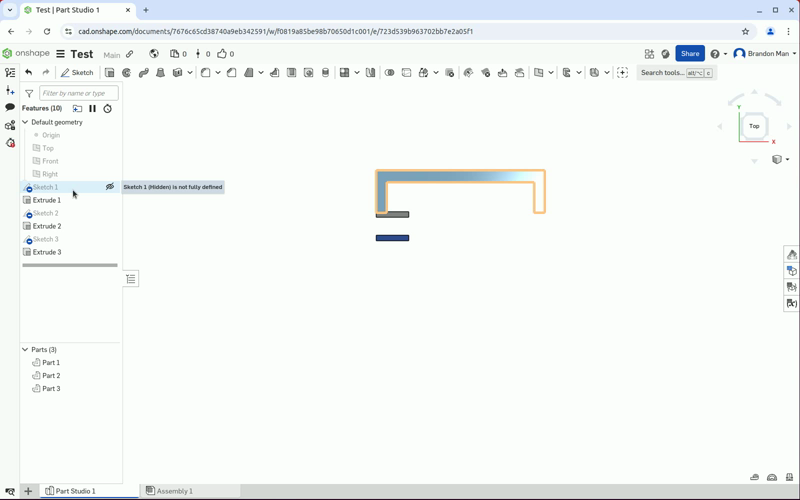
click(73, 189)
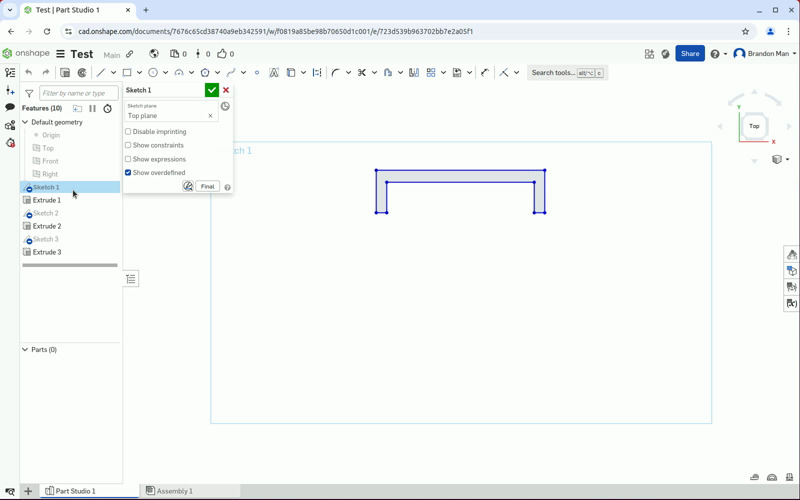
mouse_move(229, 92)
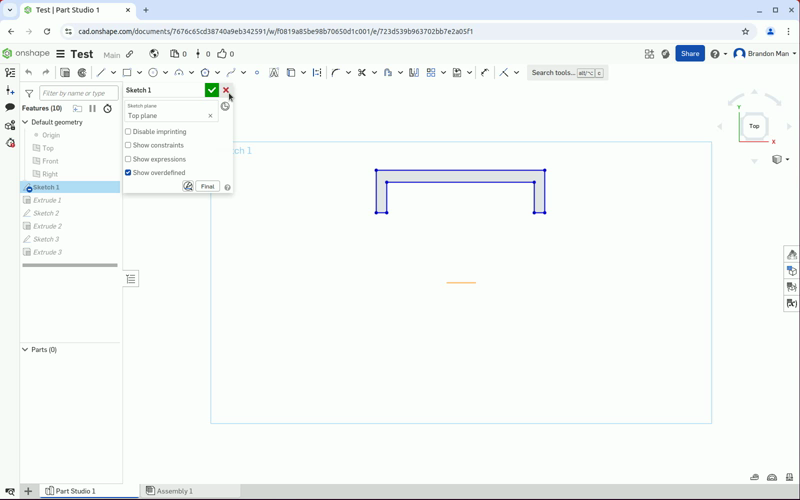
click(229, 92)
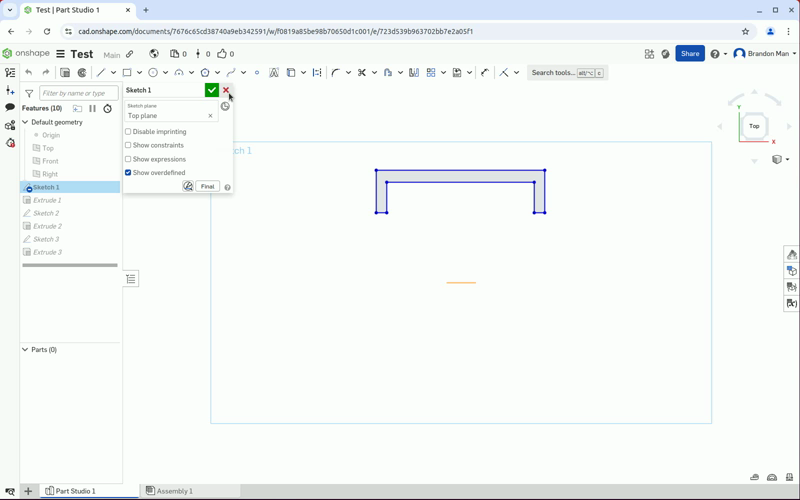
key(shift+s)
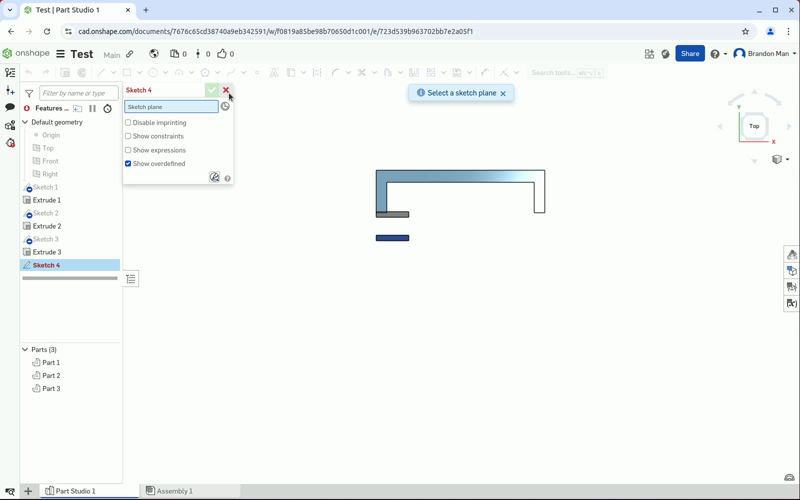
mouse_move(73, 150)
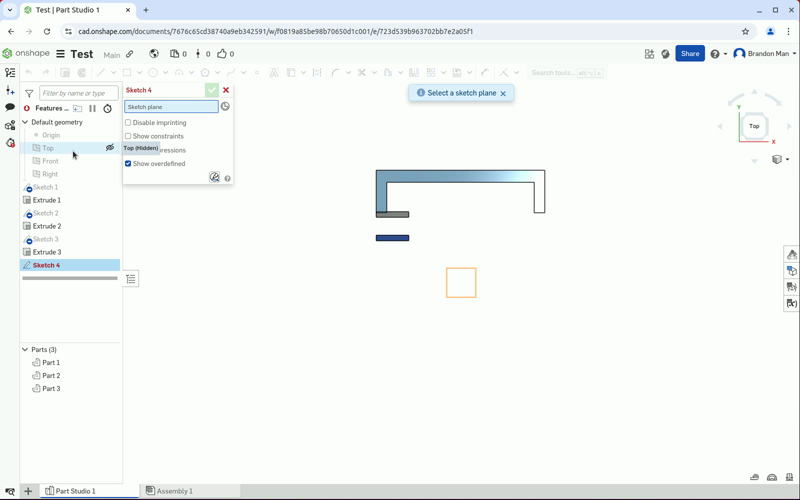
click(73, 150)
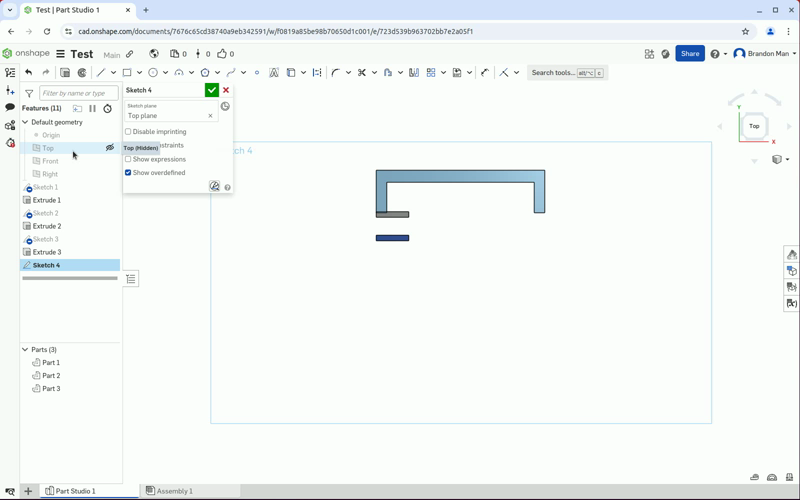
mouse_move(73, 352)
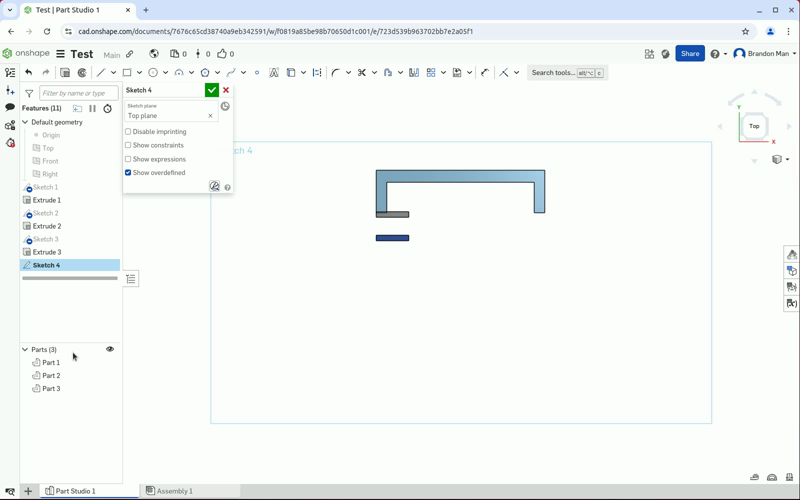
key(y)
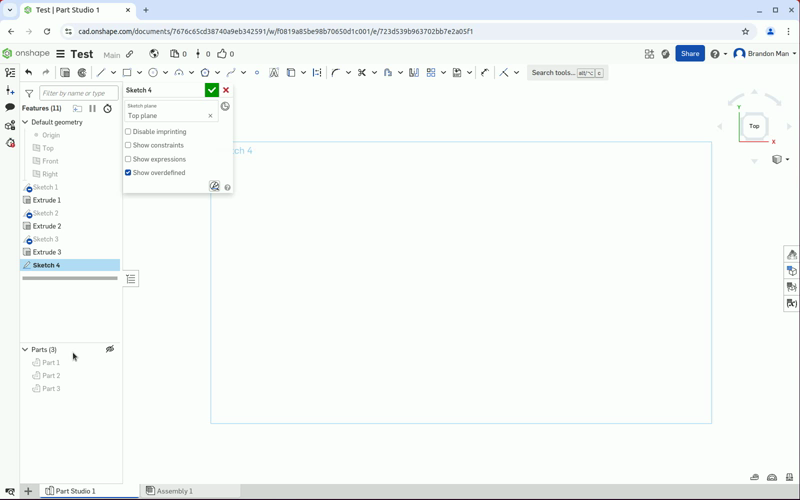
key(l)
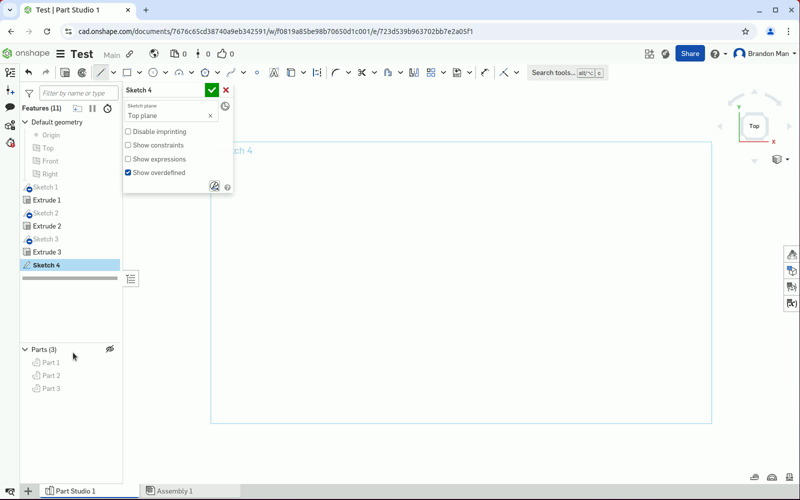
key_down(shift)
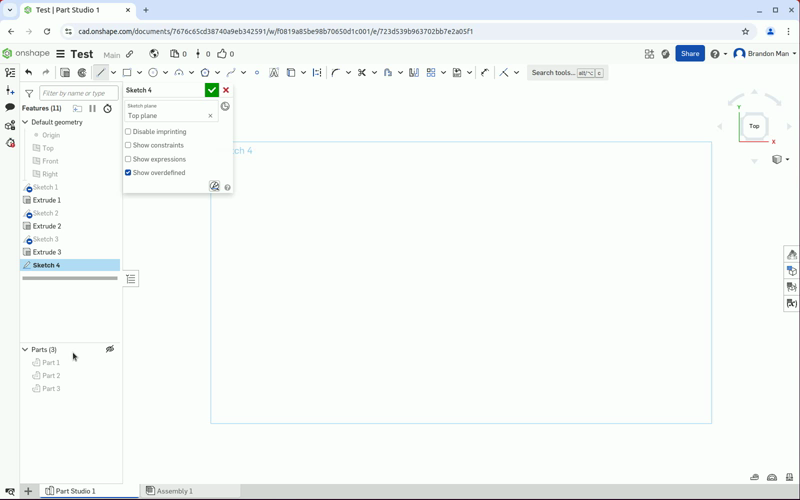
mouse_move(376, 282)
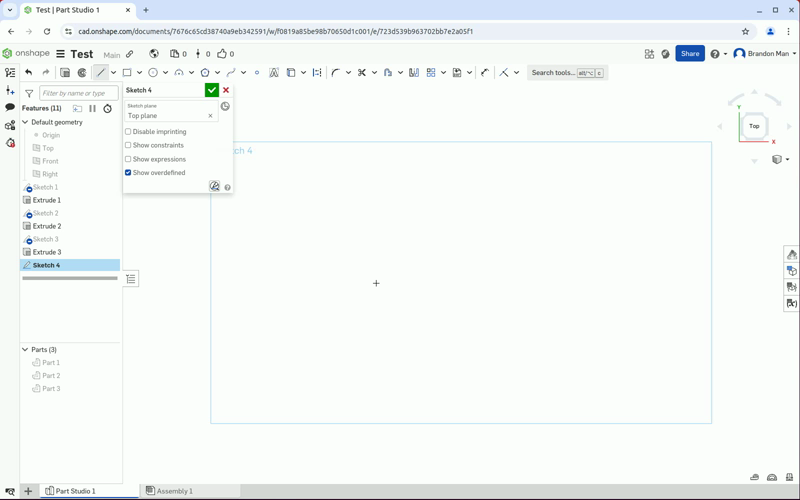
click(376, 282)
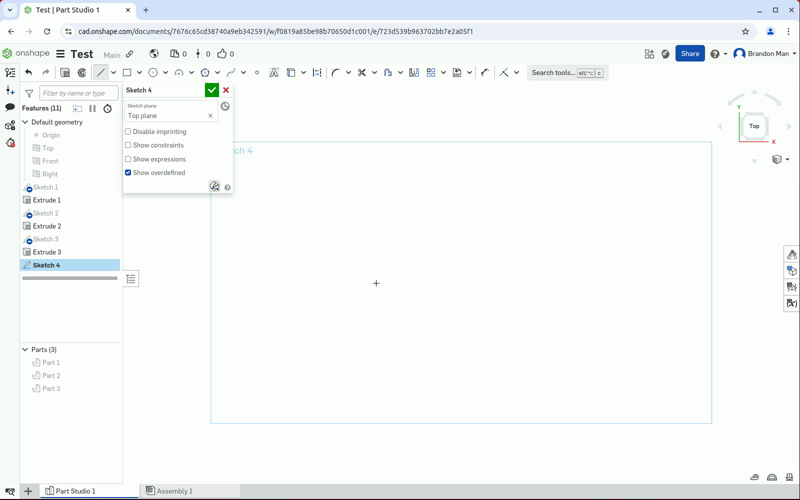
key_up(shift)
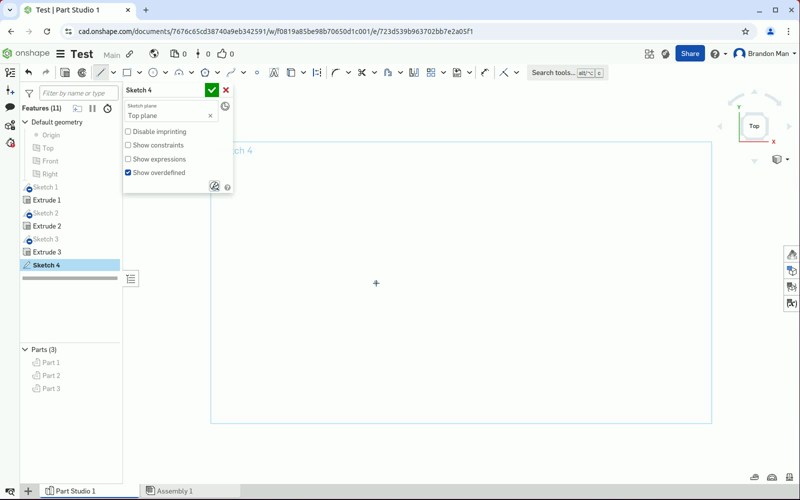
key_down(shift)
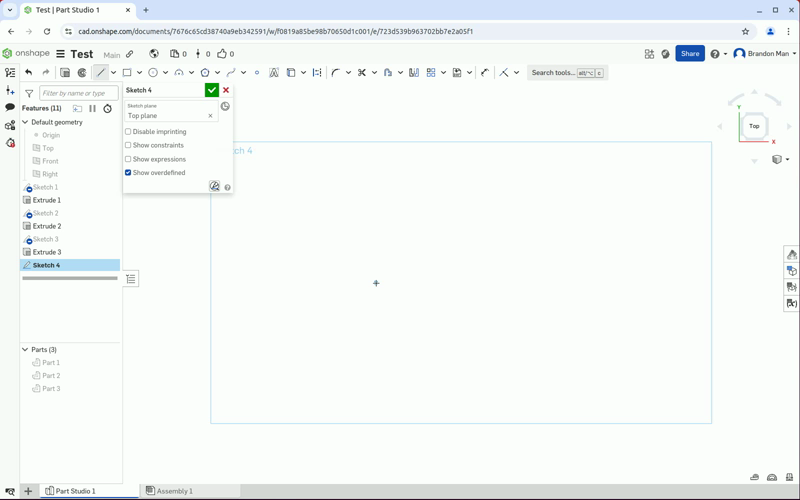
mouse_move(544, 282)
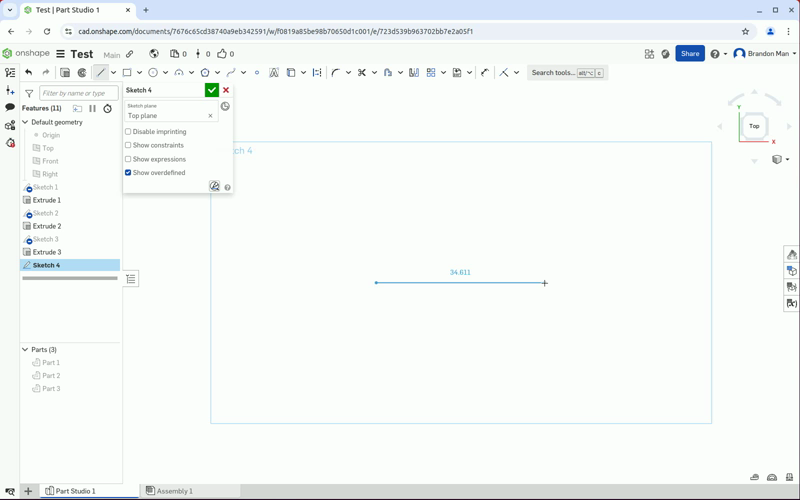
click(544, 282)
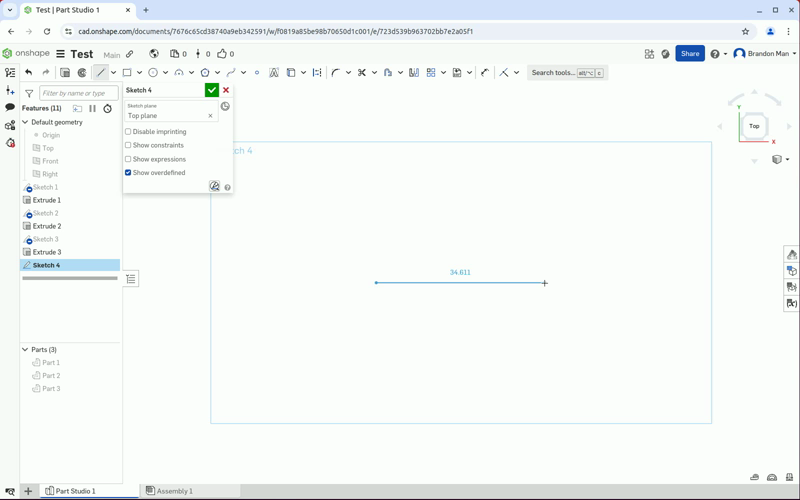
key_up(shift)
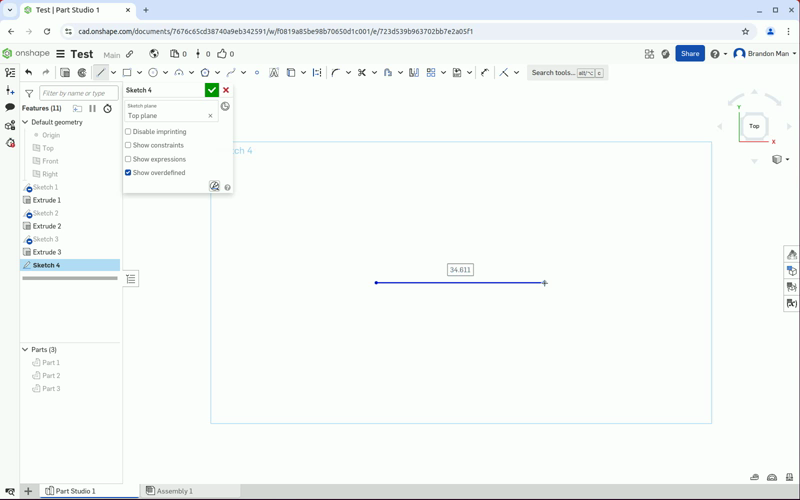
key_down(shift)
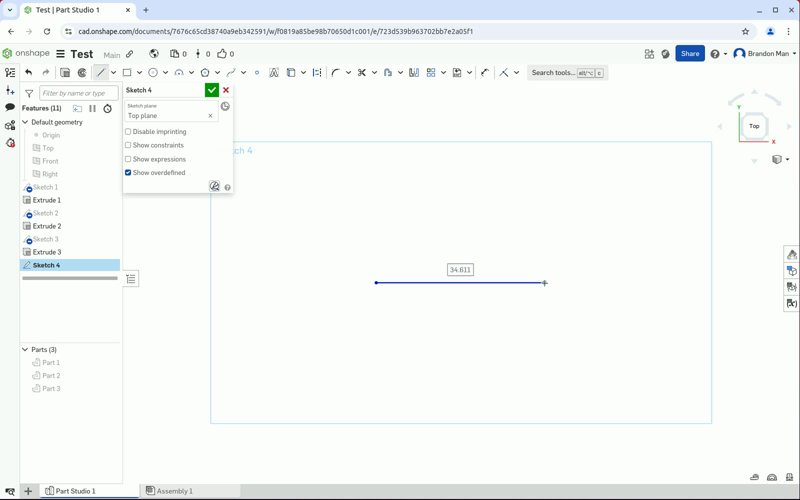
mouse_move(574, 282)
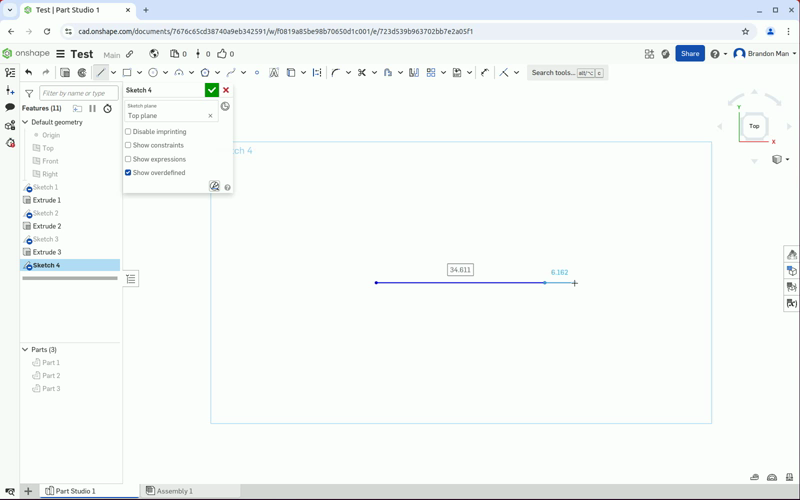
mouse_move(544, 240)
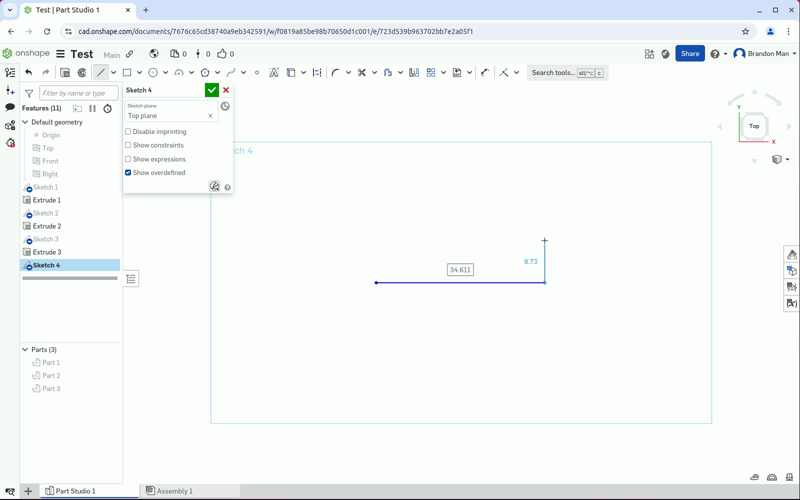
click(544, 240)
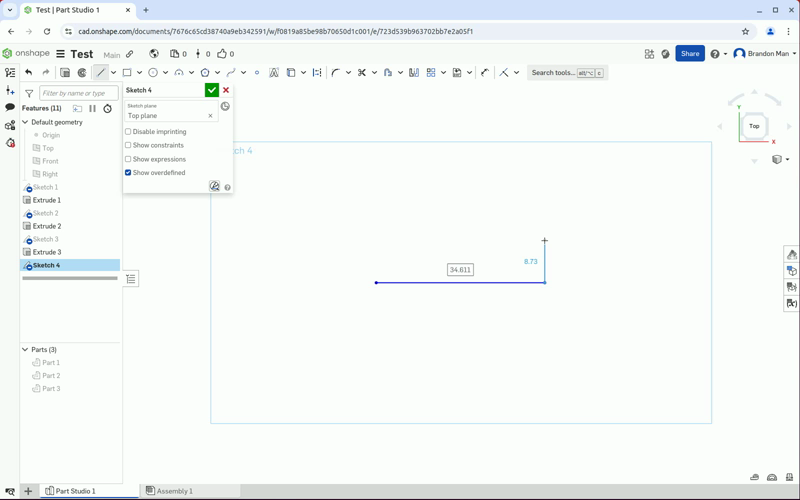
key_up(shift)
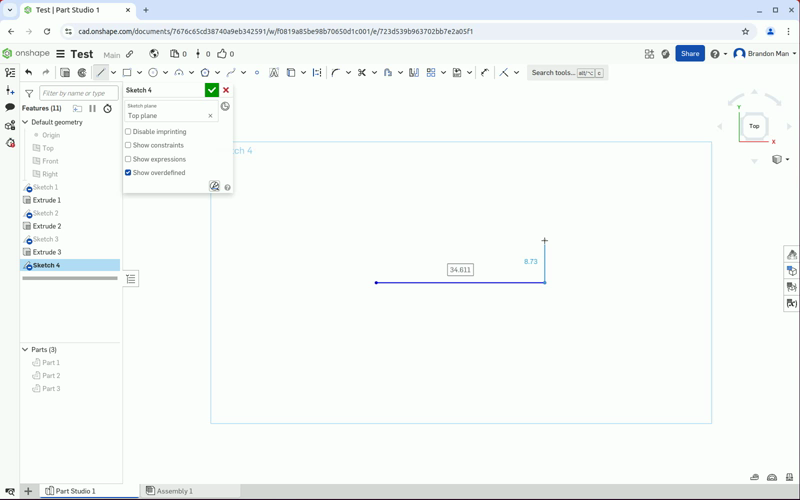
key_down(shift)
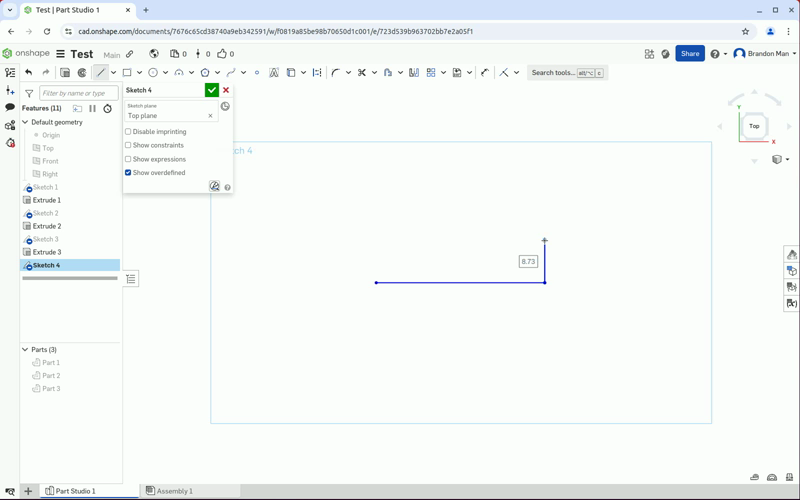
mouse_move(574, 240)
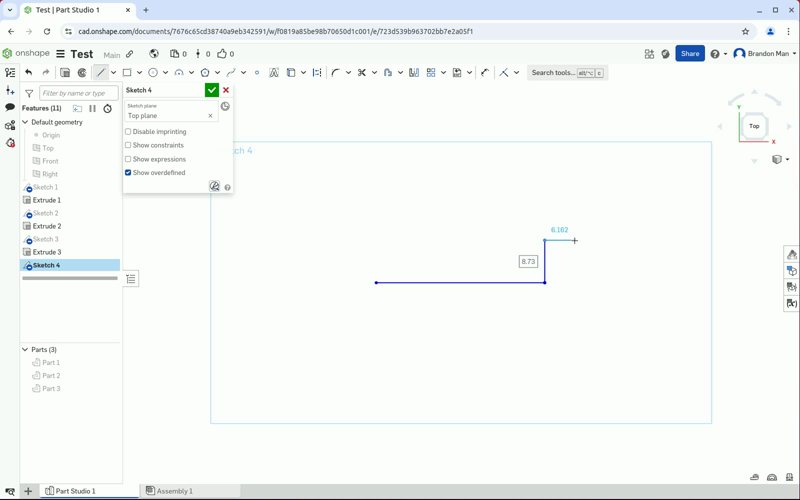
mouse_move(534, 240)
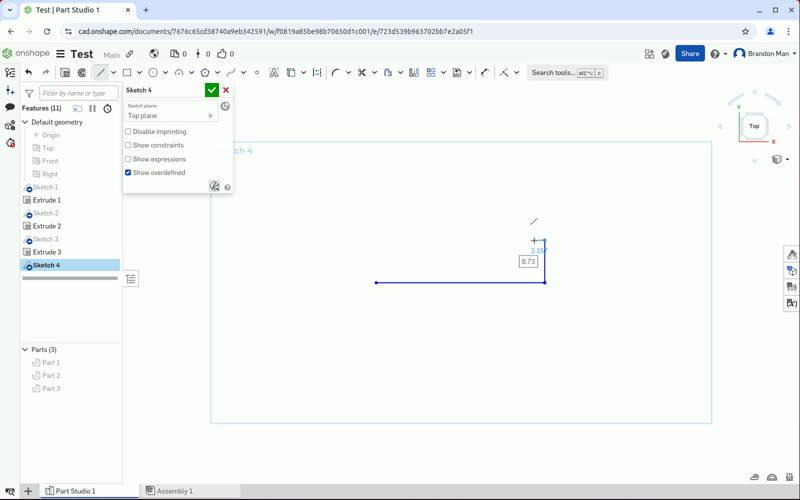
click(534, 240)
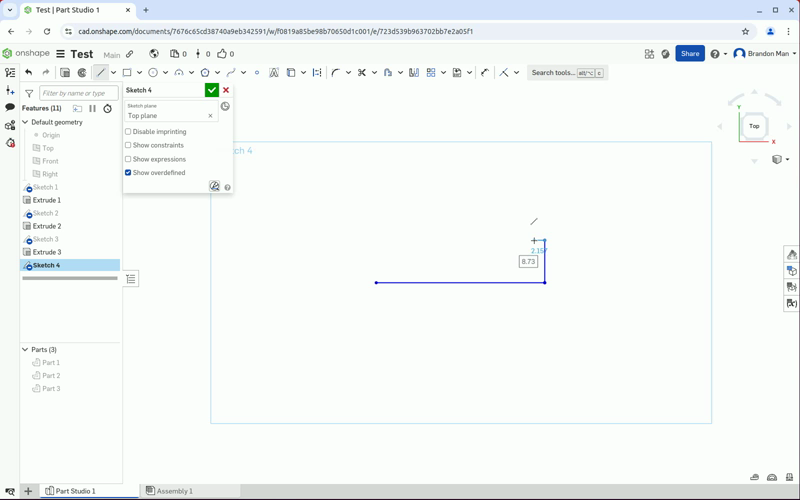
key_up(shift)
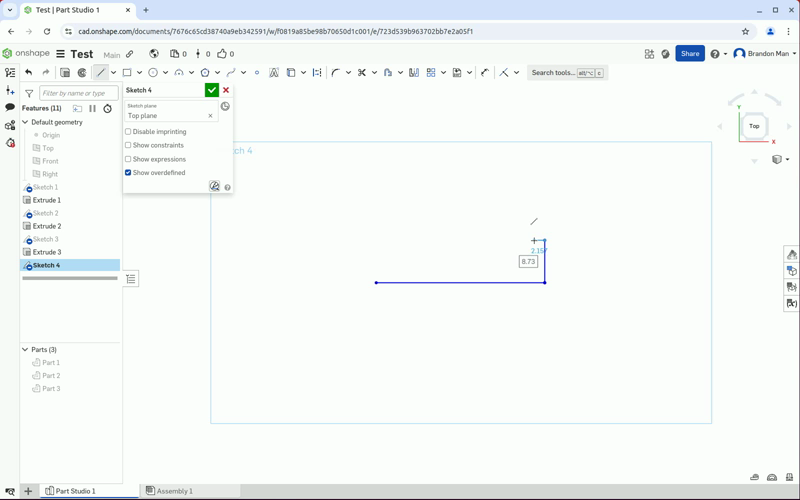
key_down(shift)
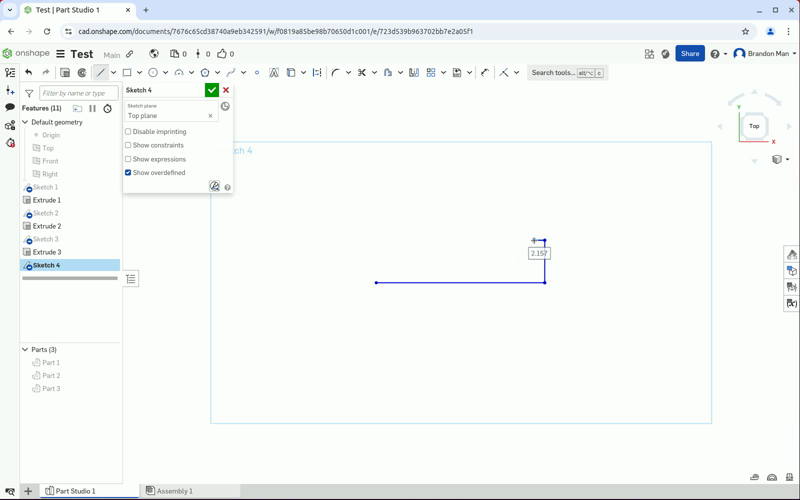
mouse_move(564, 240)
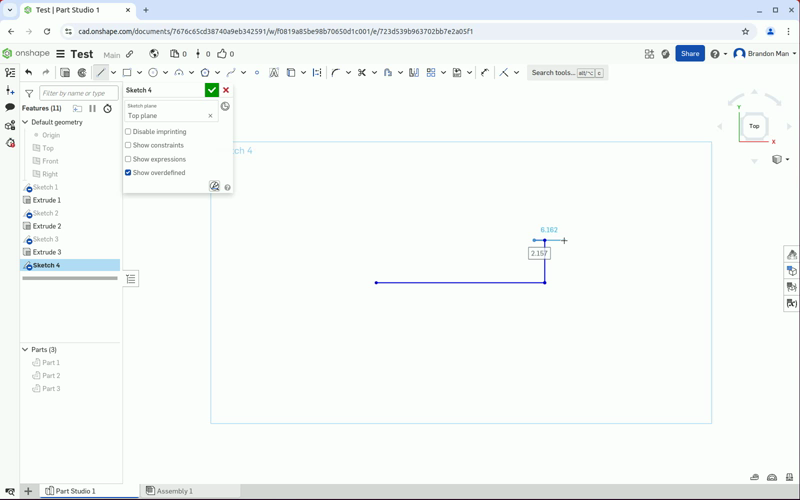
mouse_move(534, 272)
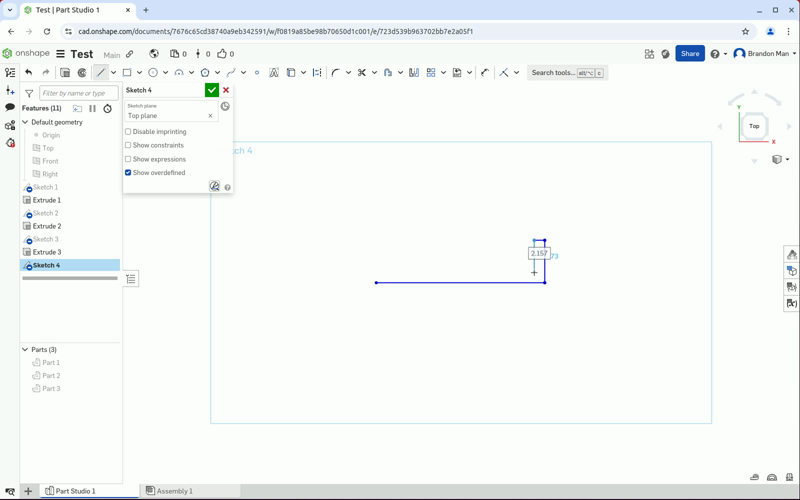
click(534, 272)
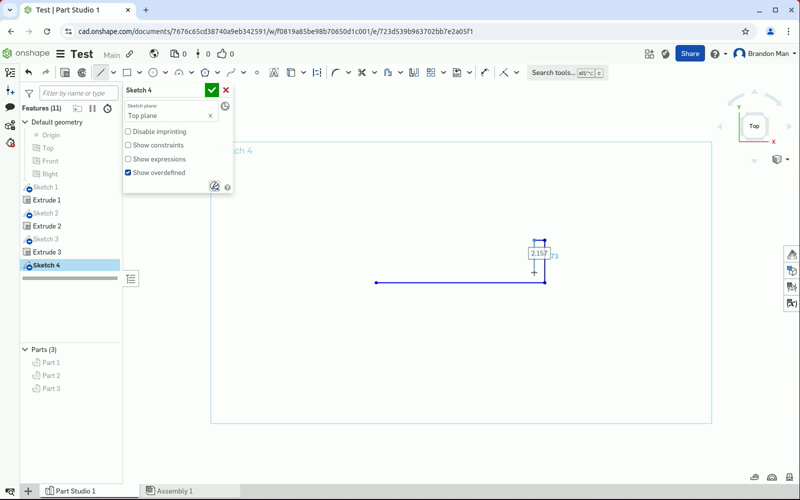
key_up(shift)
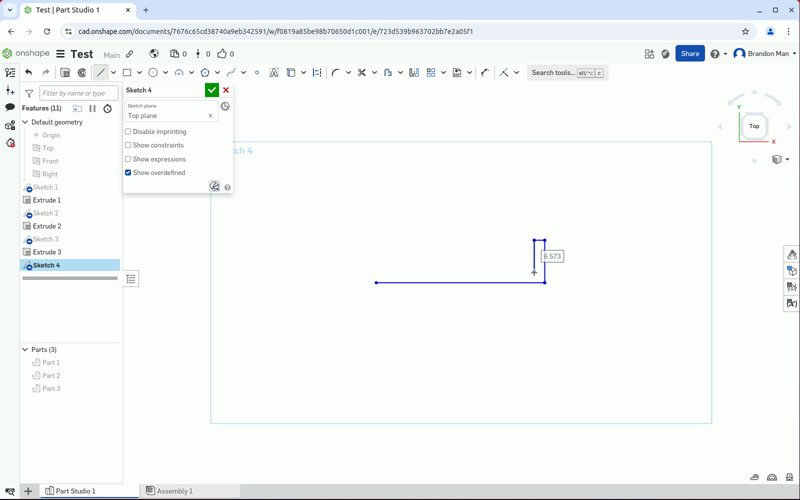
key_down(shift)
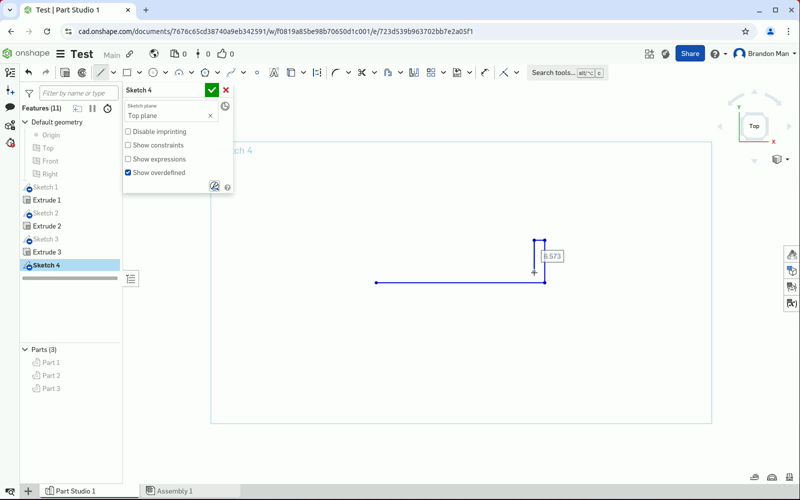
mouse_move(386, 272)
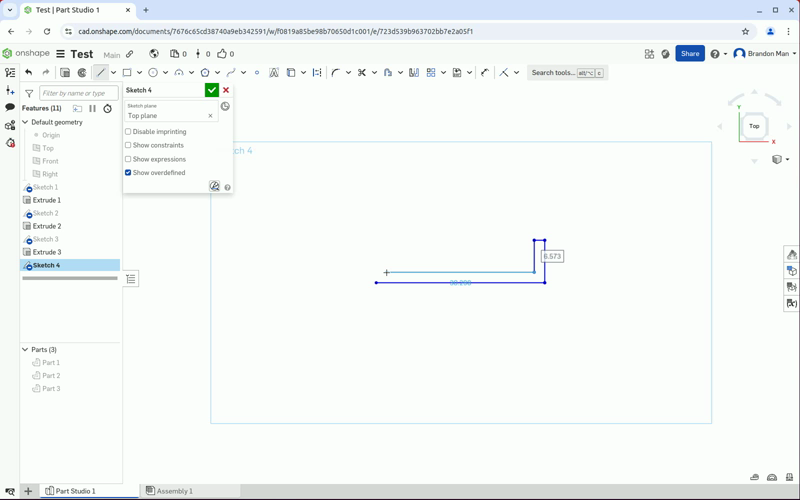
click(386, 272)
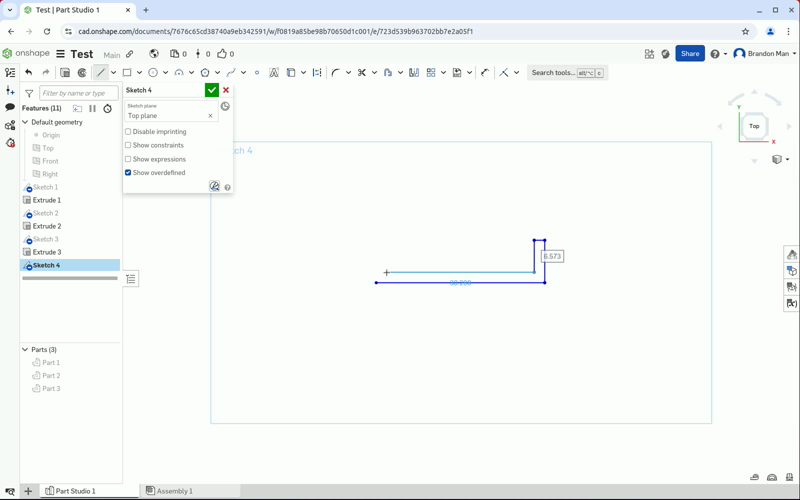
key_up(shift)
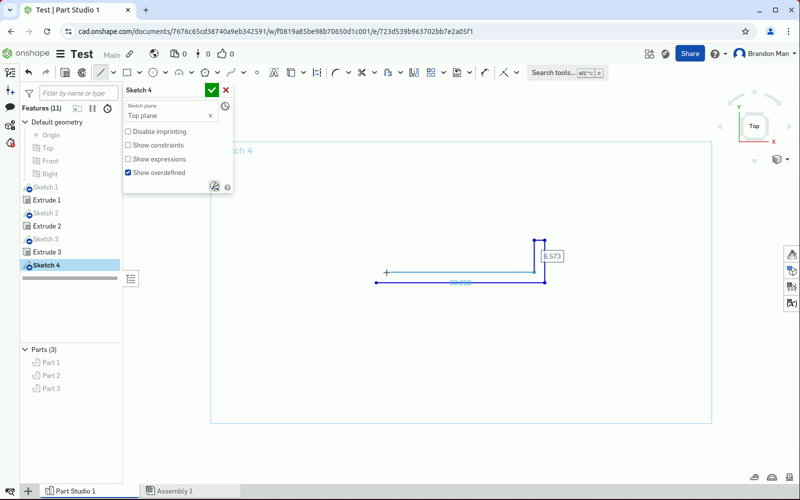
key_down(shift)
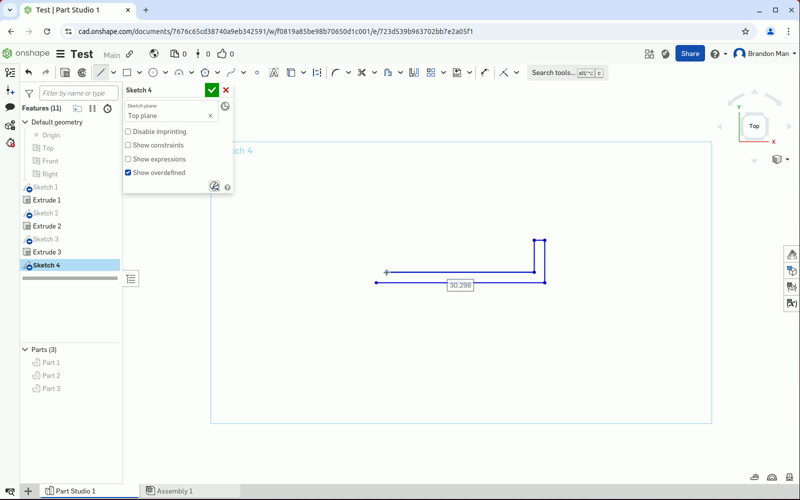
mouse_move(417, 272)
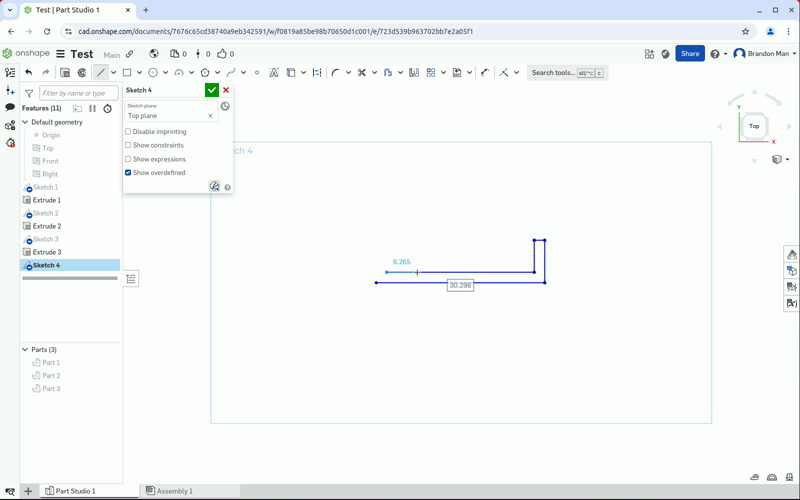
mouse_move(386, 240)
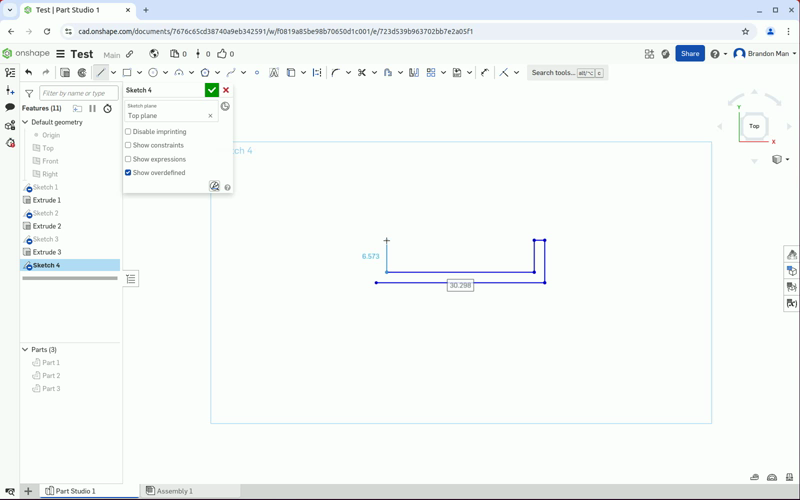
click(386, 240)
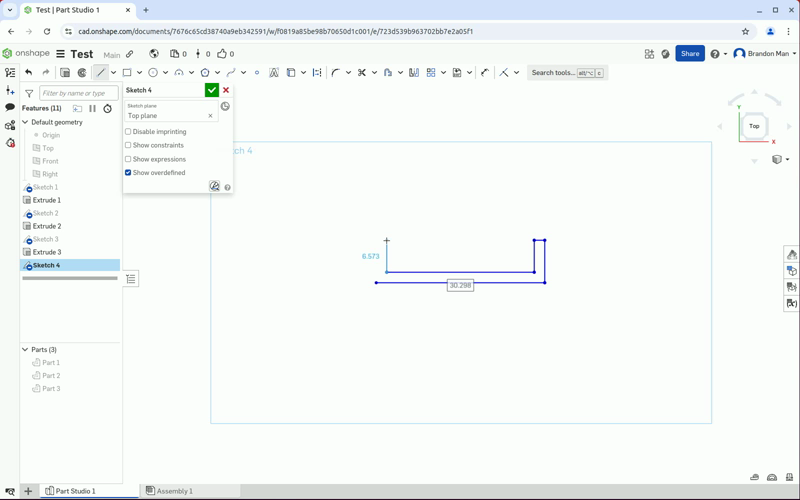
key_up(shift)
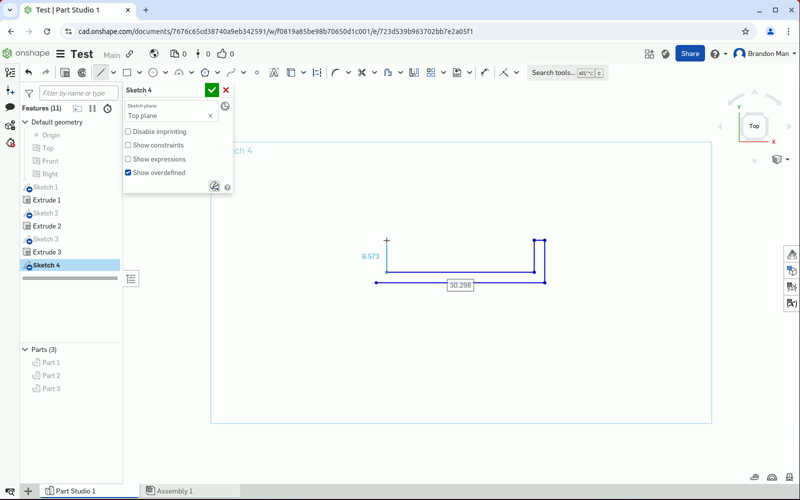
key_down(shift)
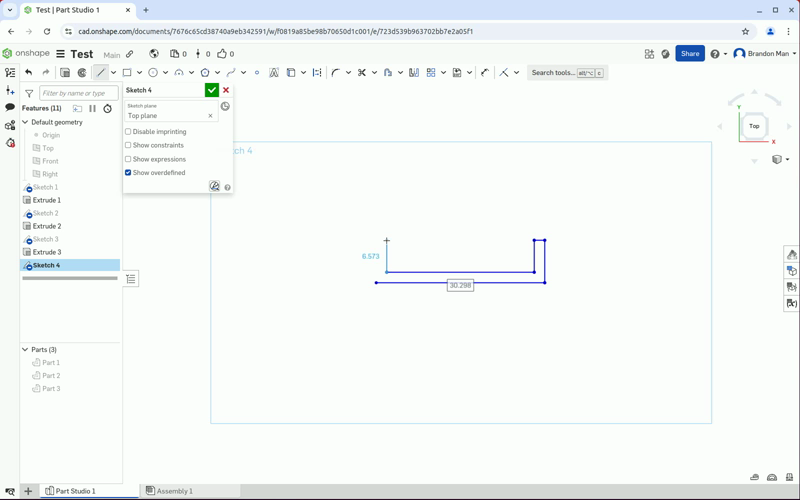
mouse_move(417, 240)
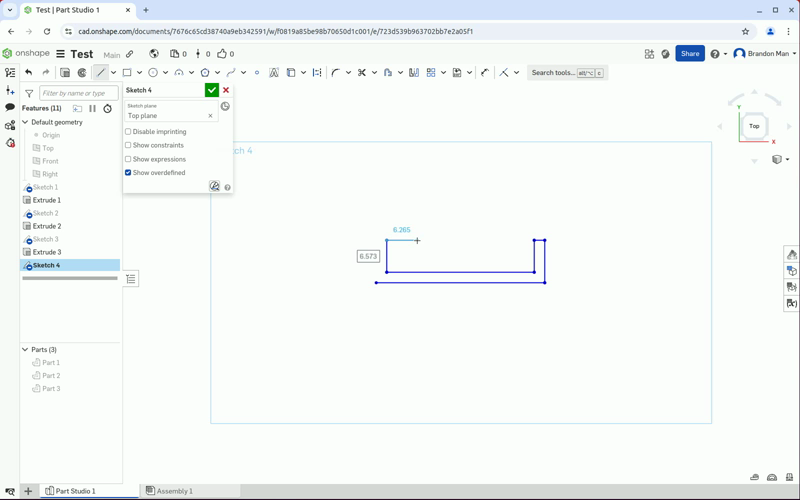
mouse_move(376, 240)
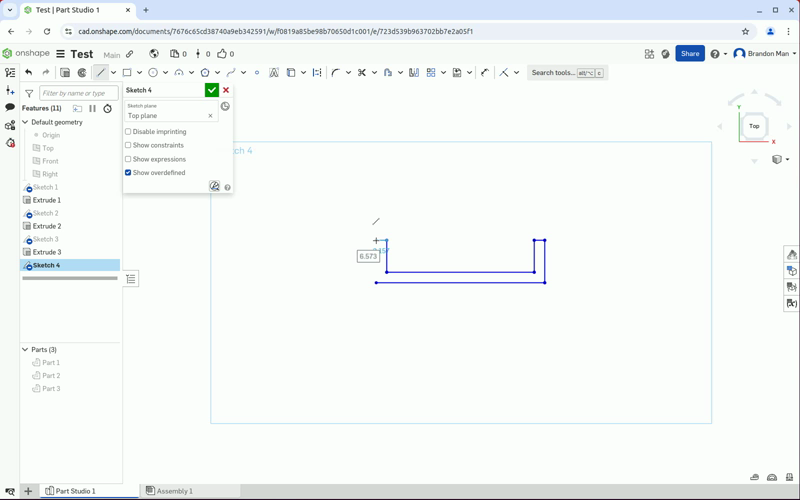
click(376, 240)
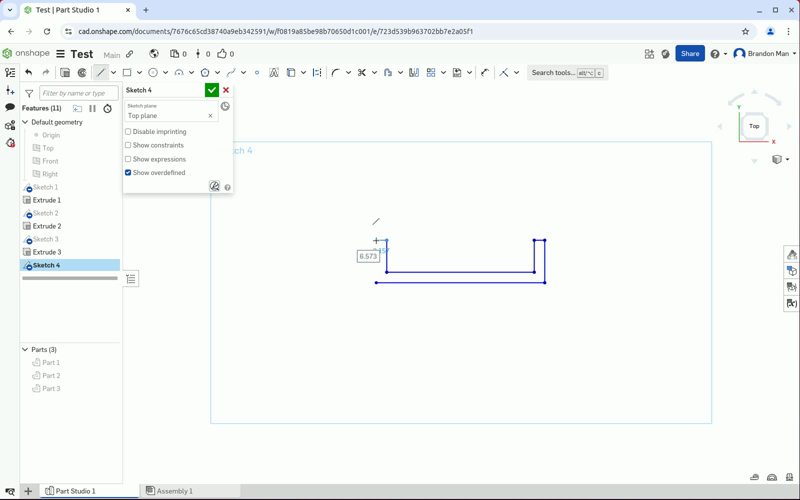
key_up(shift)
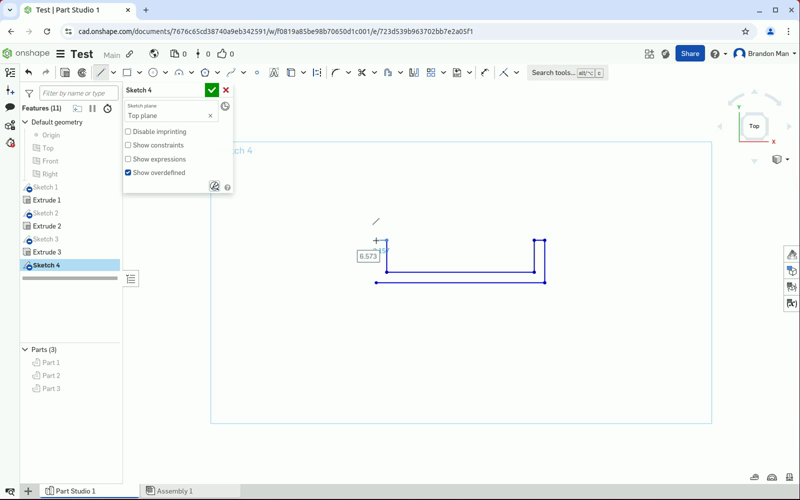
mouse_move(406, 240)
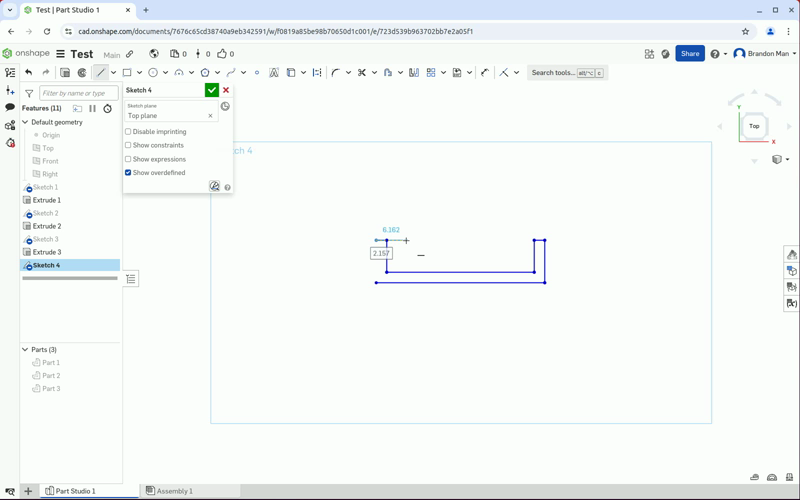
key_down(shift)
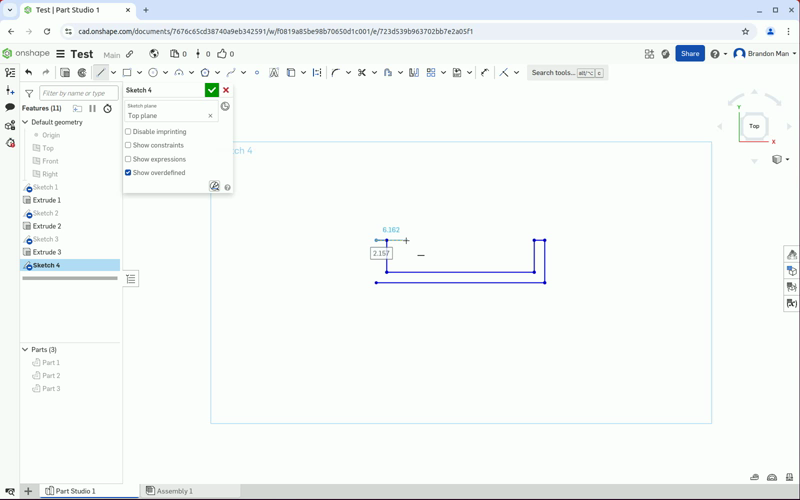
mouse_move(376, 282)
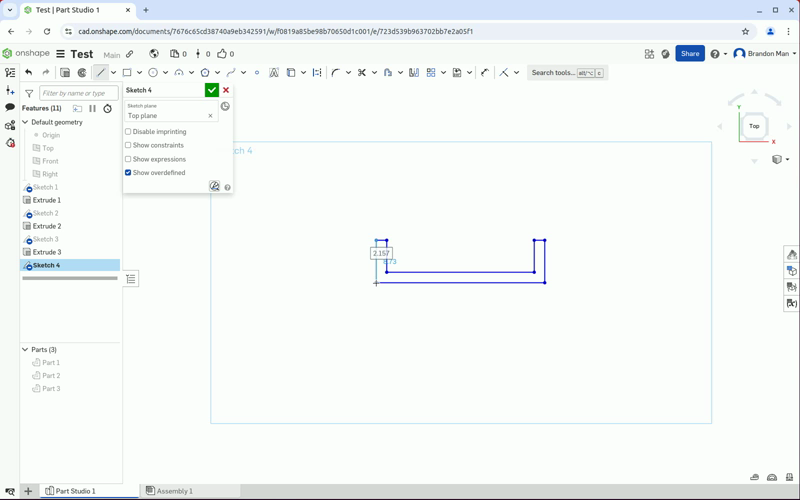
key_up(shift)
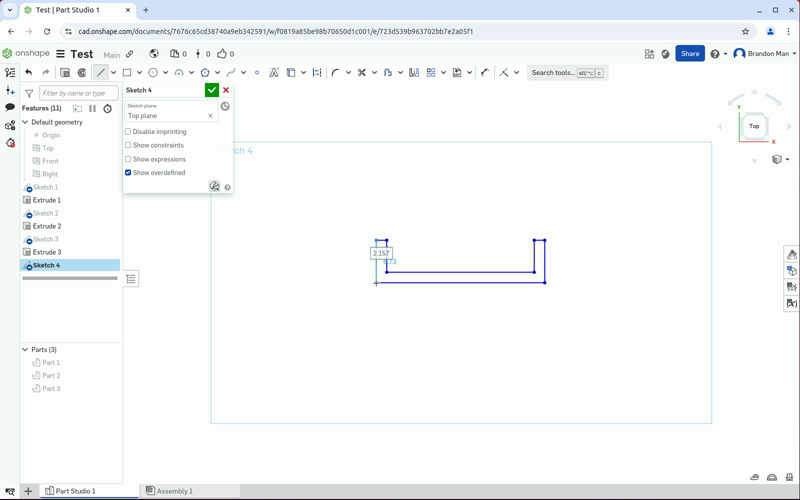
click(376, 282)
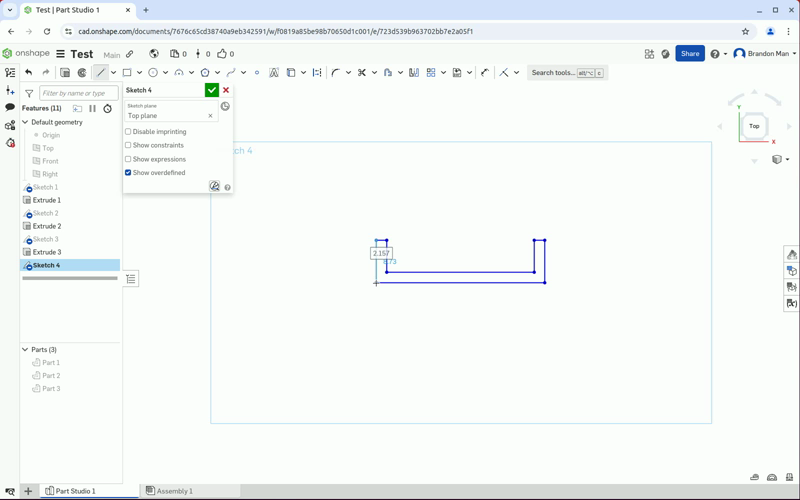
key(esc)
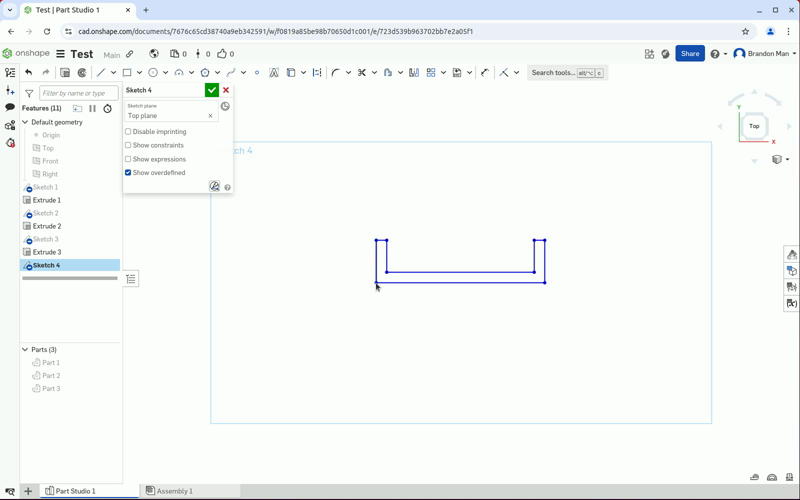
mouse_move(402, 276)
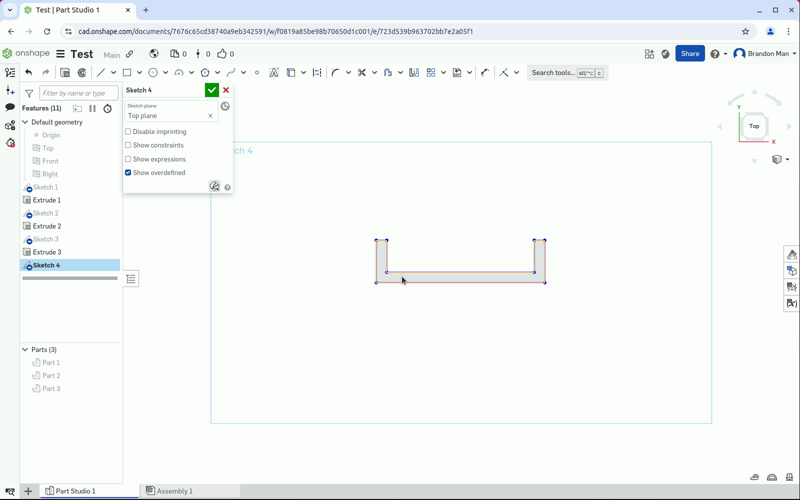
click(402, 276)
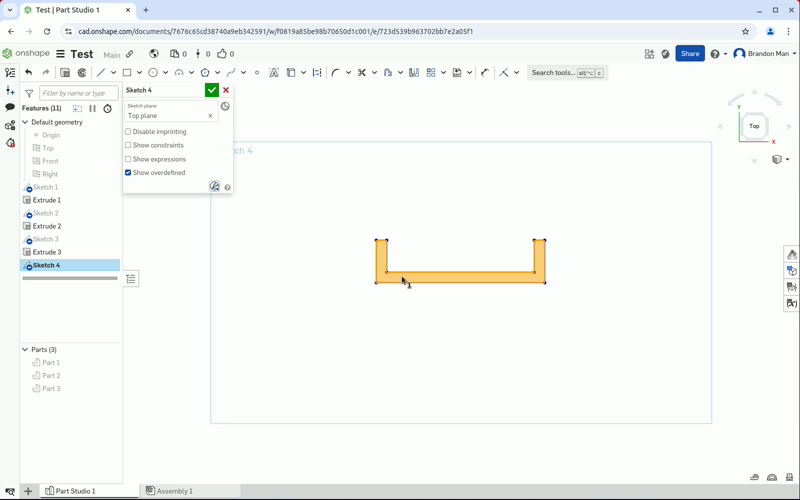
mouse_move(73, 352)
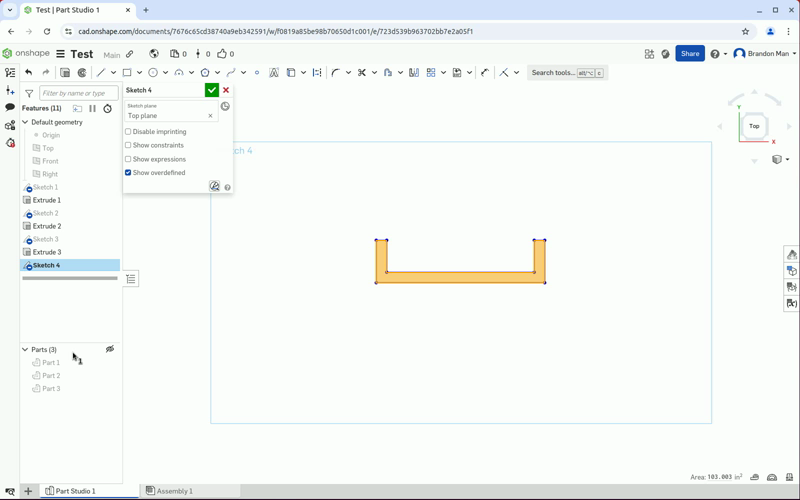
key(shift+y)
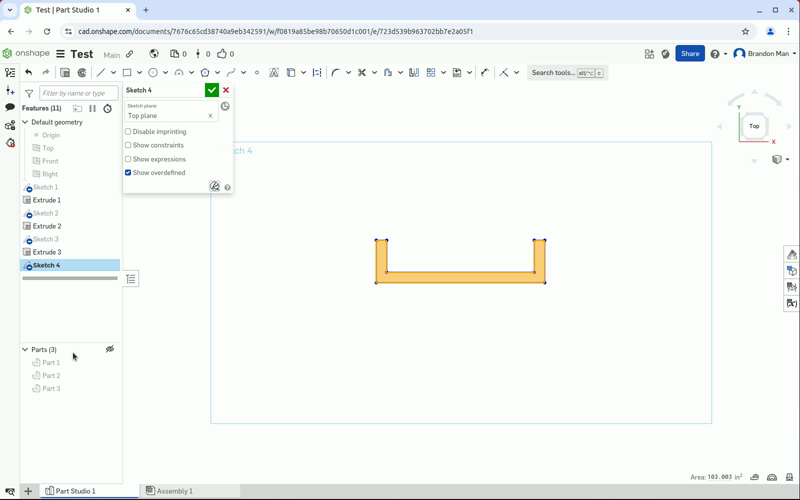
key(shift+e)
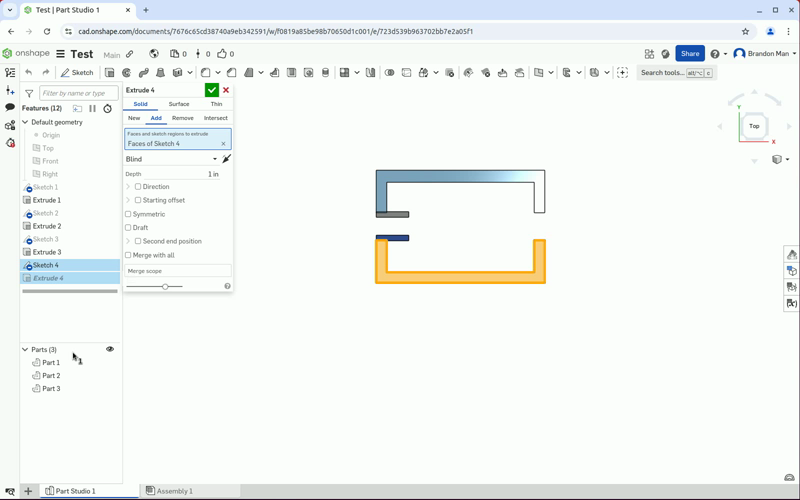
mouse_move(143, 106)
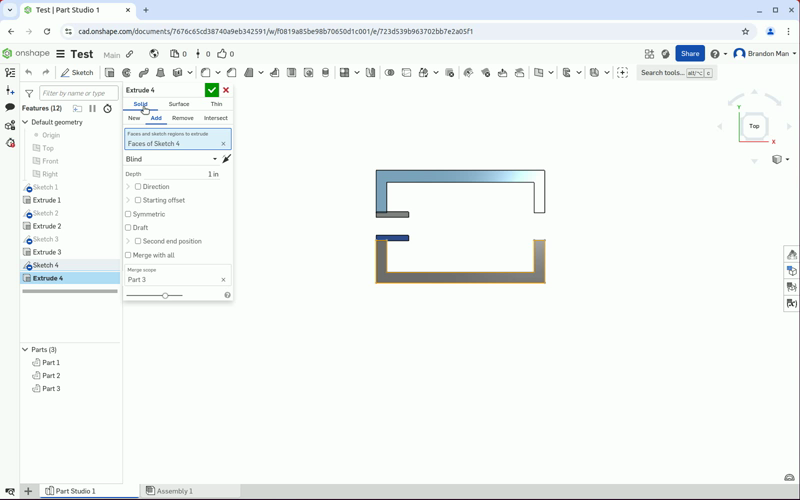
click(143, 106)
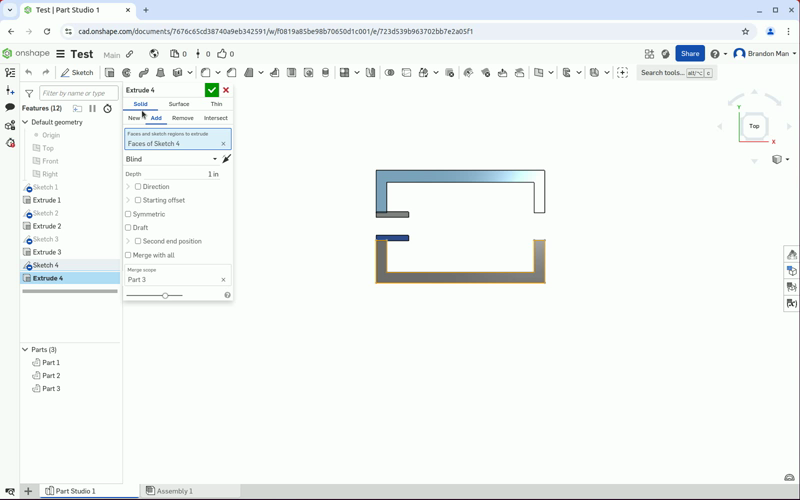
mouse_move(137, 120)
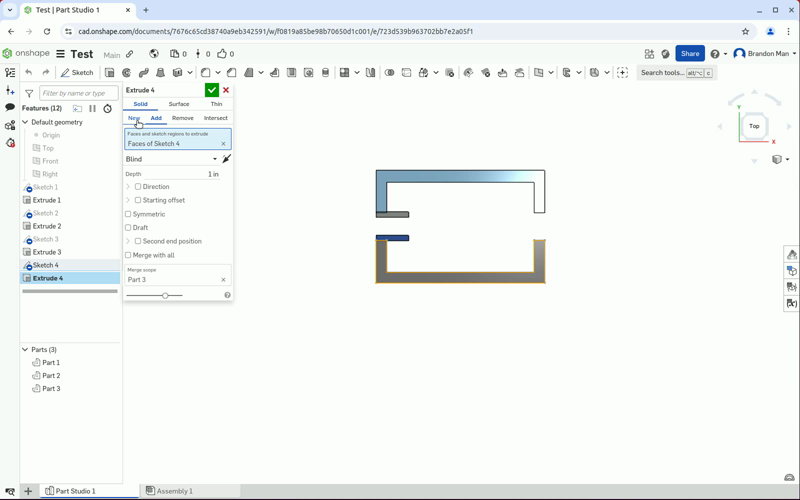
click(137, 120)
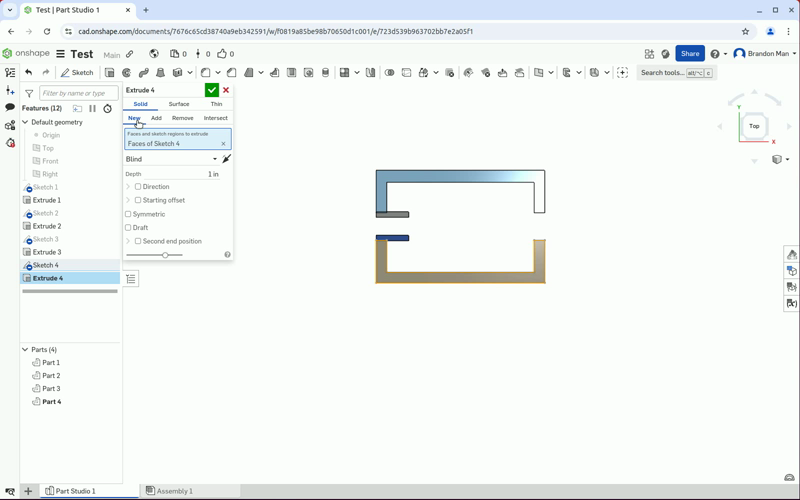
key(tab, 4)
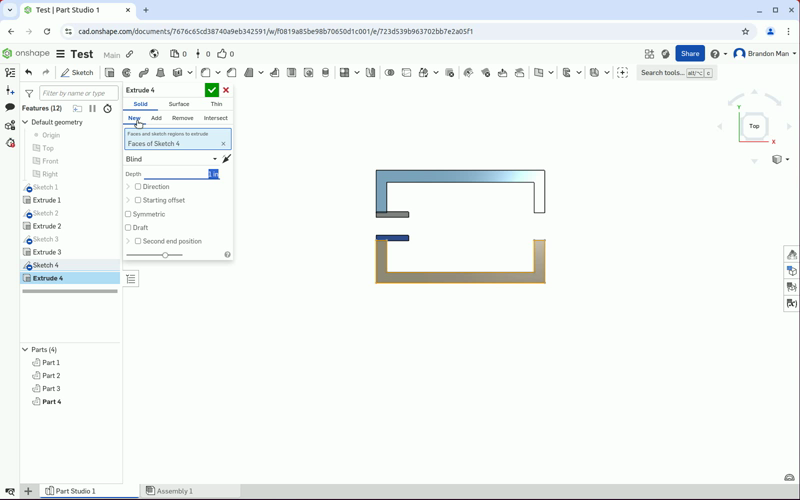
text(5.777)
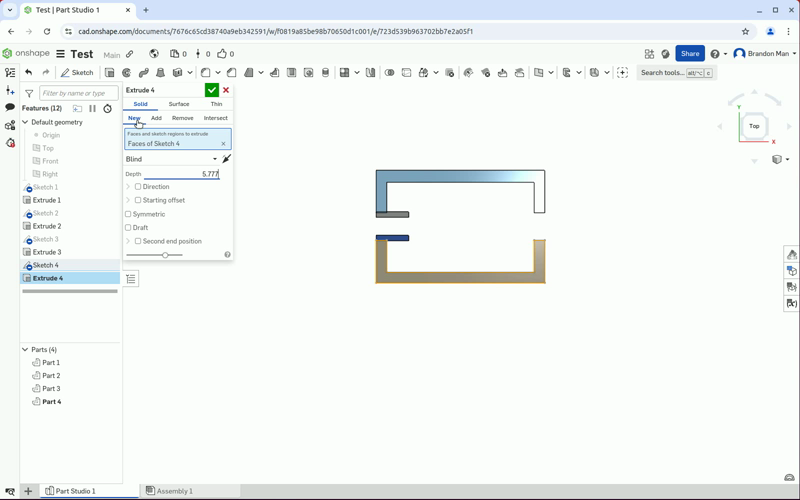
key(enter)
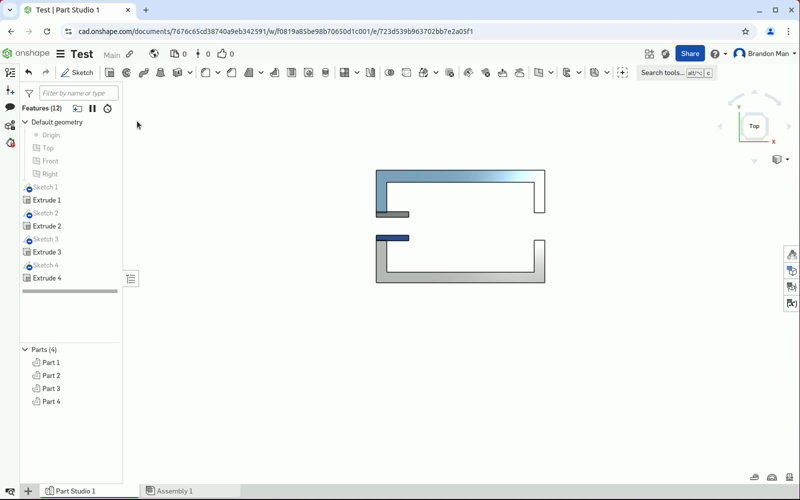
key(shift+h)
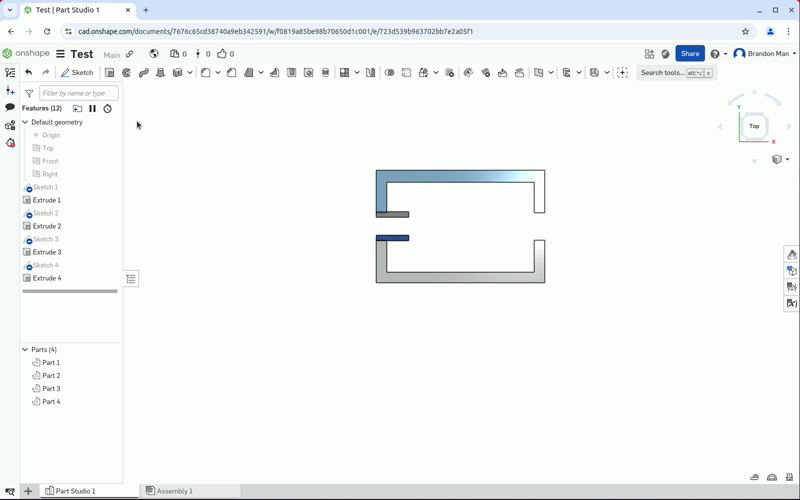
key(shift+h)
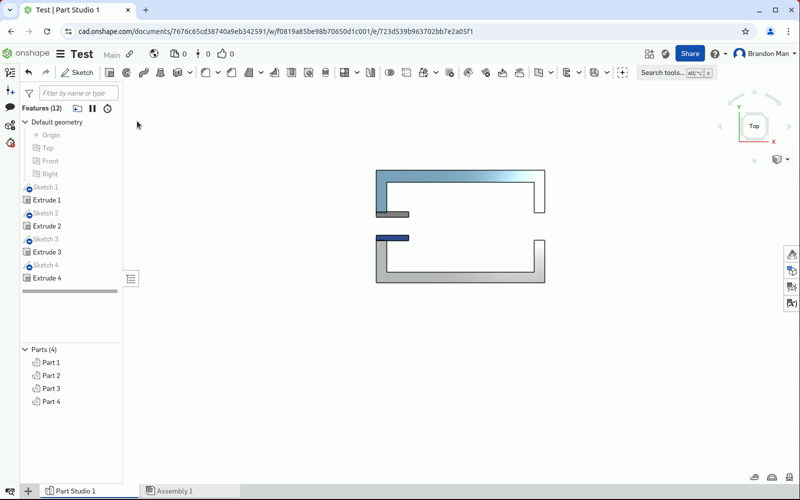
mouse_move(73, 189)
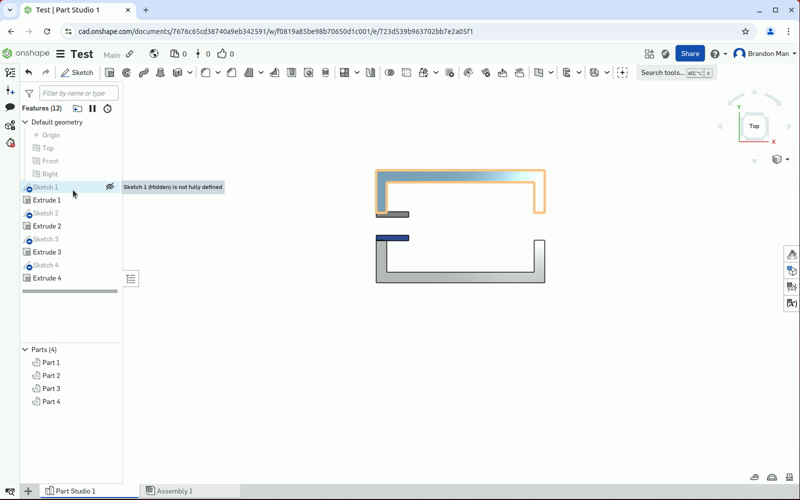
click(73, 189)
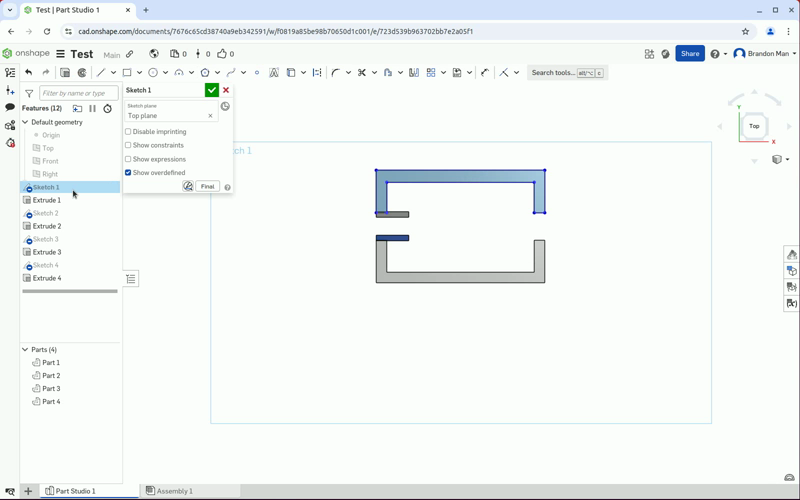
mouse_move(229, 92)
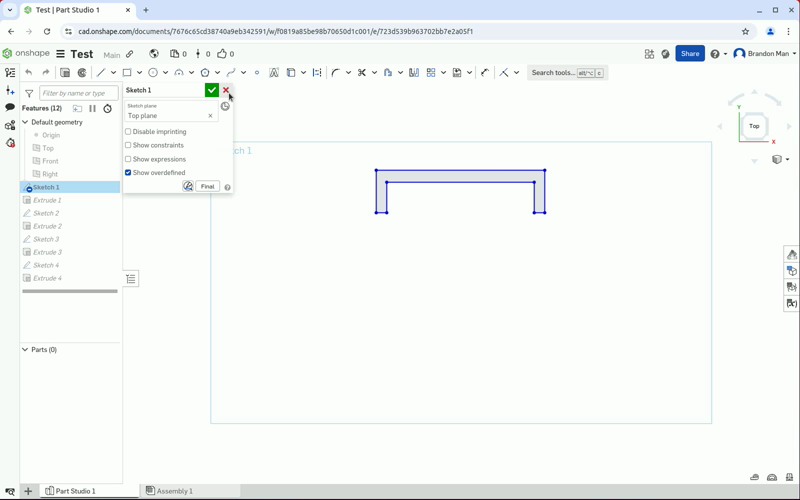
click(229, 92)
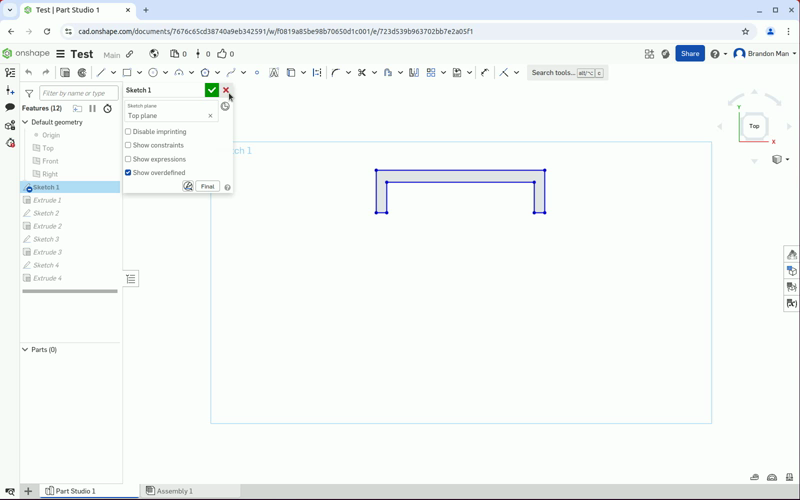
key(shift+s)
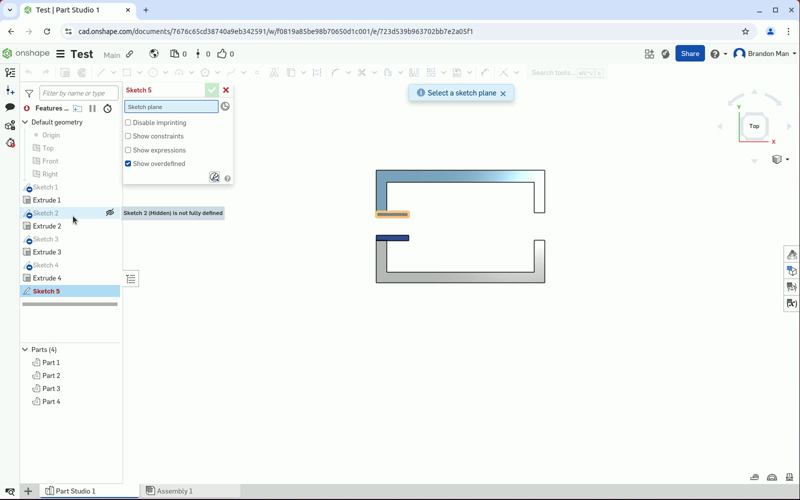
scroll(3)
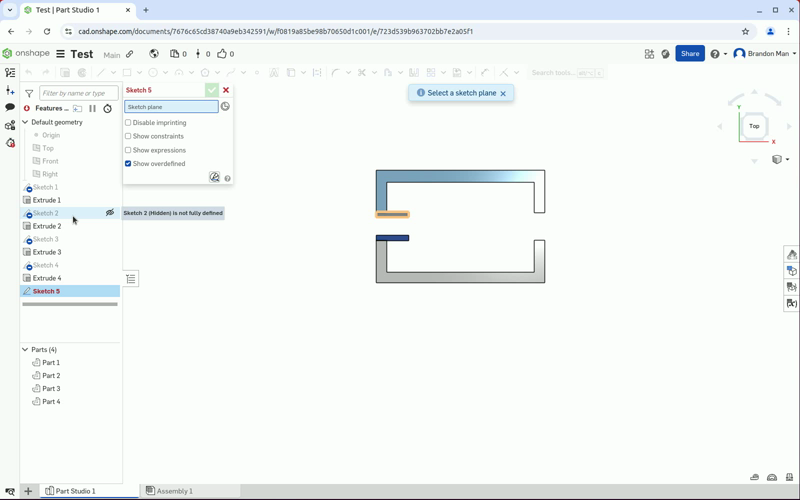
mouse_move(73, 150)
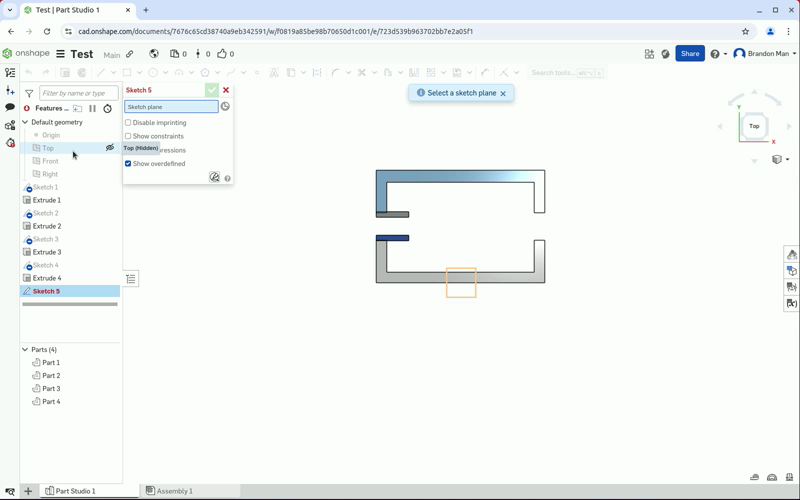
click(73, 150)
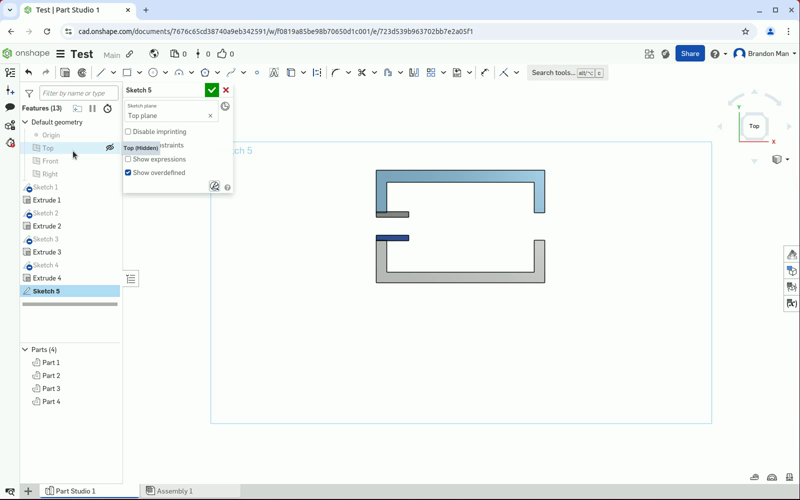
mouse_move(73, 352)
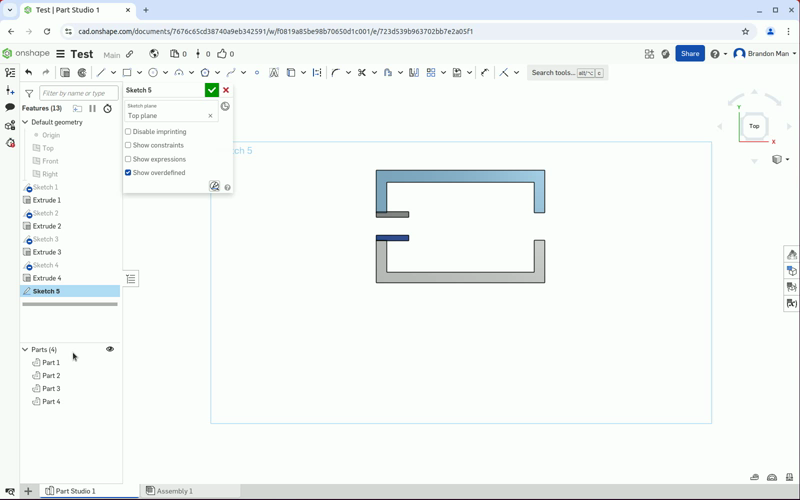
key(y)
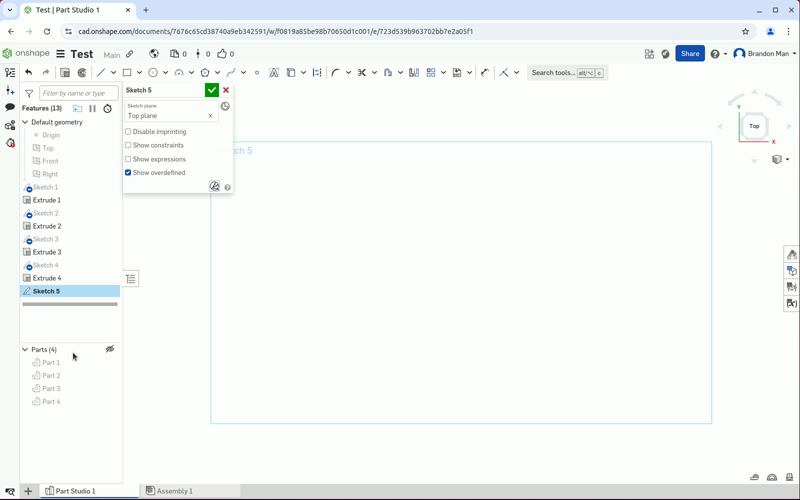
key(l)
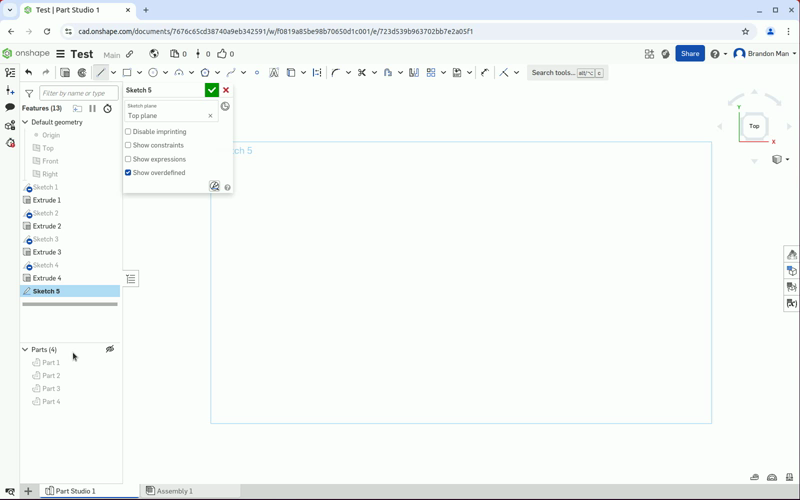
key_down(shift)
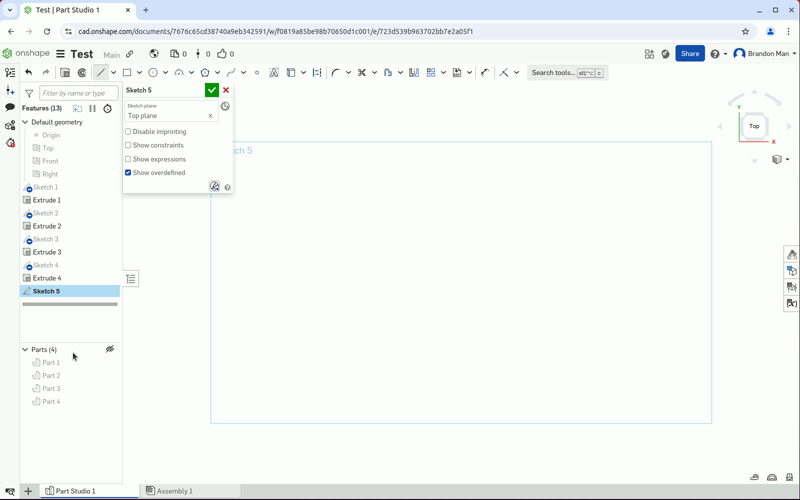
mouse_move(513, 217)
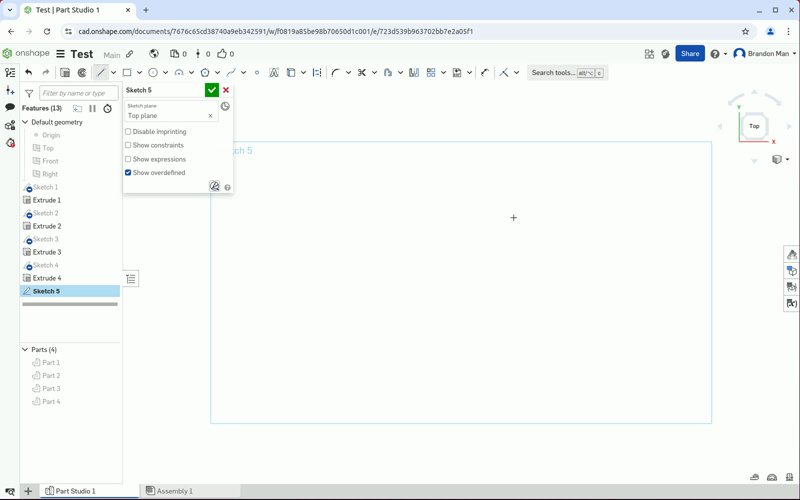
click(513, 217)
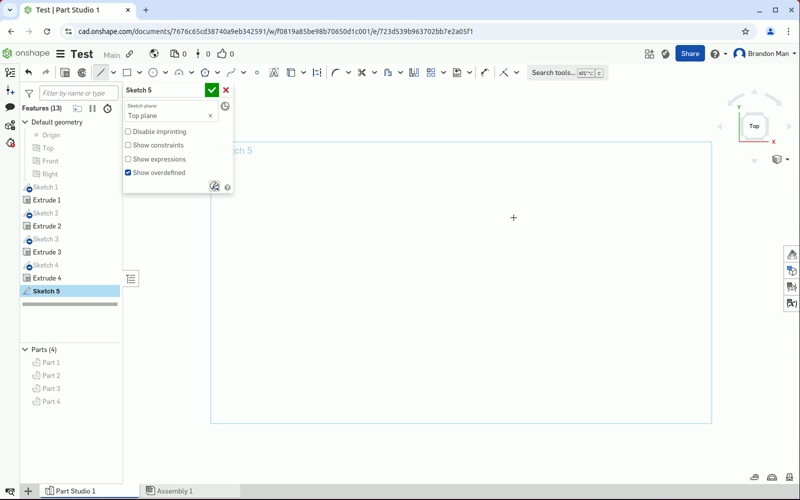
key_up(shift)
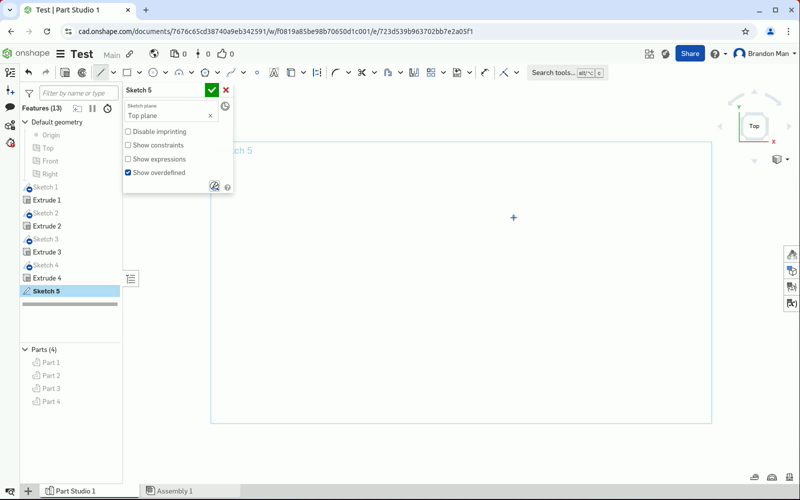
key_down(shift)
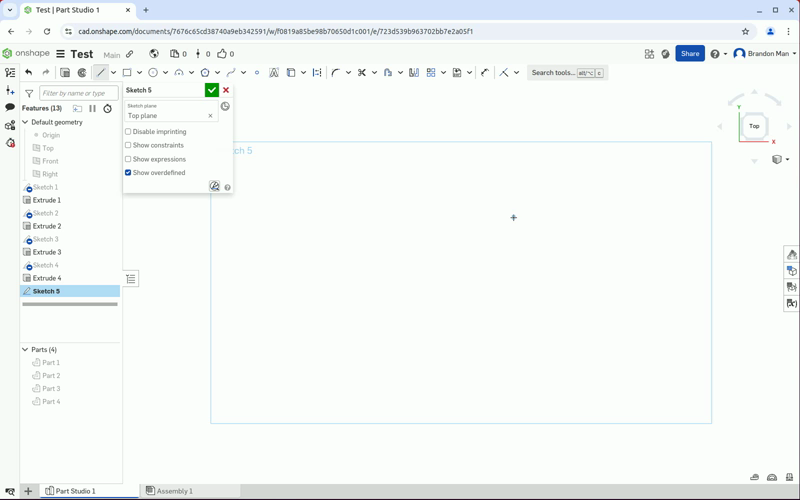
mouse_move(543, 217)
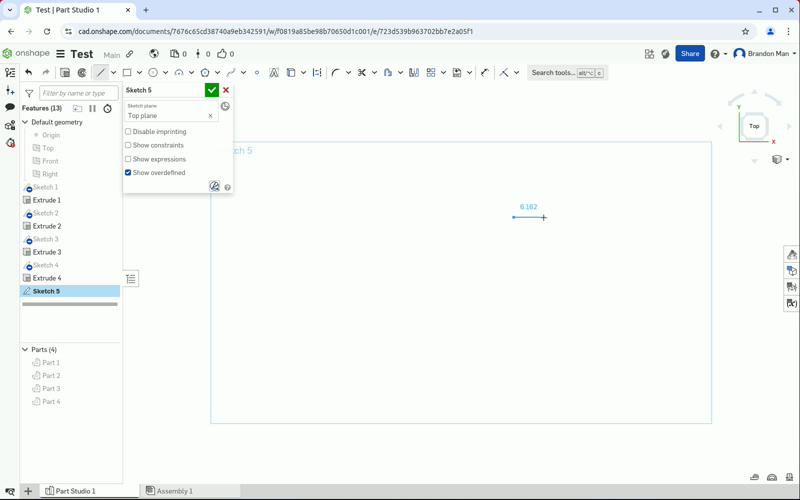
mouse_move(546, 217)
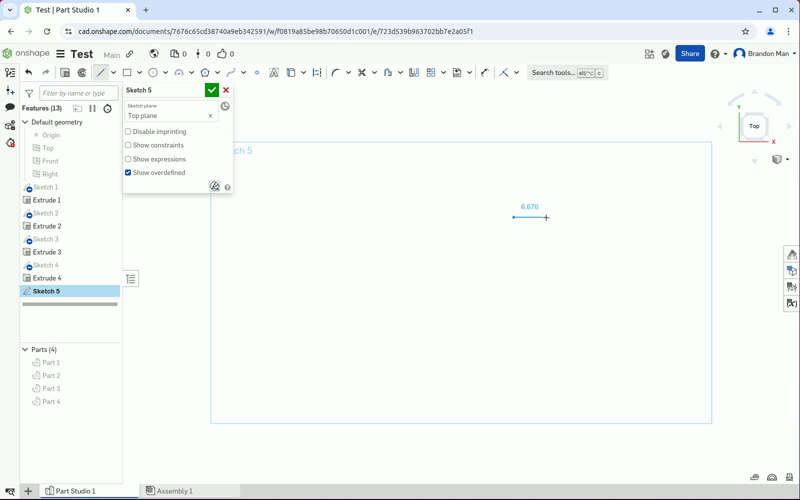
click(546, 217)
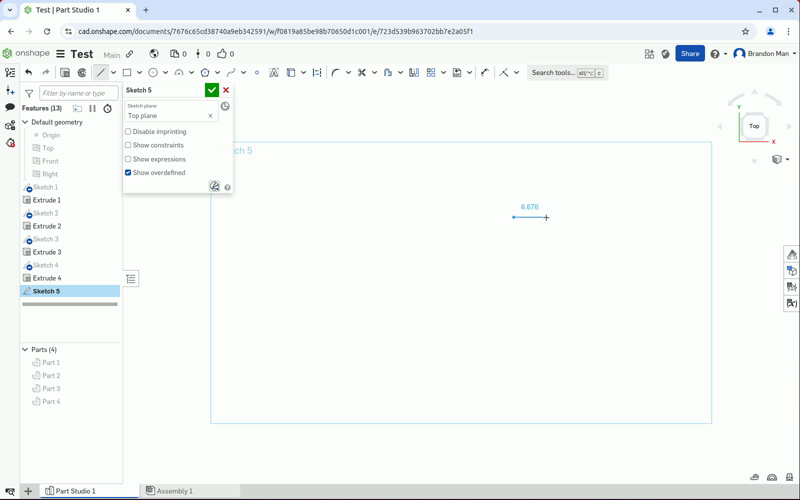
key_up(shift)
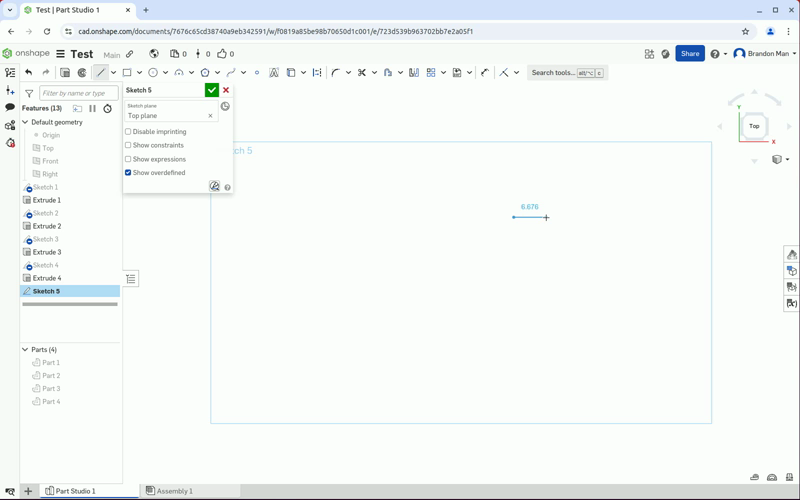
key_down(shift)
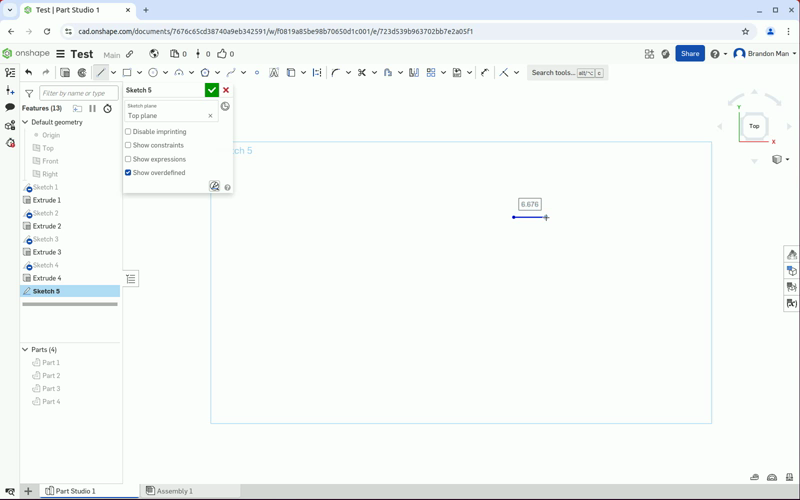
mouse_move(576, 217)
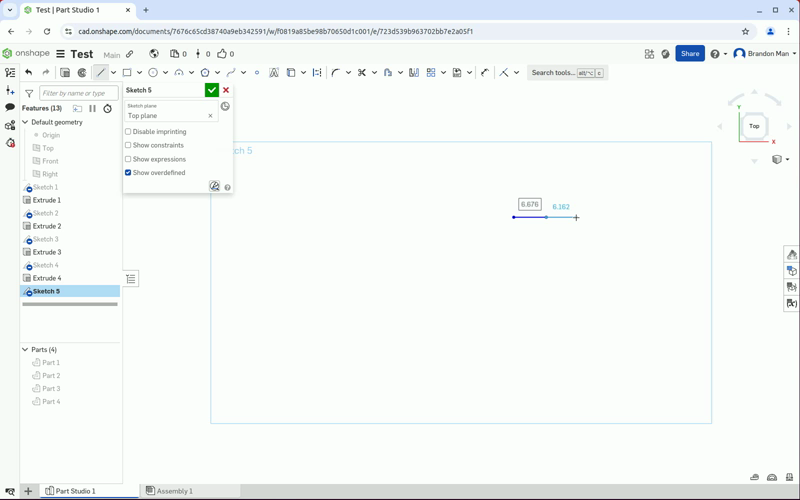
mouse_move(546, 211)
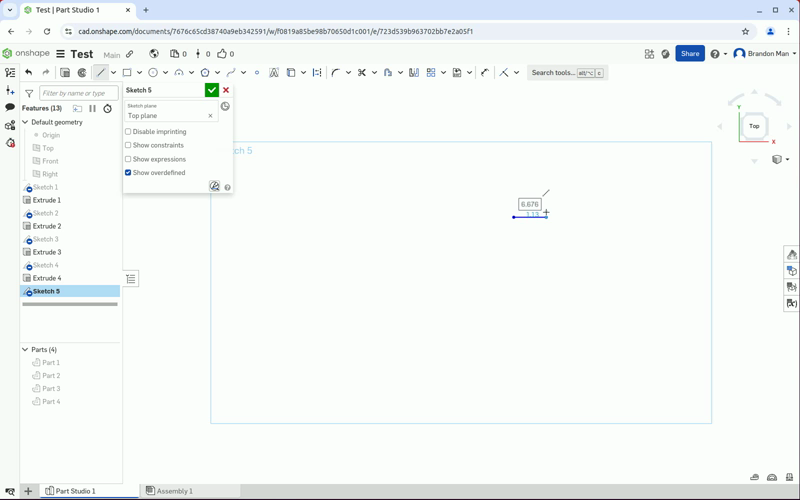
scroll(6)
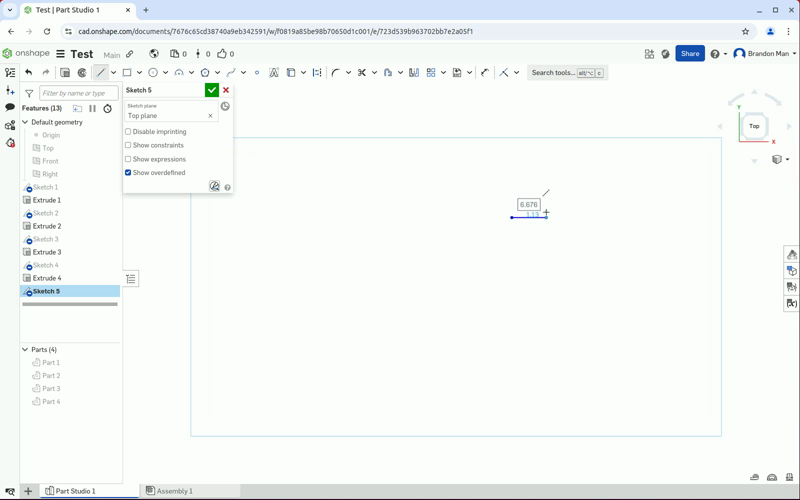
scroll(6)
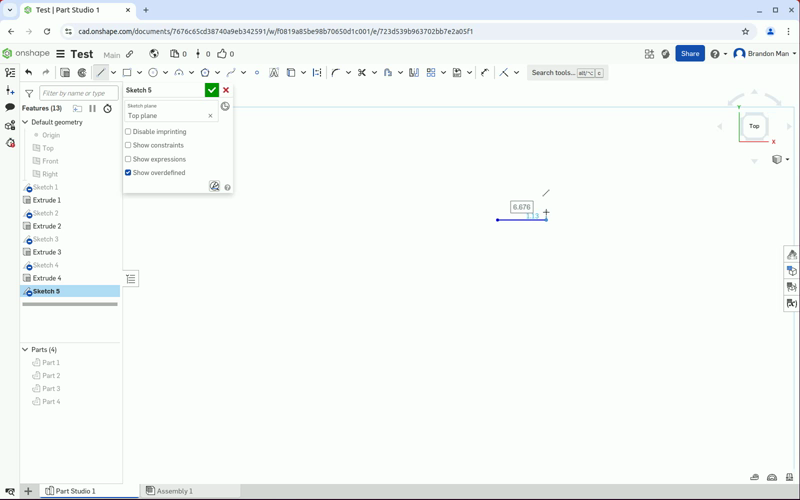
scroll(6)
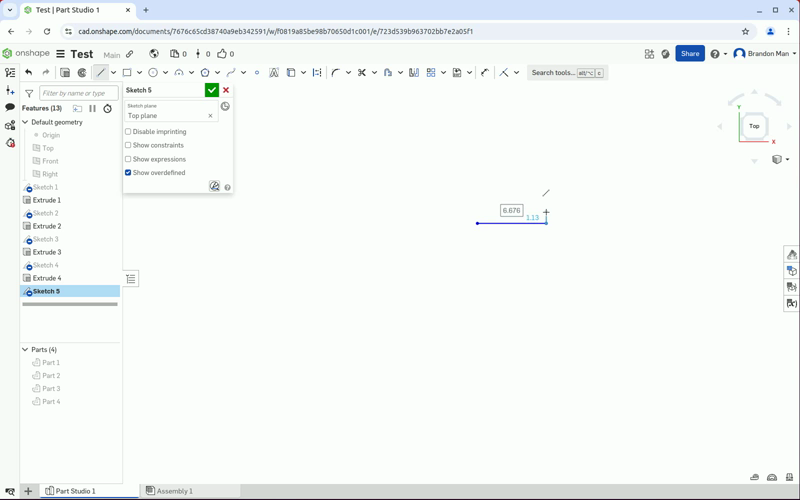
scroll(6)
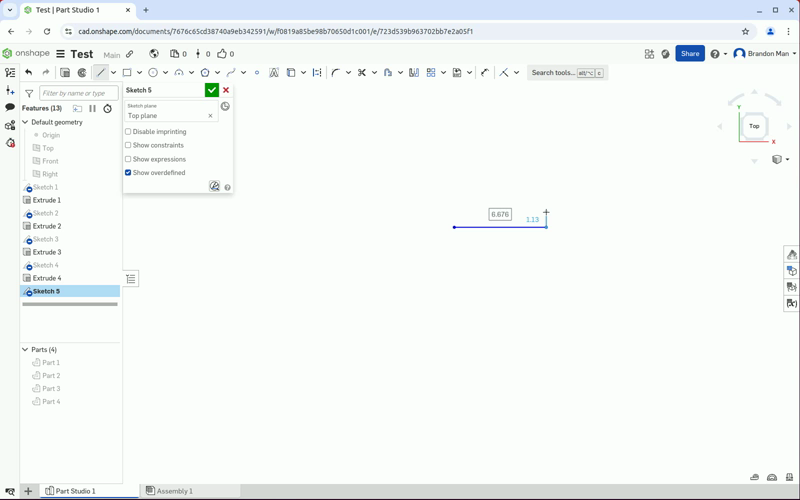
scroll(6)
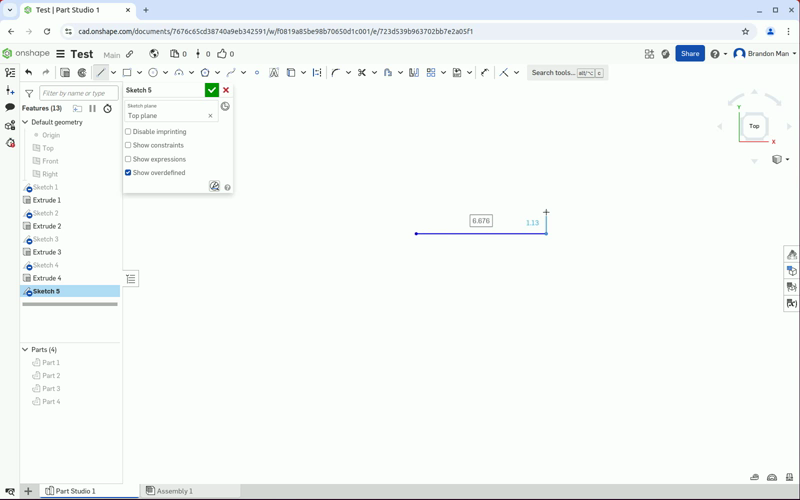
scroll(6)
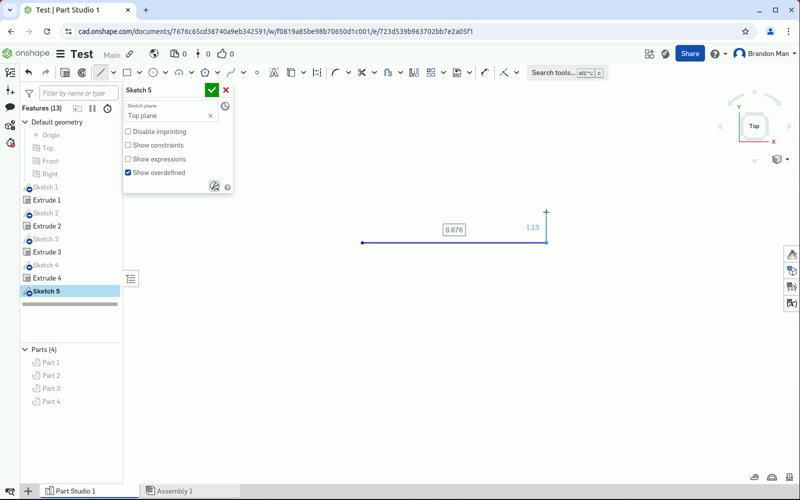
scroll(6)
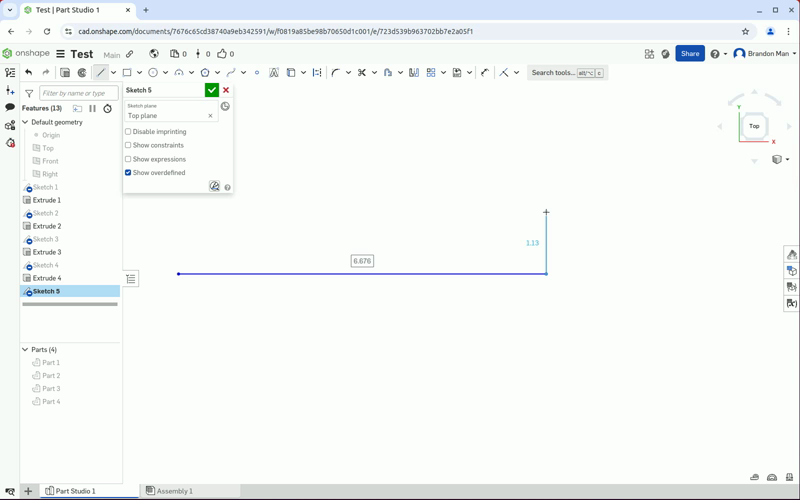
click(546, 211)
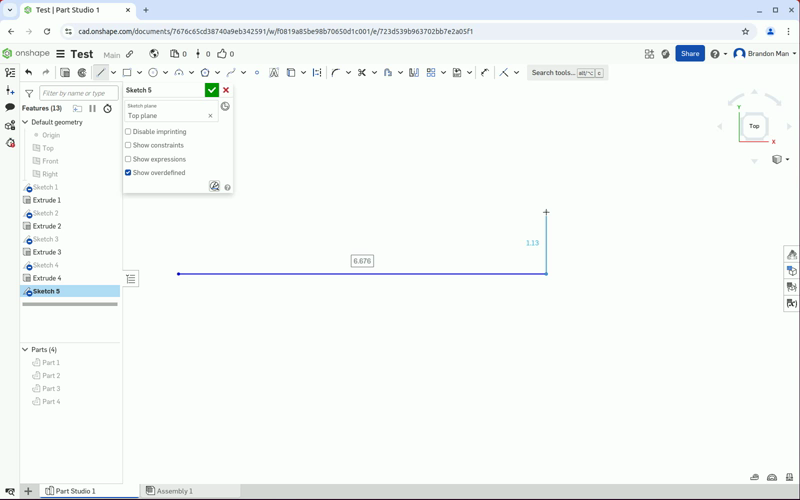
scroll(-6)
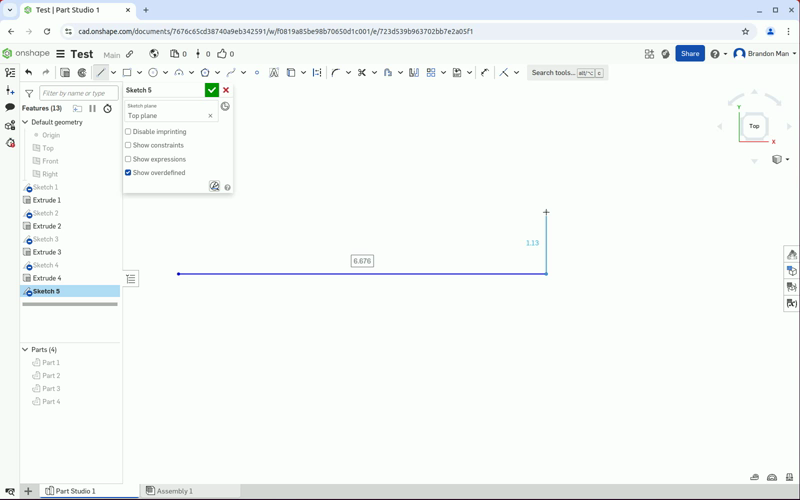
scroll(-6)
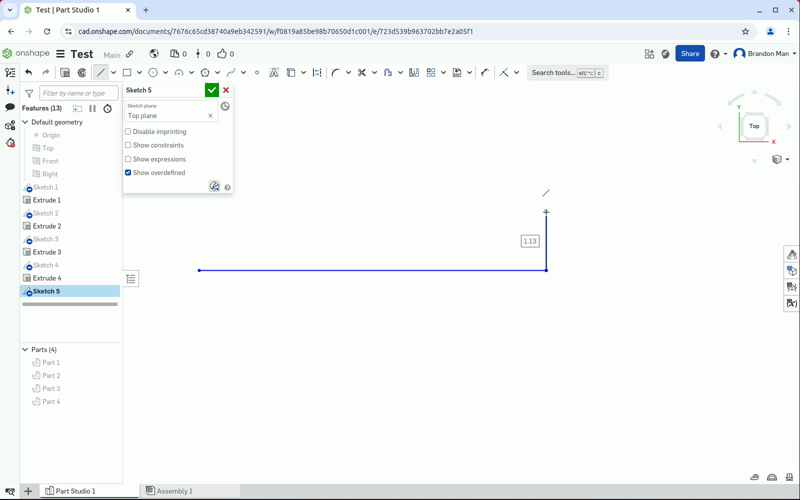
scroll(-6)
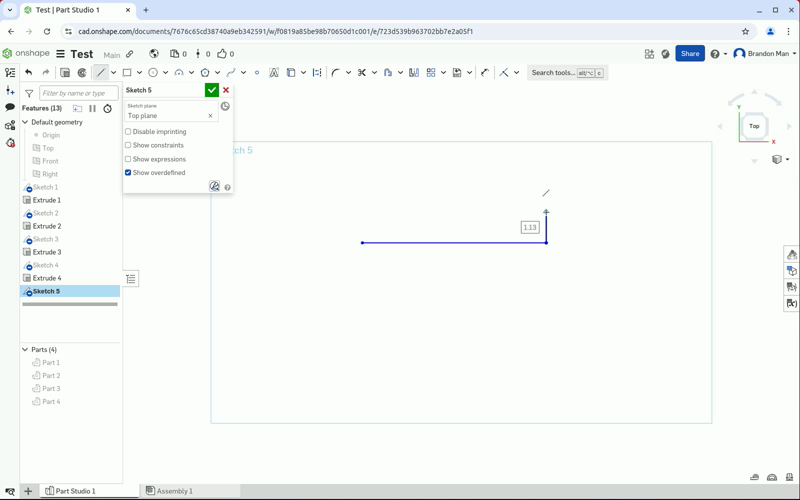
scroll(-6)
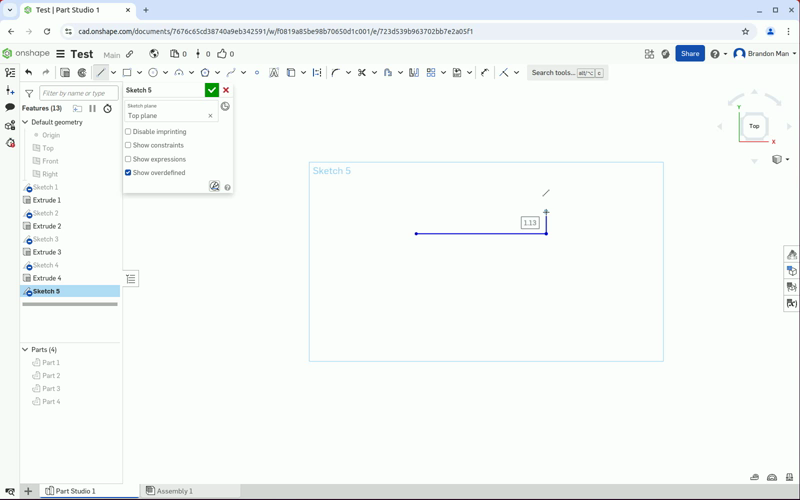
scroll(-6)
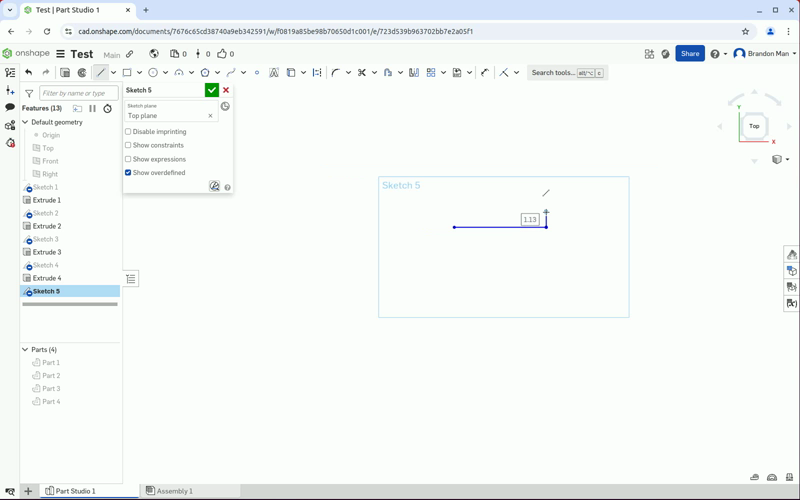
scroll(-6)
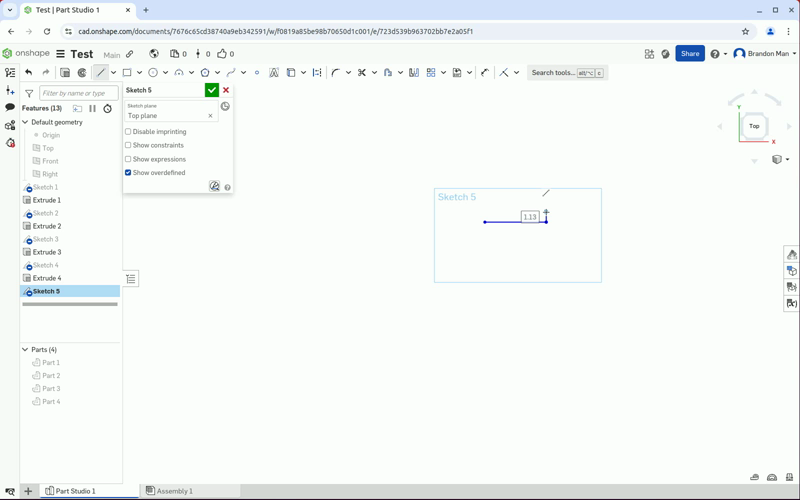
scroll(-6)
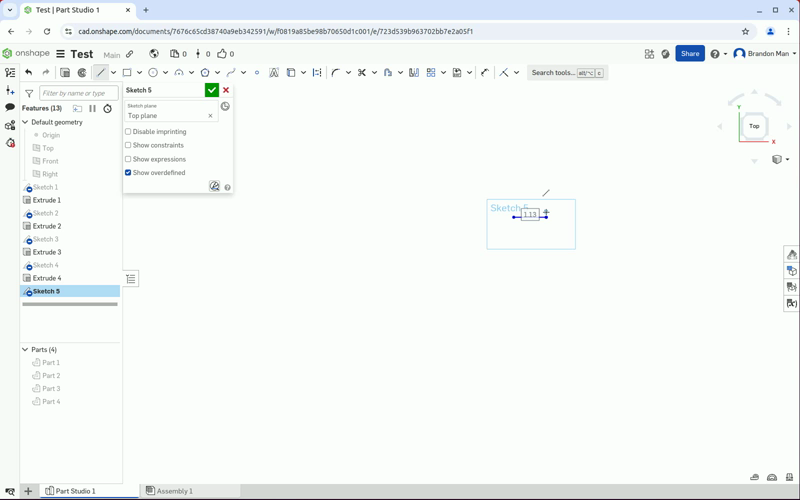
key_up(shift)
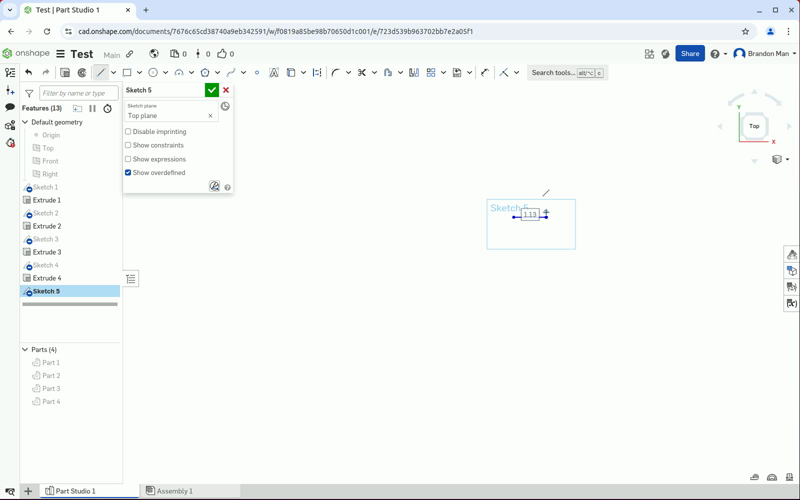
key_down(shift)
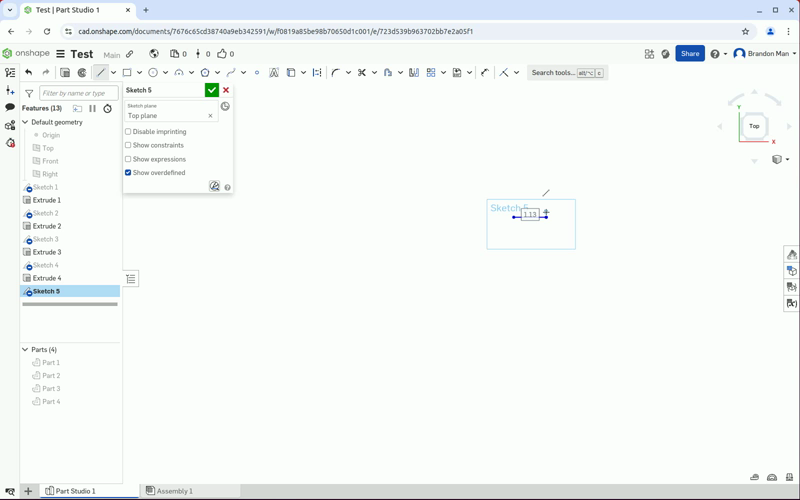
mouse_move(576, 211)
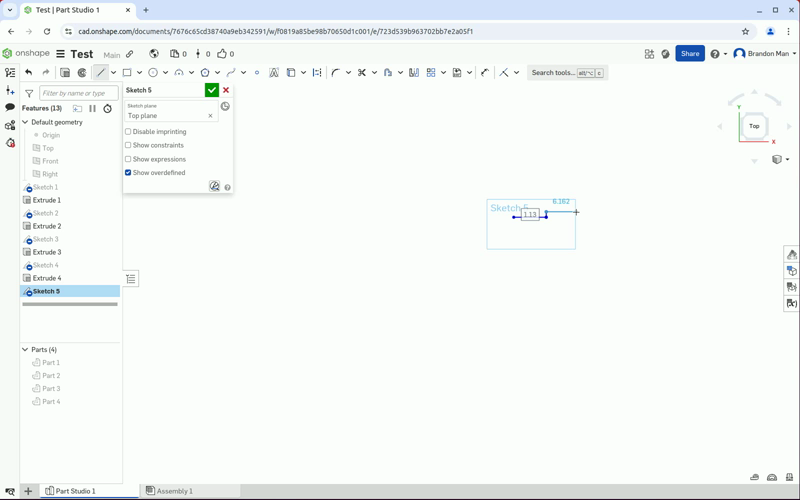
mouse_move(534, 211)
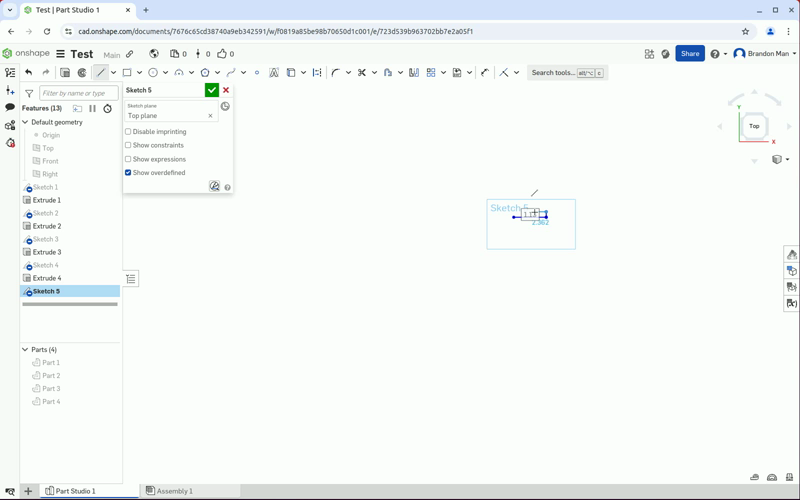
click(534, 211)
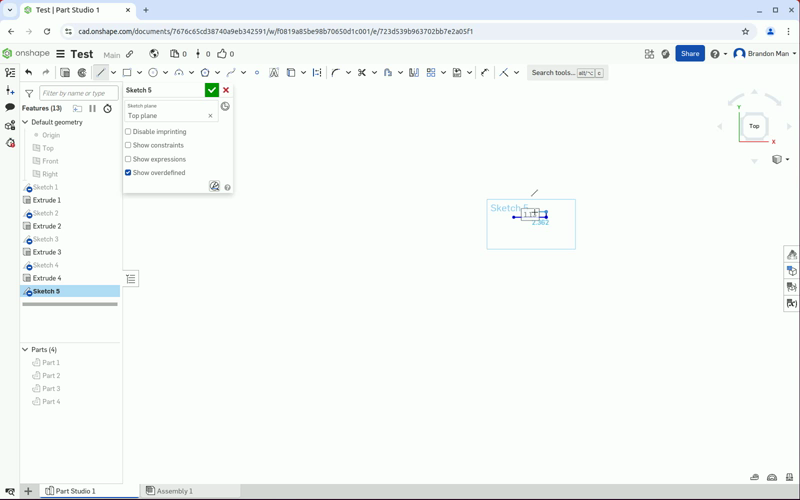
key_up(shift)
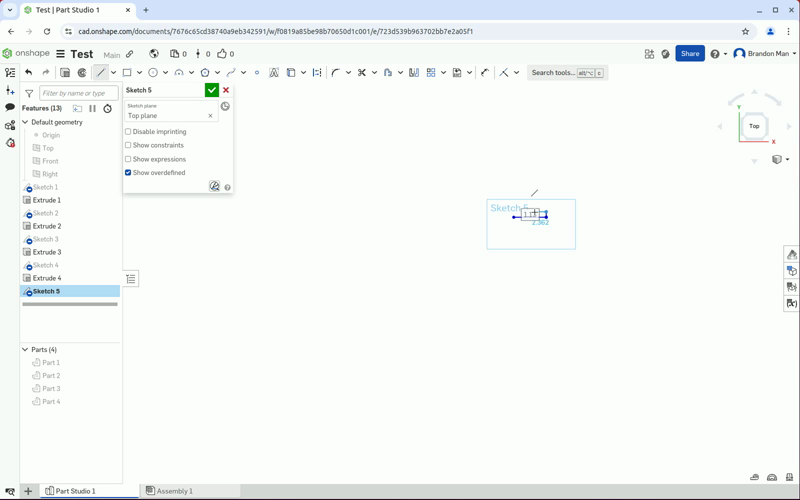
key_down(shift)
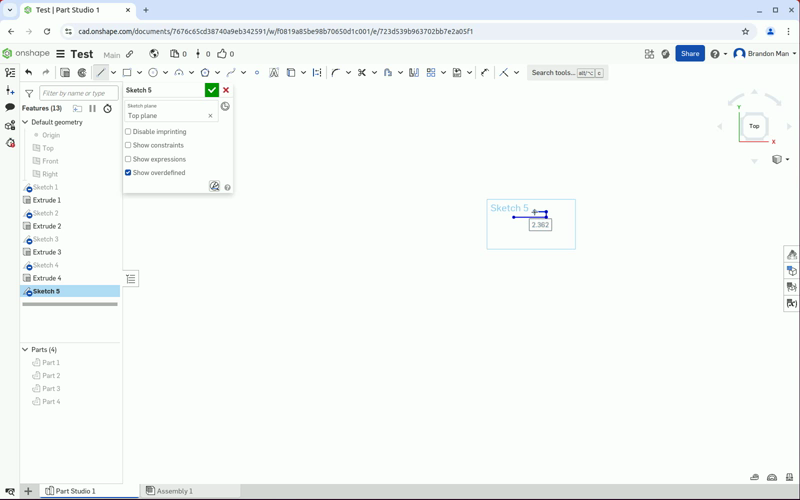
mouse_move(564, 211)
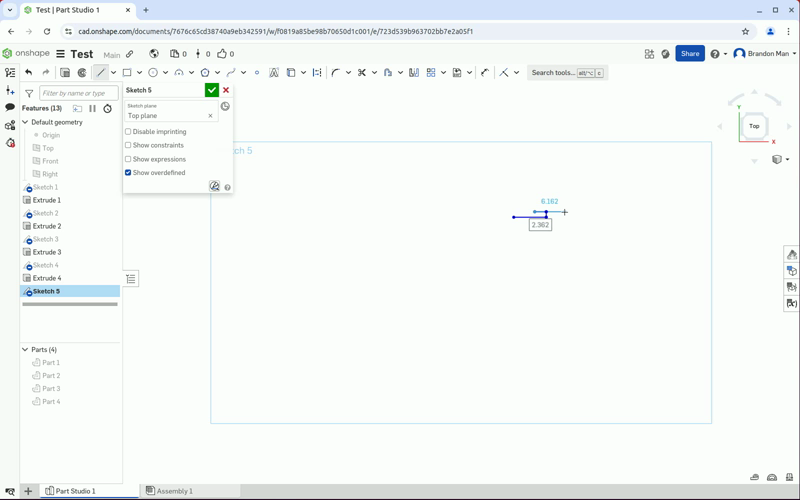
mouse_move(513, 211)
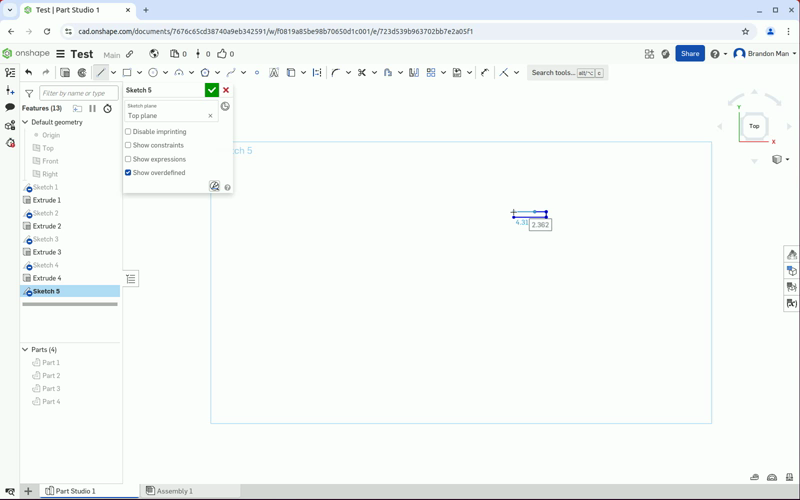
click(513, 211)
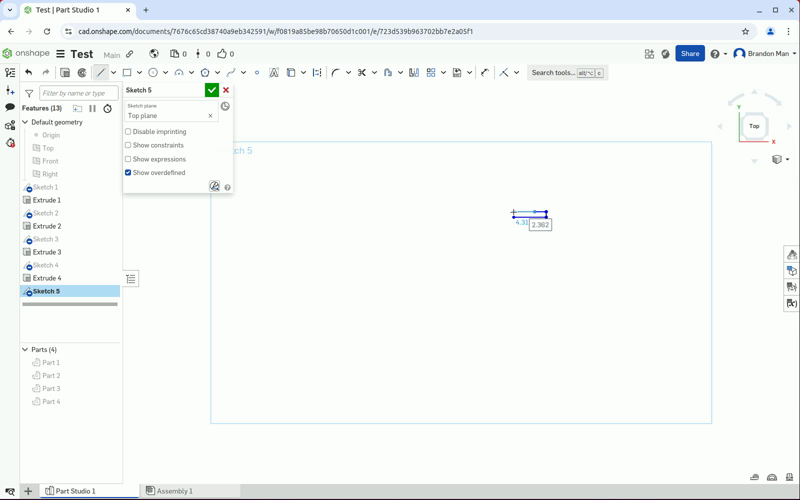
key_up(shift)
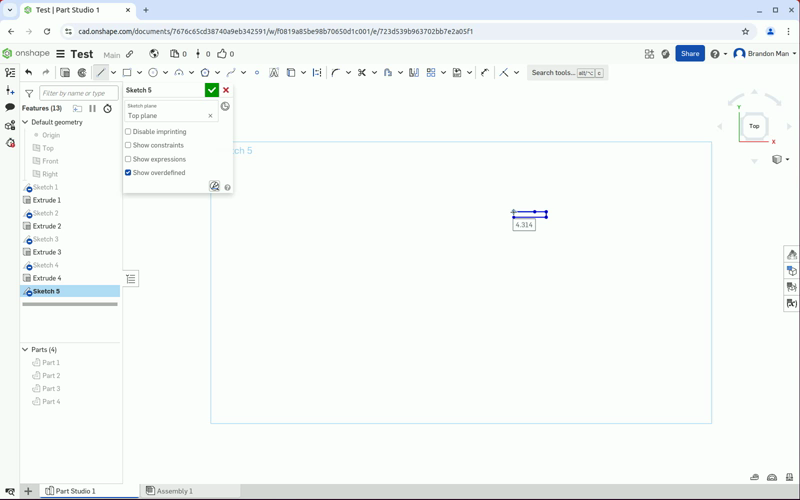
mouse_move(543, 211)
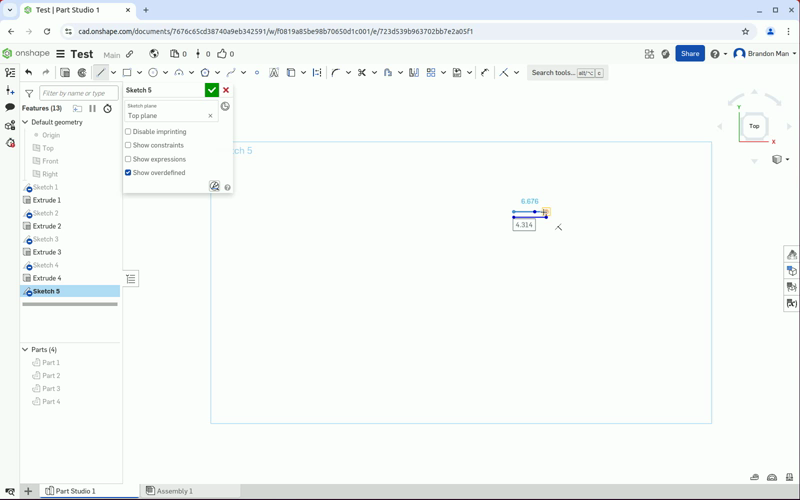
key_down(shift)
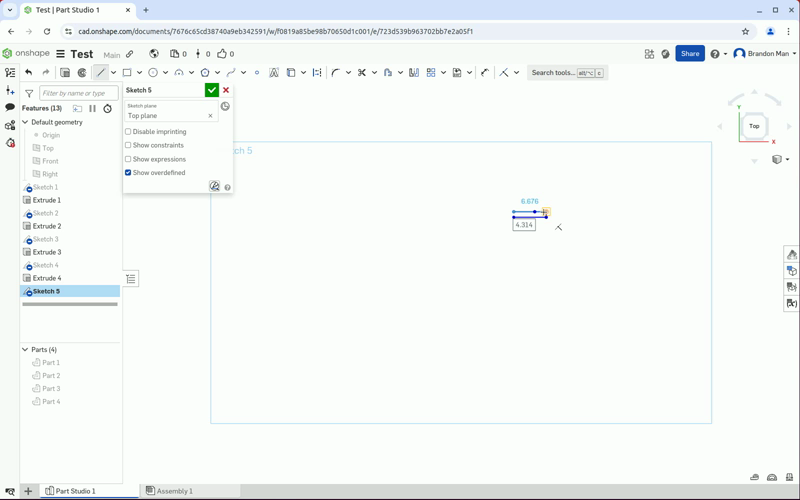
mouse_move(513, 217)
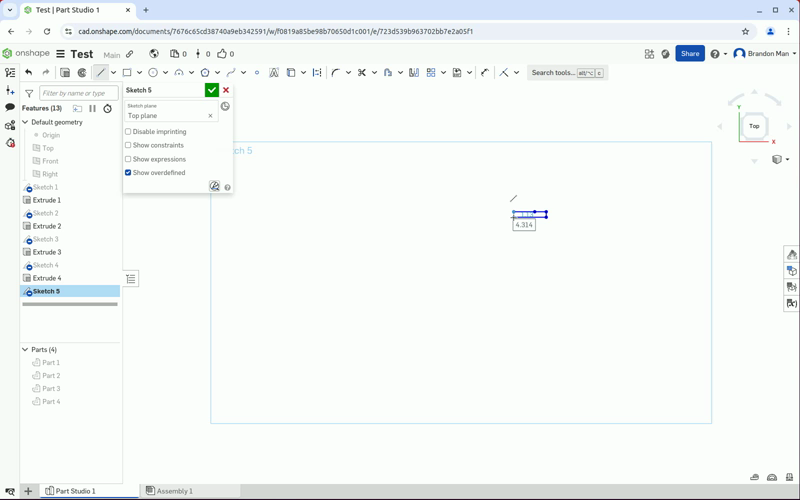
scroll(6)
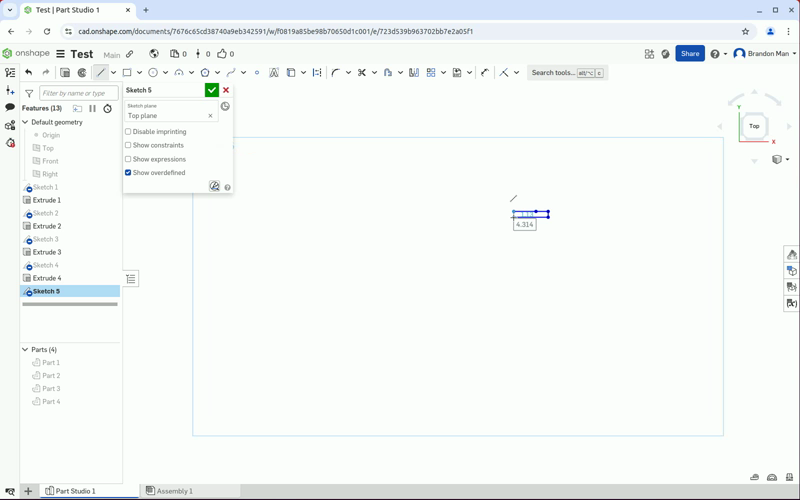
scroll(6)
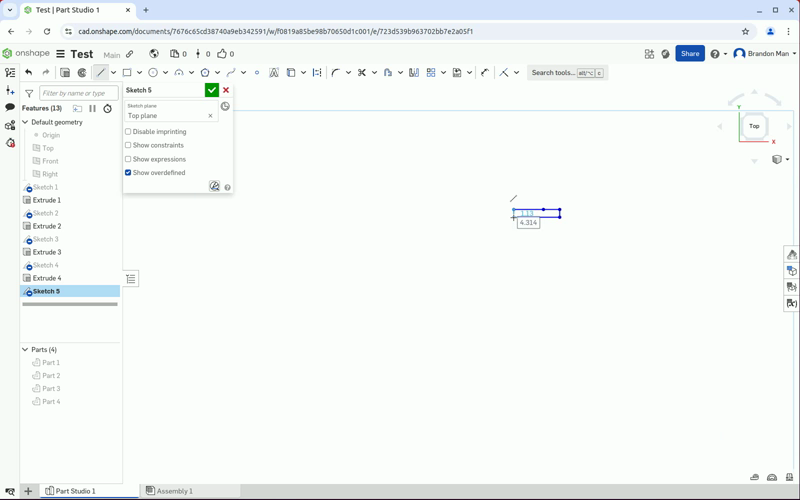
scroll(6)
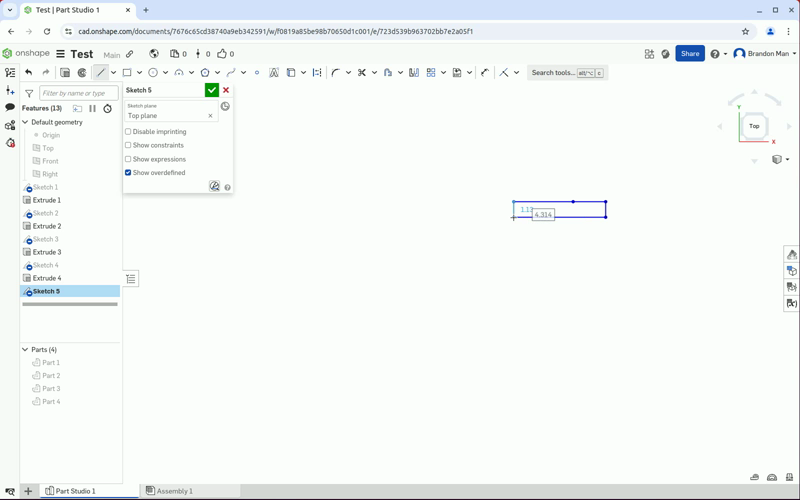
scroll(6)
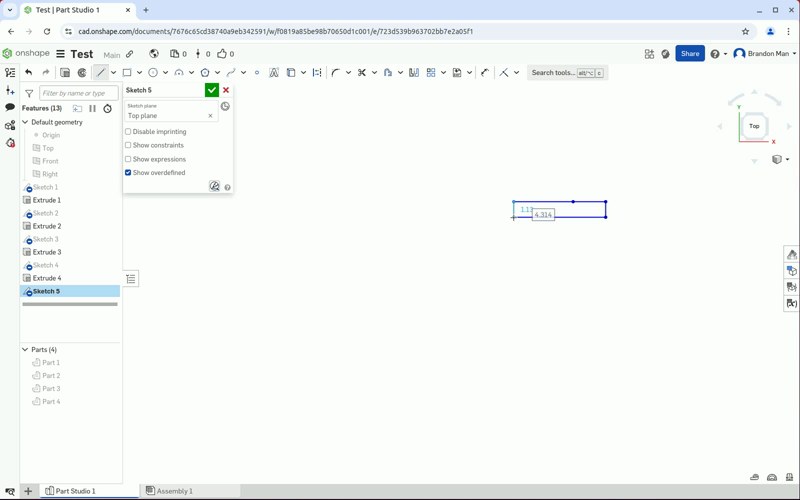
scroll(6)
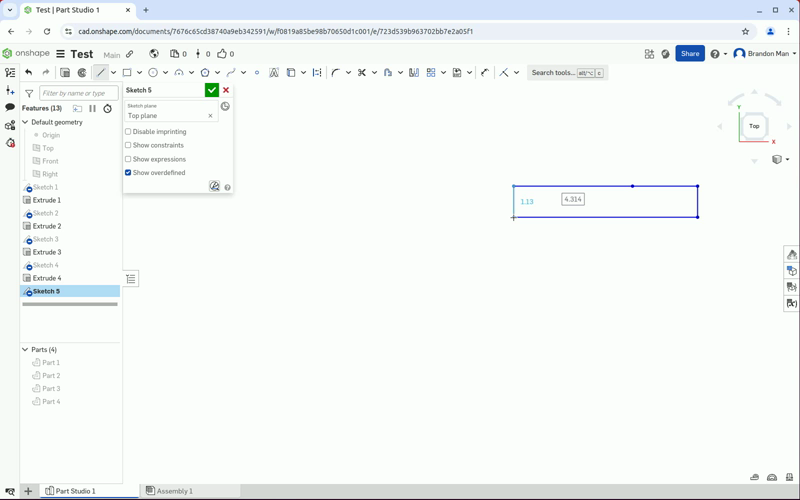
scroll(6)
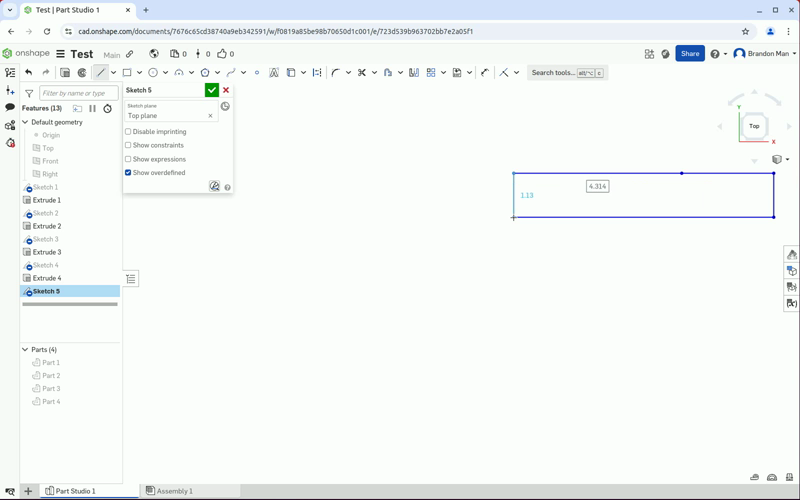
scroll(6)
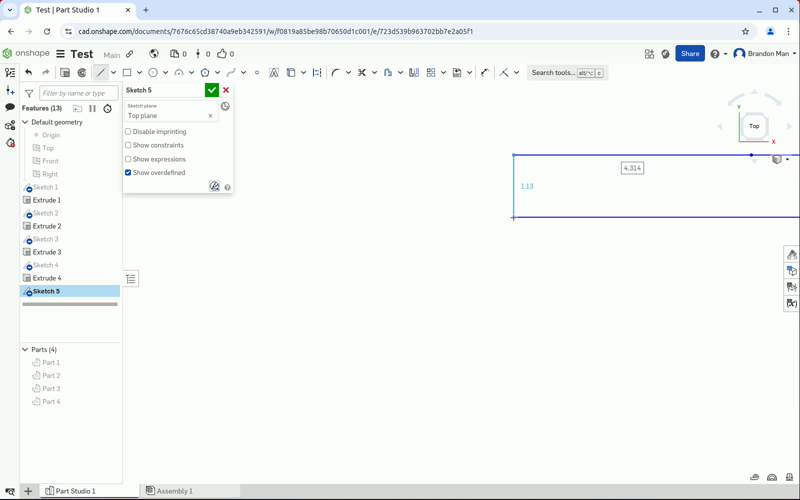
key_up(shift)
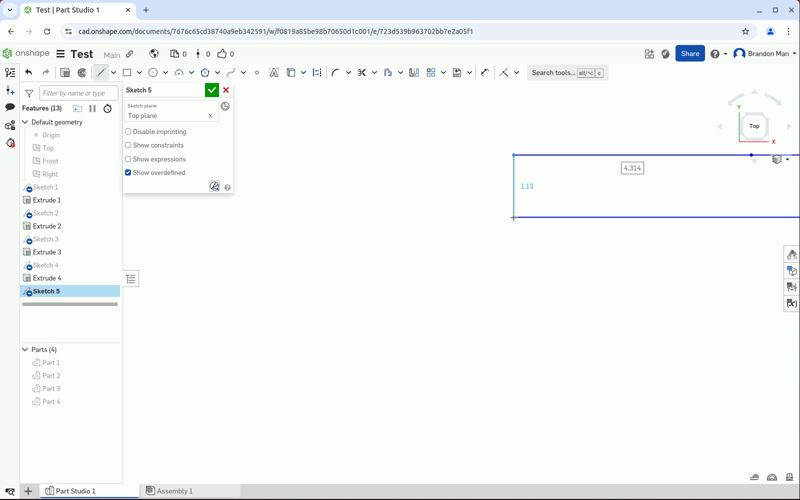
click(513, 217)
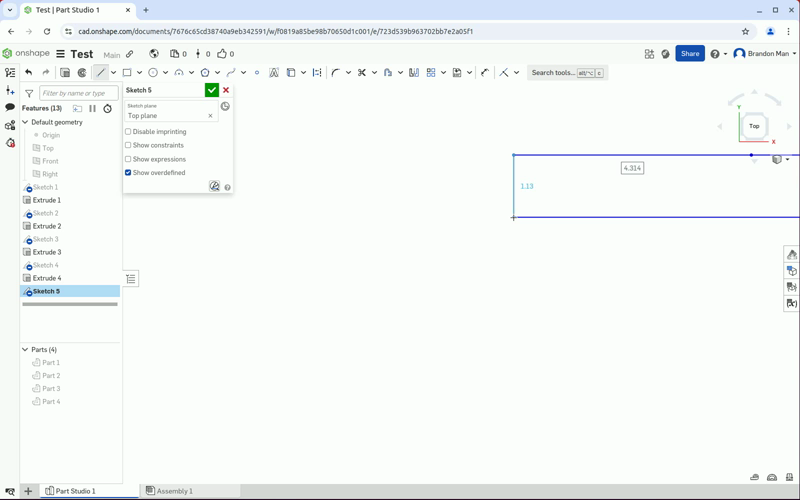
scroll(-6)
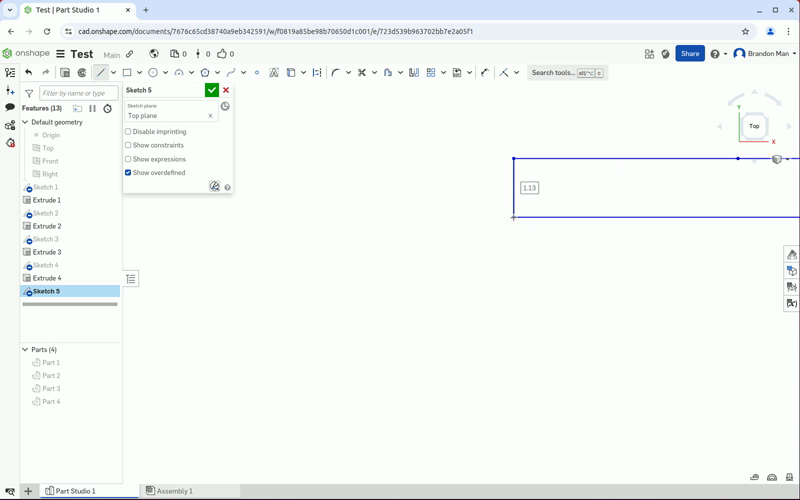
scroll(-6)
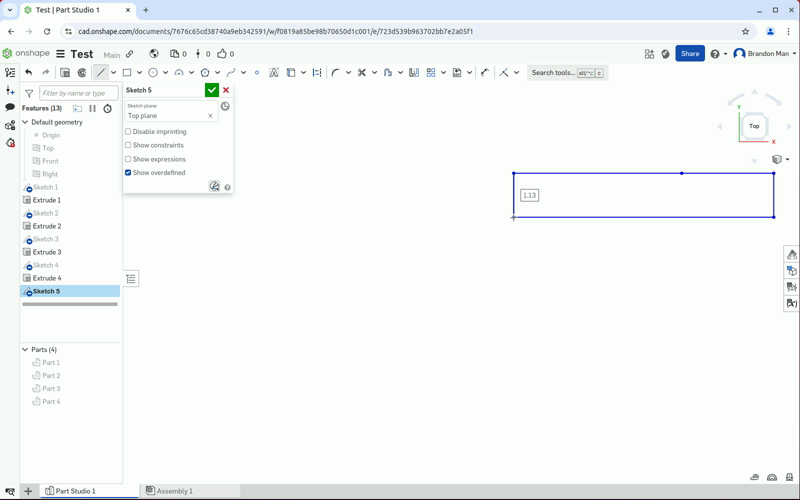
scroll(-6)
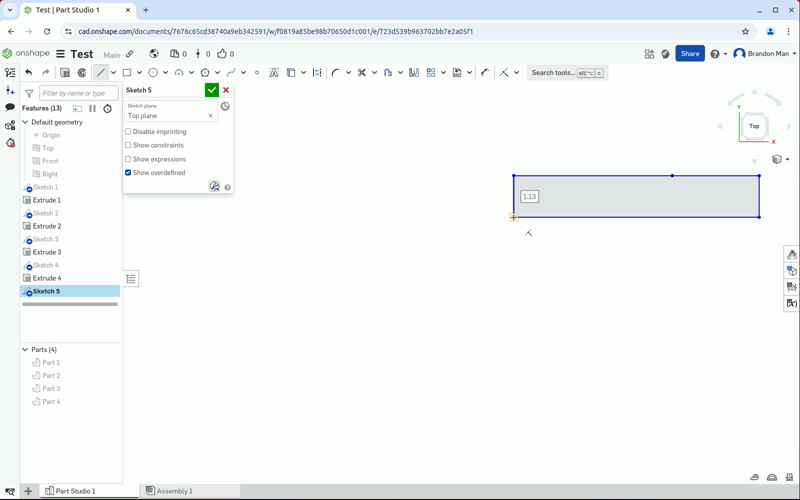
scroll(-6)
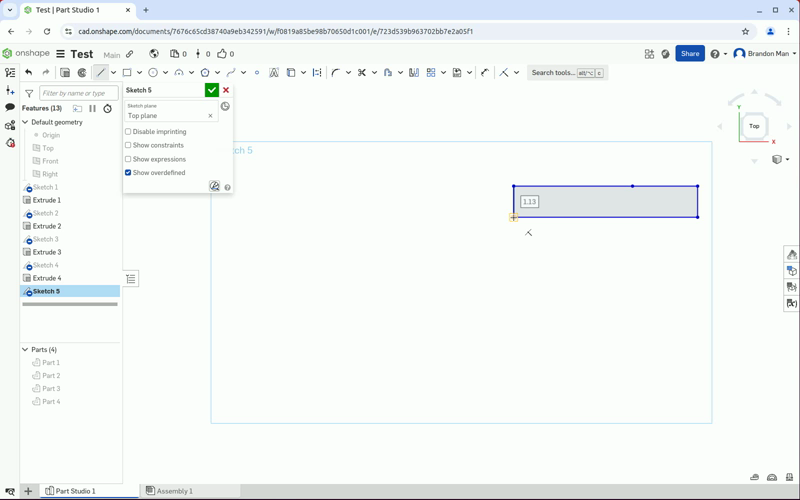
scroll(-6)
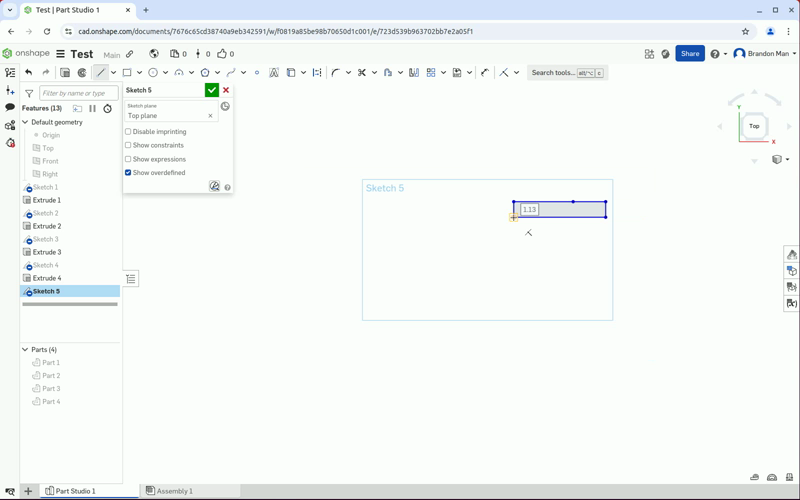
scroll(-6)
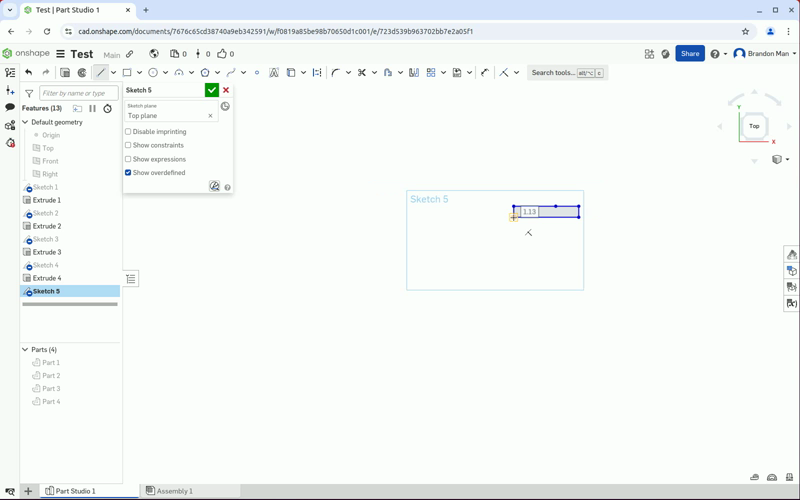
scroll(-6)
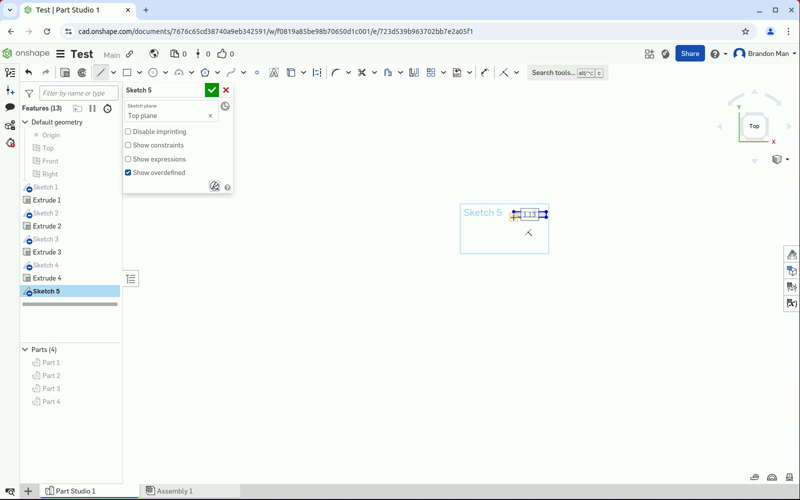
key(esc)
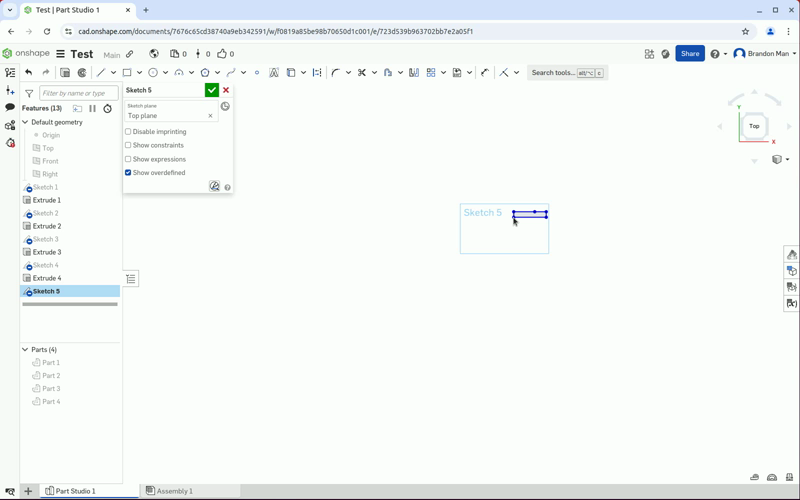
mouse_move(522, 214)
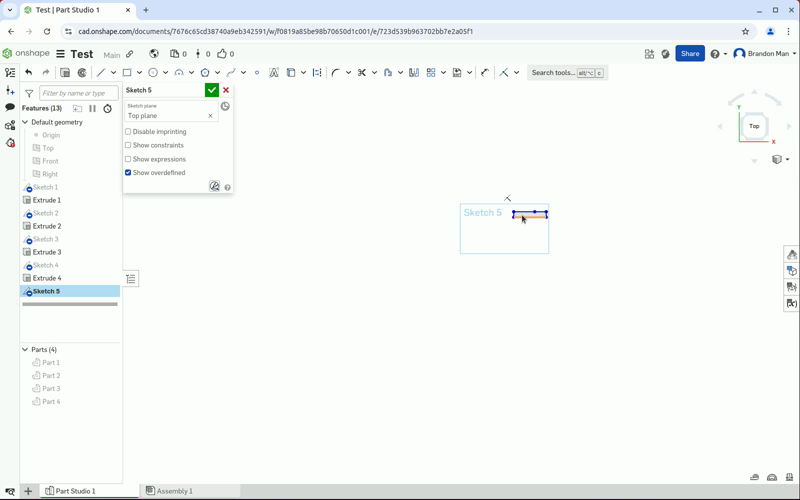
scroll(6)
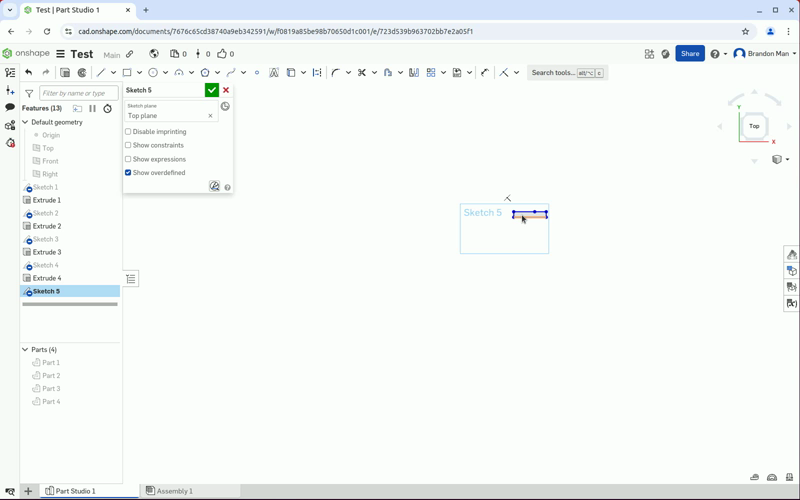
scroll(6)
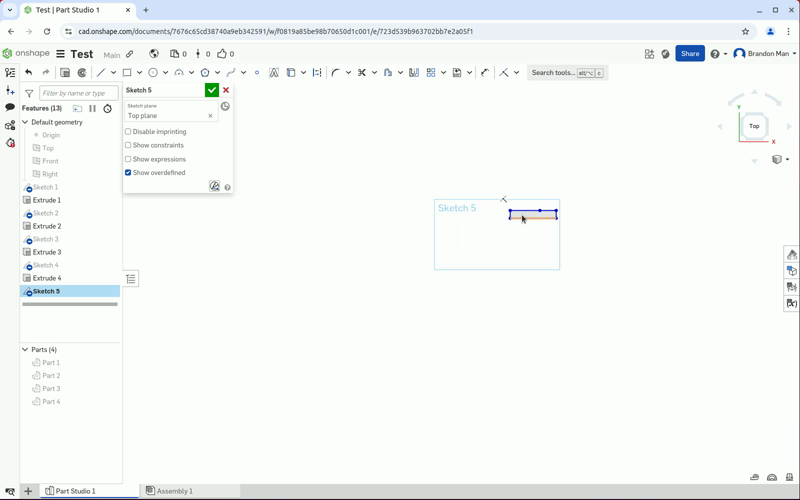
scroll(6)
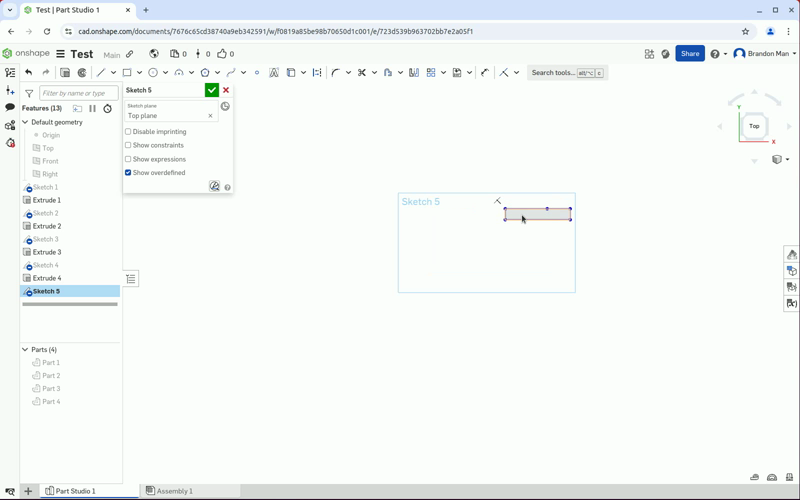
scroll(6)
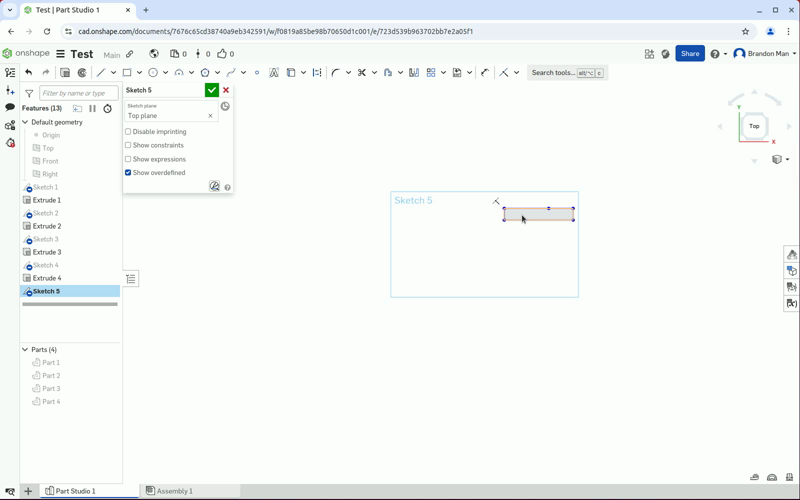
scroll(6)
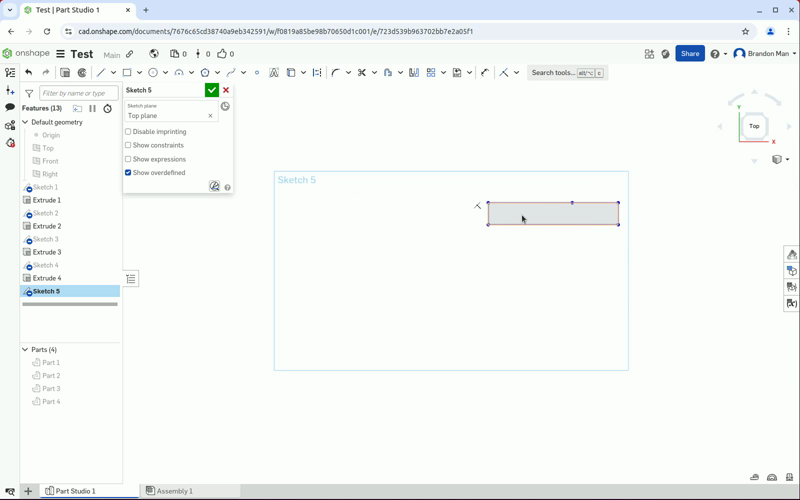
scroll(6)
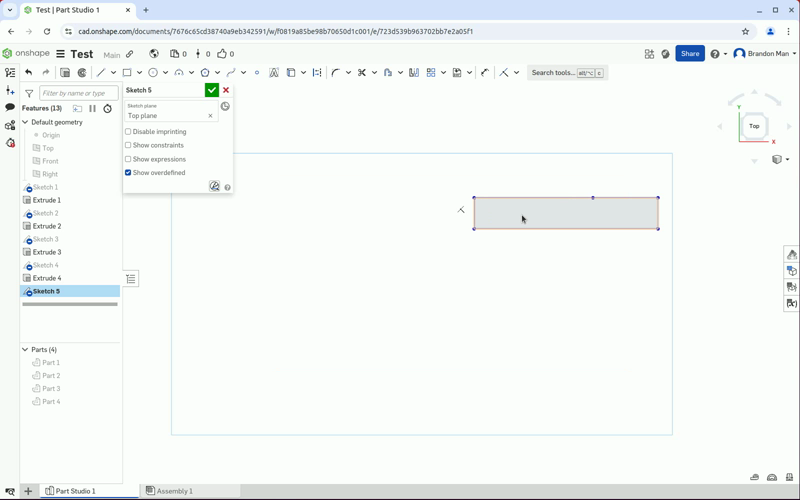
scroll(6)
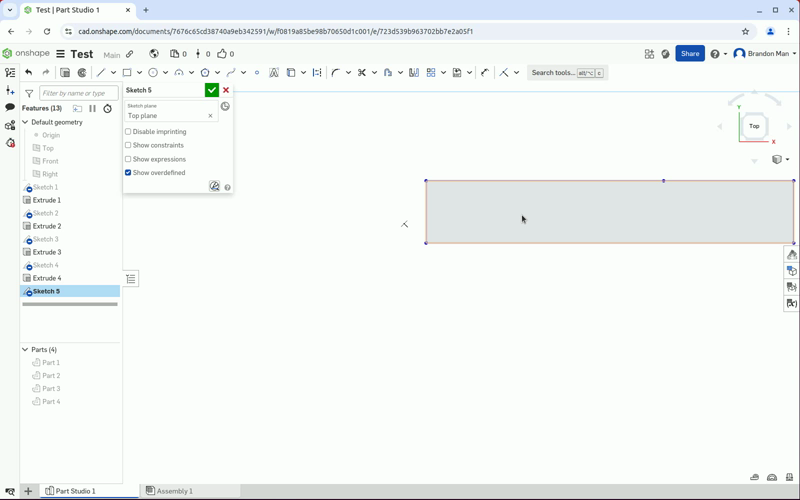
click(522, 214)
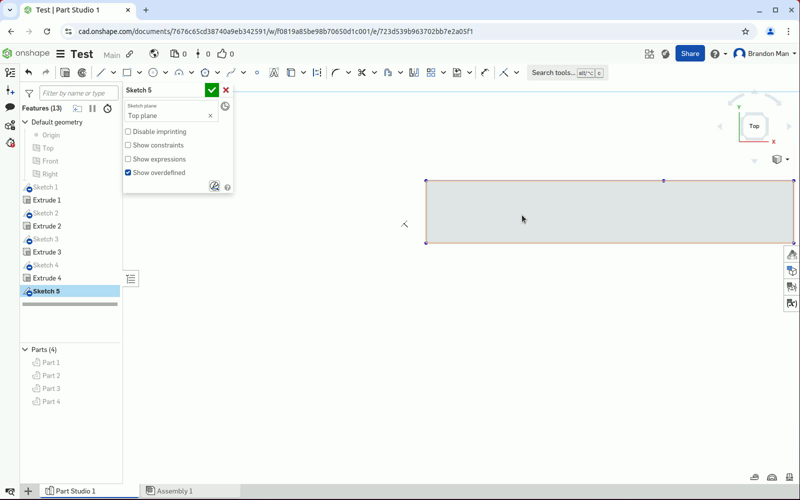
scroll(-6)
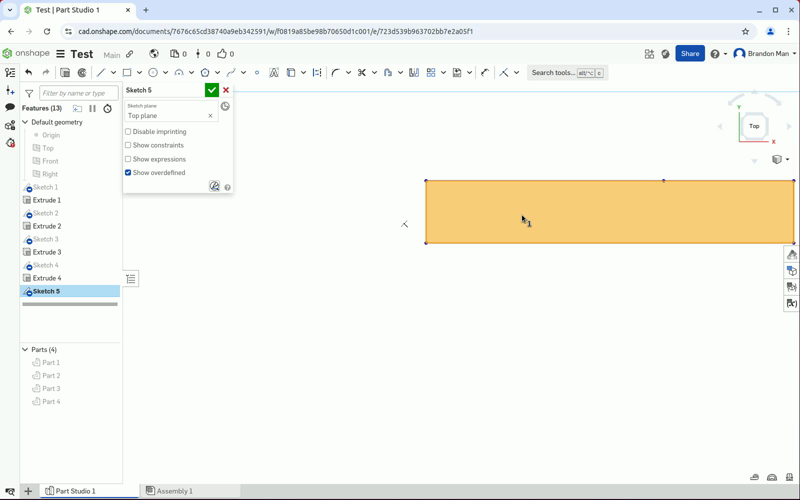
scroll(-6)
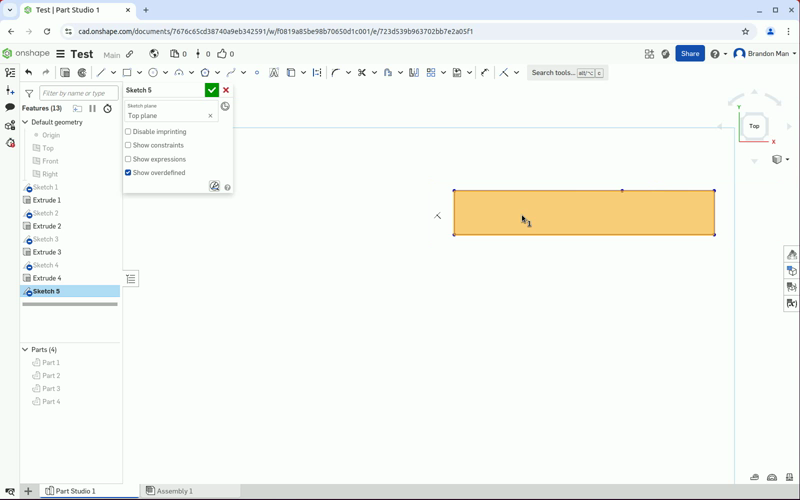
scroll(-6)
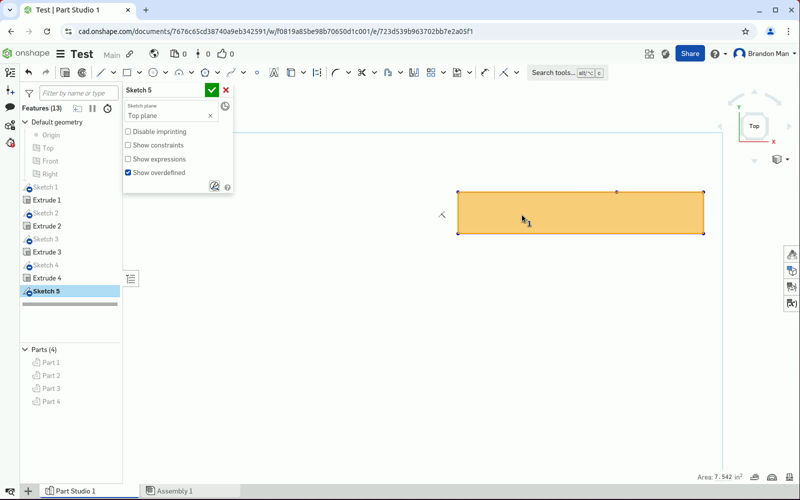
scroll(-6)
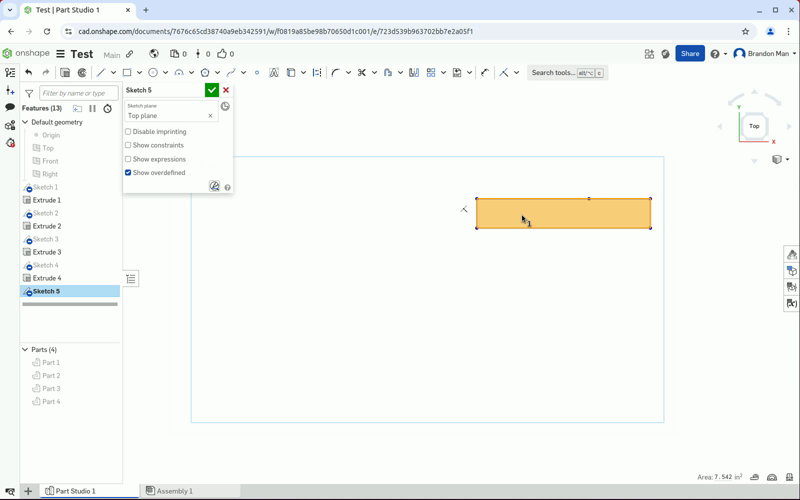
scroll(-6)
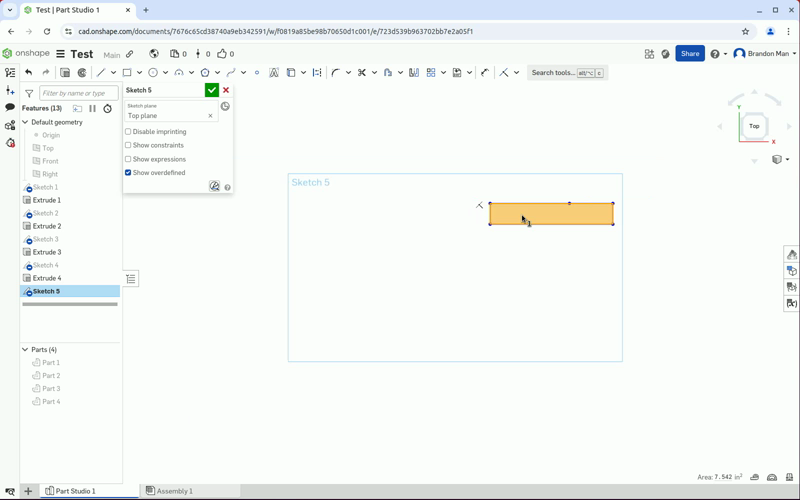
scroll(-6)
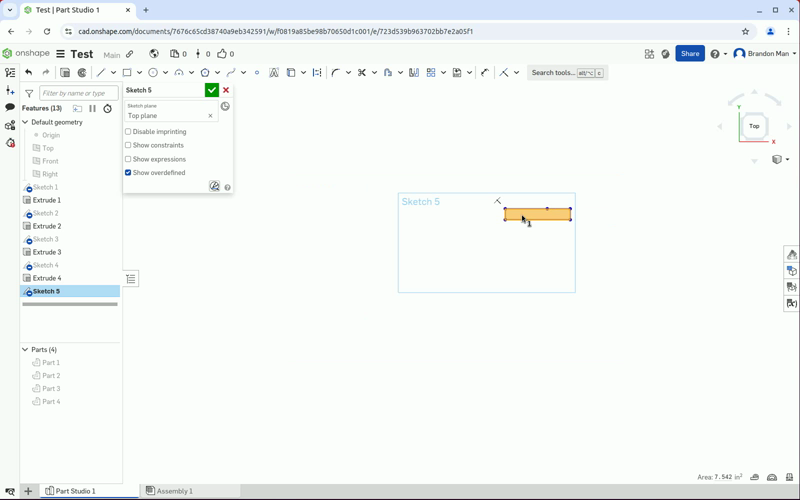
scroll(-6)
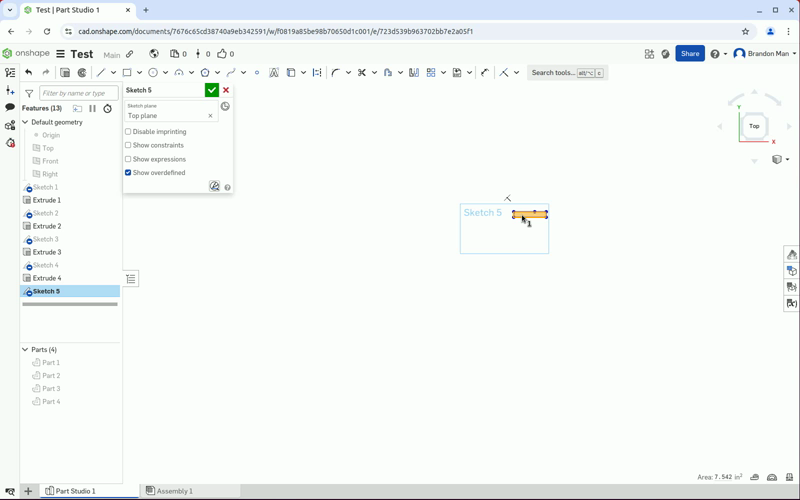
mouse_move(73, 352)
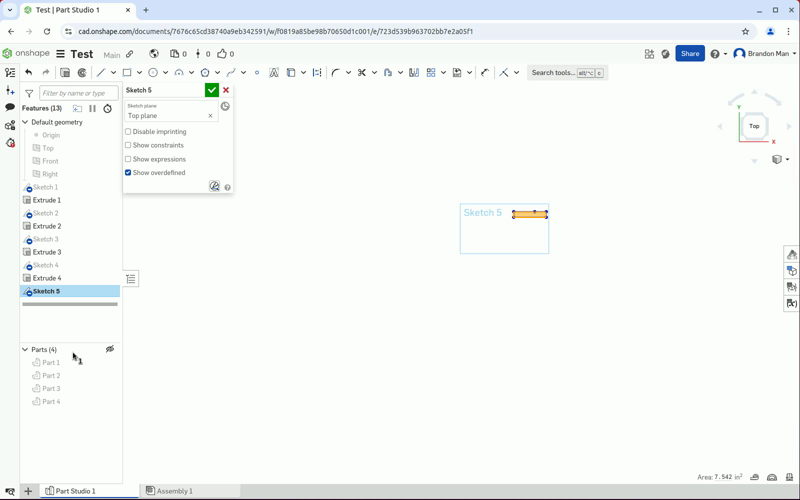
key(shift+y)
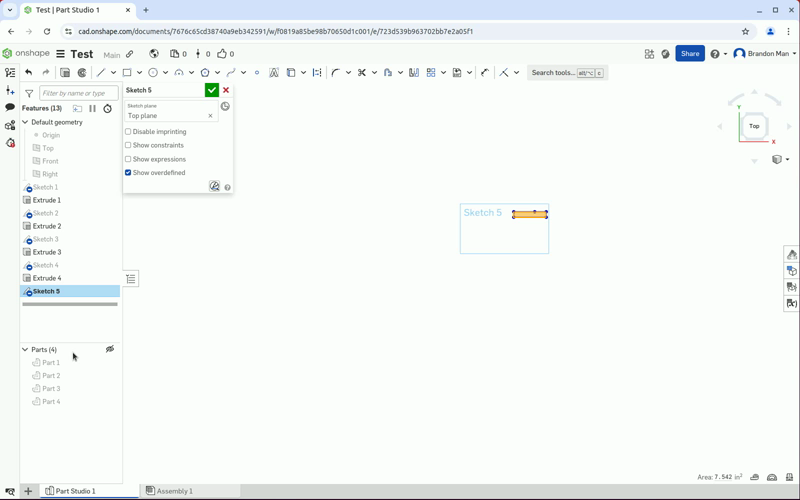
key(shift+e)
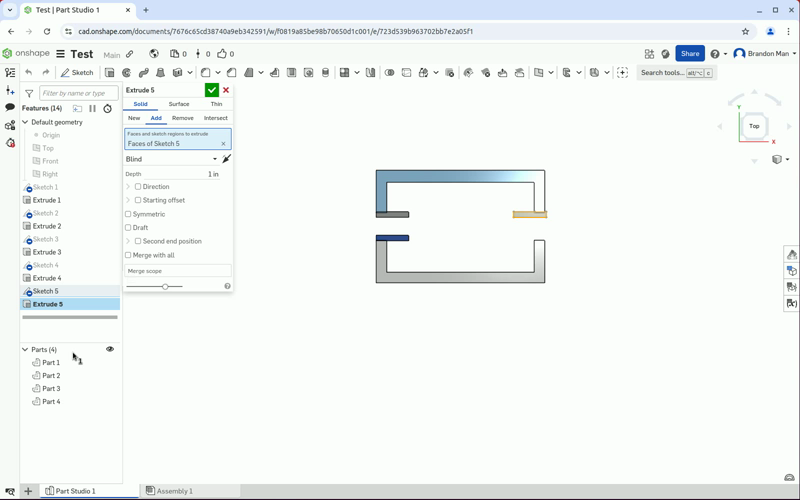
mouse_move(143, 106)
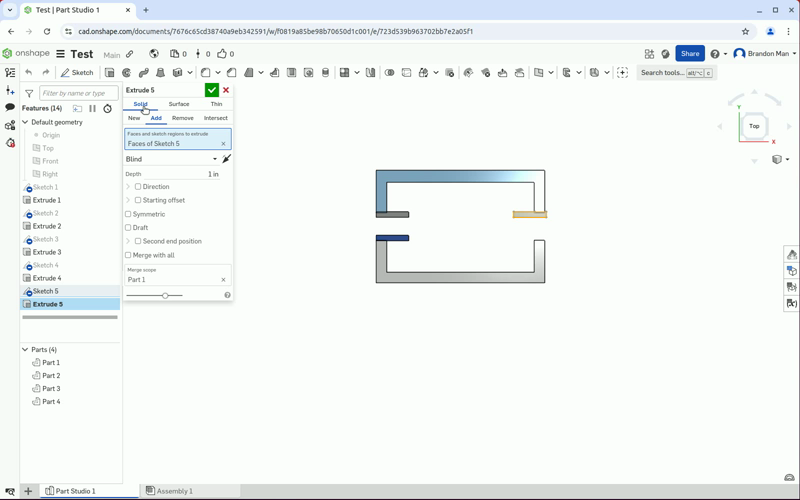
click(143, 106)
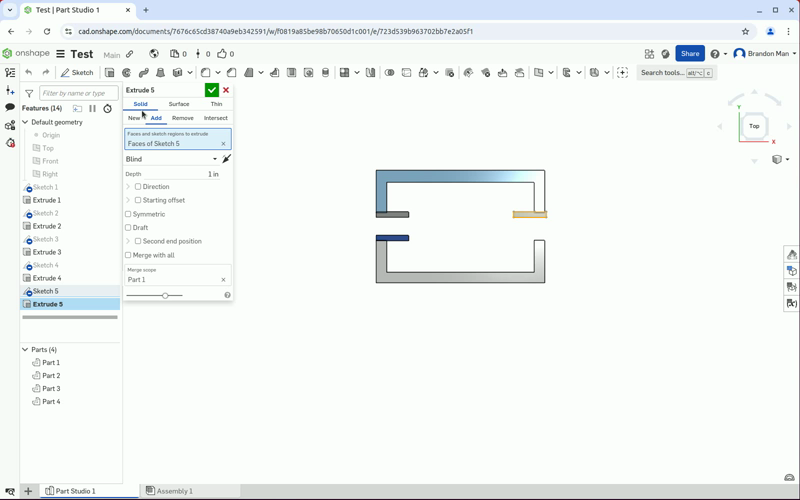
mouse_move(137, 120)
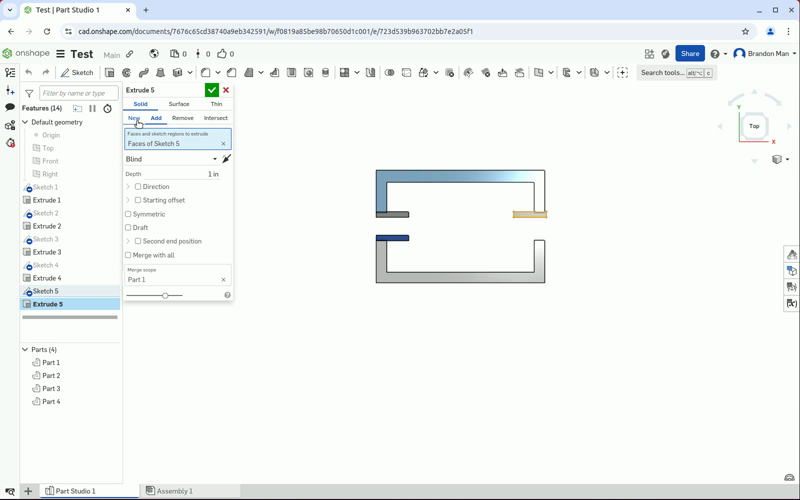
click(137, 120)
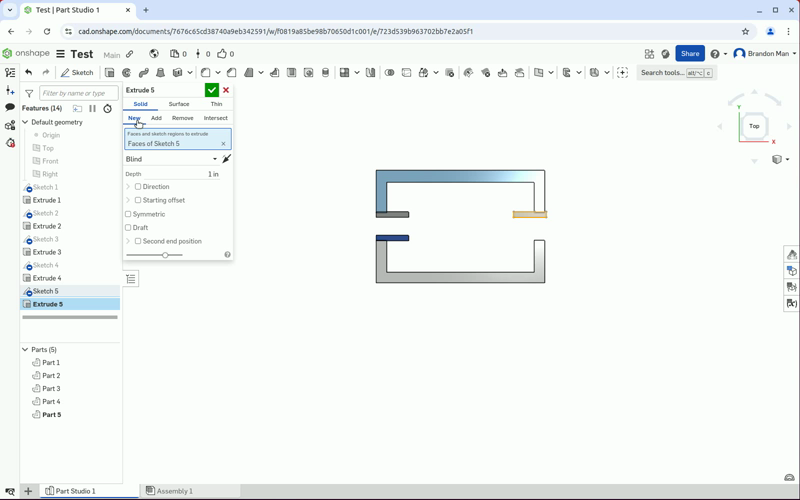
key(tab, 4)
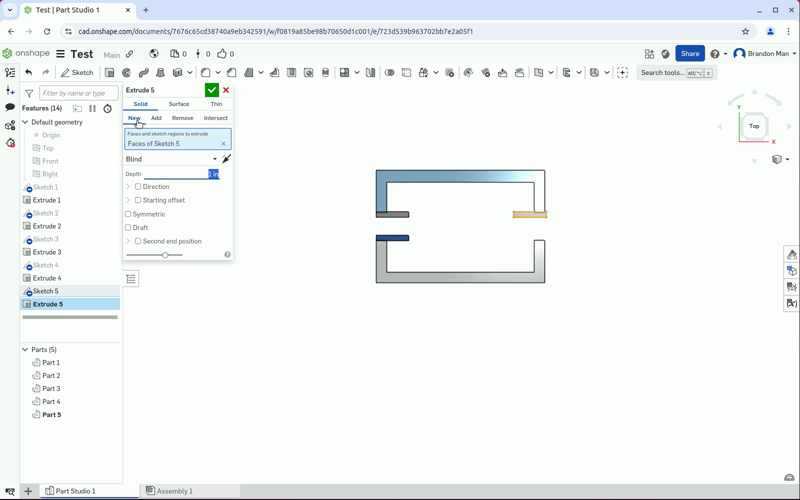
text(5.777)
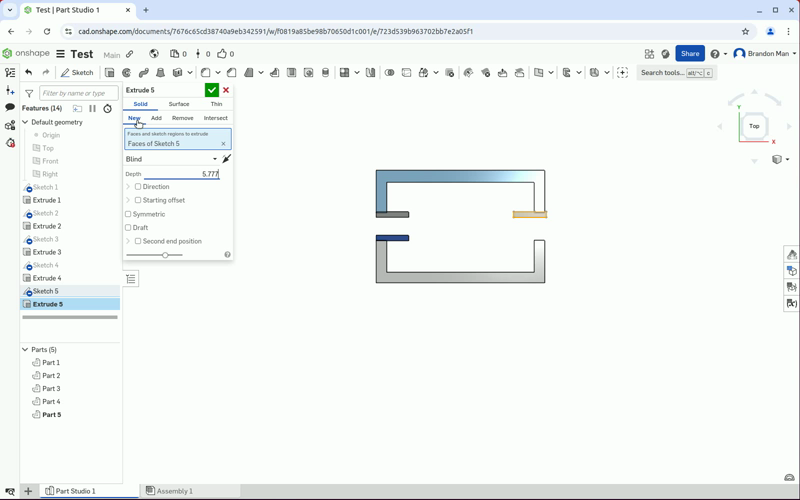
key(enter)
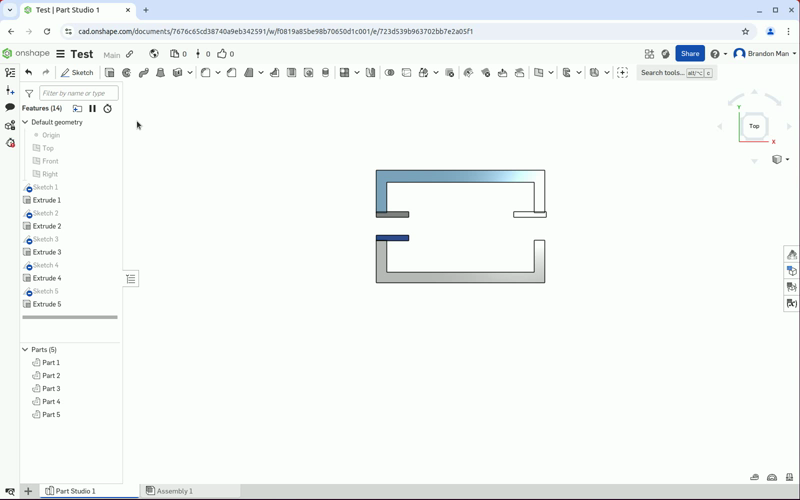
key(shift+h)
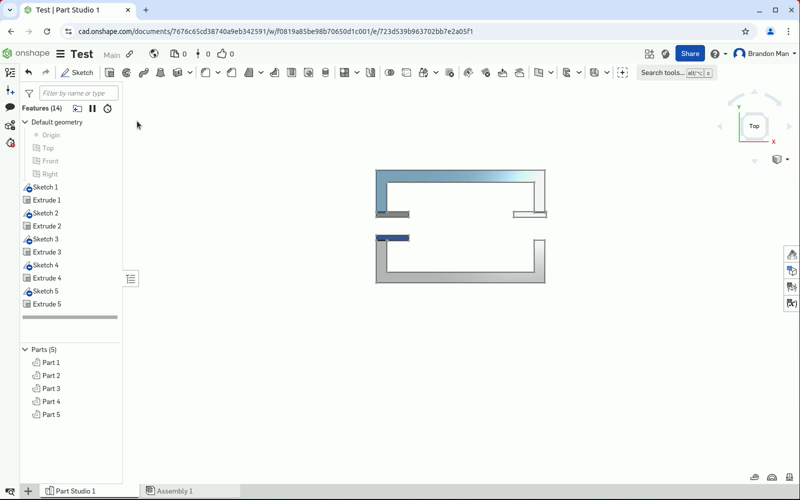
key(shift+h)
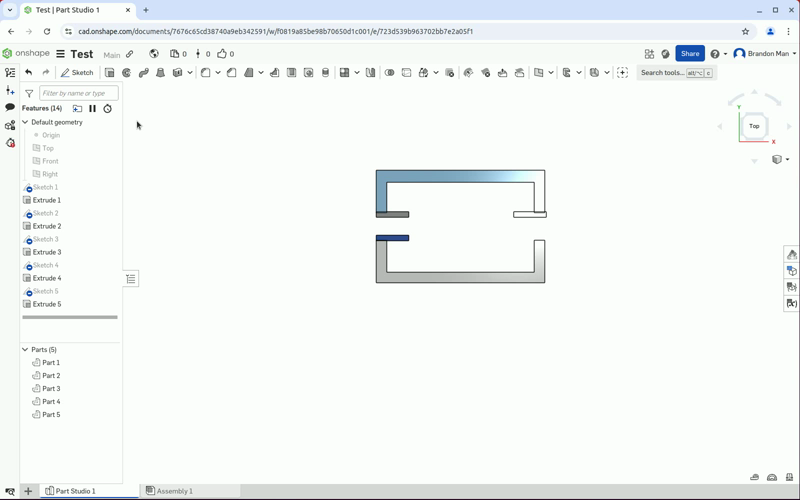
mouse_move(73, 189)
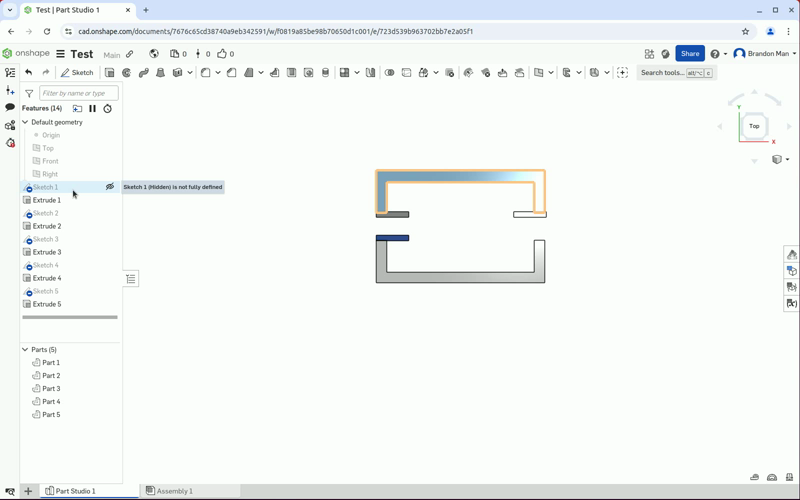
click(73, 189)
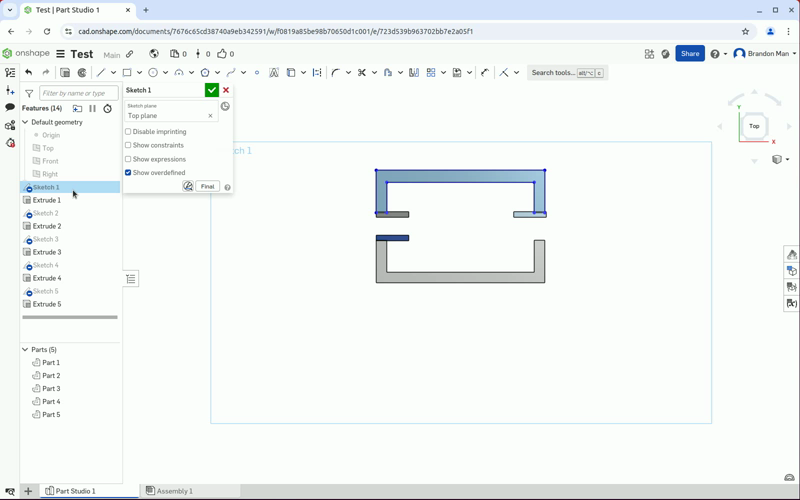
mouse_move(229, 92)
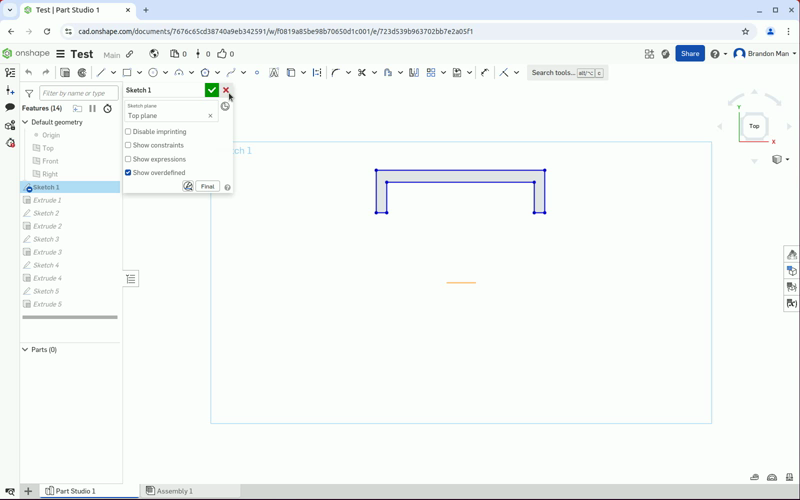
click(229, 92)
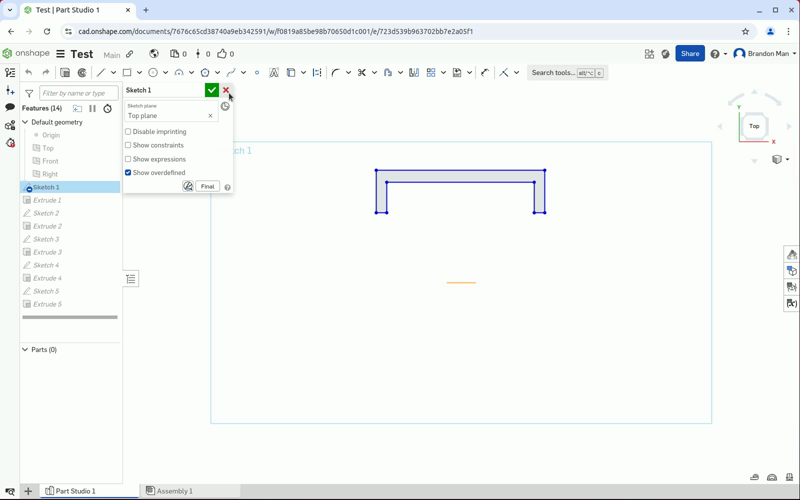
key(shift+s)
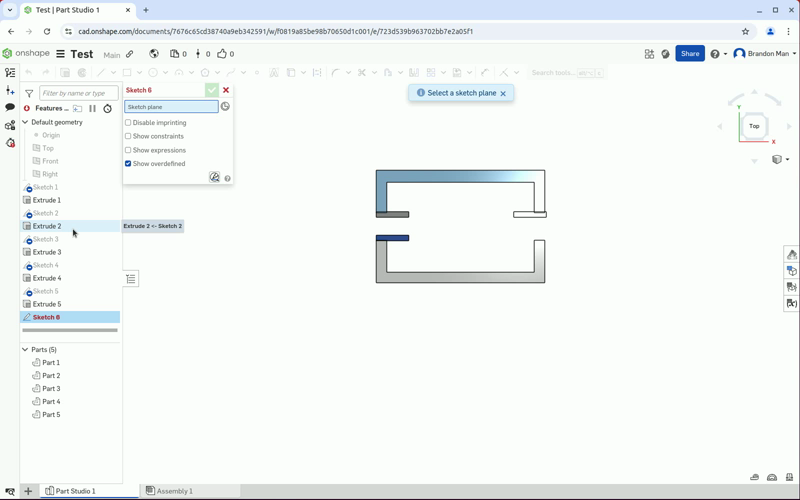
scroll(3)
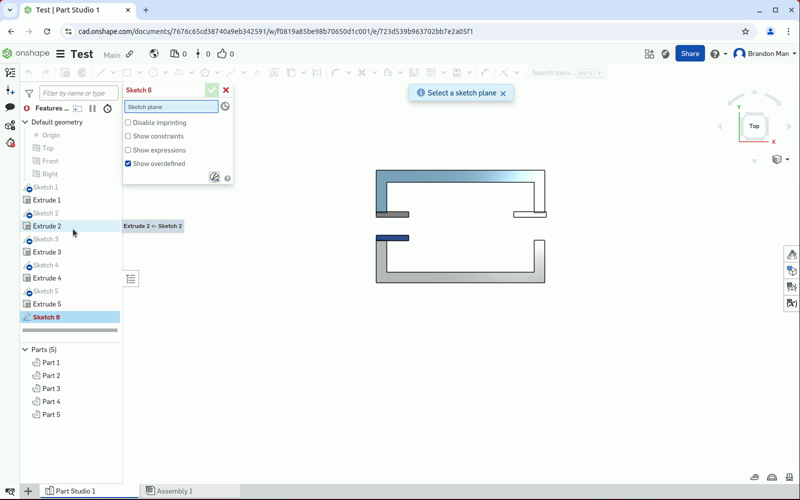
mouse_move(73, 150)
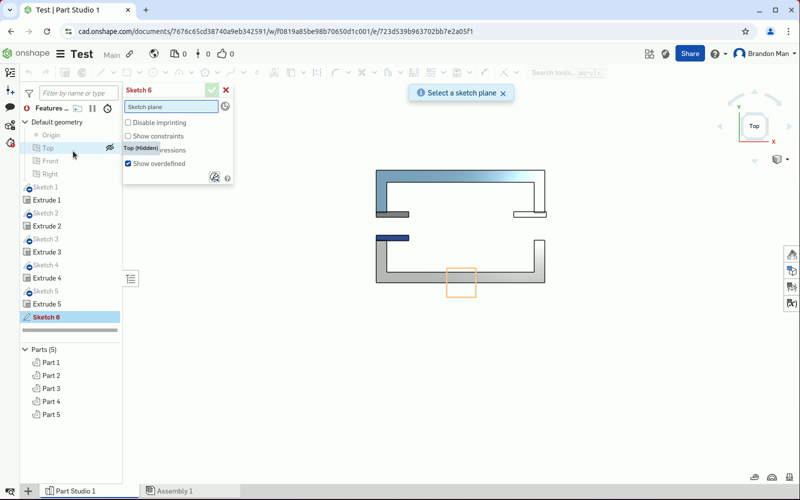
click(73, 150)
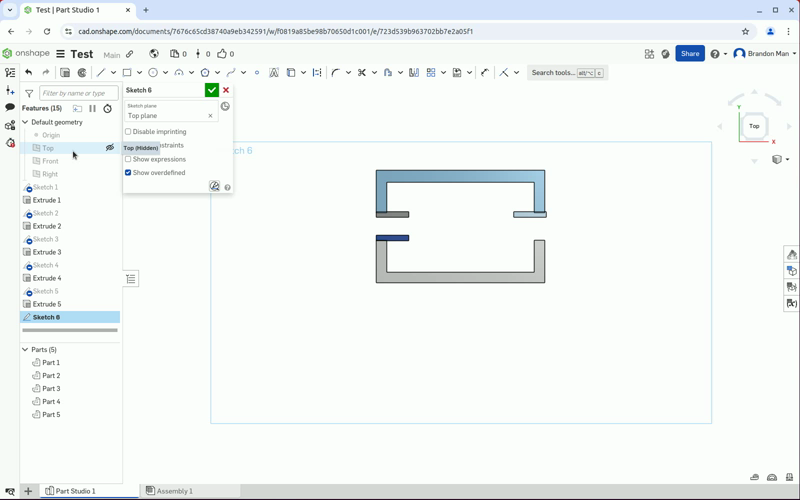
mouse_move(73, 352)
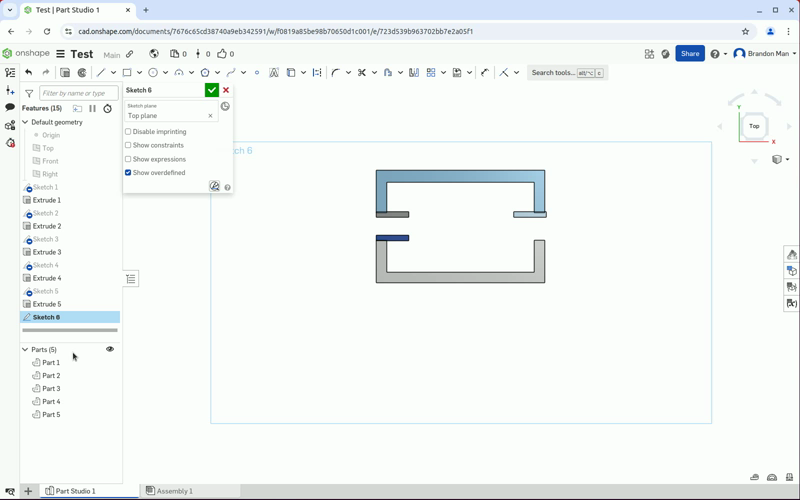
key(y)
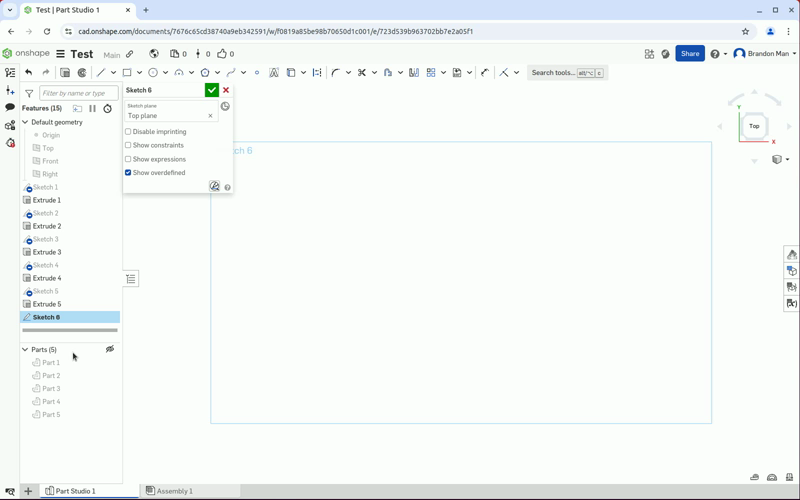
key(l)
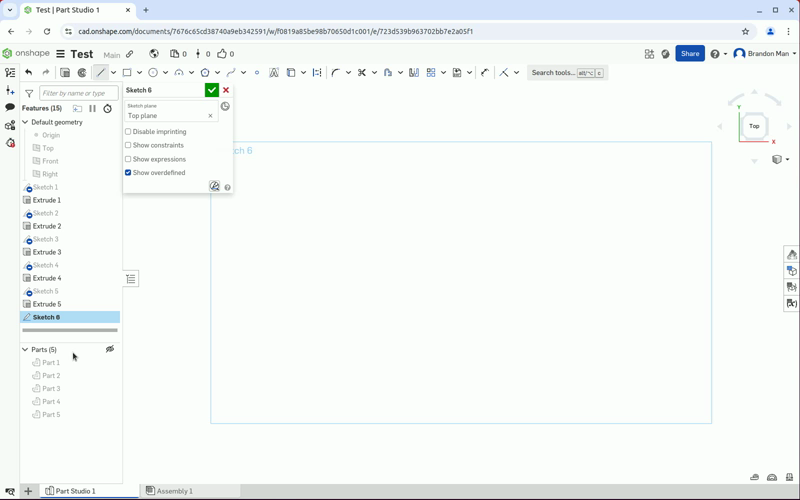
key_down(shift)
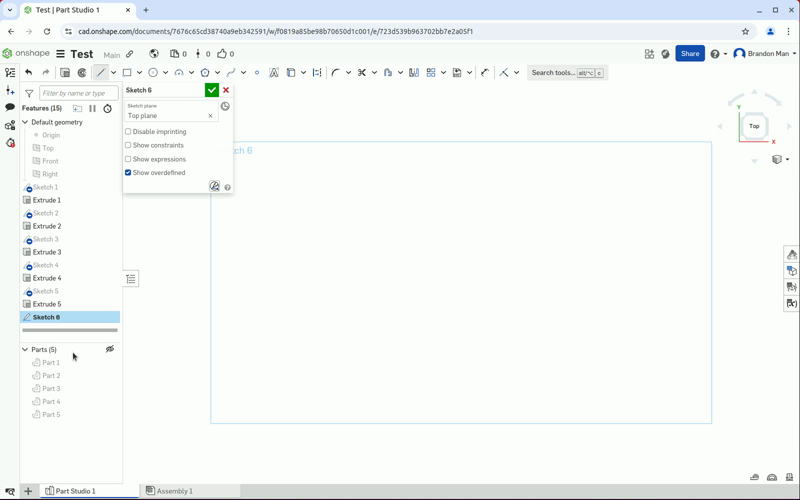
mouse_move(513, 240)
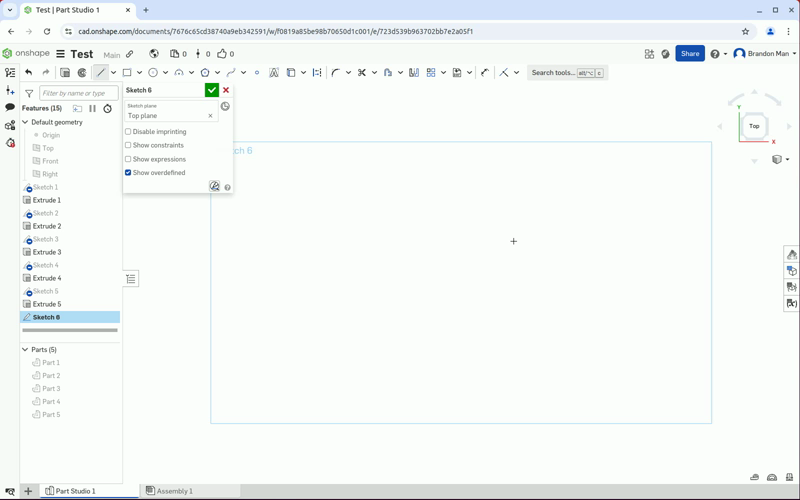
click(513, 240)
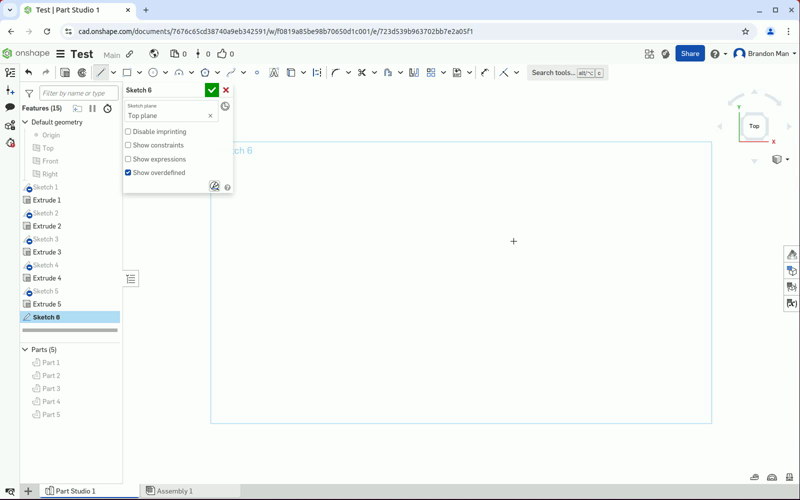
key_up(shift)
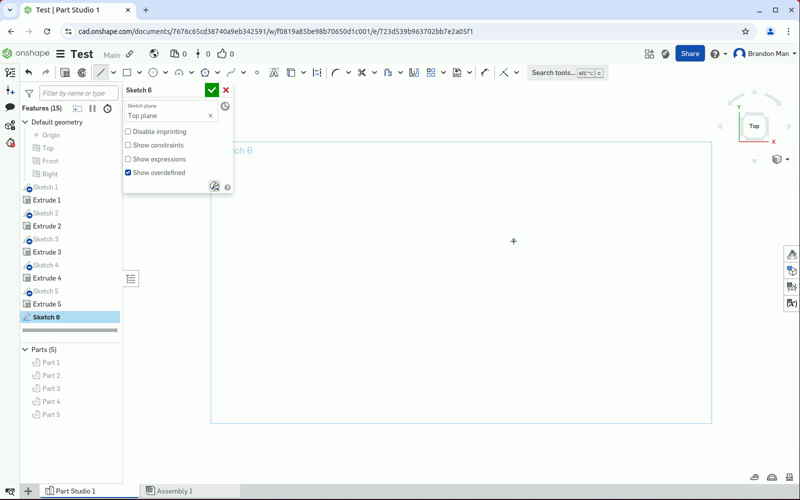
key_down(shift)
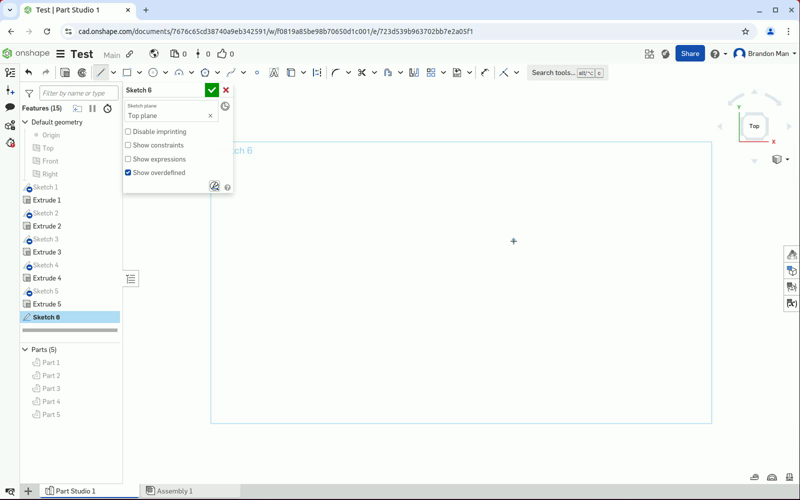
mouse_move(543, 240)
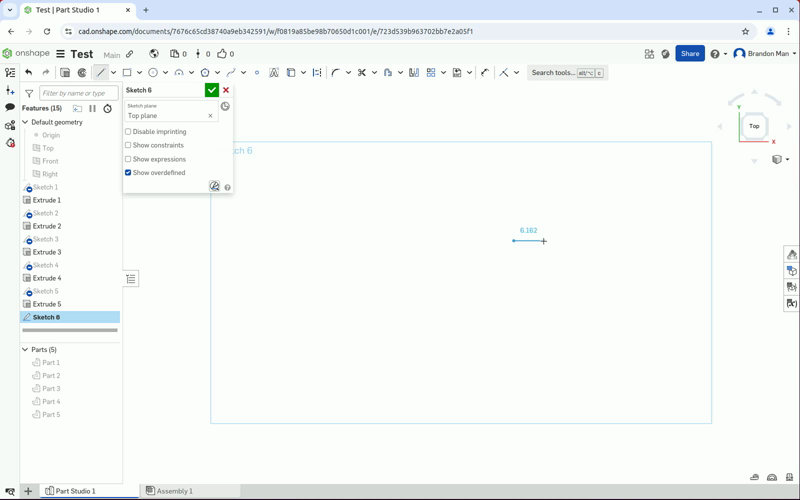
mouse_move(534, 240)
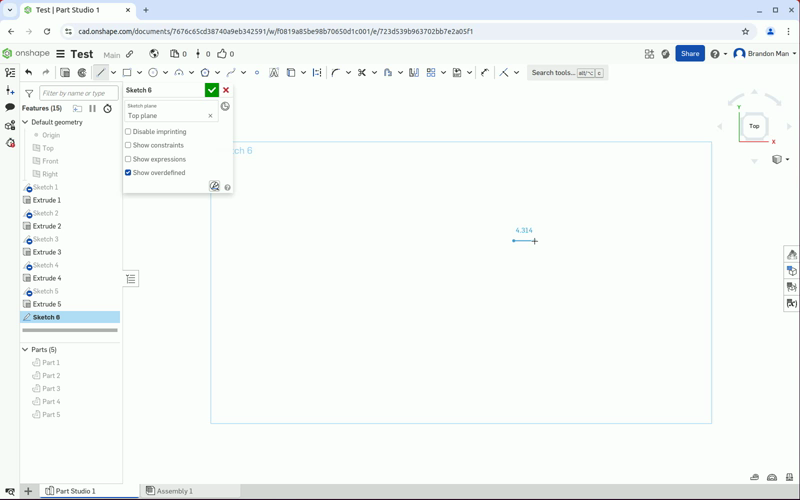
click(534, 240)
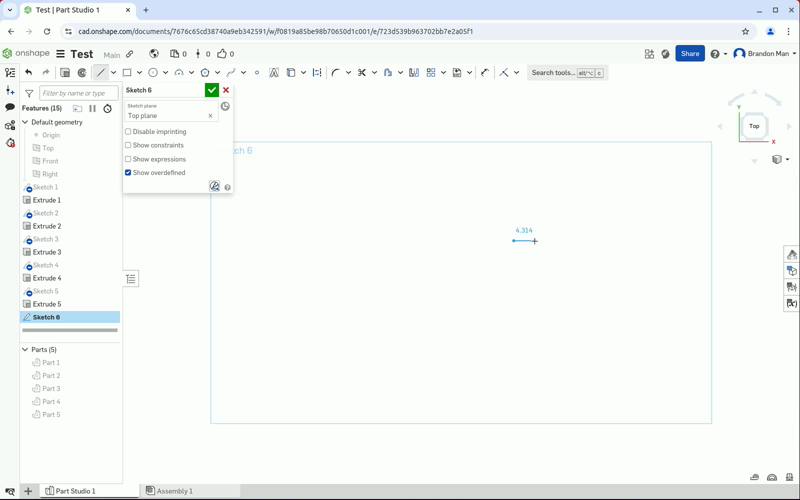
key_up(shift)
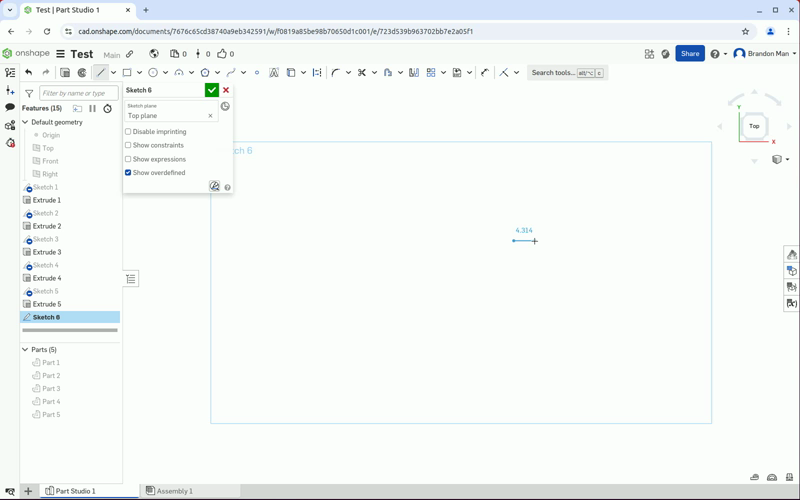
key_down(shift)
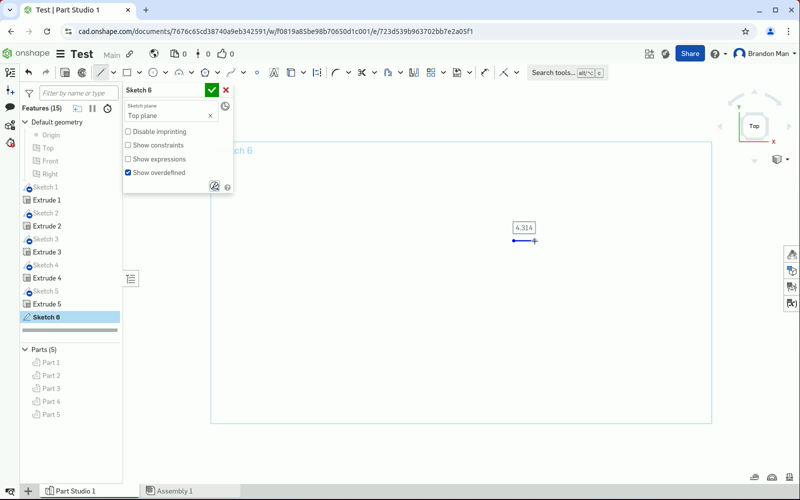
mouse_move(564, 240)
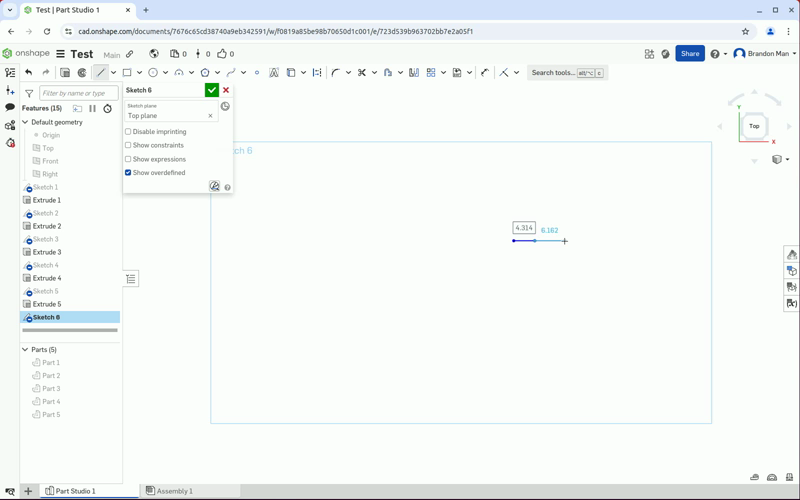
mouse_move(546, 240)
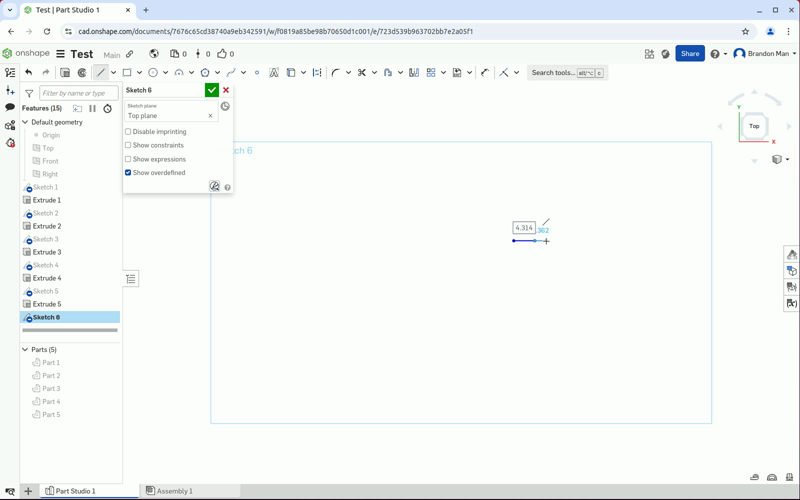
click(546, 240)
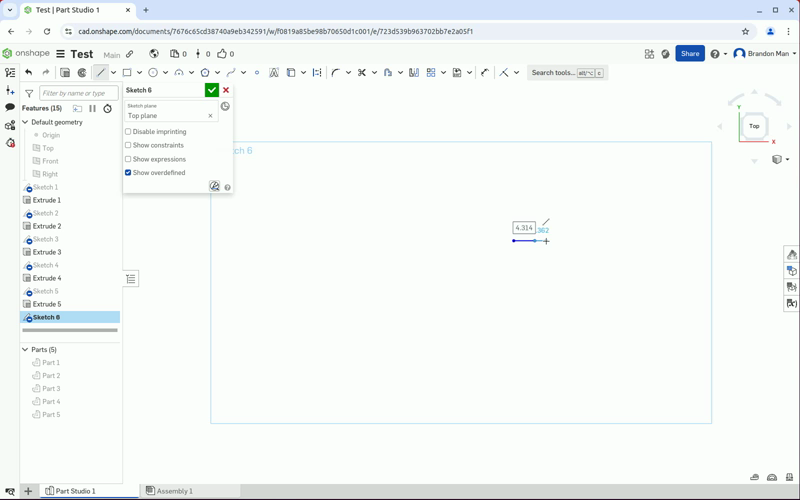
key_up(shift)
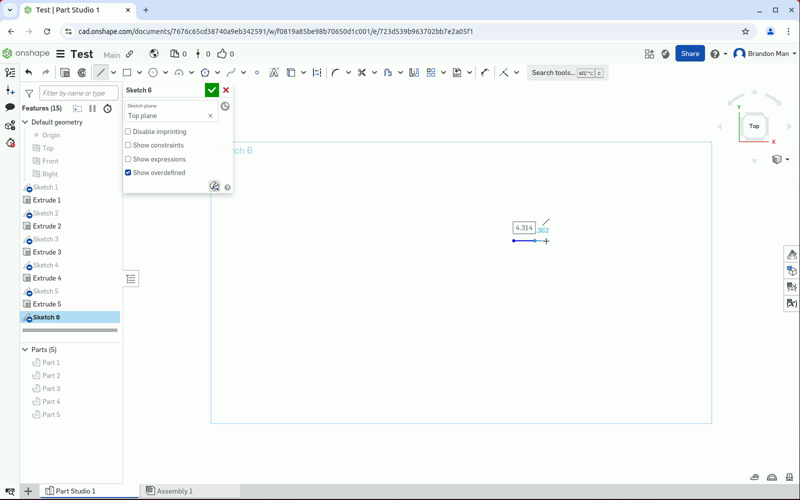
key_down(shift)
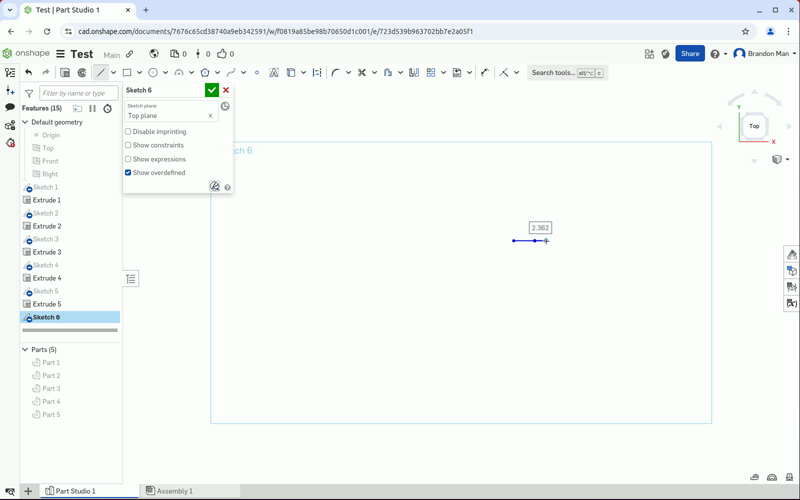
mouse_move(576, 240)
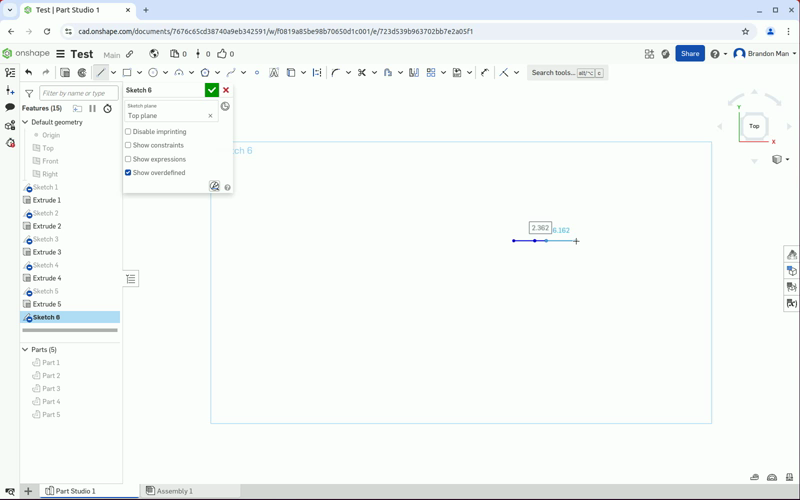
mouse_move(546, 235)
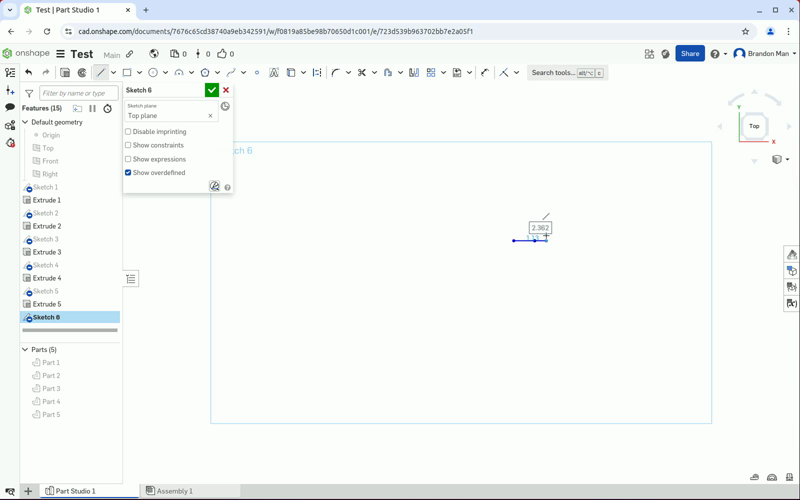
scroll(6)
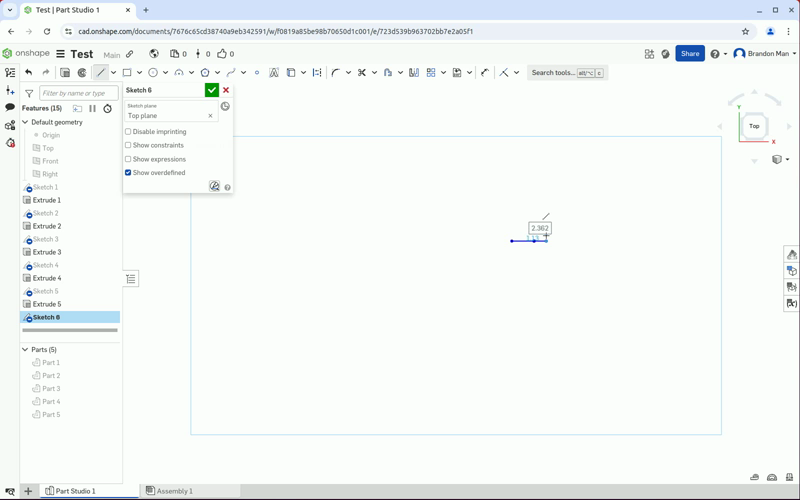
scroll(6)
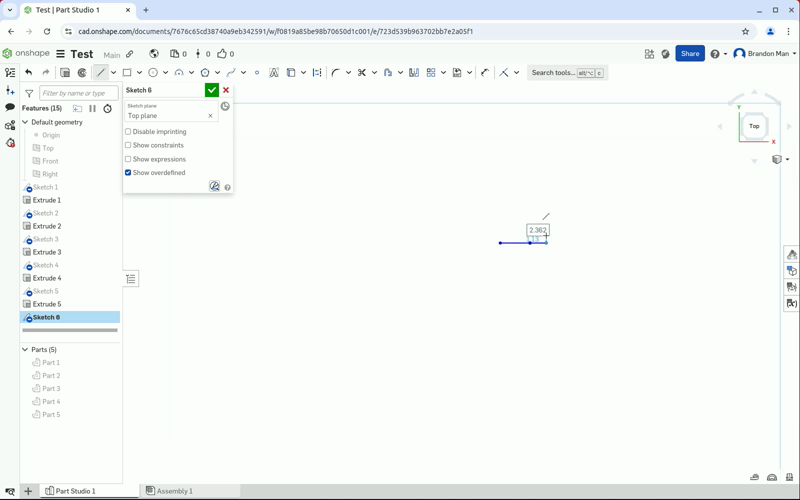
scroll(6)
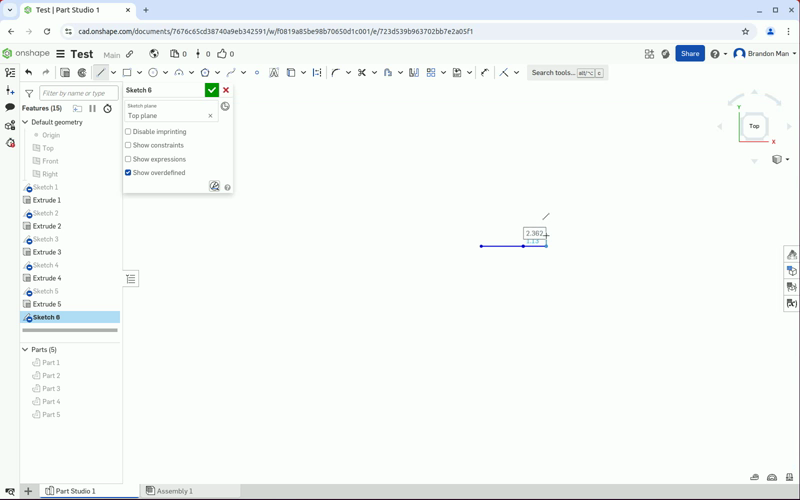
scroll(6)
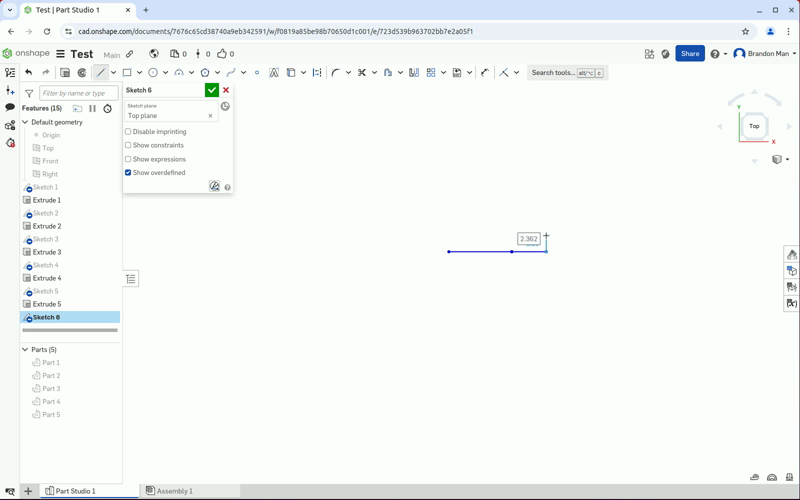
scroll(6)
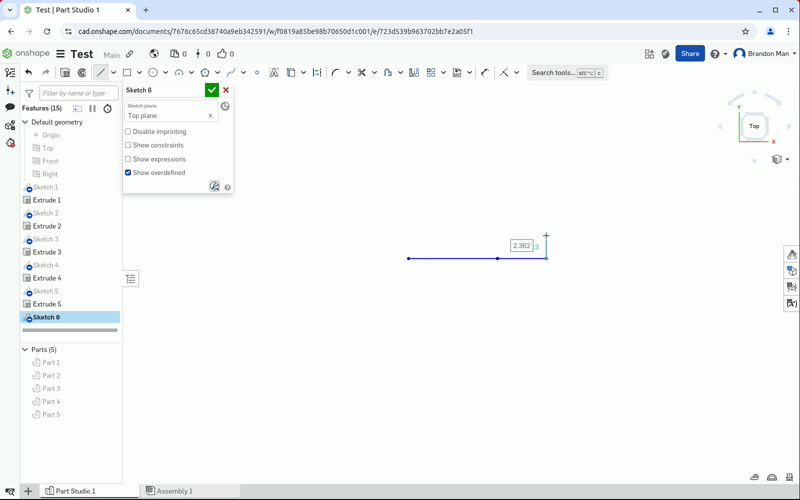
scroll(6)
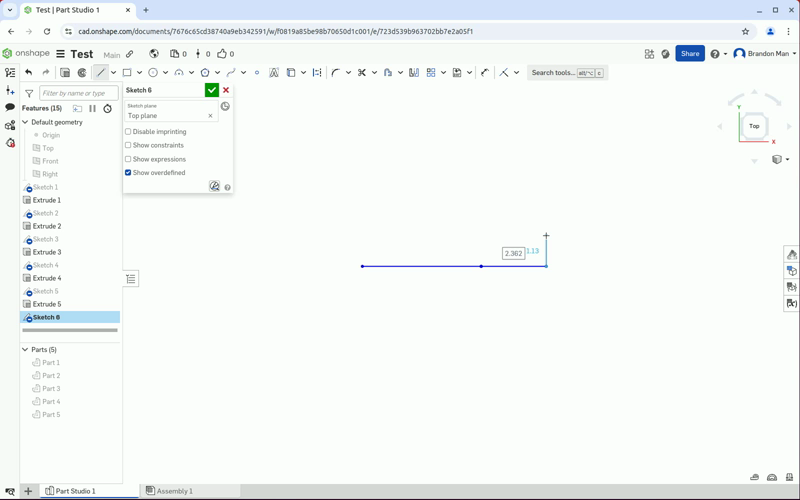
scroll(6)
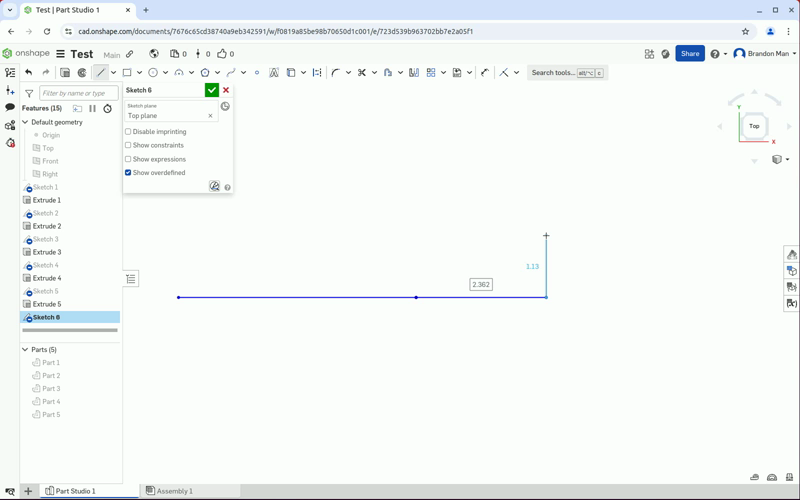
click(546, 235)
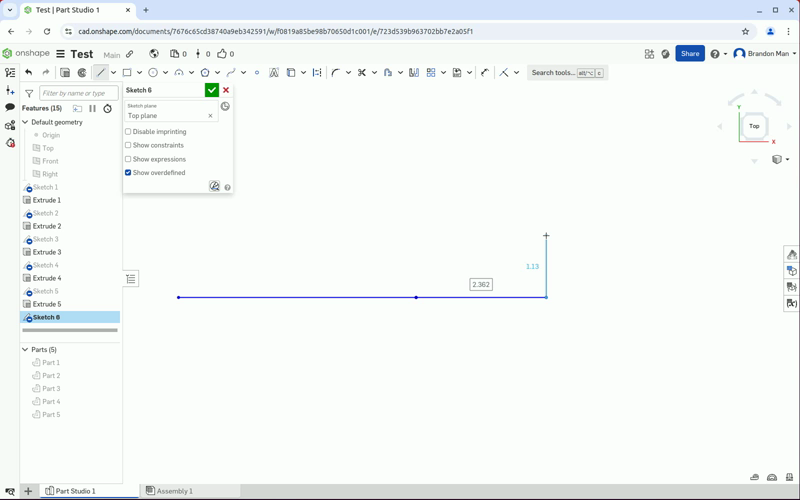
scroll(-6)
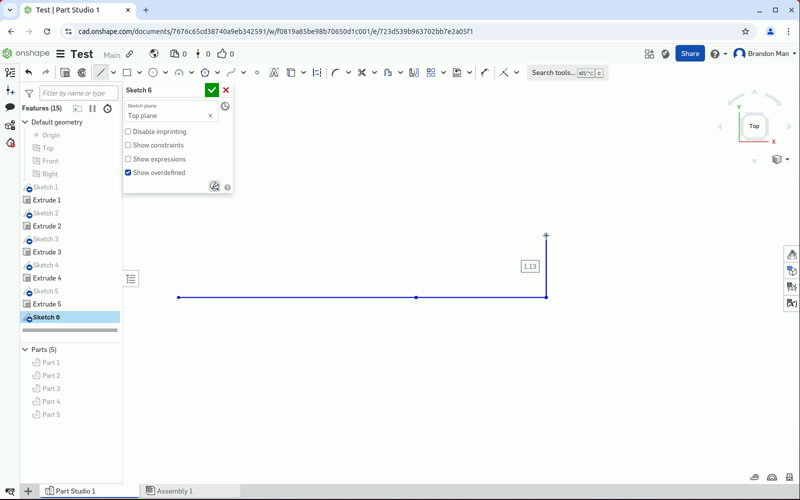
scroll(-6)
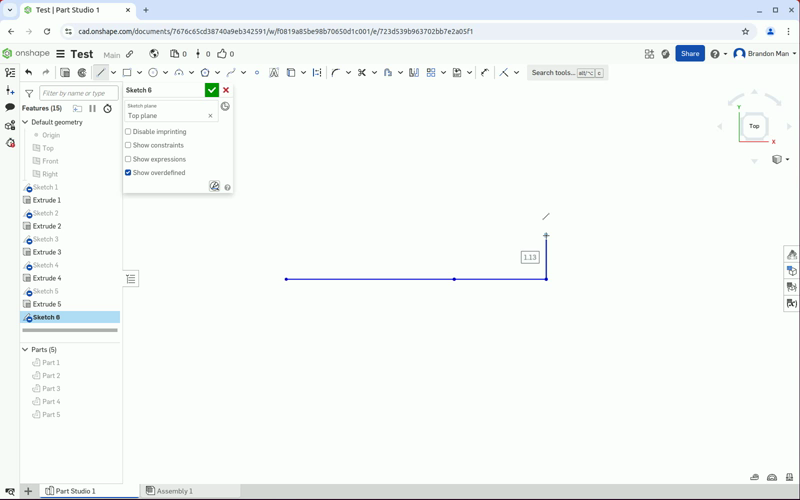
scroll(-6)
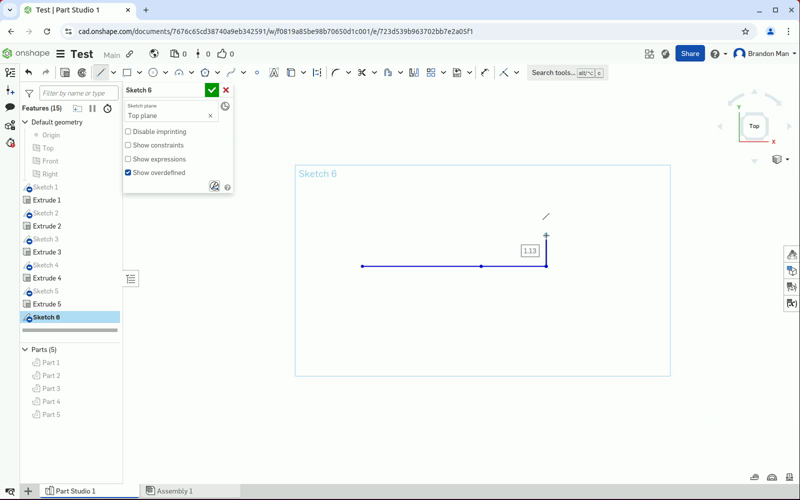
scroll(-6)
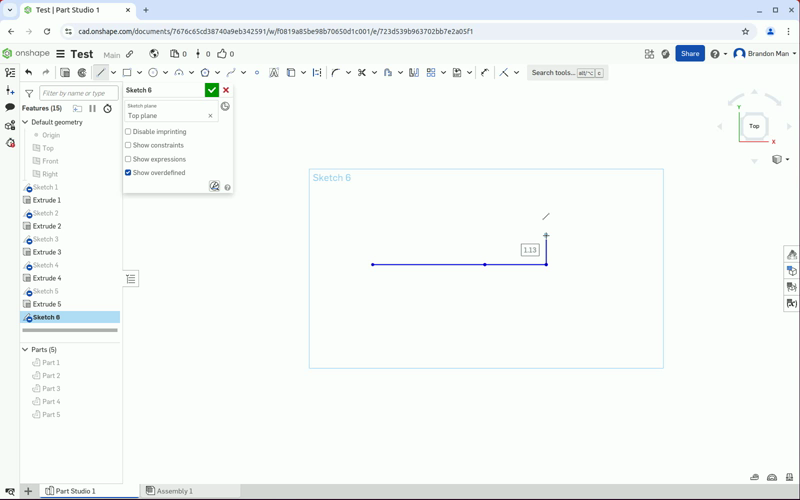
scroll(-6)
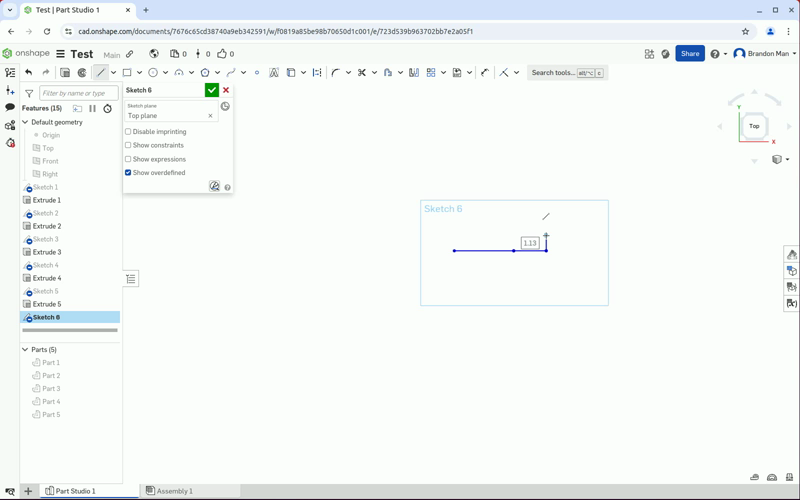
scroll(-6)
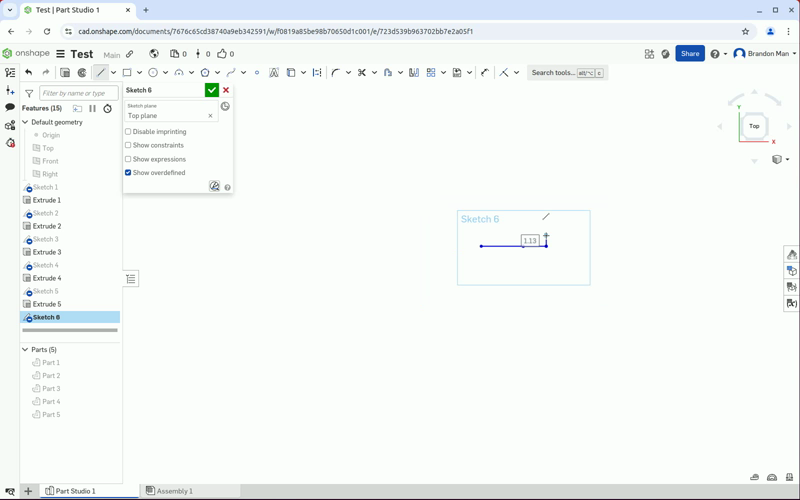
scroll(-6)
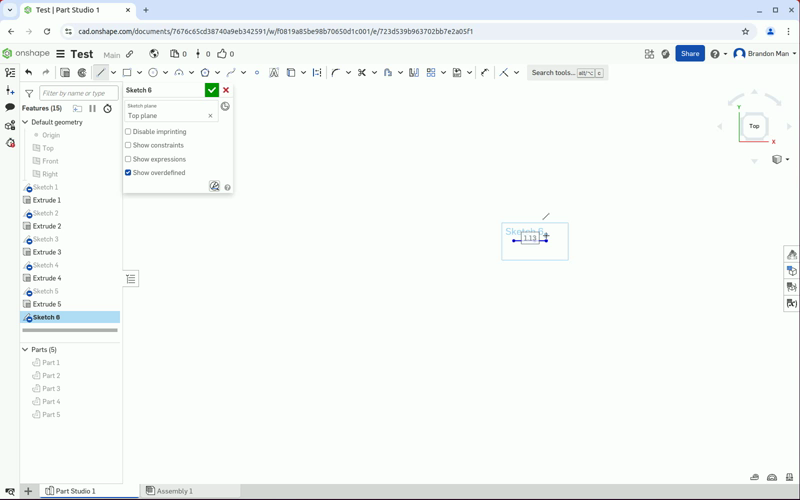
key_up(shift)
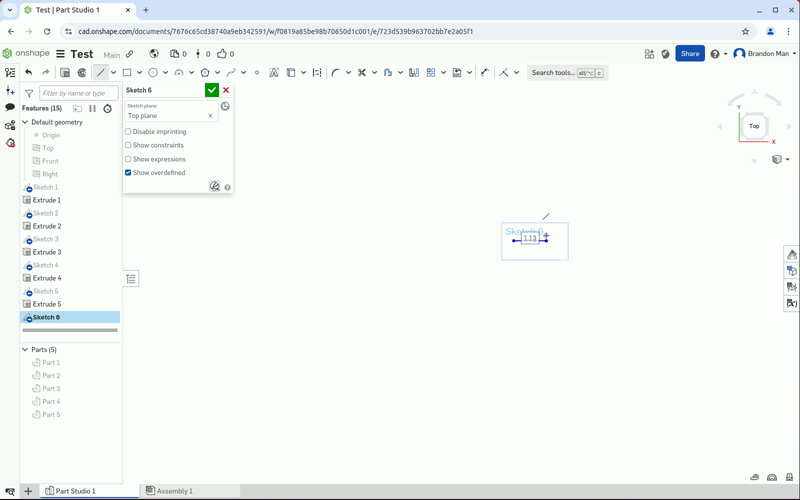
key_down(shift)
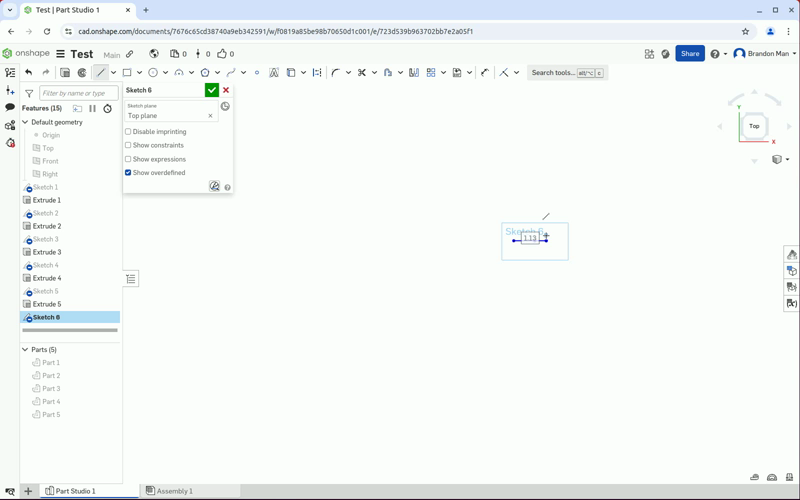
mouse_move(576, 235)
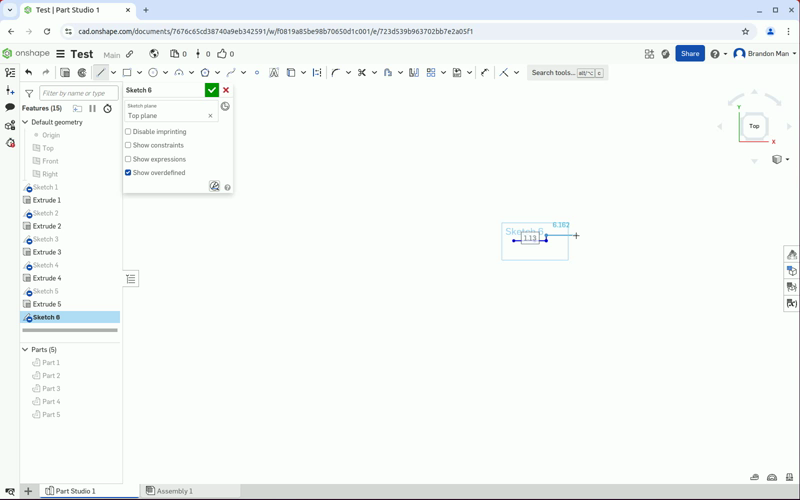
mouse_move(513, 235)
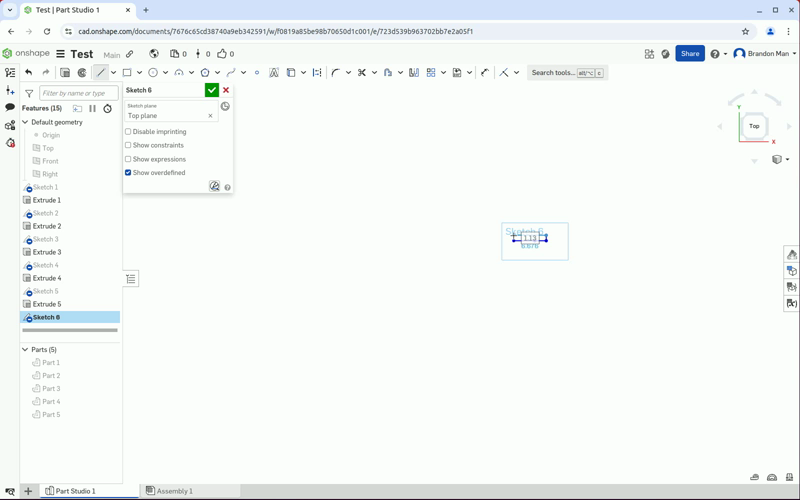
click(513, 235)
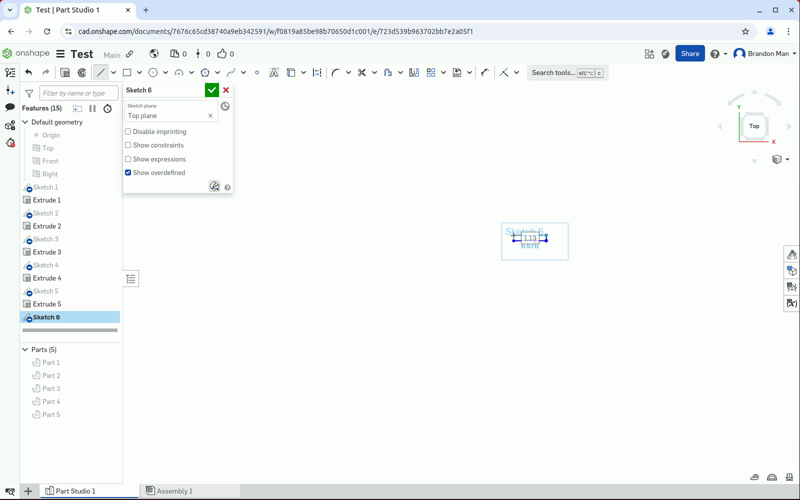
key_up(shift)
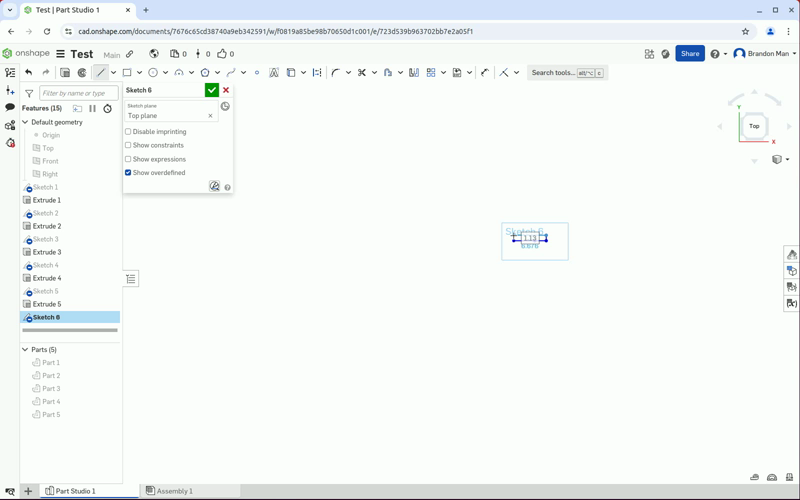
mouse_move(543, 235)
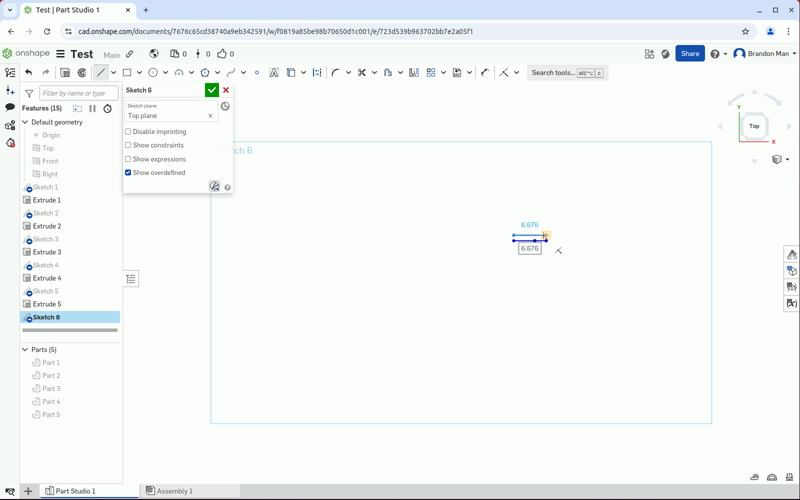
key_down(shift)
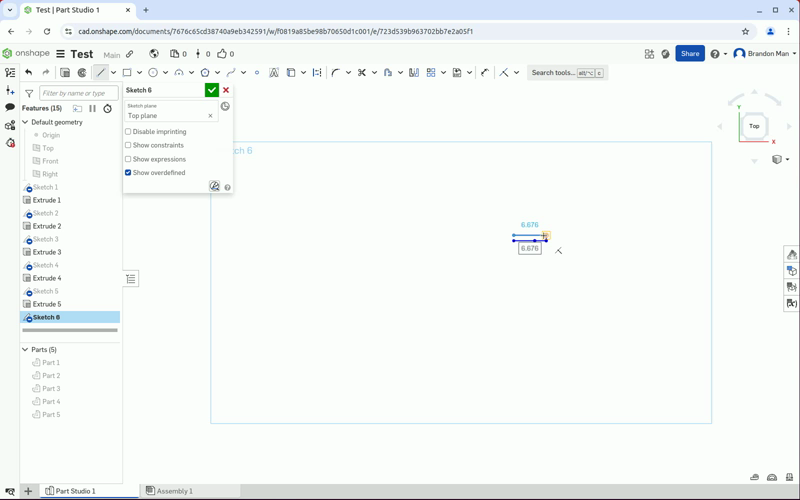
mouse_move(513, 240)
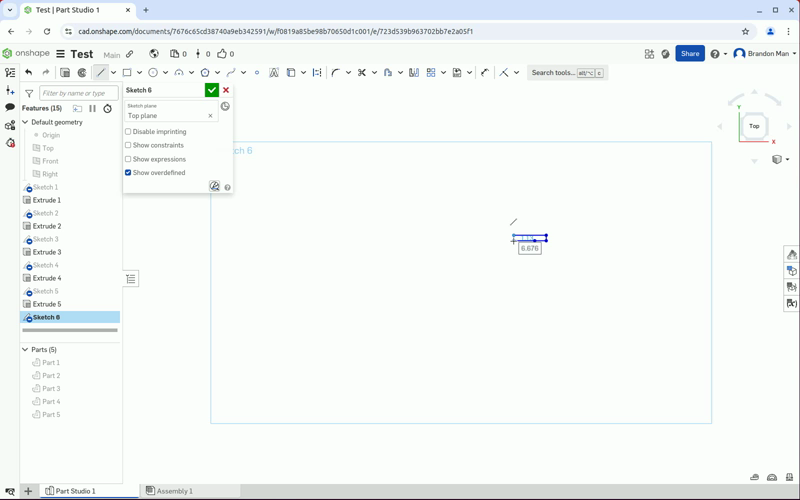
scroll(6)
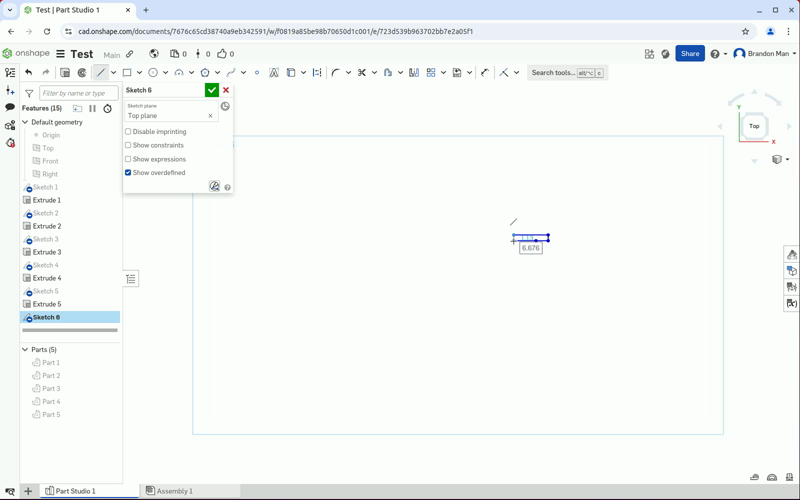
scroll(6)
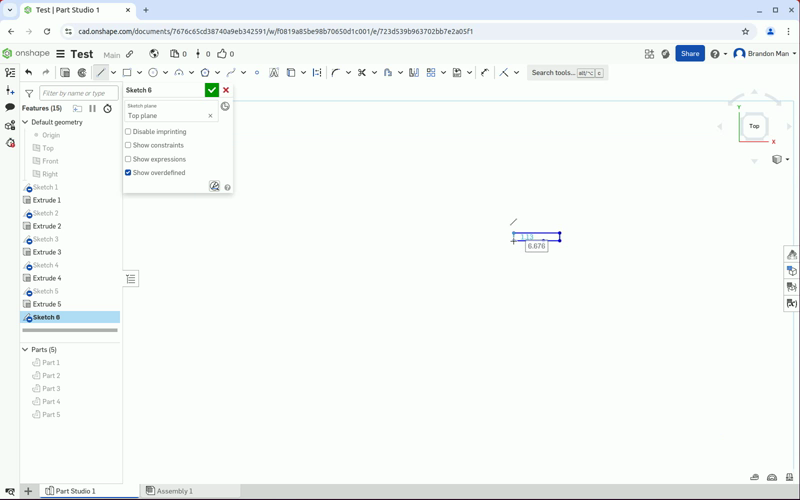
scroll(6)
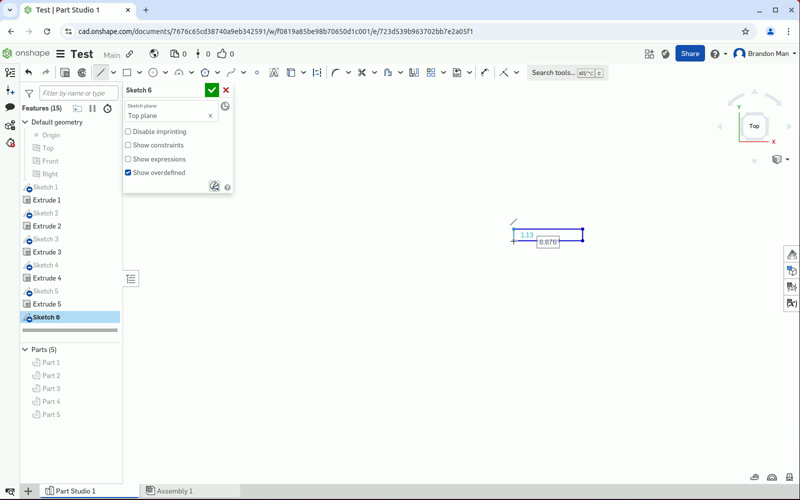
scroll(6)
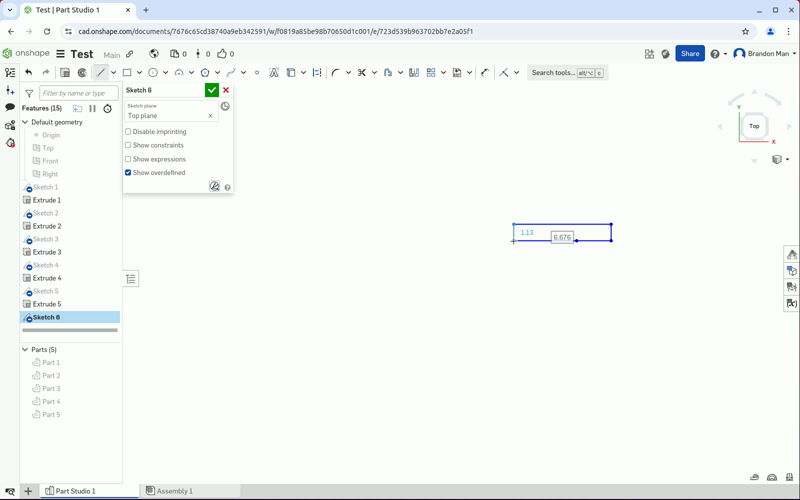
scroll(6)
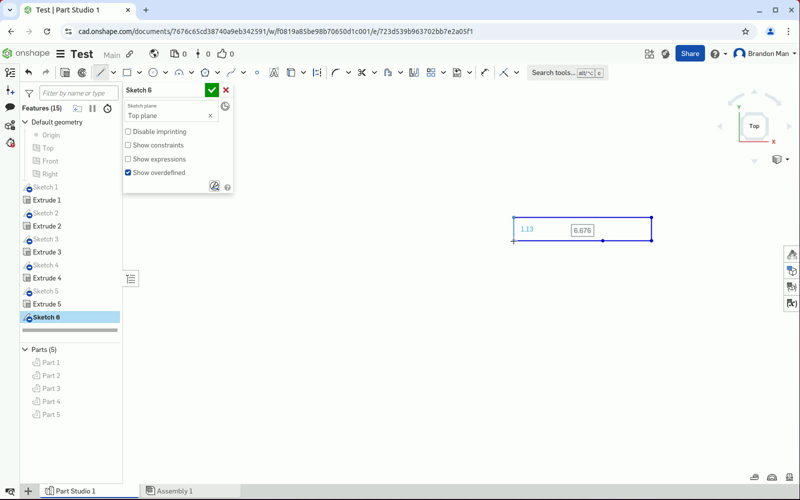
scroll(6)
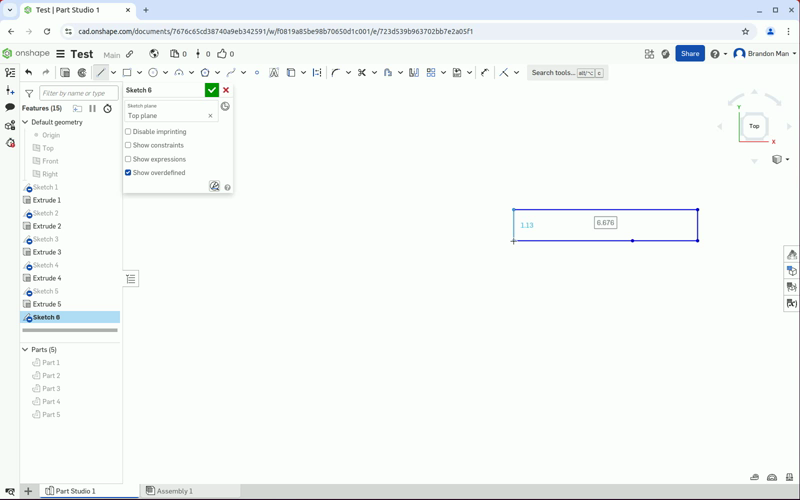
scroll(6)
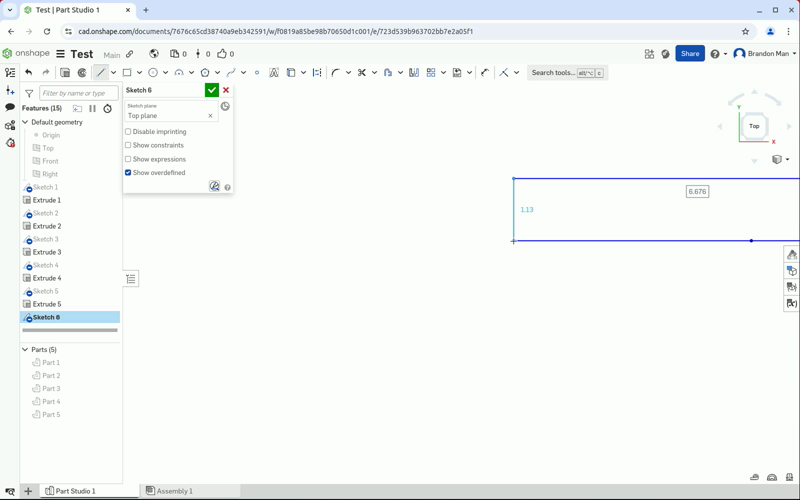
key_up(shift)
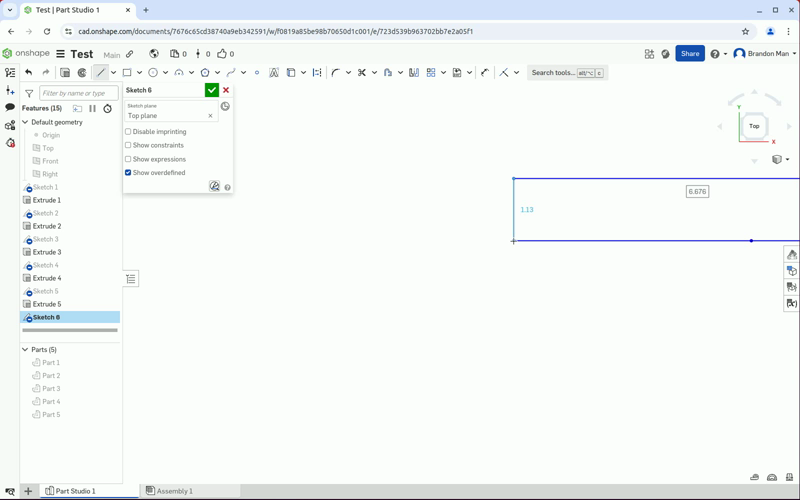
click(513, 240)
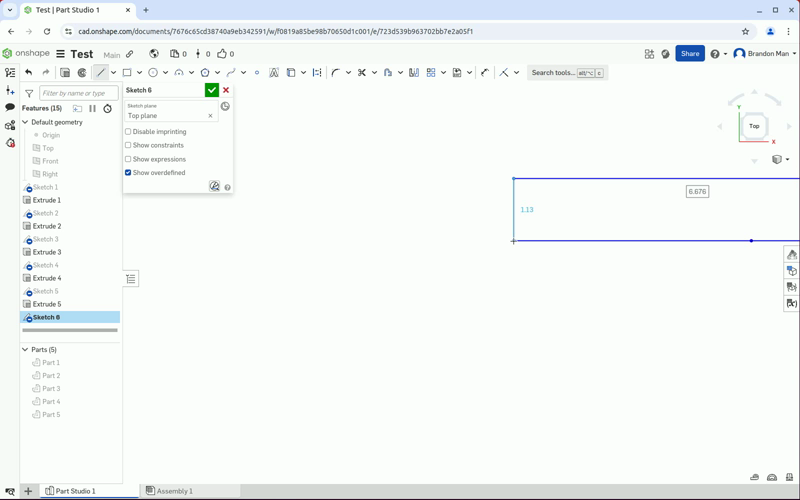
scroll(-6)
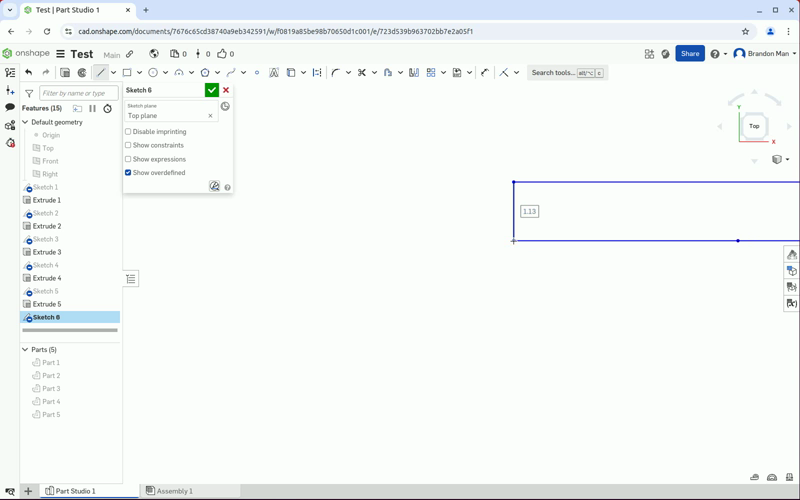
scroll(-6)
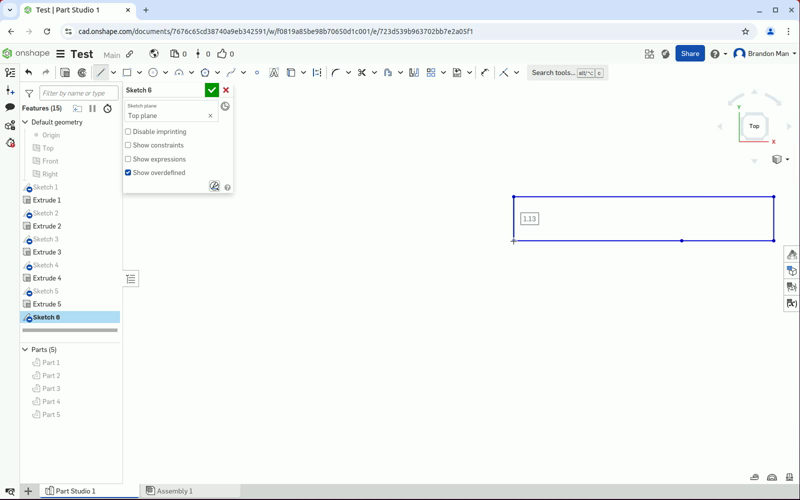
scroll(-6)
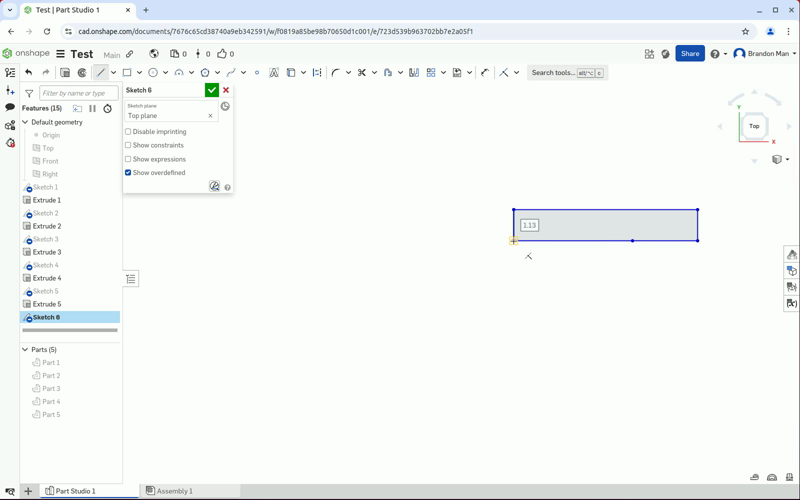
scroll(-6)
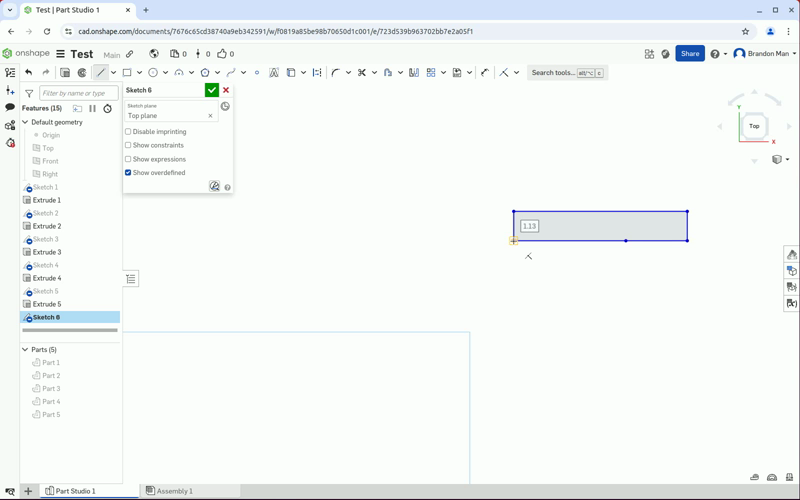
scroll(-6)
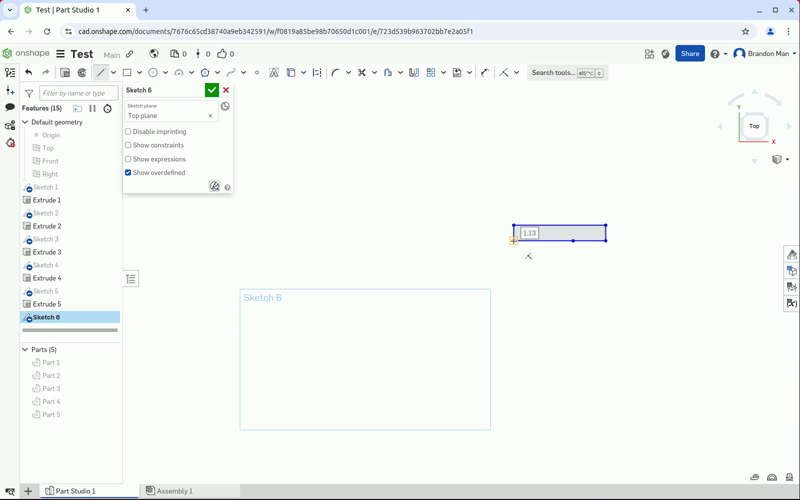
scroll(-6)
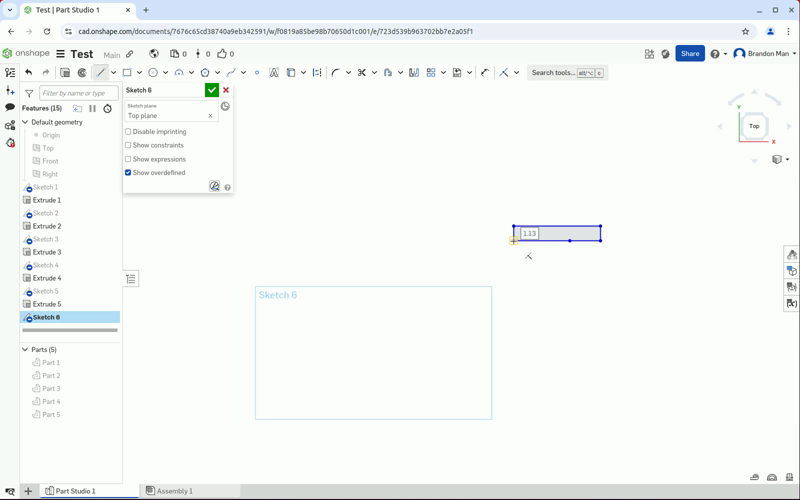
scroll(-6)
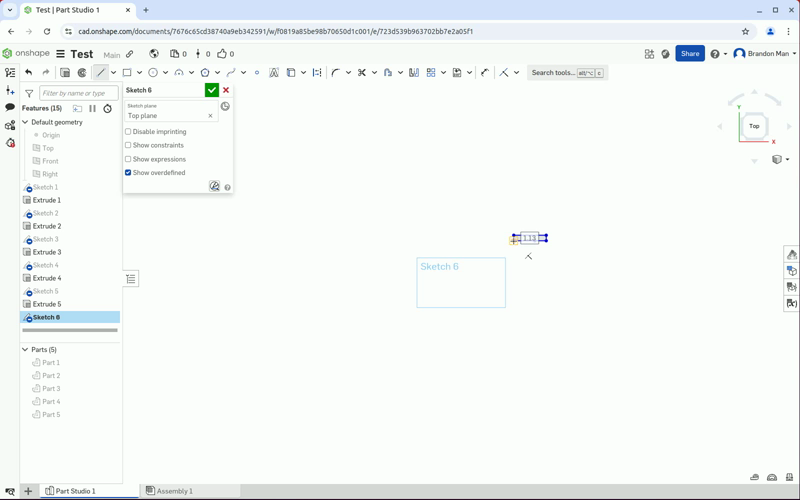
key(esc)
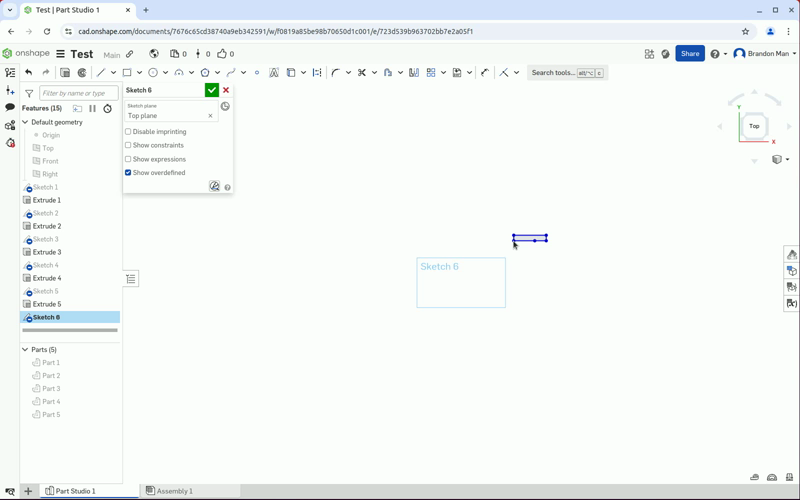
mouse_move(540, 239)
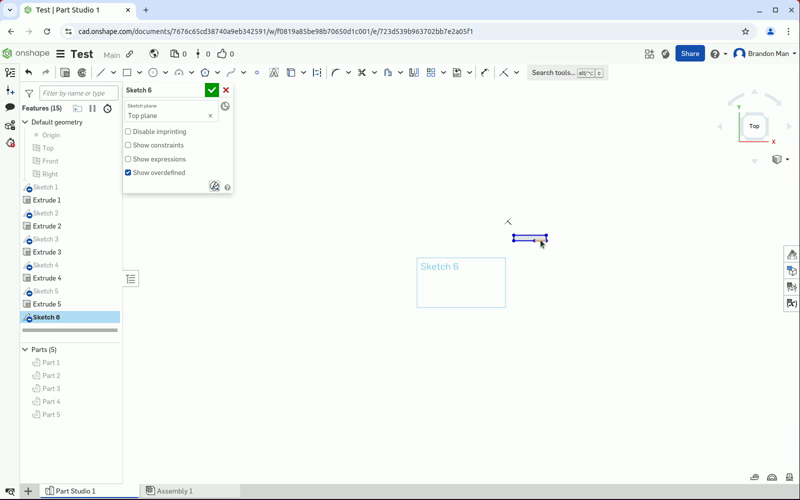
scroll(6)
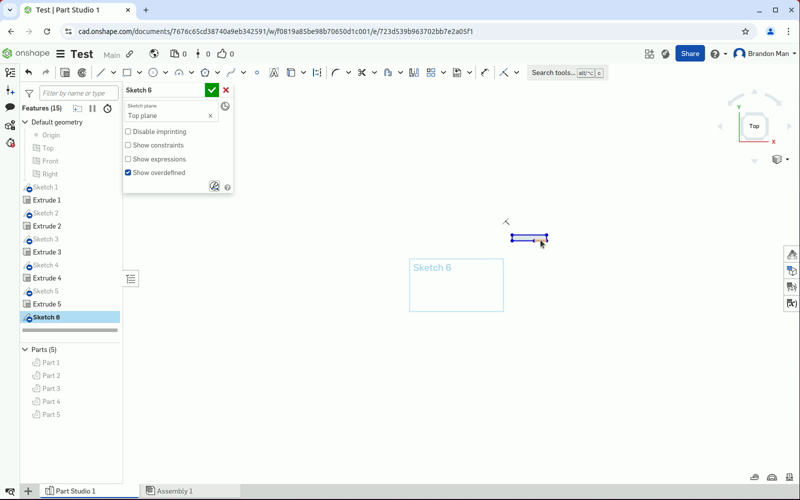
scroll(6)
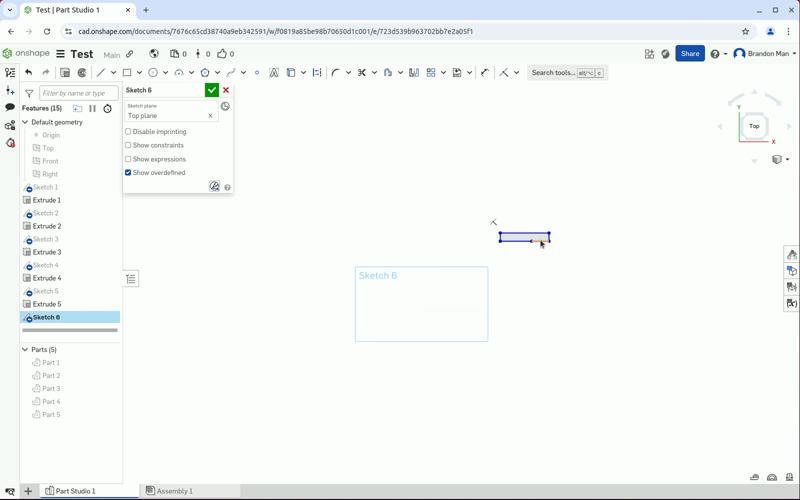
scroll(6)
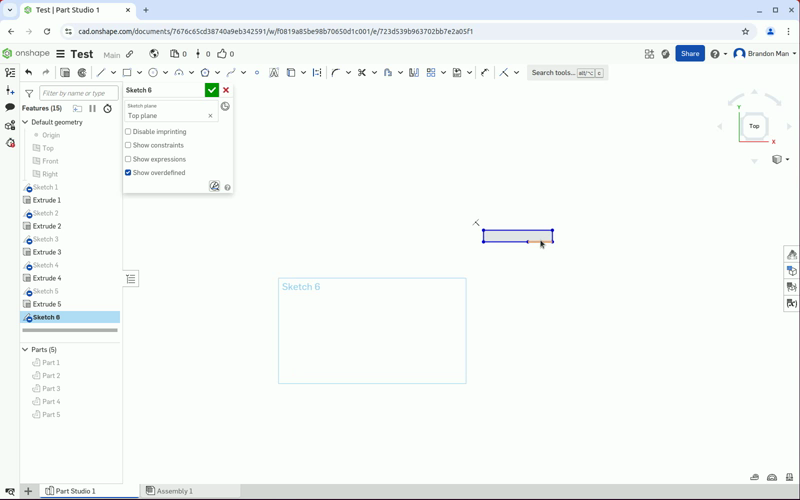
scroll(6)
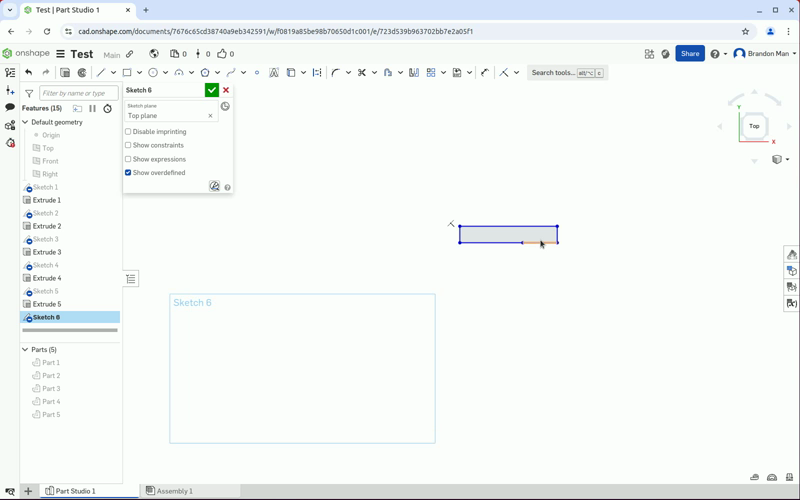
scroll(6)
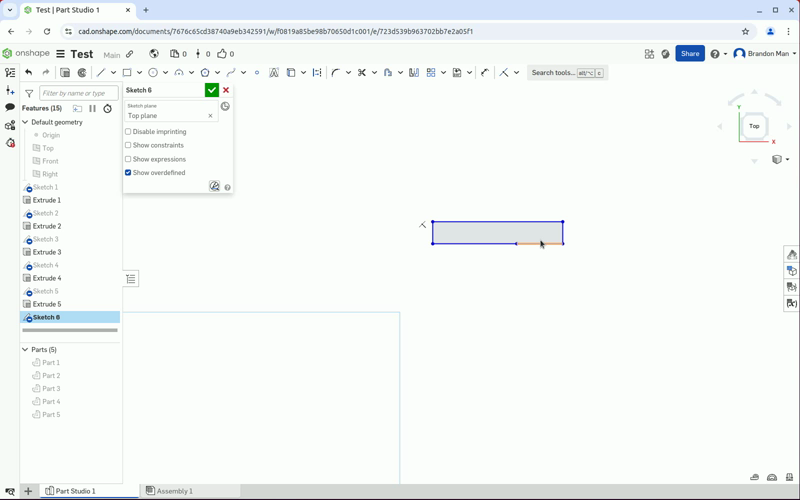
scroll(6)
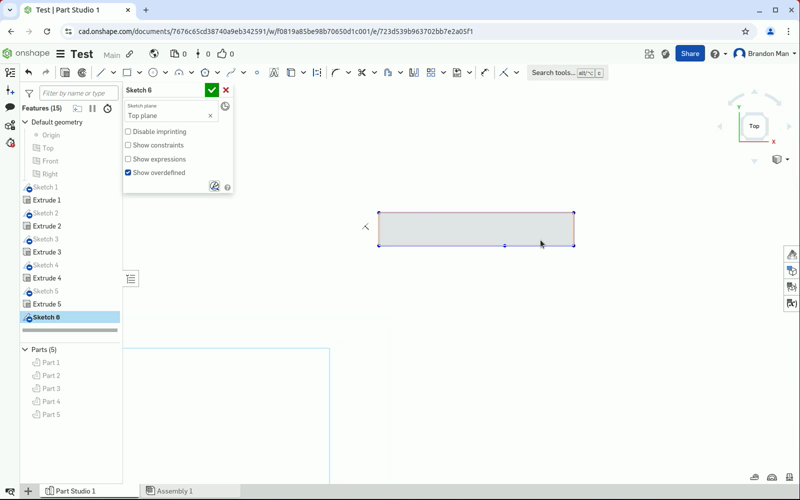
scroll(6)
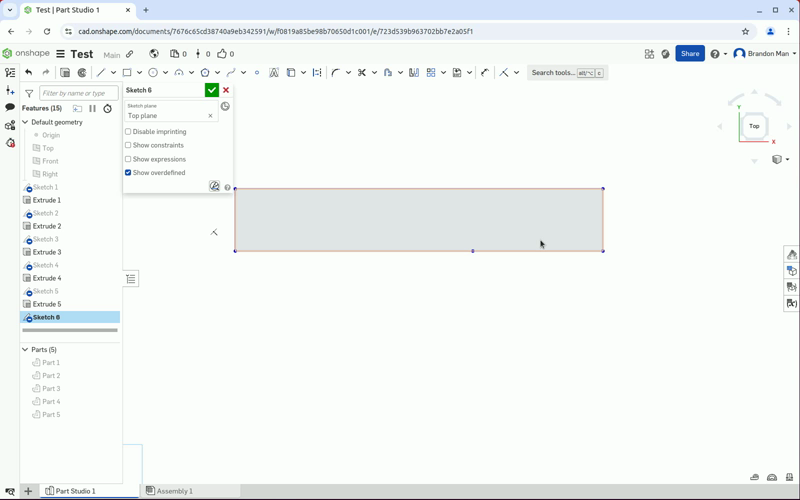
click(540, 239)
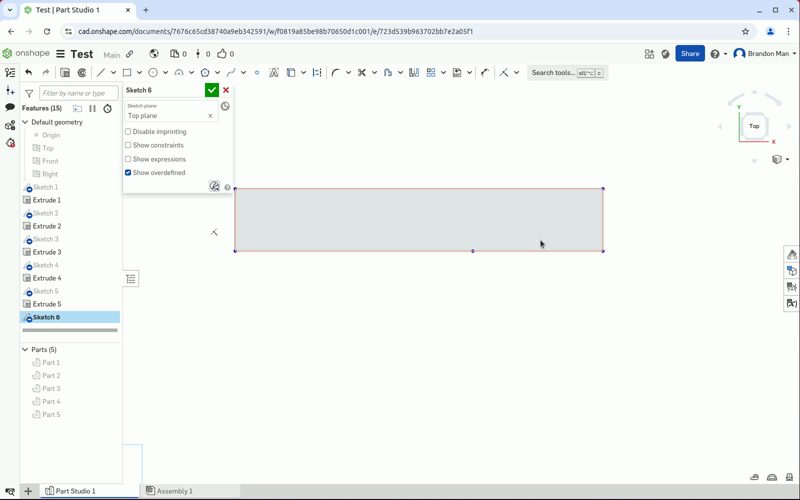
scroll(-6)
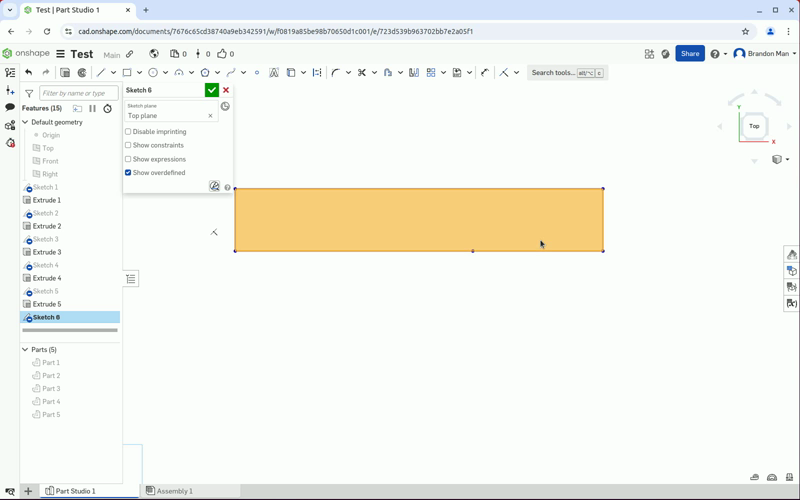
scroll(-6)
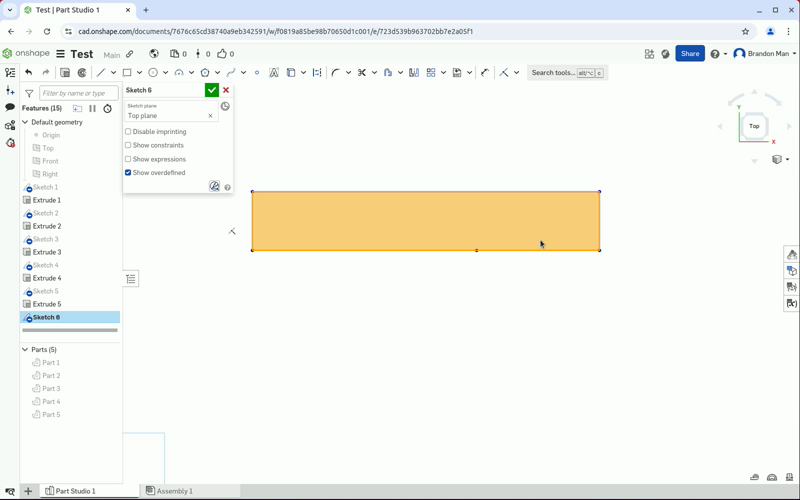
scroll(-6)
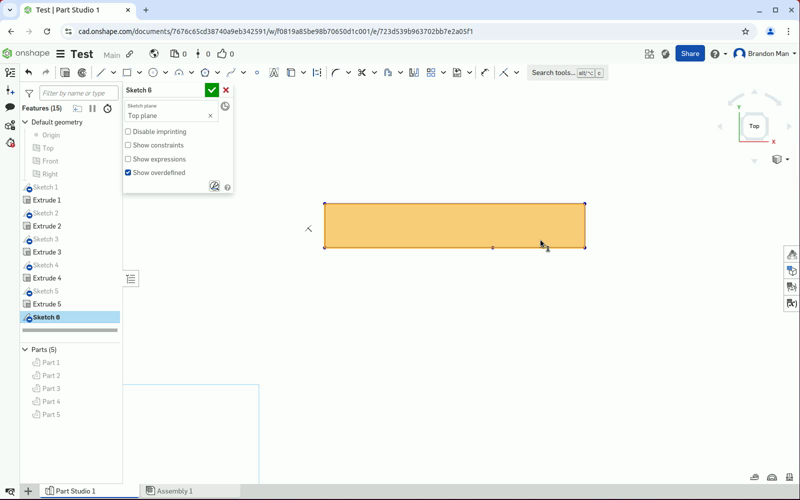
scroll(-6)
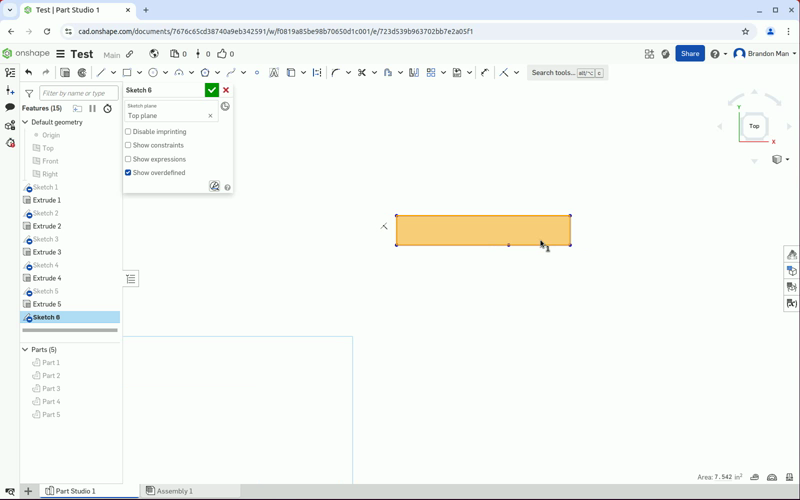
scroll(-6)
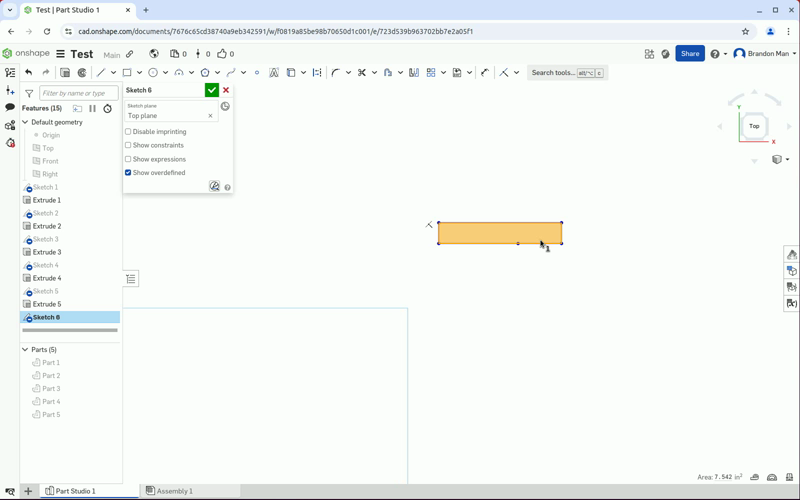
scroll(-6)
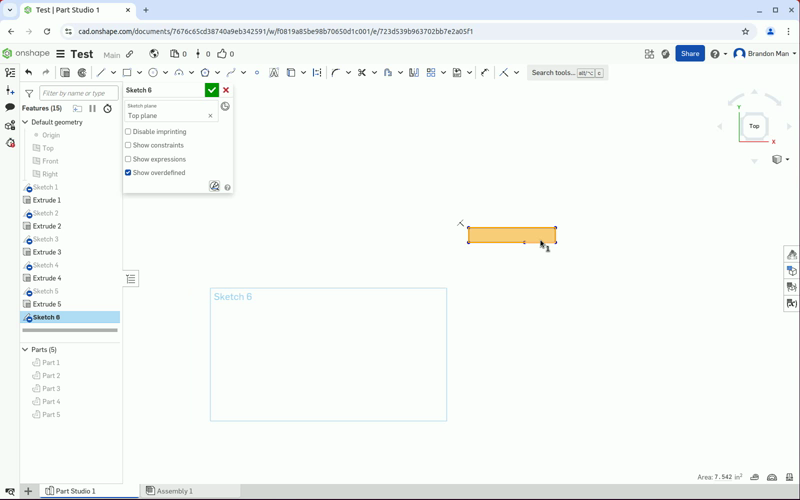
scroll(-6)
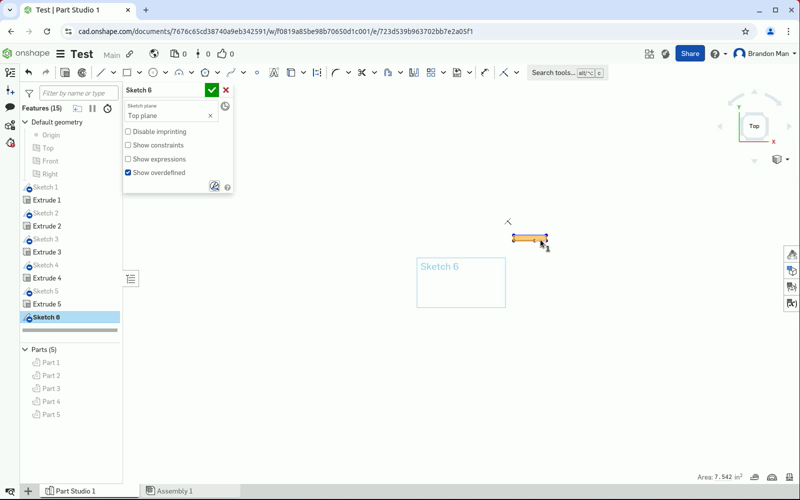
mouse_move(73, 352)
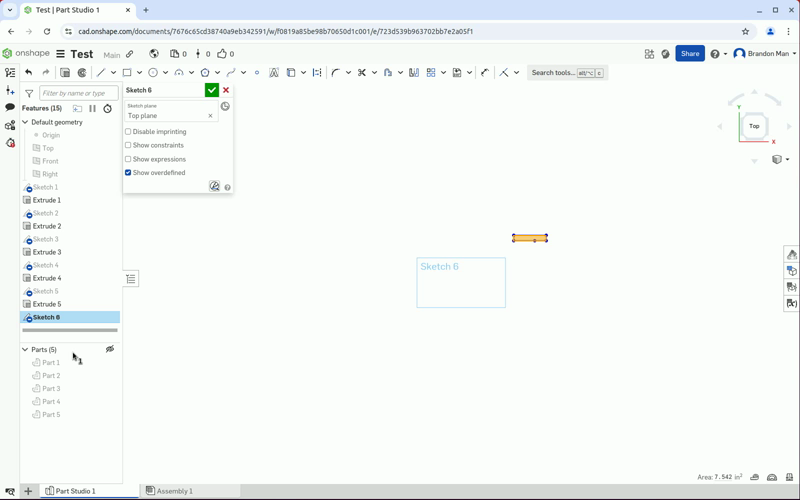
key(shift+y)
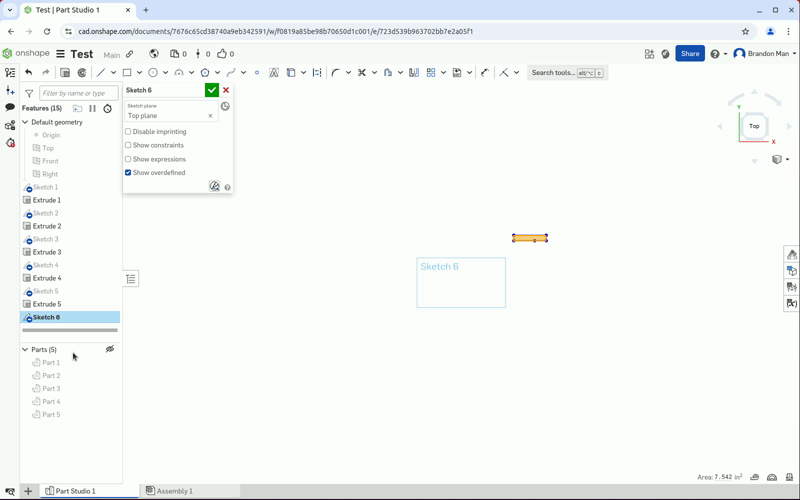
key(shift+e)
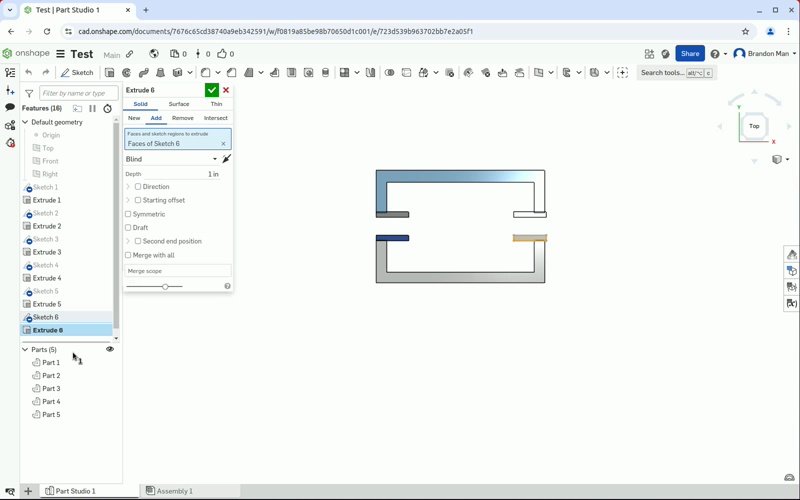
mouse_move(143, 106)
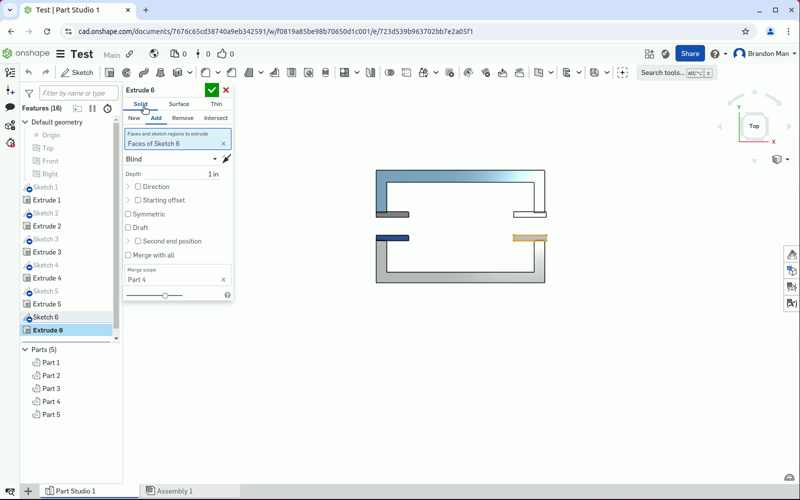
click(143, 106)
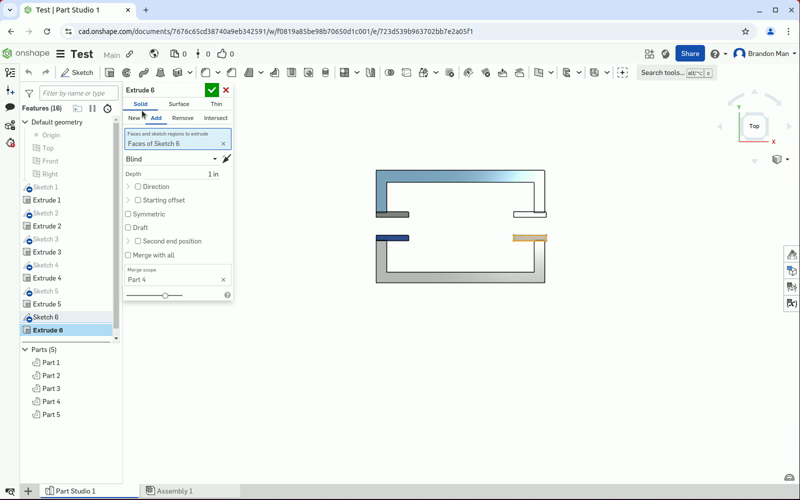
mouse_move(137, 120)
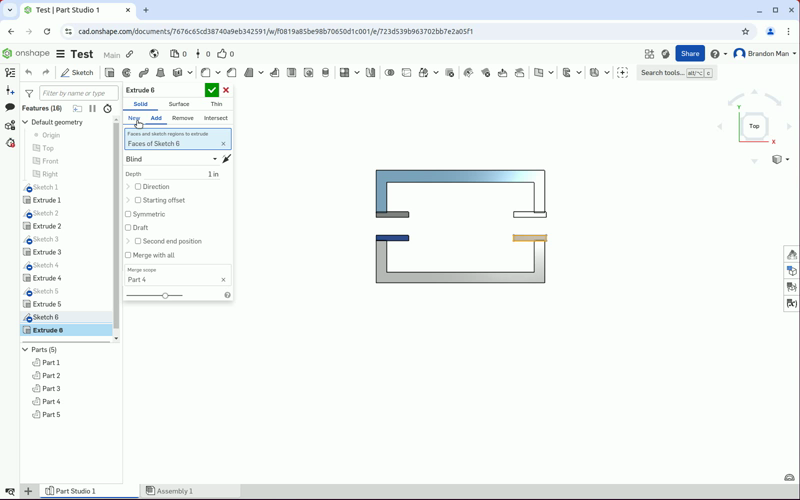
click(137, 120)
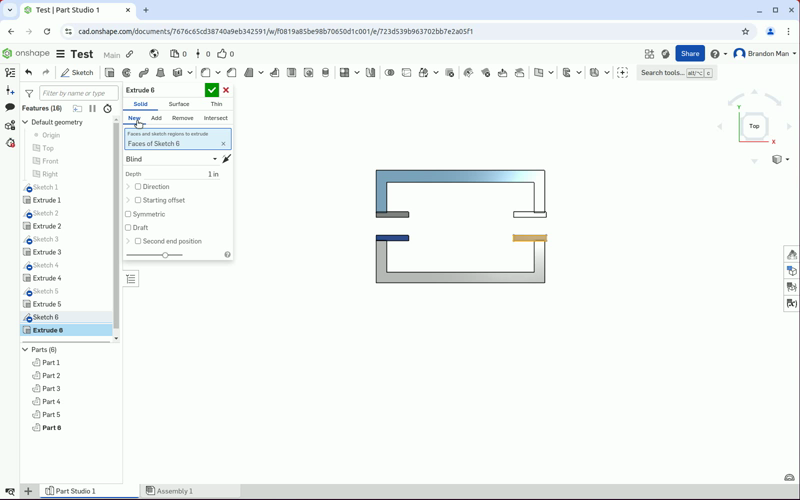
key(tab, 4)
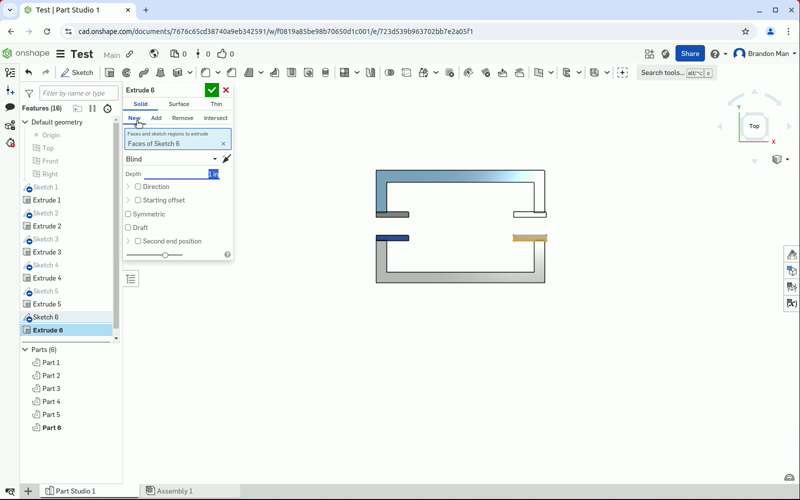
text(5.777)
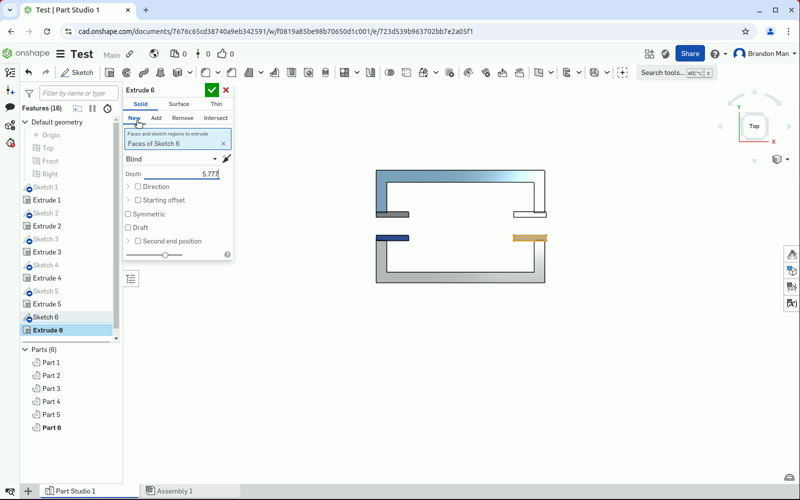
key(enter)
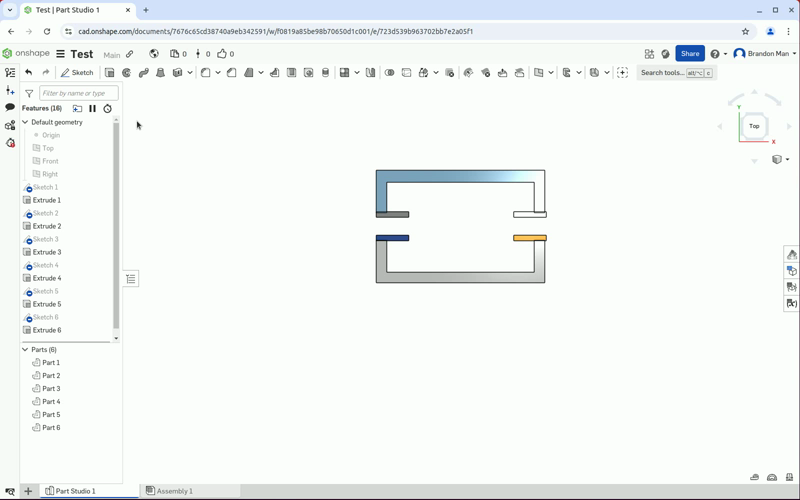
key(shift+h)
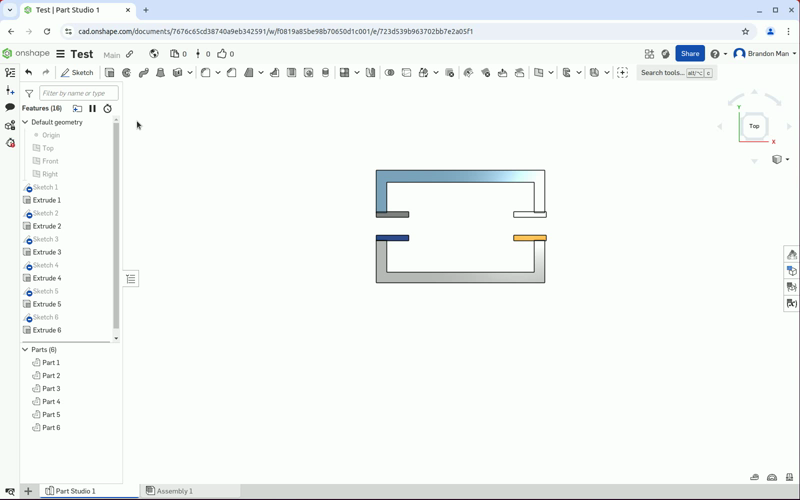
key(shift+h)
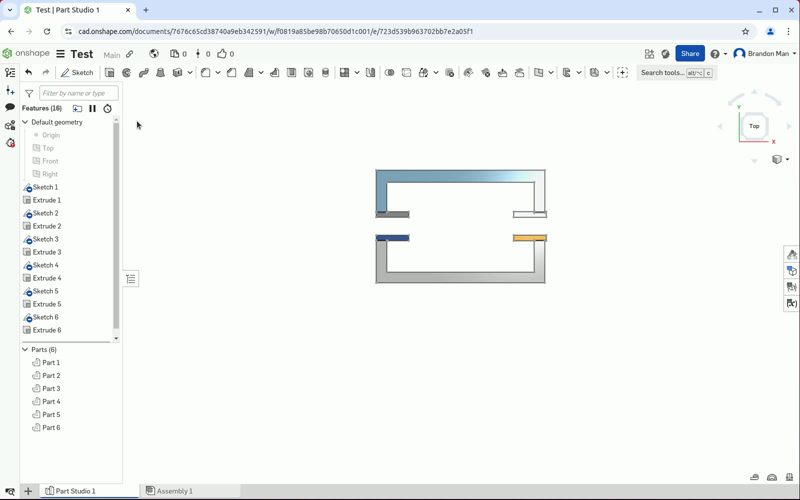
key(shift+7)
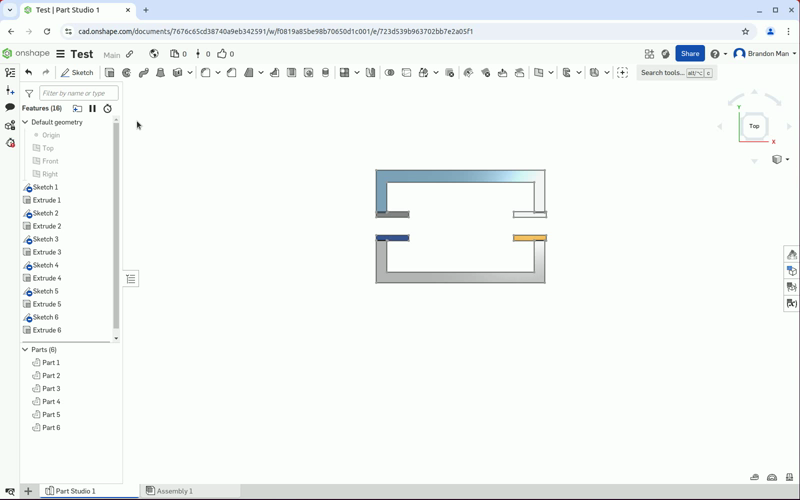
key(up, 3)
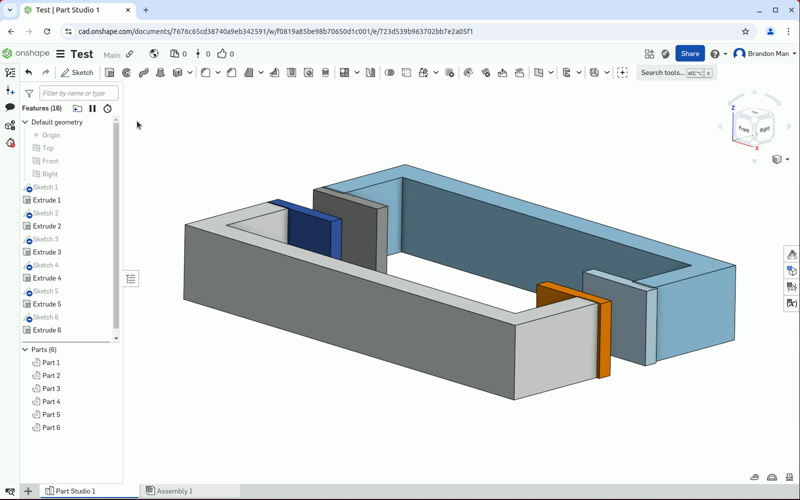
key(left, 3)
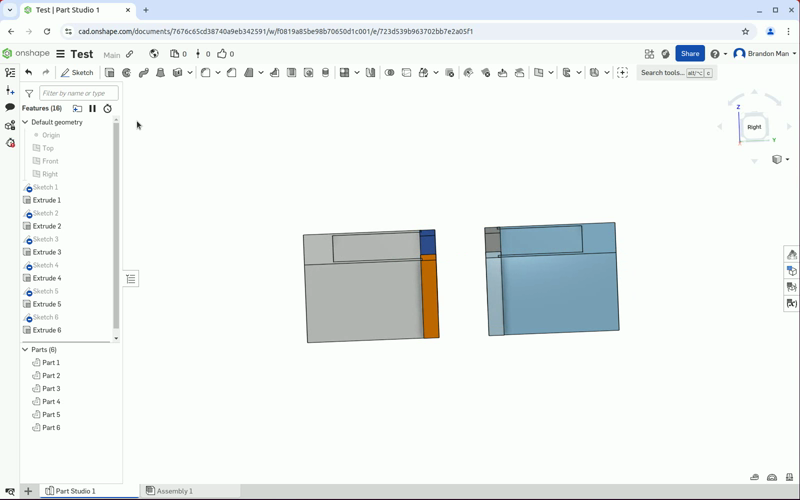
key(right, 3)
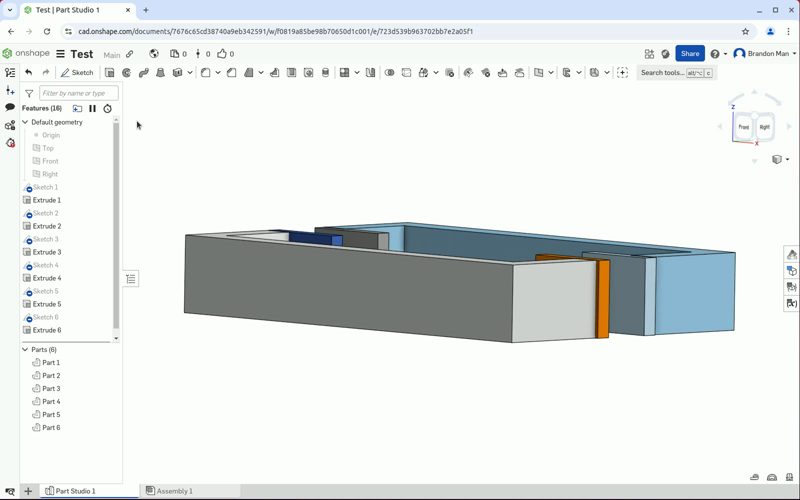
key(down, 3)
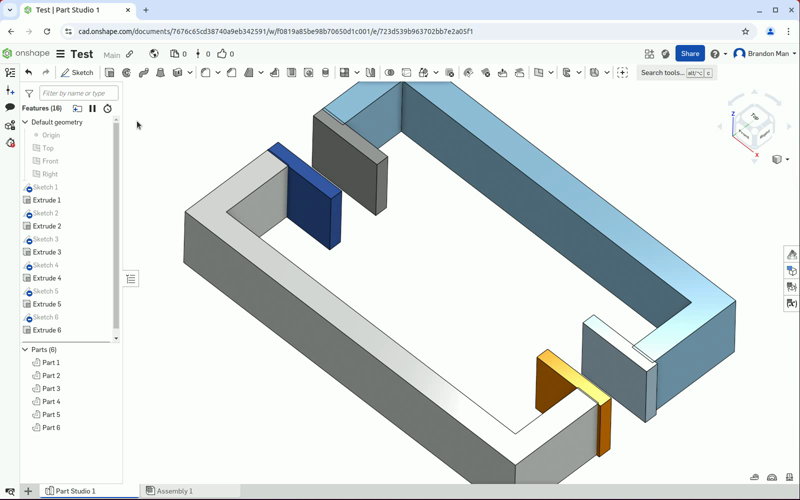
mouse_move(69, 189)
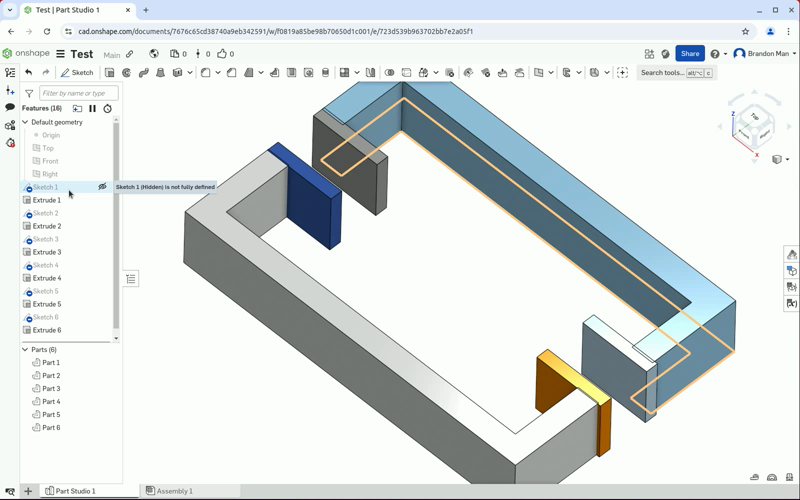
click(69, 189)